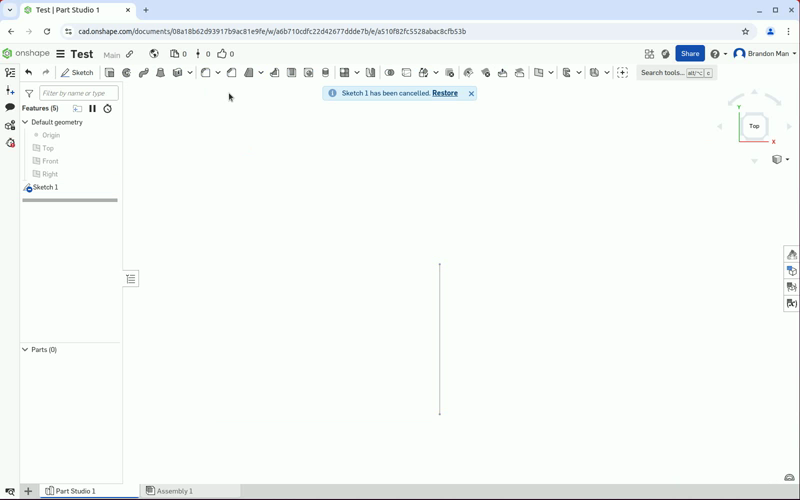
key(shift+h)
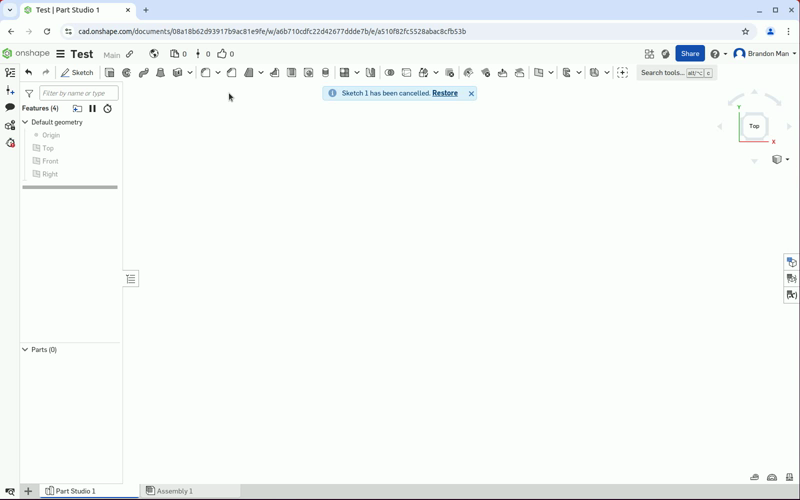
mouse_move(73, 352)
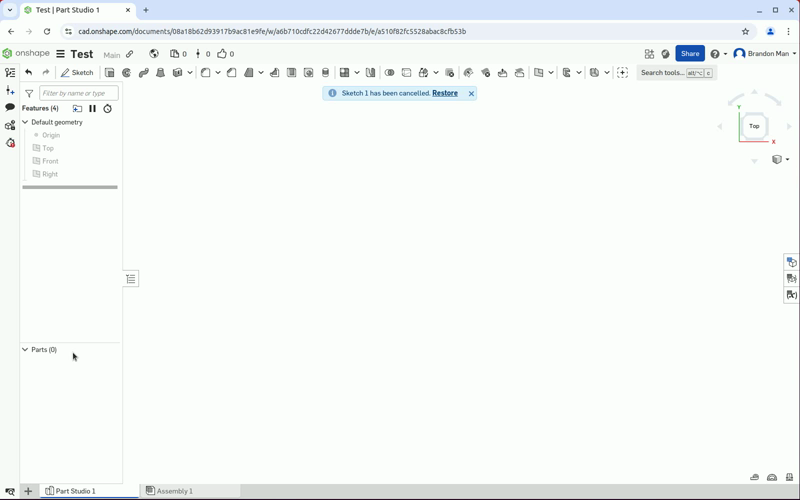
key(y)
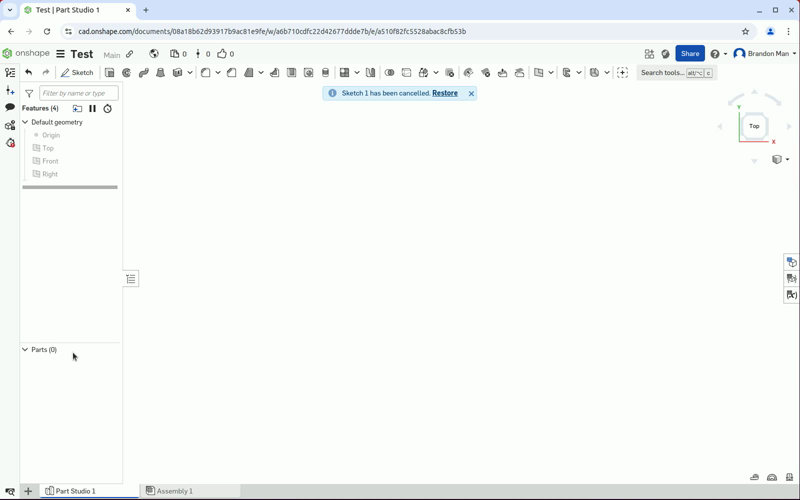
key(shift+p)
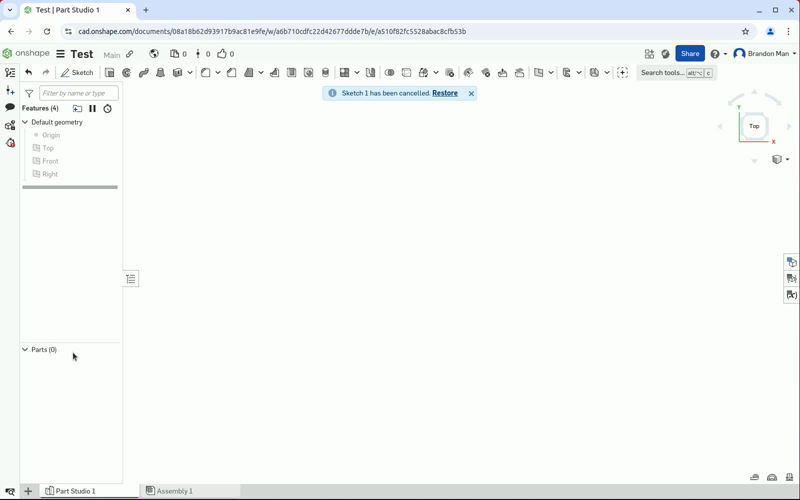
key(space)
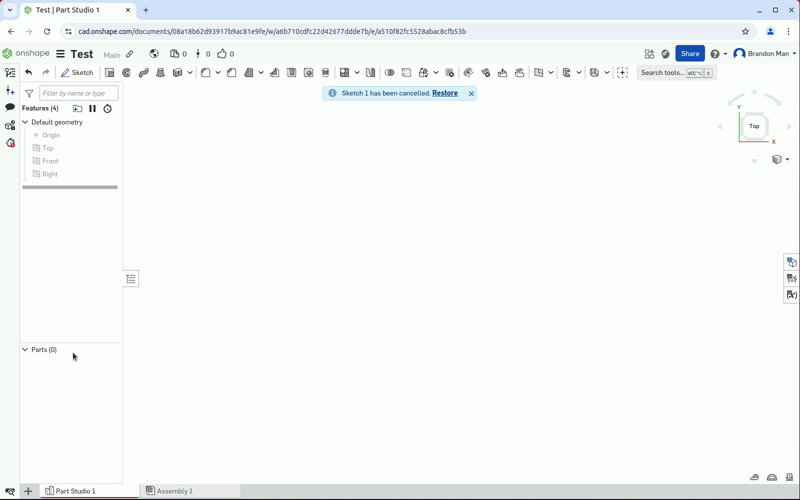
key_down(shift)
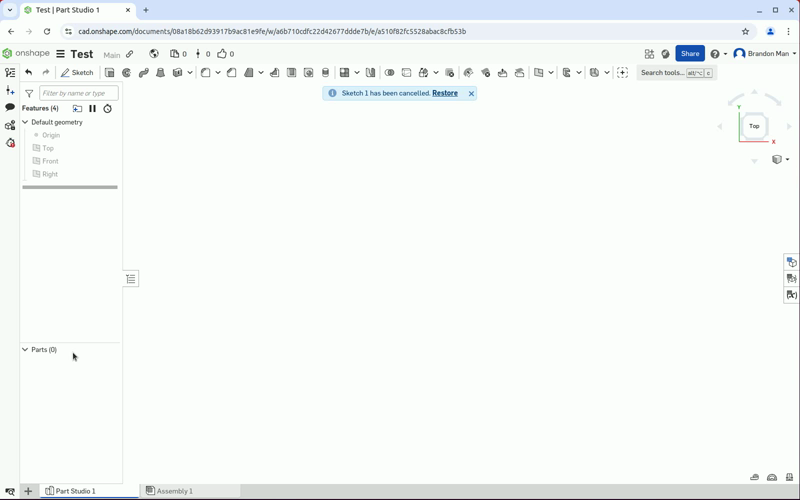
key(up)
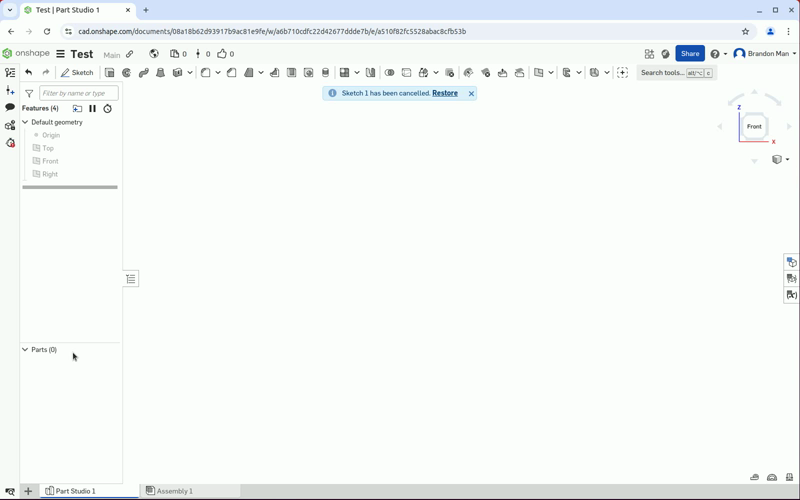
key_up(shift)
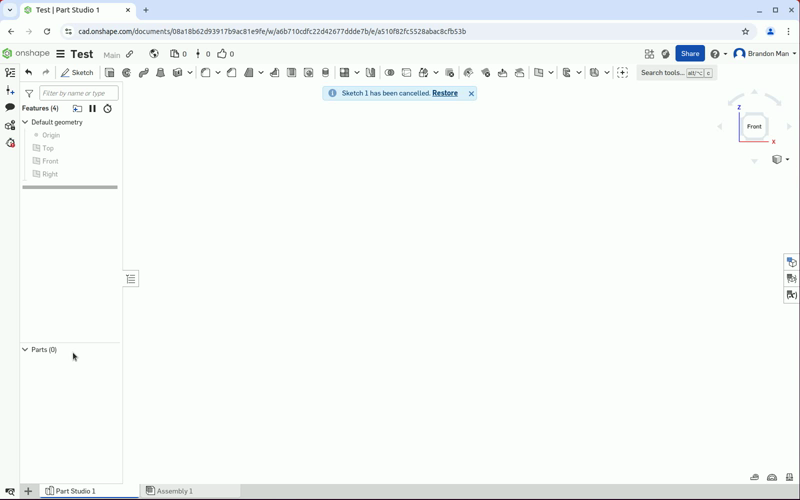
mouse_move(73, 352)
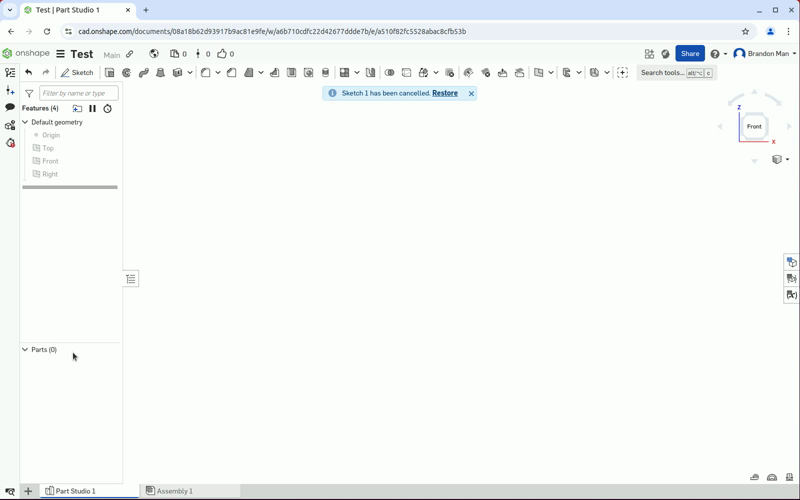
key(shift+y)
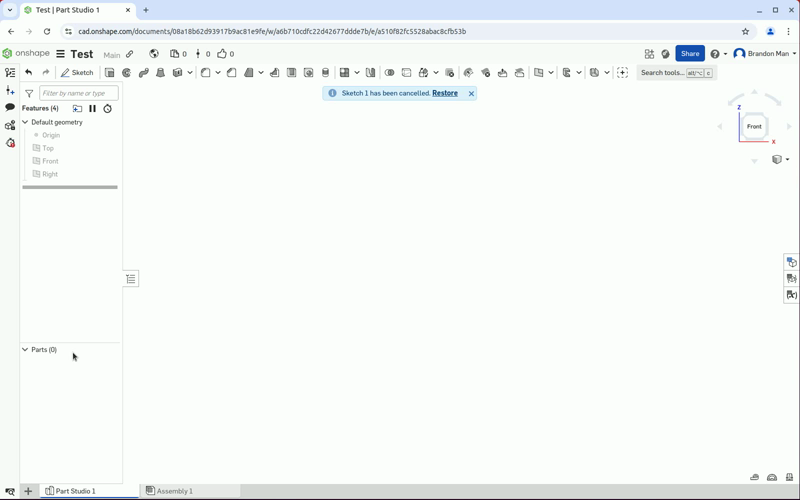
key(shift+s)
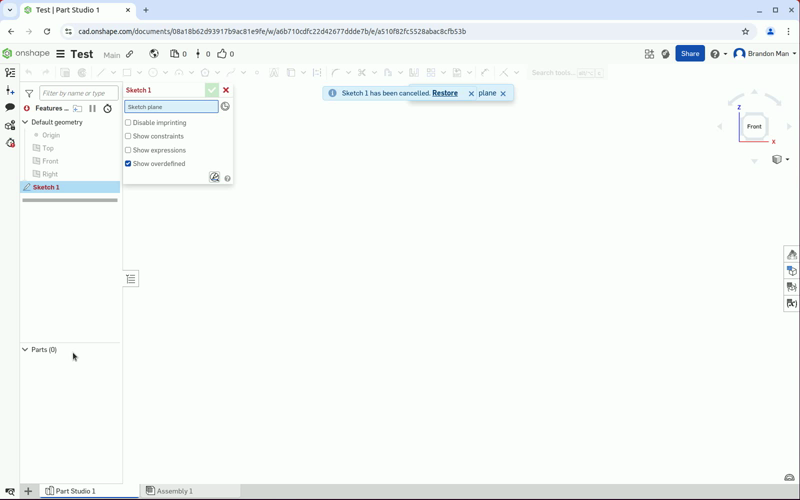
mouse_move(73, 163)
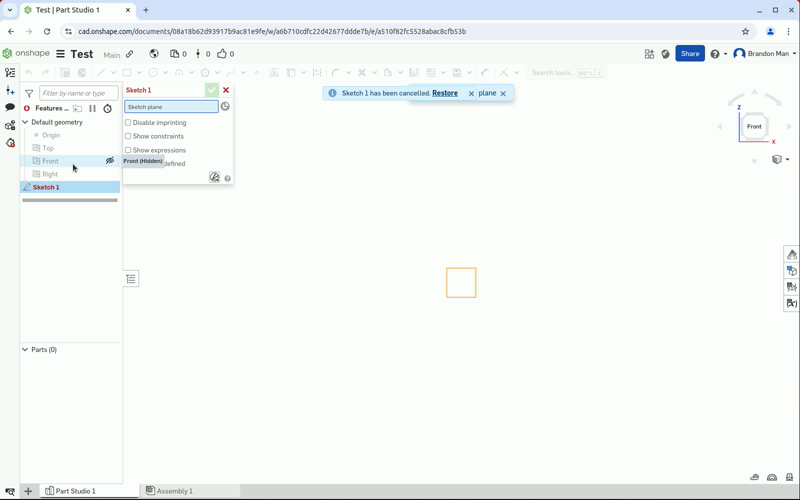
click(73, 163)
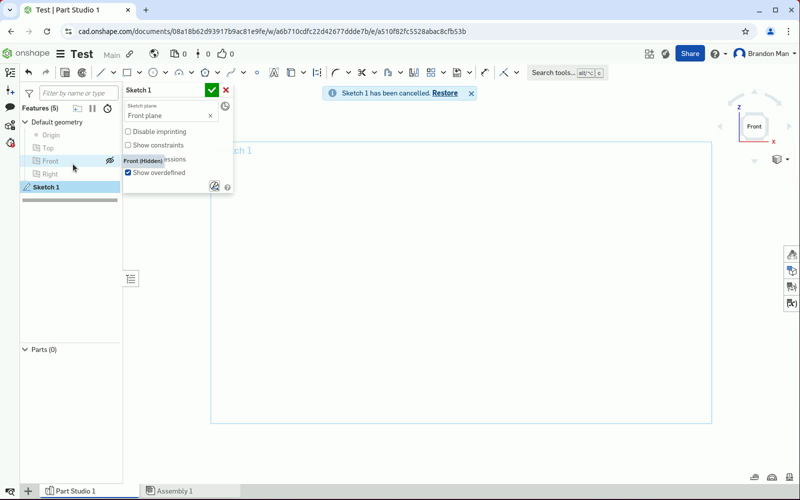
mouse_move(73, 352)
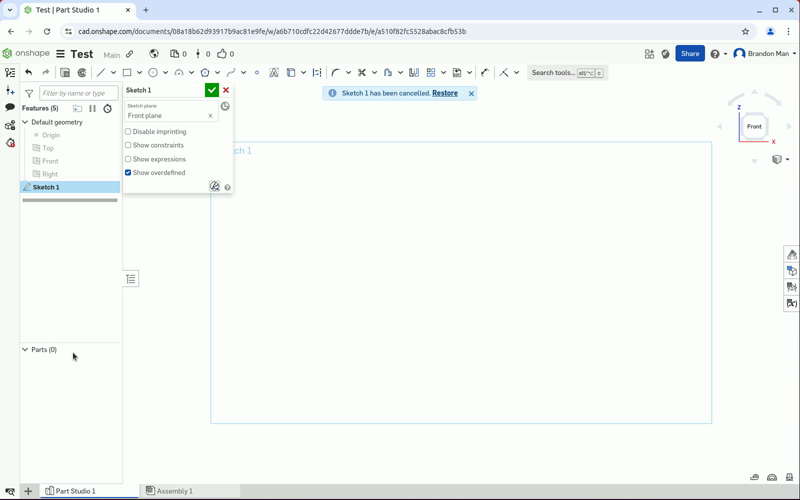
key(y)
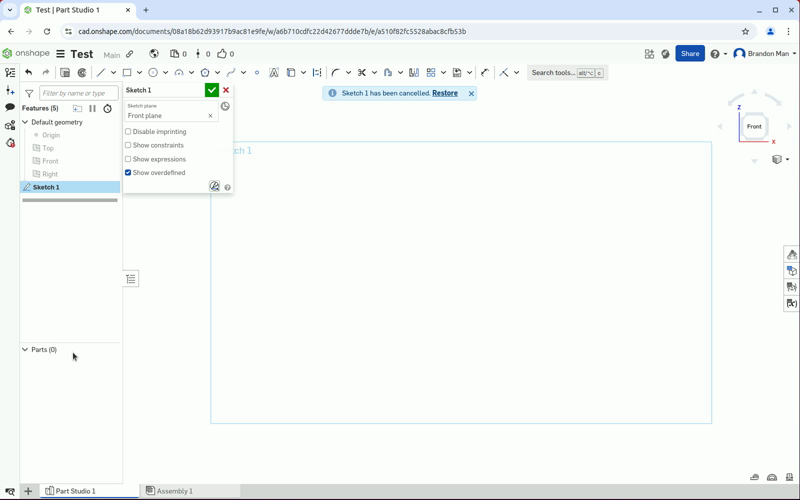
key(c)
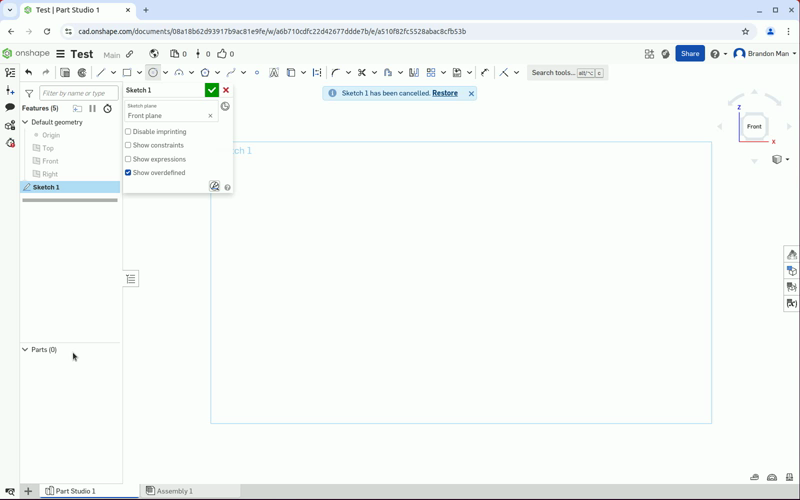
key_down(shift)
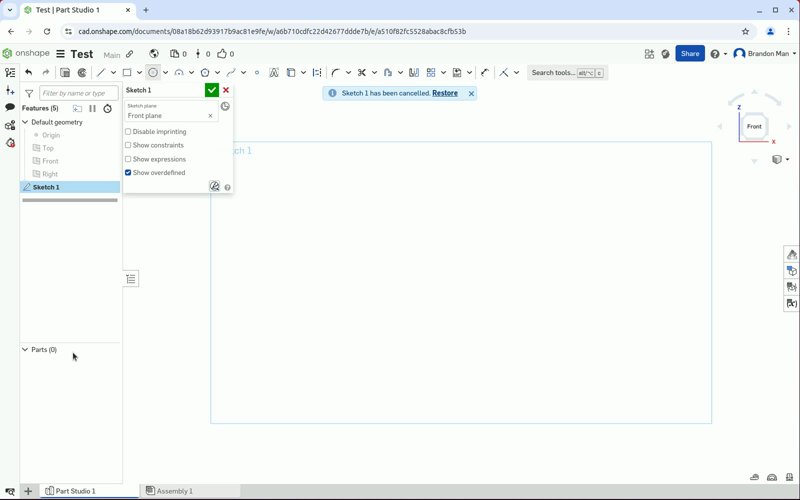
mouse_move(565, 282)
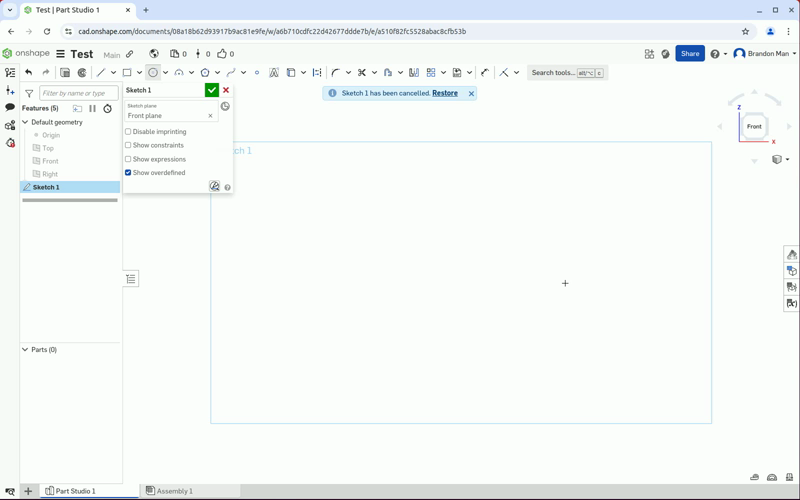
click(565, 282)
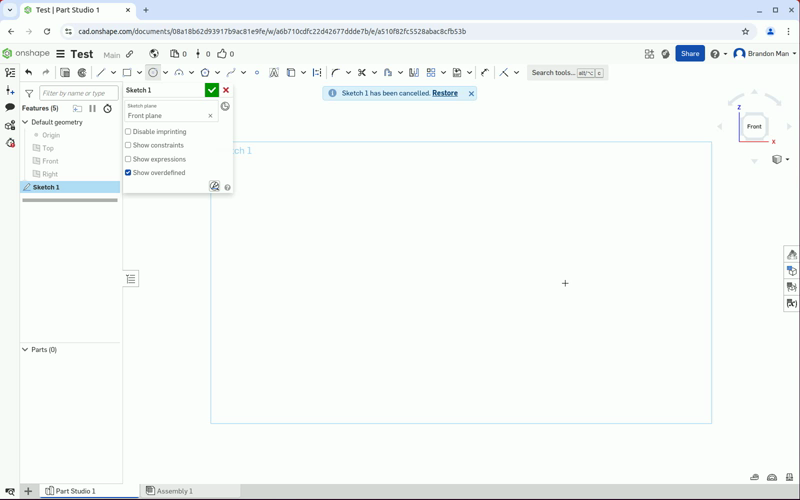
key_up(shift)
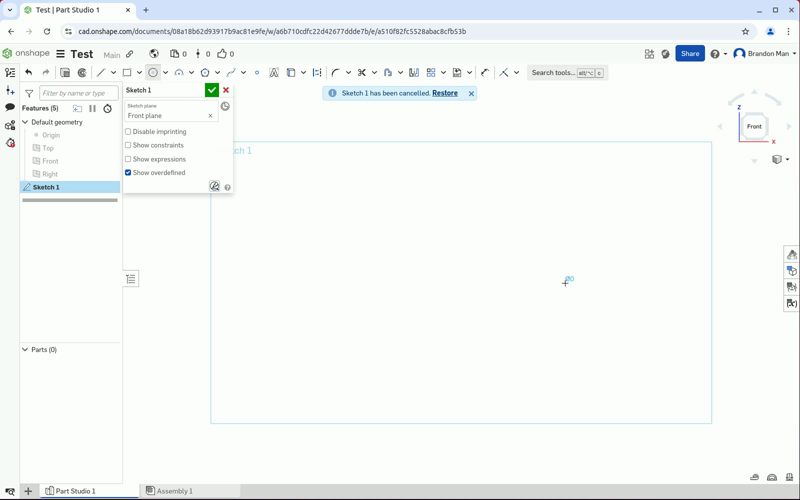
mouse_move(574, 282)
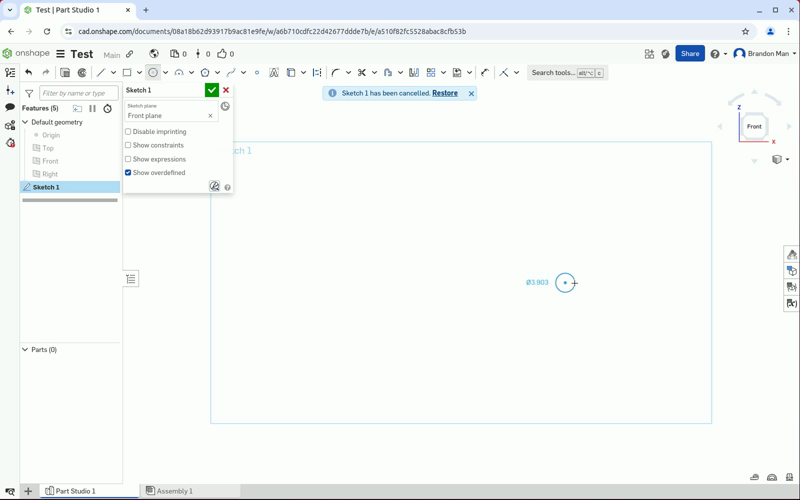
click(574, 282)
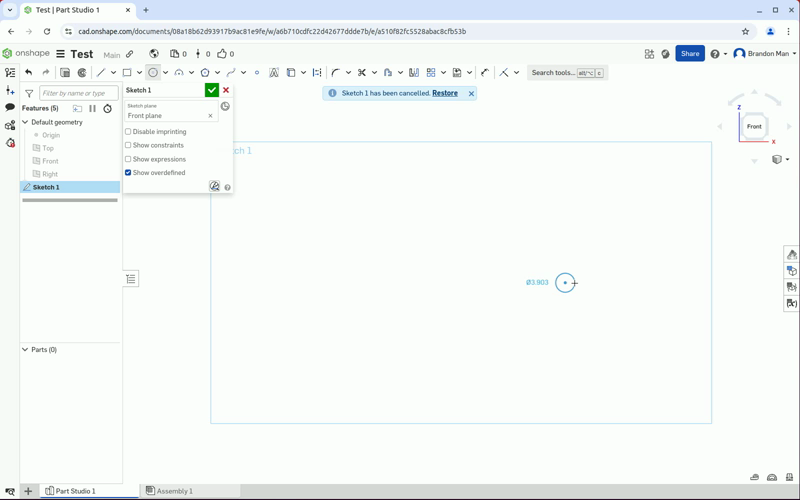
key(esc)
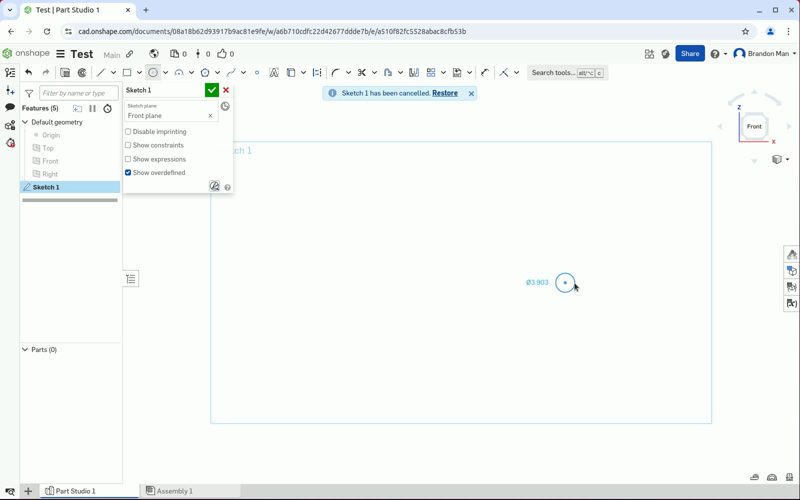
key(c)
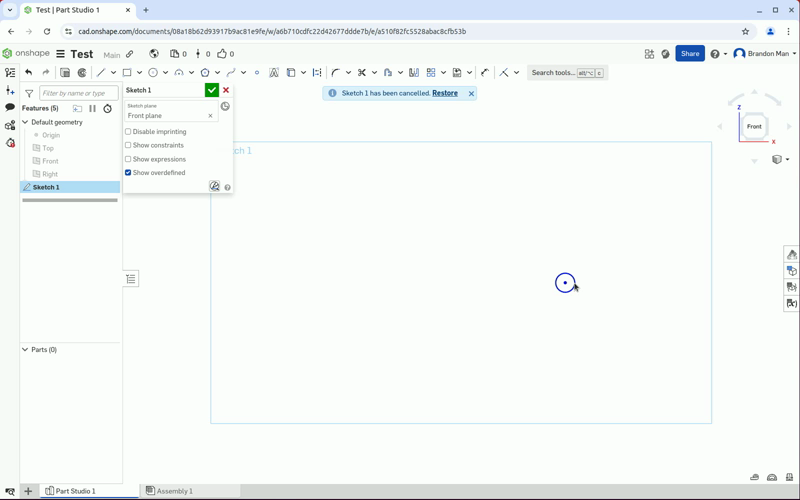
key_down(shift)
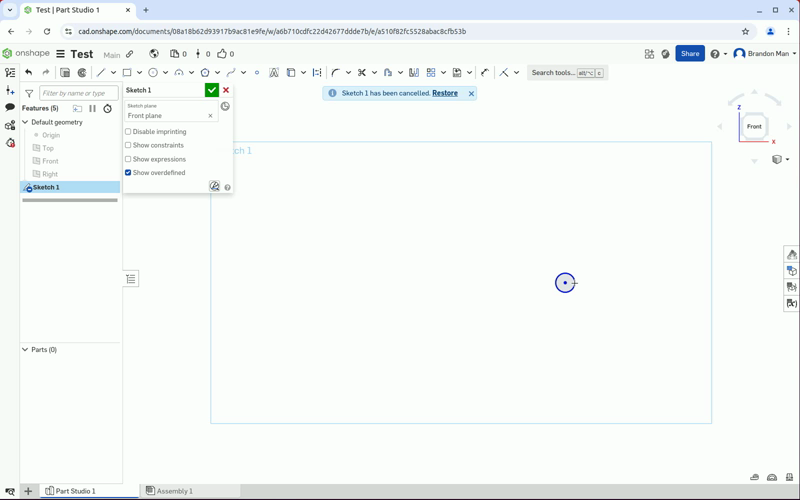
mouse_move(565, 282)
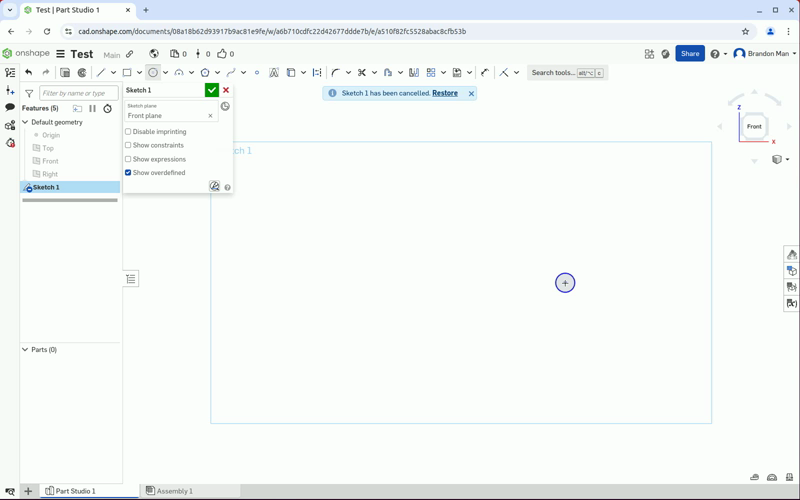
click(565, 282)
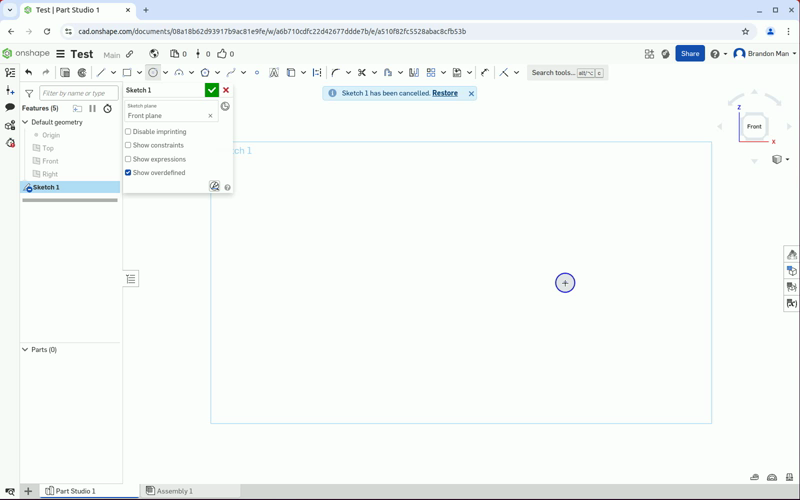
key_up(shift)
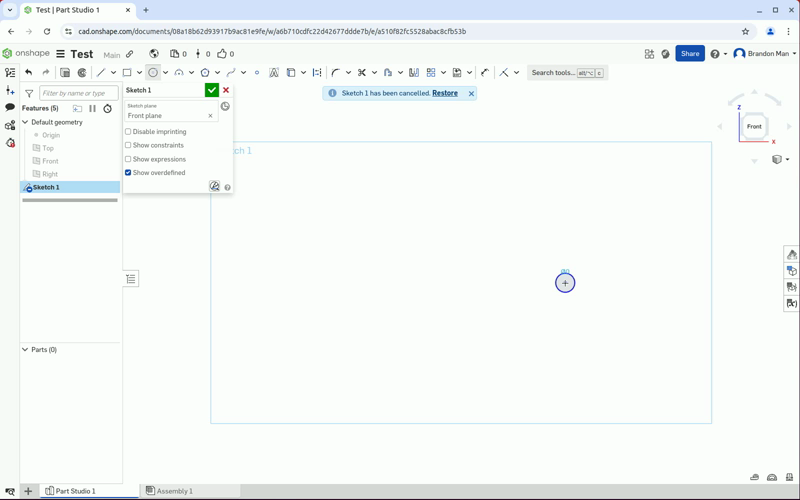
mouse_move(568, 282)
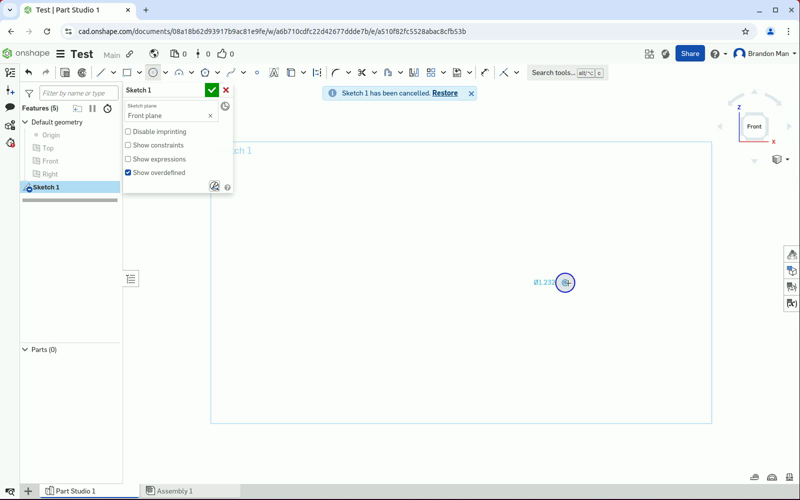
scroll(6)
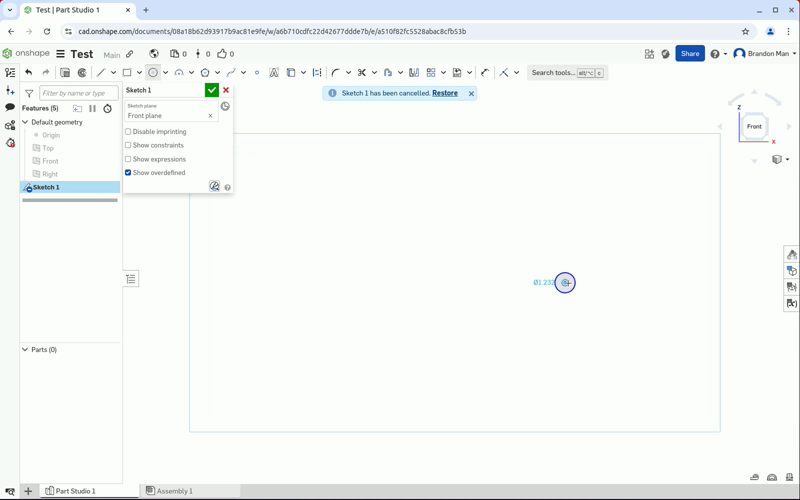
scroll(6)
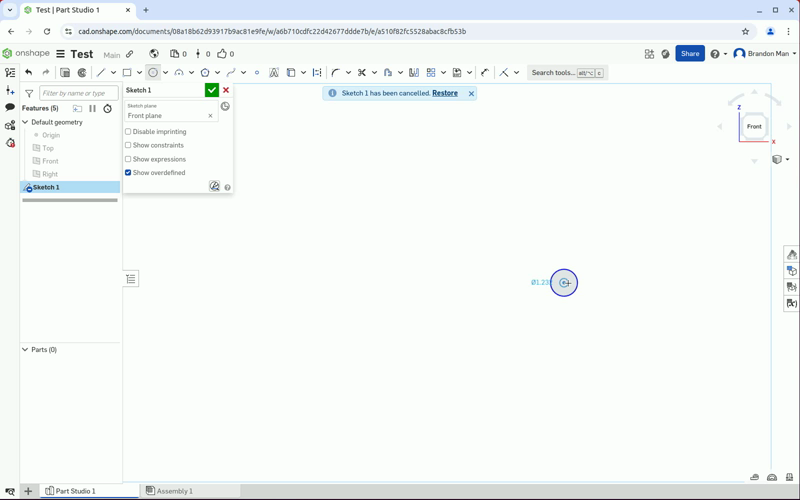
scroll(6)
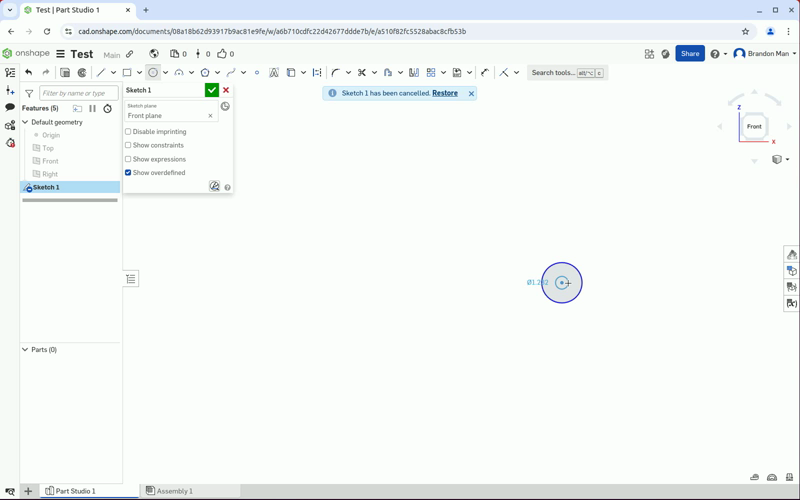
scroll(6)
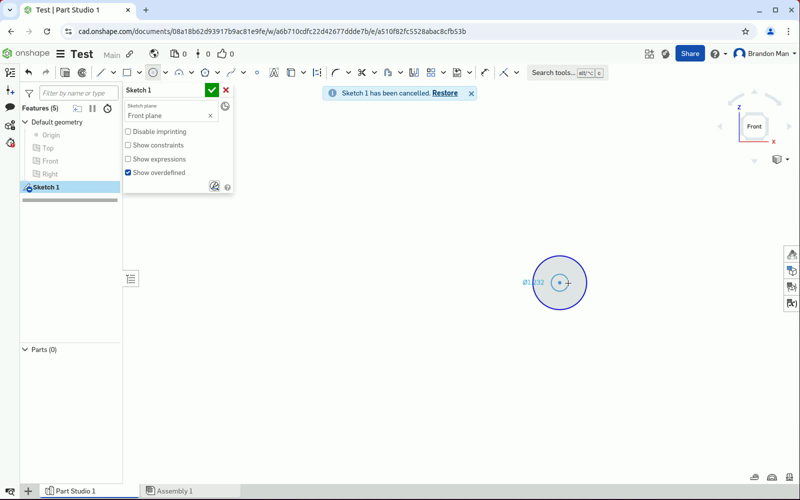
scroll(6)
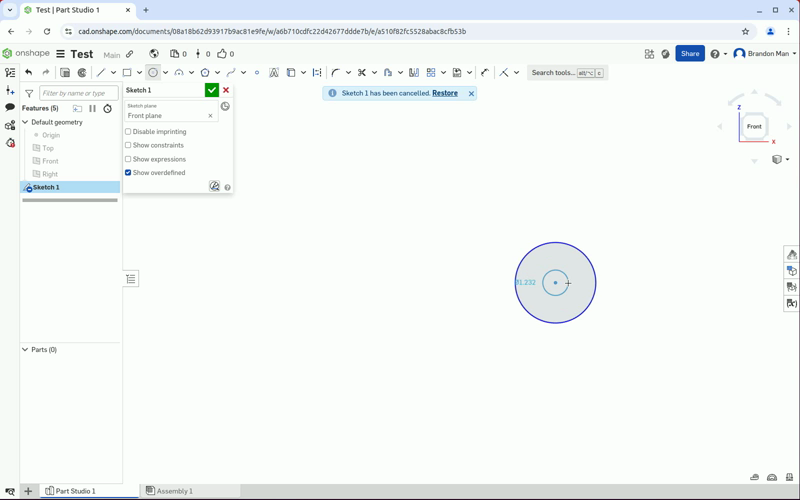
scroll(6)
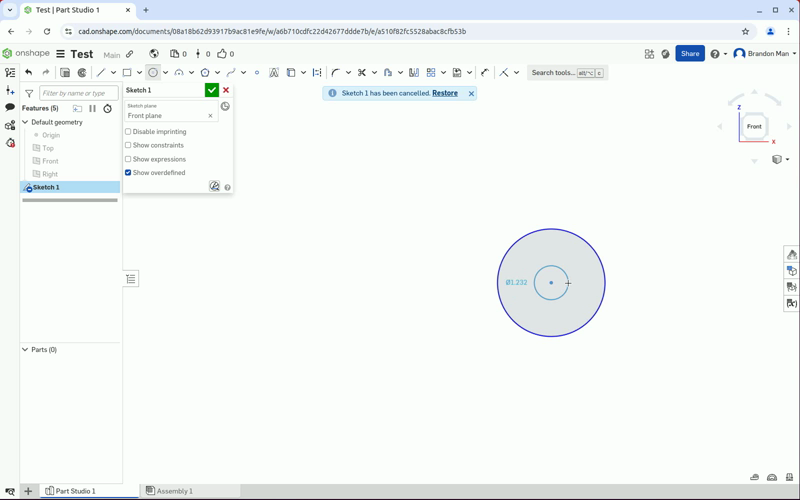
scroll(6)
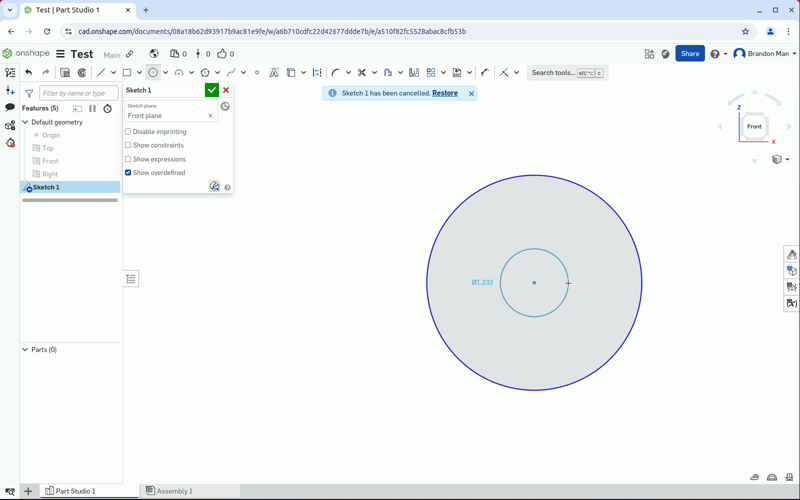
click(568, 282)
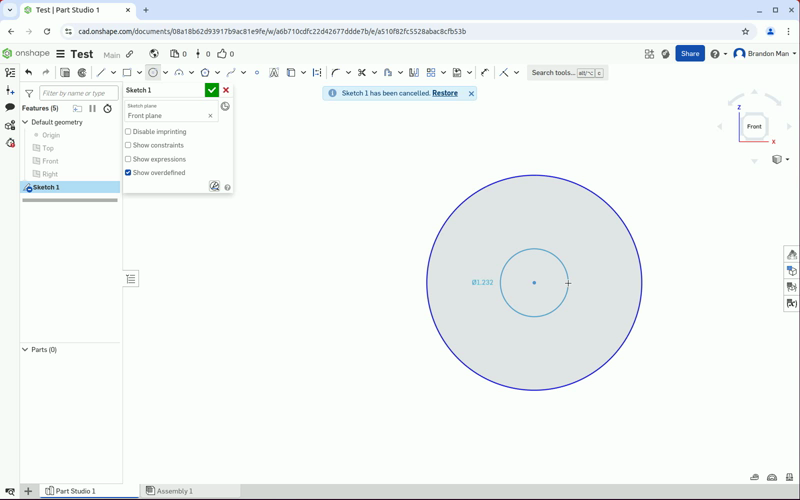
scroll(-6)
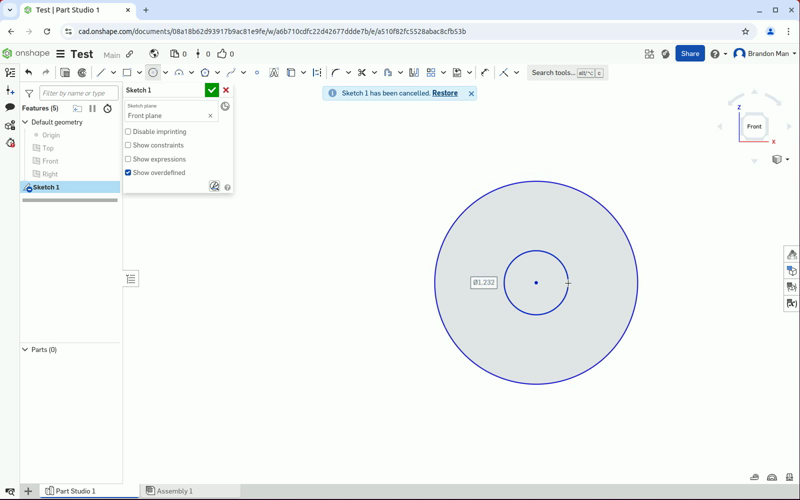
scroll(-6)
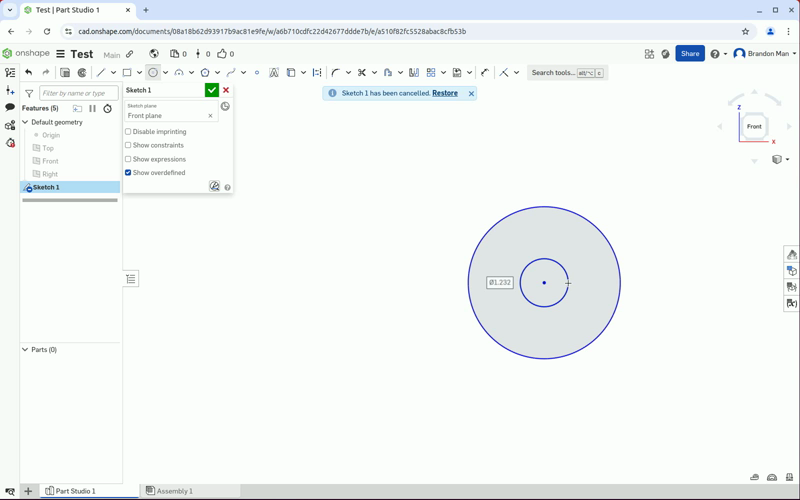
scroll(-6)
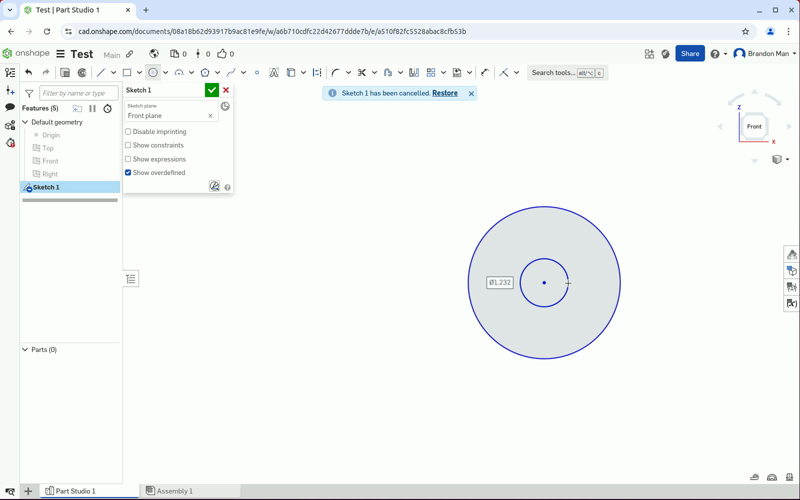
scroll(-6)
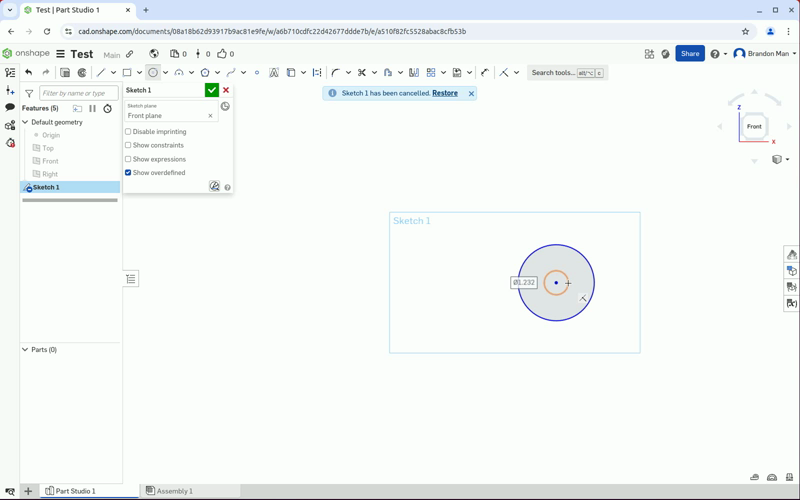
scroll(-6)
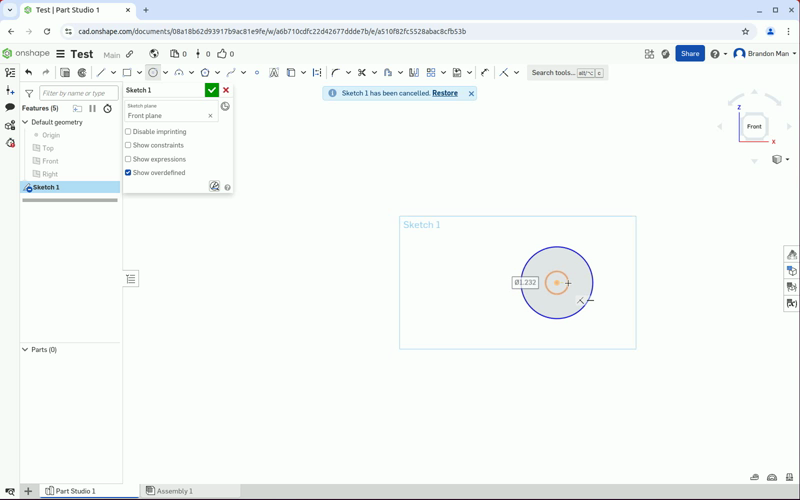
scroll(-6)
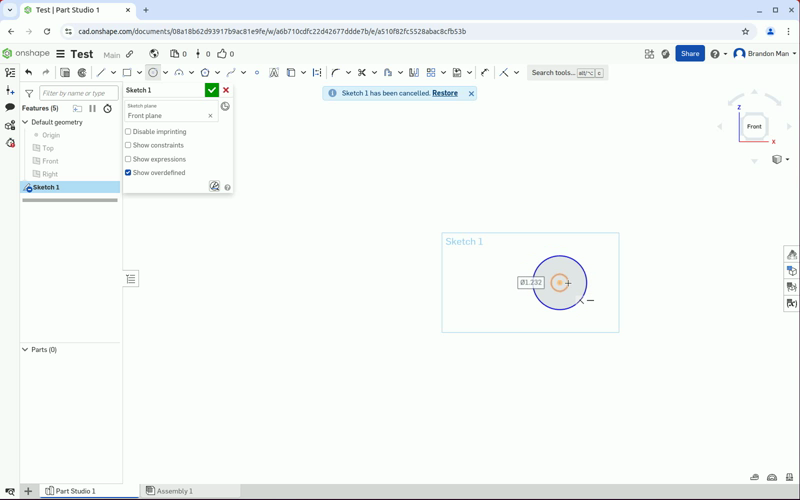
scroll(-6)
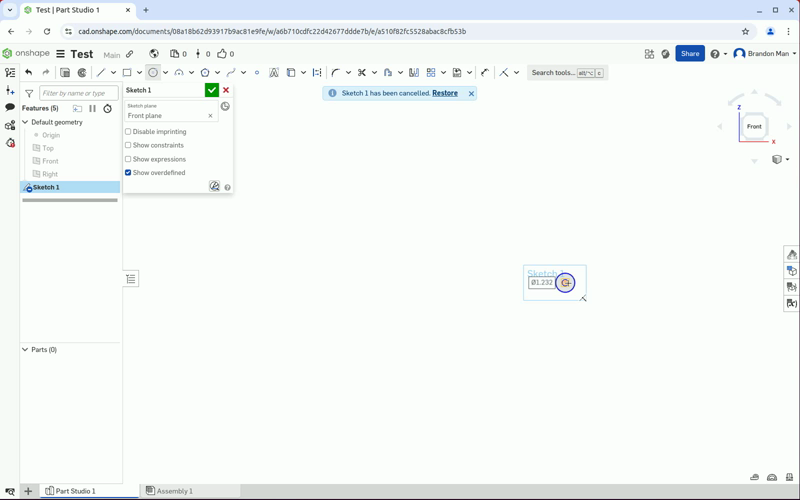
key(esc)
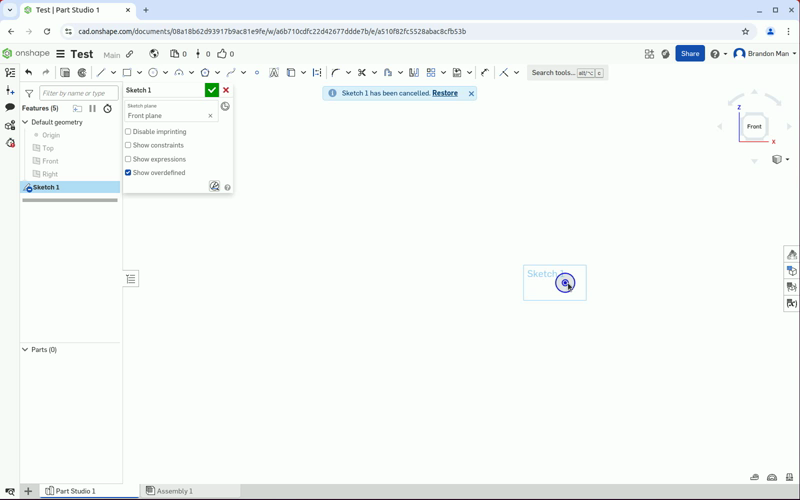
mouse_move(564, 286)
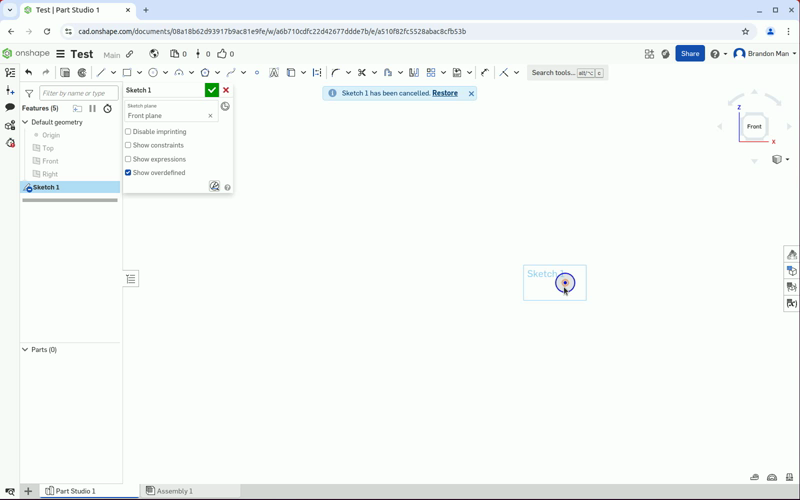
scroll(6)
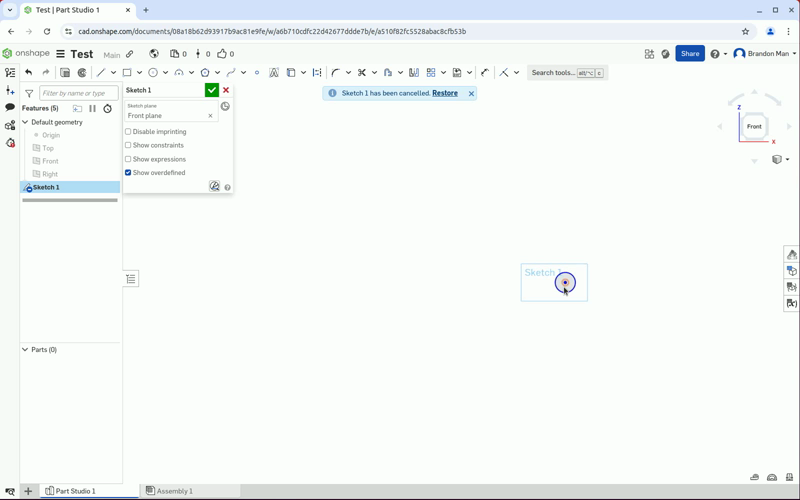
scroll(6)
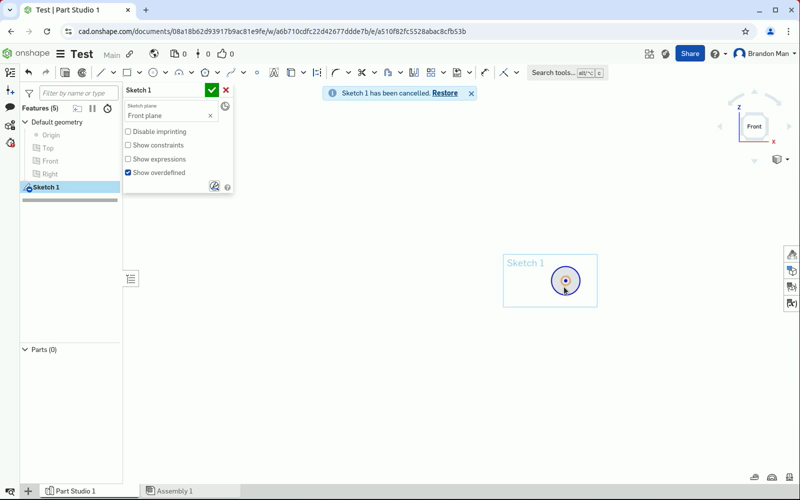
scroll(6)
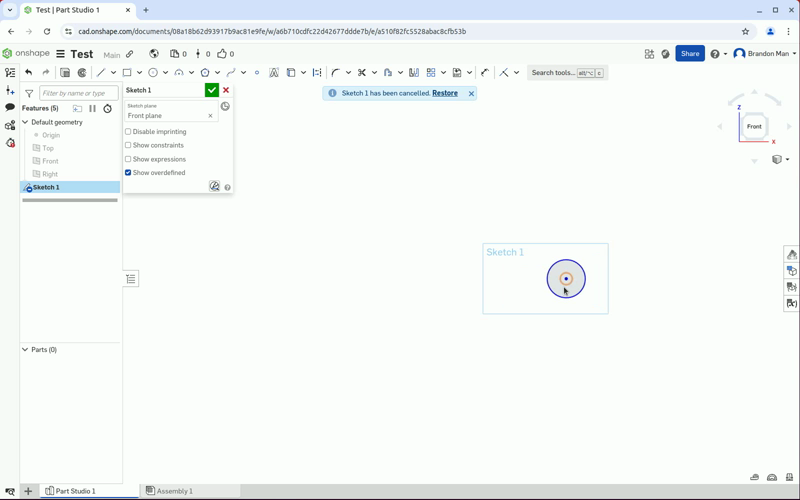
scroll(6)
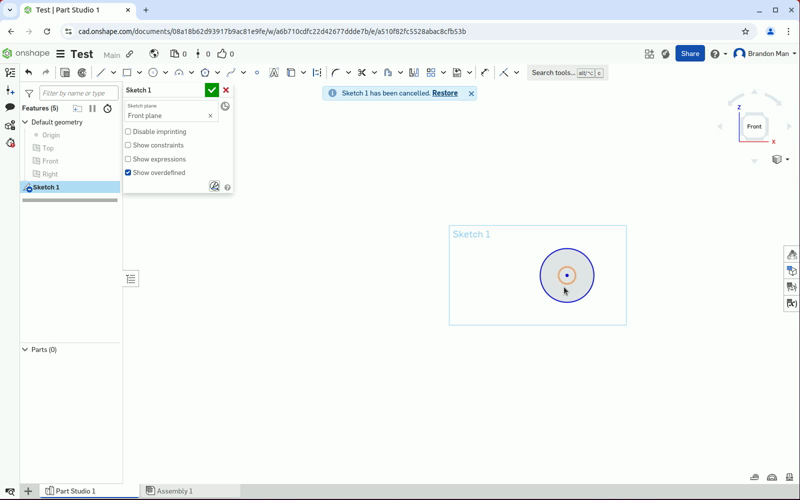
scroll(6)
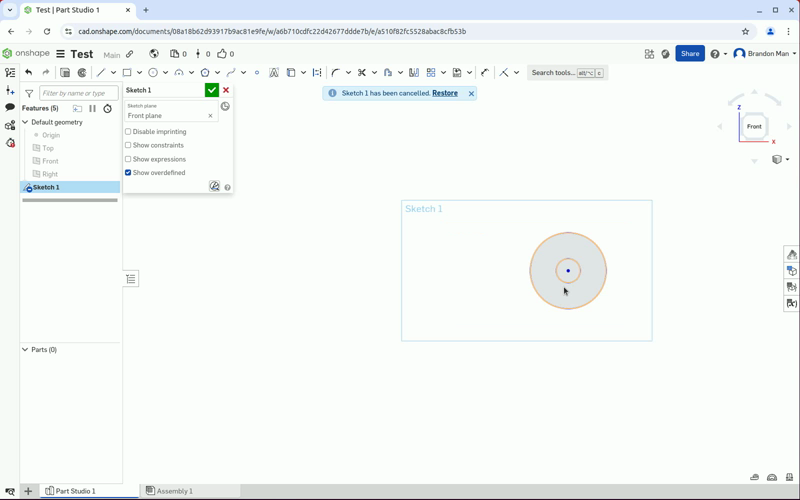
scroll(6)
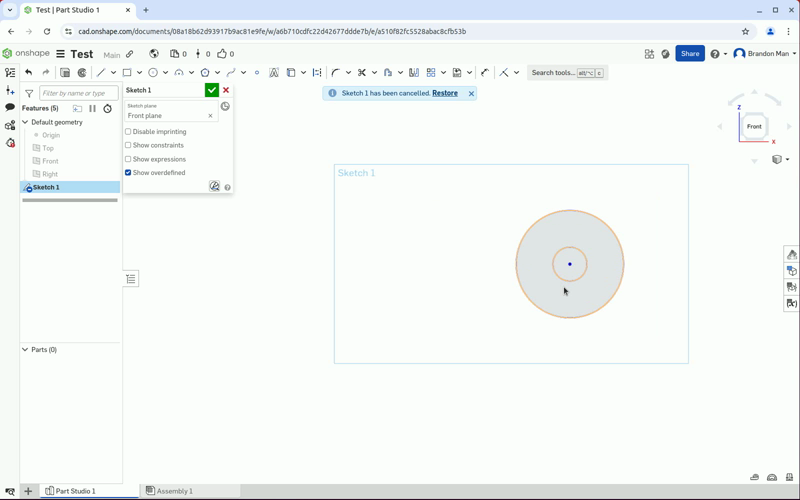
scroll(6)
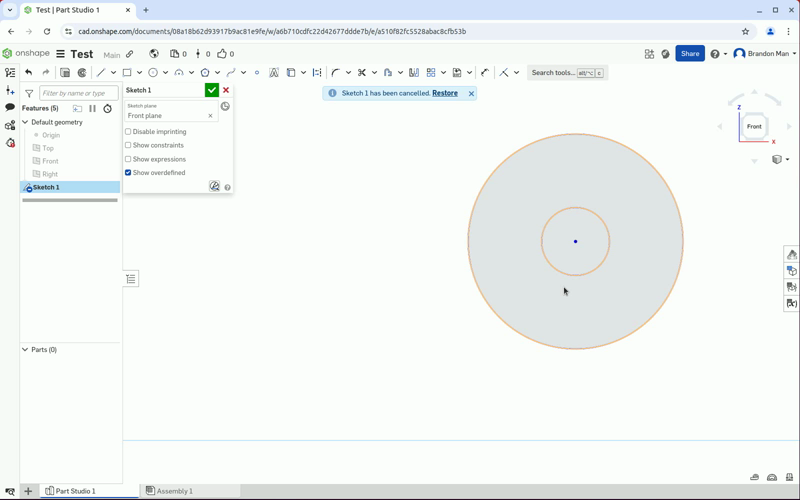
click(564, 286)
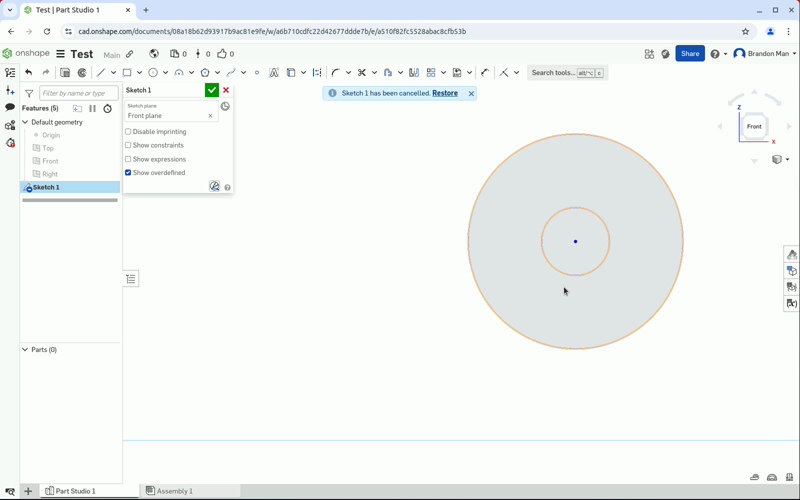
scroll(-6)
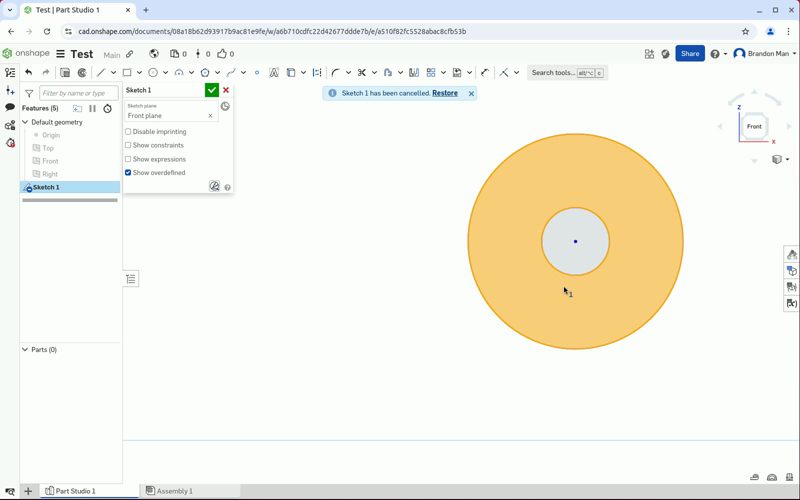
scroll(-6)
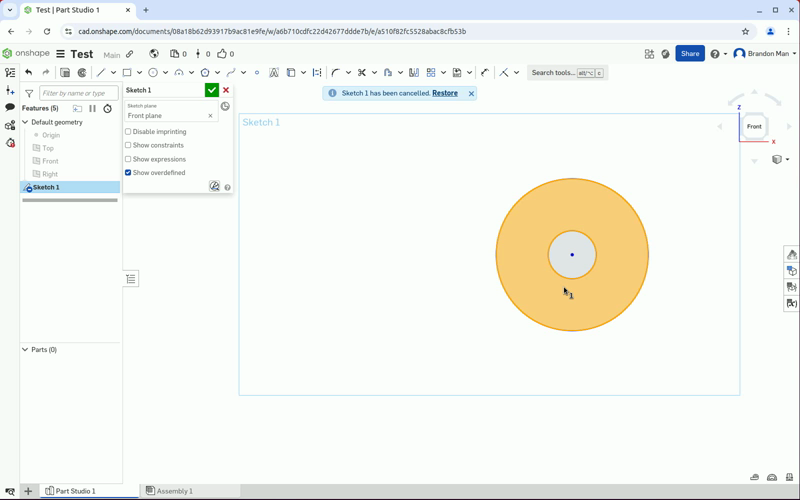
scroll(-6)
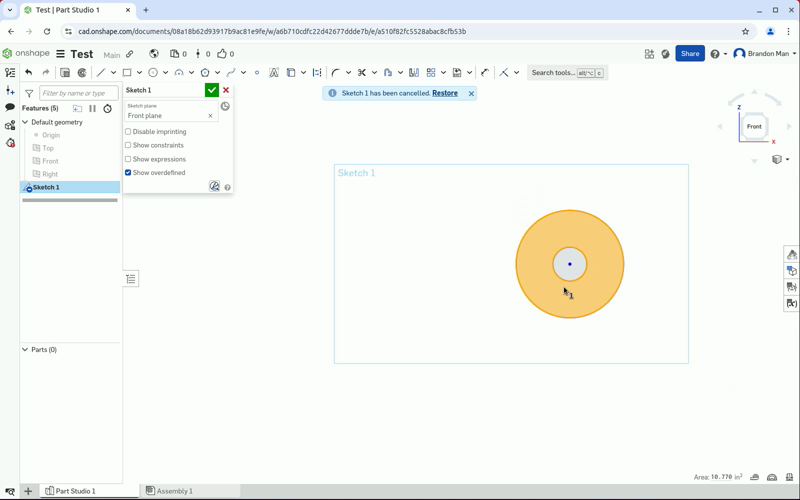
scroll(-6)
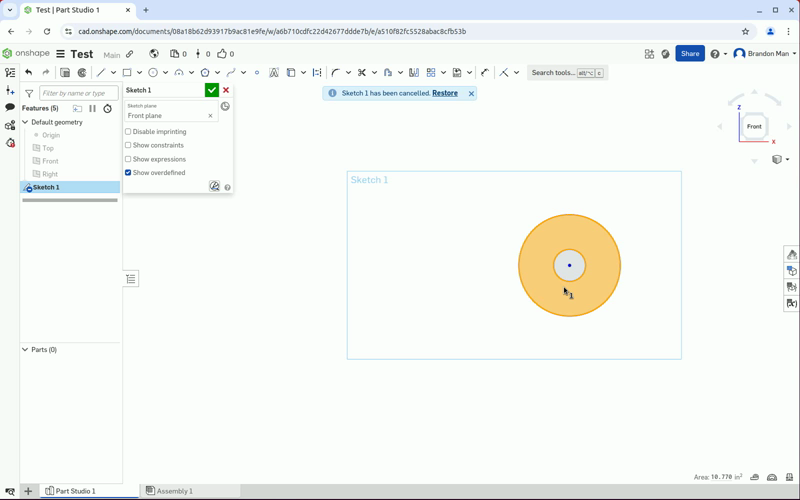
scroll(-6)
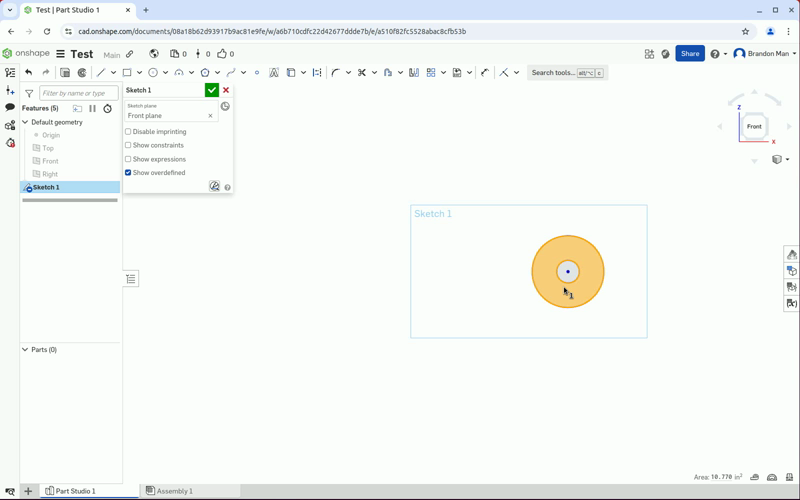
scroll(-6)
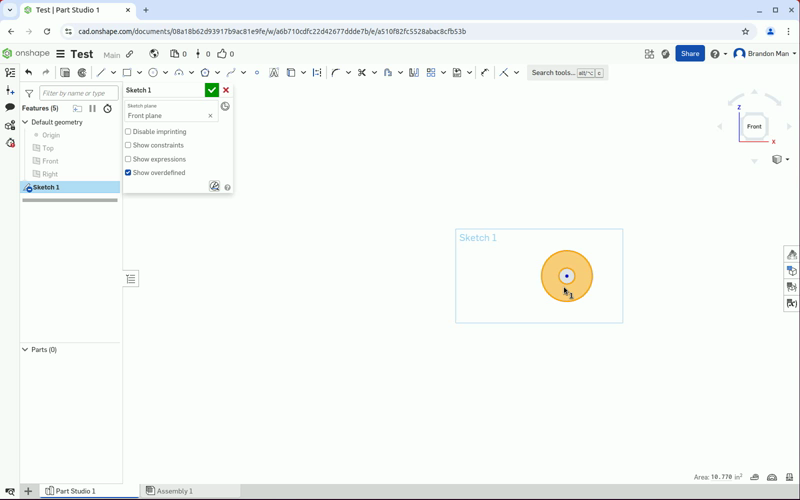
scroll(-6)
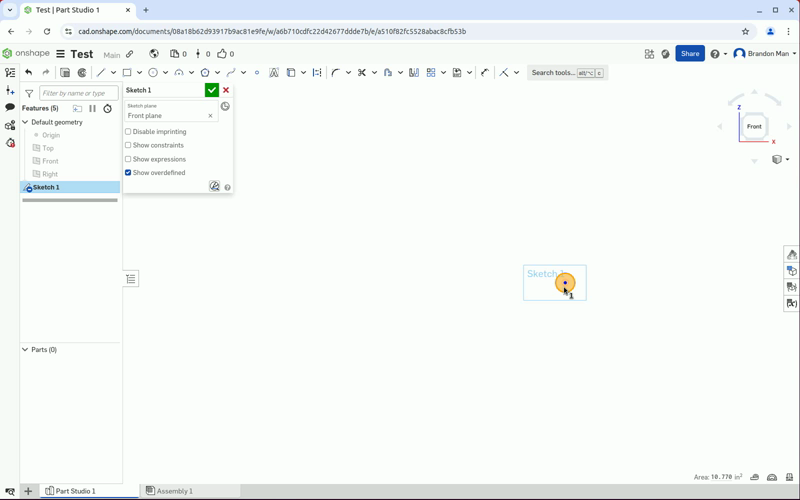
mouse_move(73, 352)
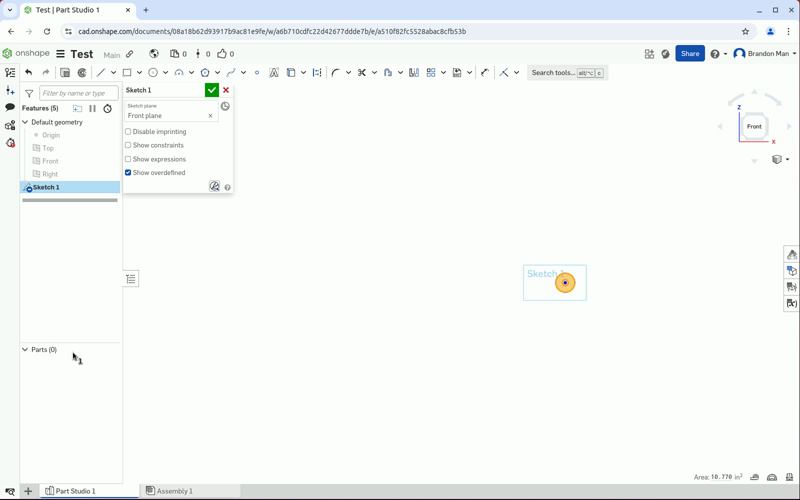
key(shift+y)
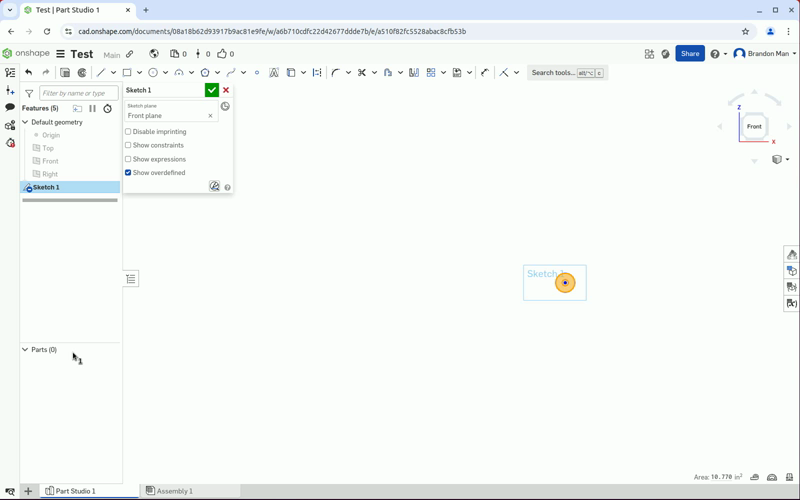
key(shift+e)
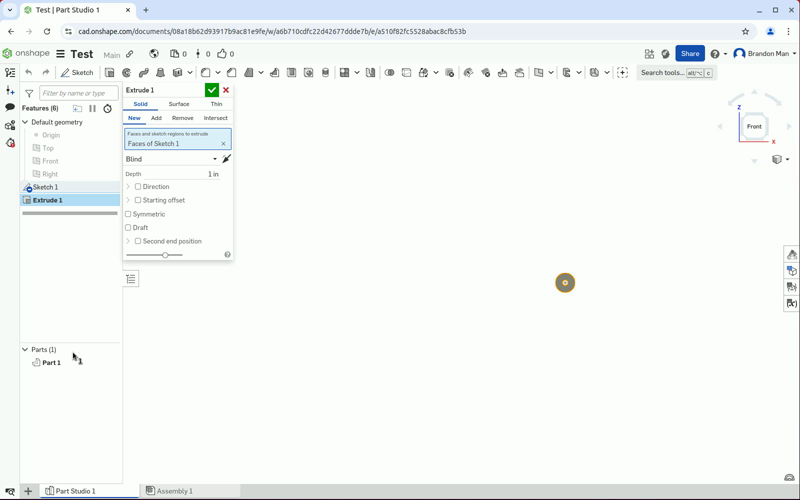
mouse_move(143, 106)
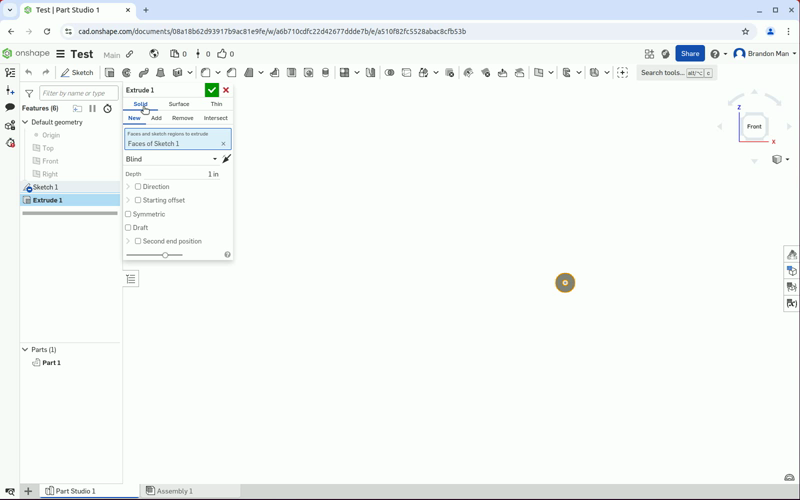
click(143, 106)
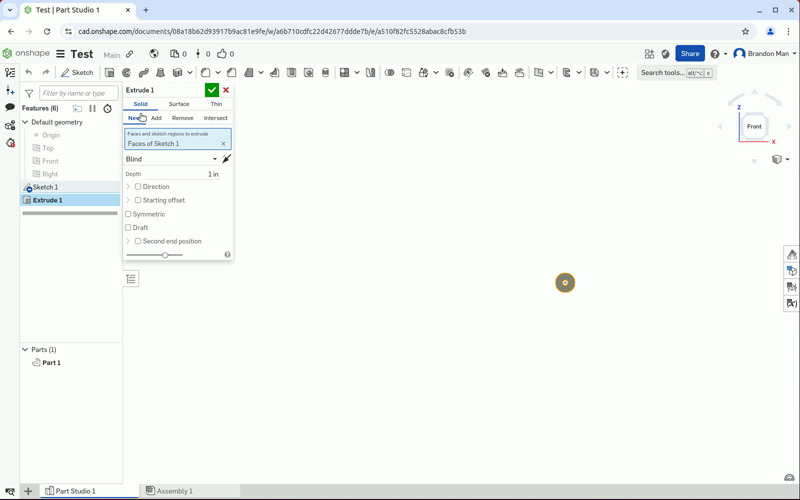
mouse_move(137, 120)
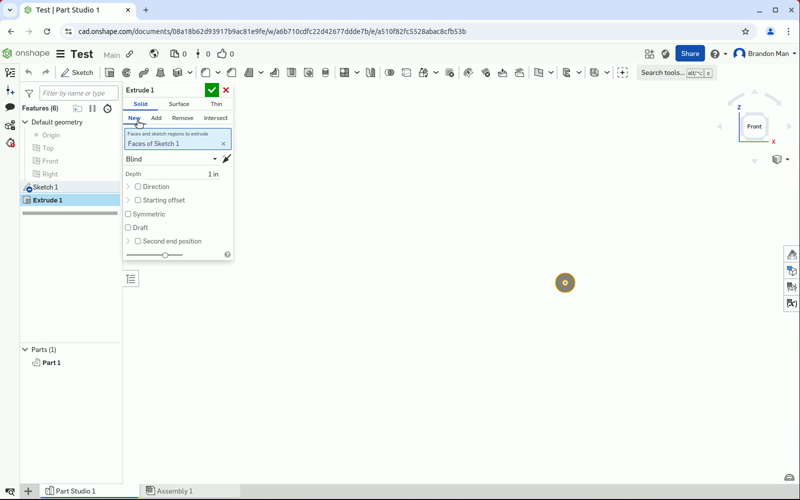
click(137, 120)
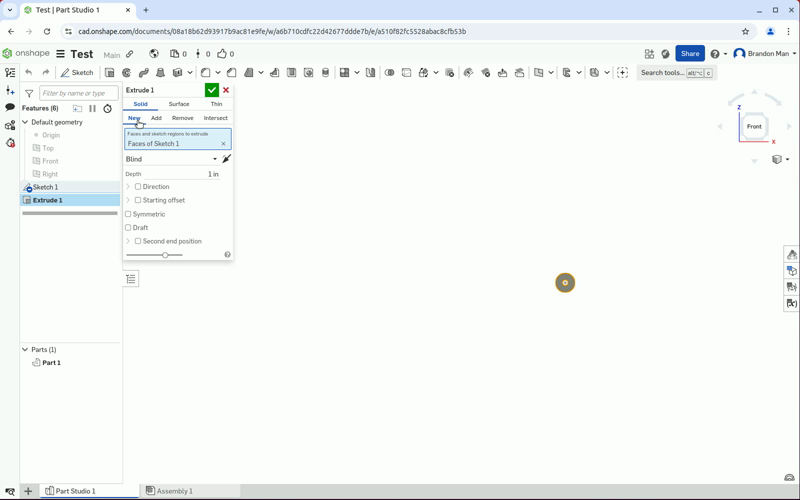
key(tab, 4)
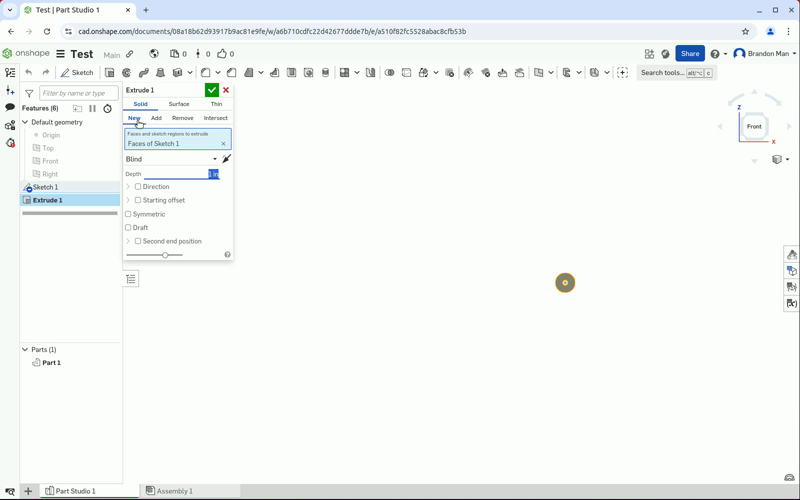
text(0.481)
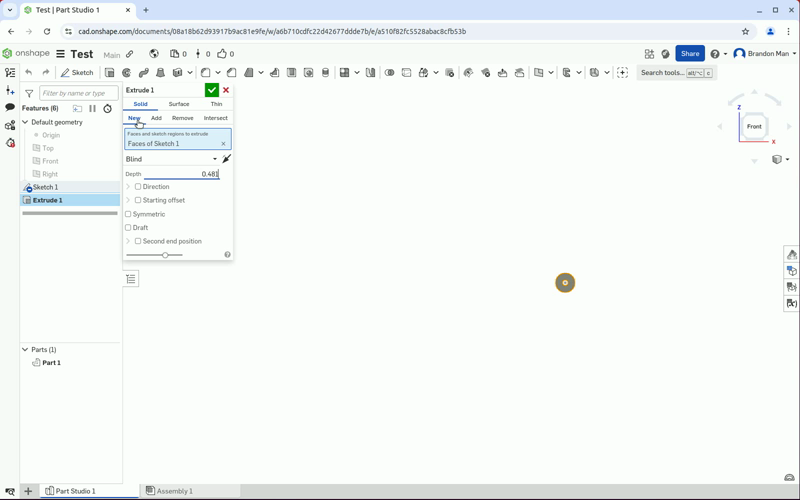
key(enter)
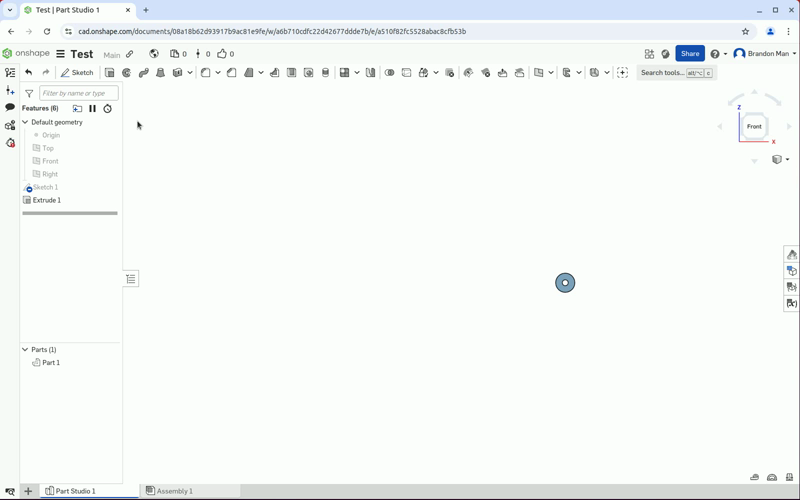
key(shift+h)
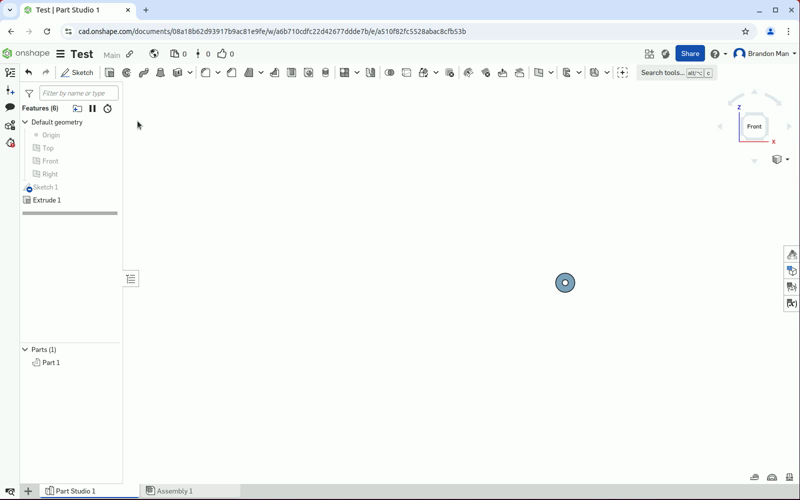
key(shift+h)
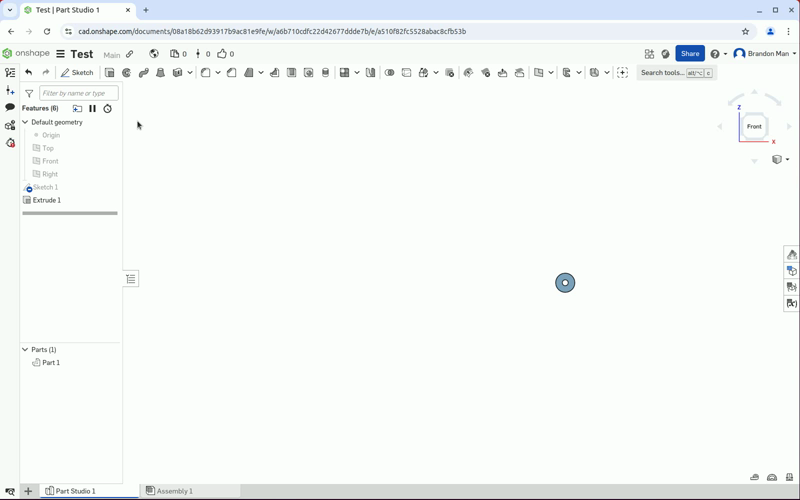
mouse_move(73, 189)
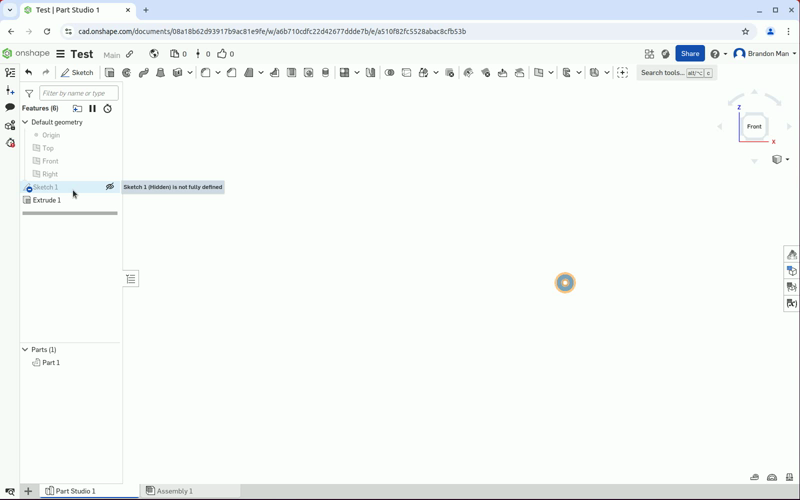
click(73, 189)
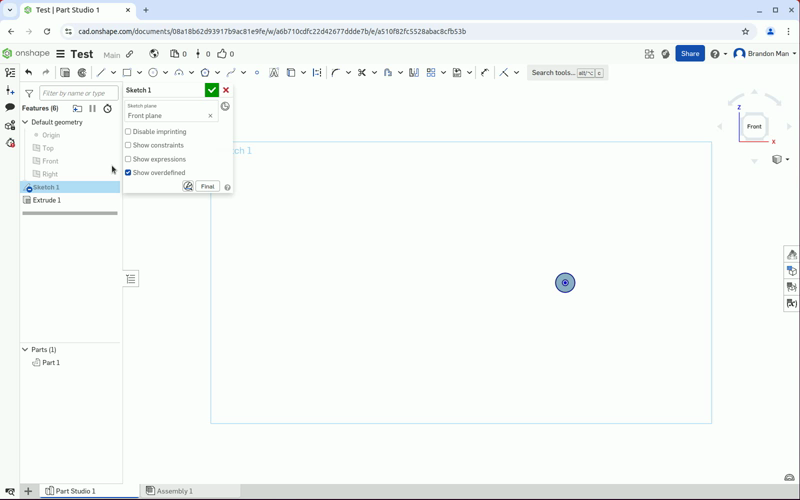
mouse_move(229, 92)
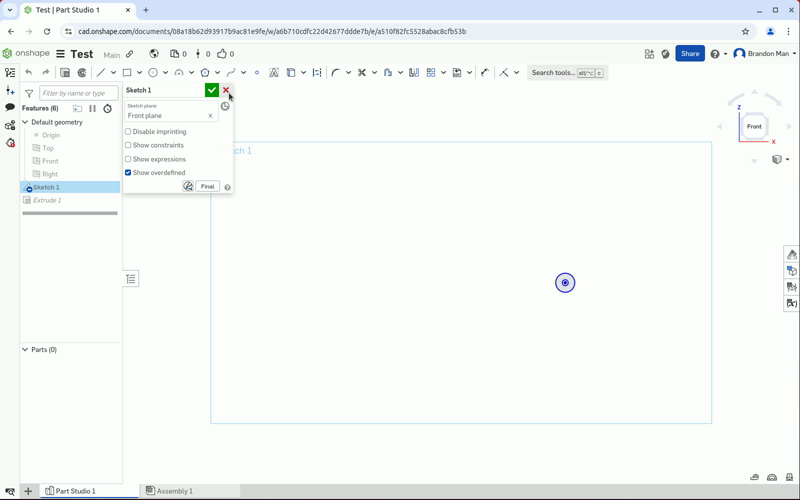
click(229, 92)
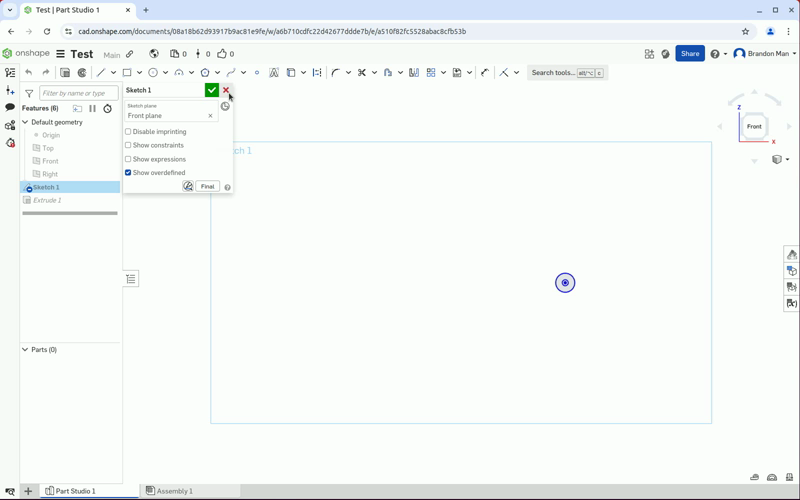
key(shift+s)
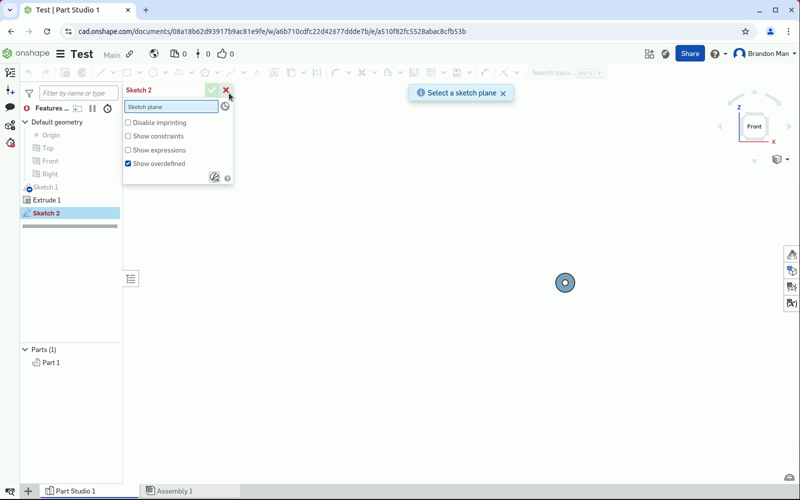
mouse_move(73, 163)
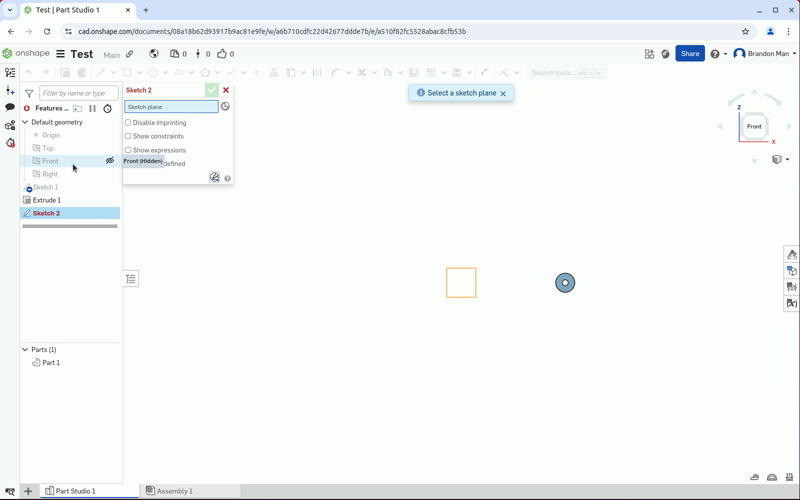
click(73, 163)
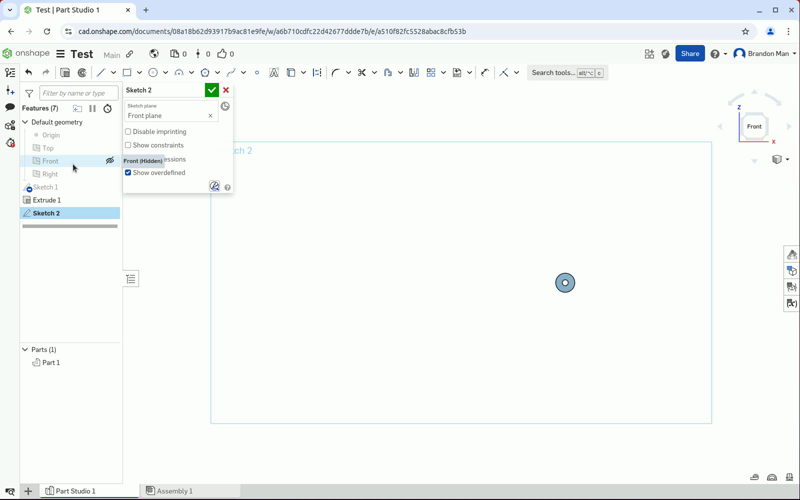
mouse_move(73, 352)
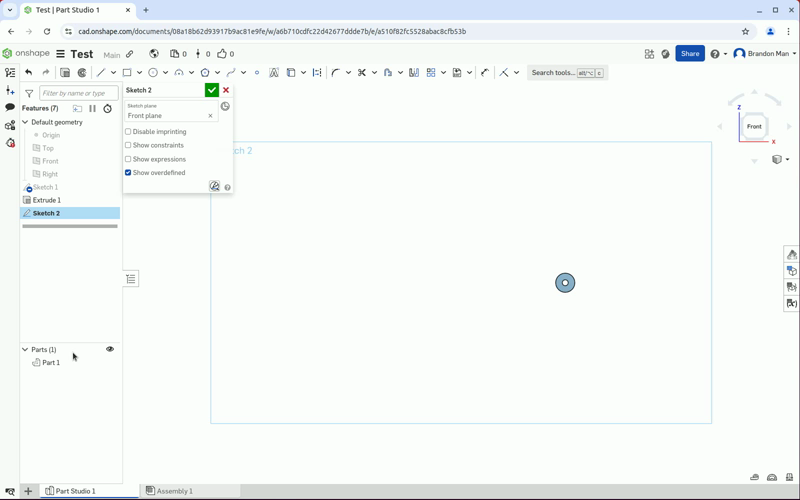
key(y)
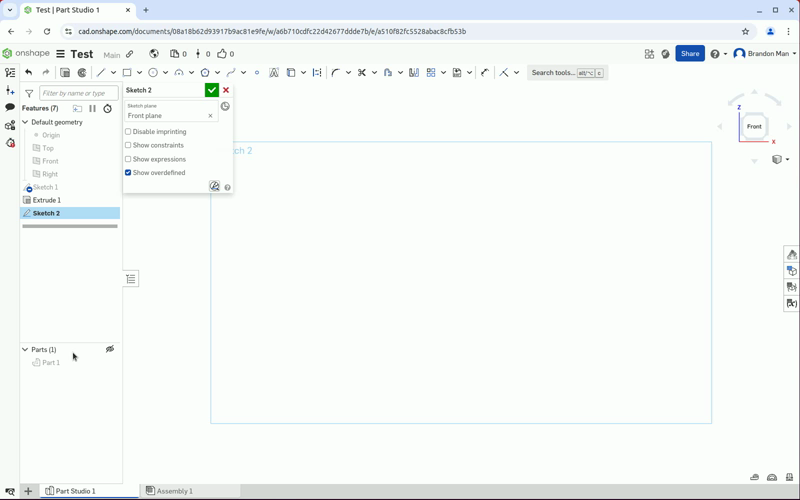
key(c)
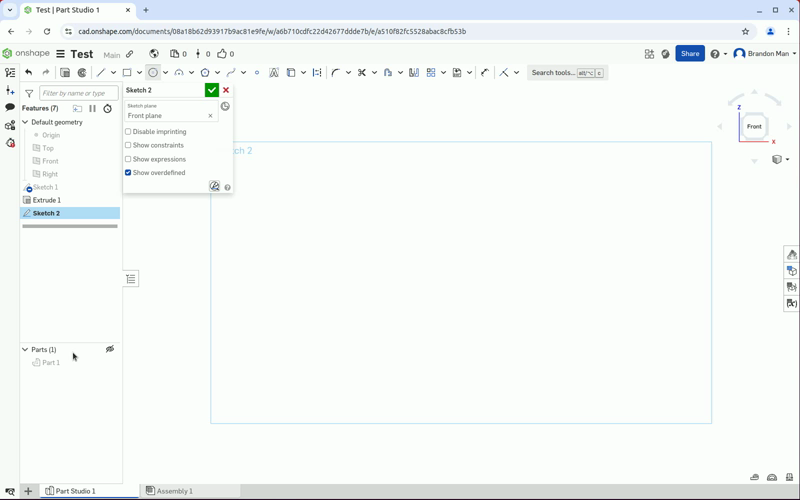
key_down(shift)
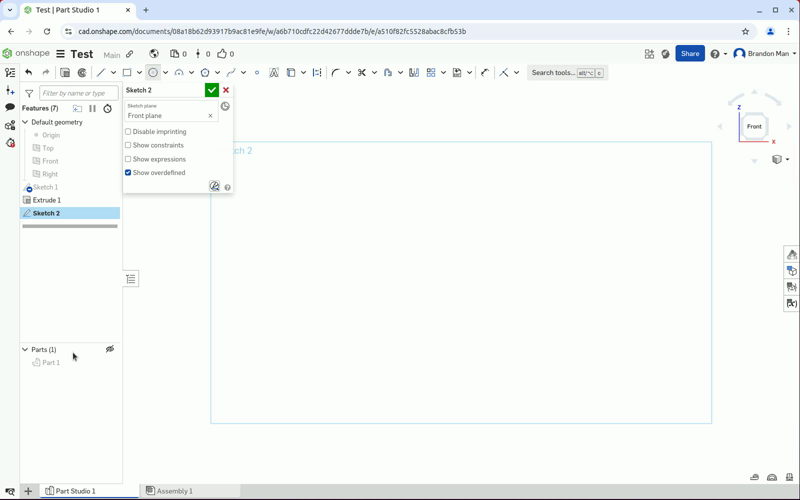
mouse_move(461, 243)
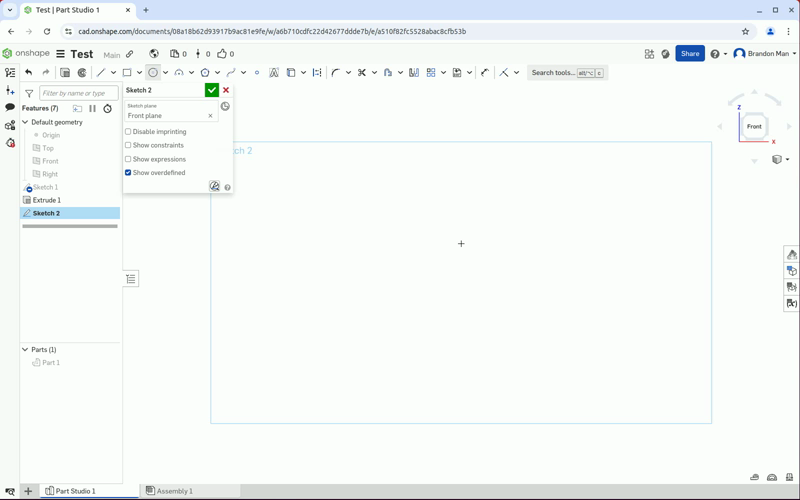
click(461, 243)
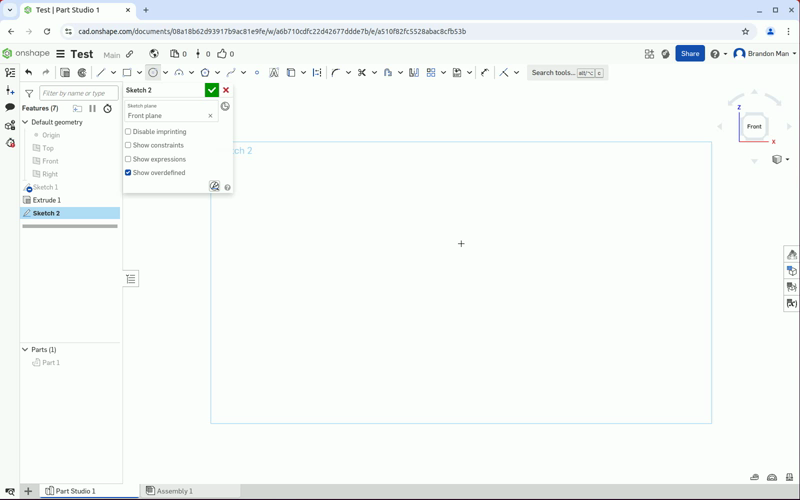
key_up(shift)
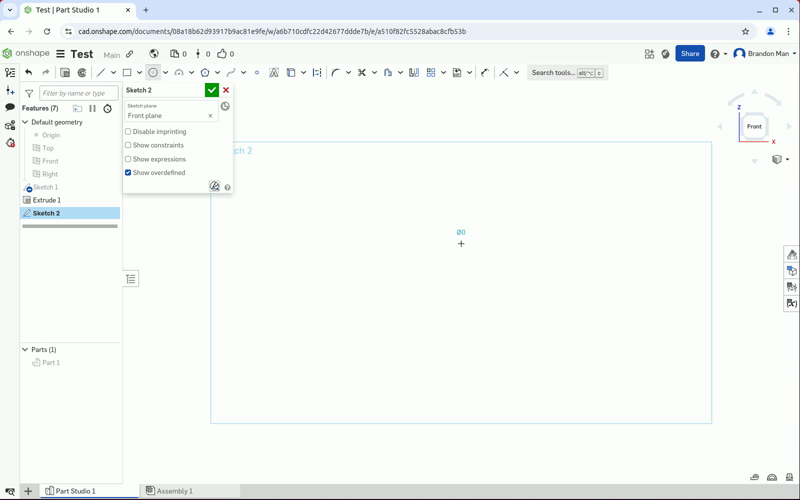
mouse_move(468, 243)
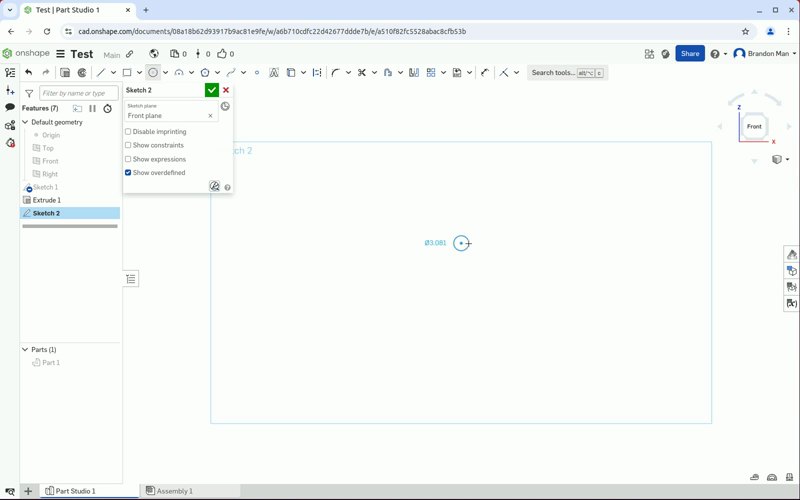
click(468, 243)
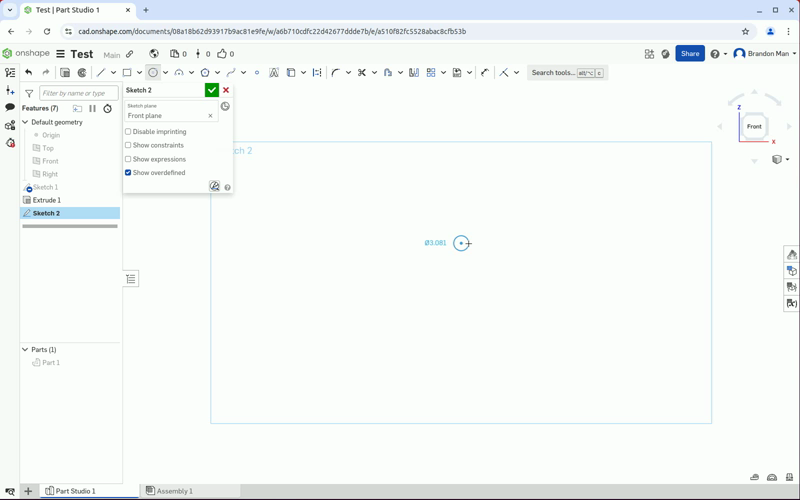
key(esc)
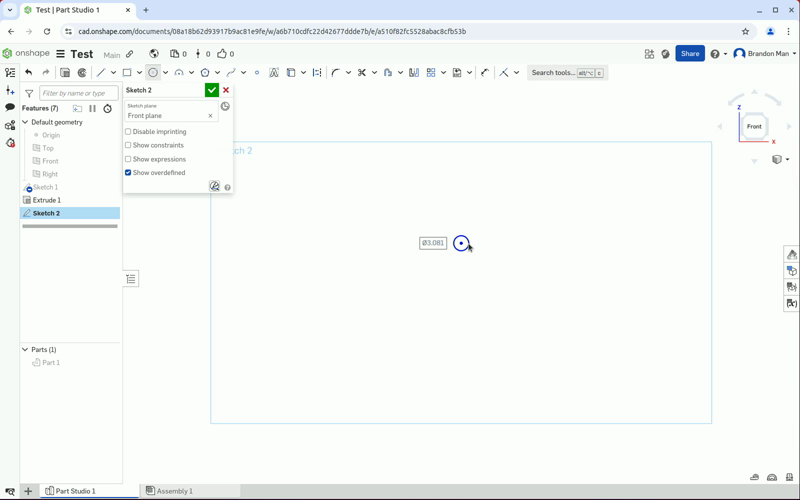
key(c)
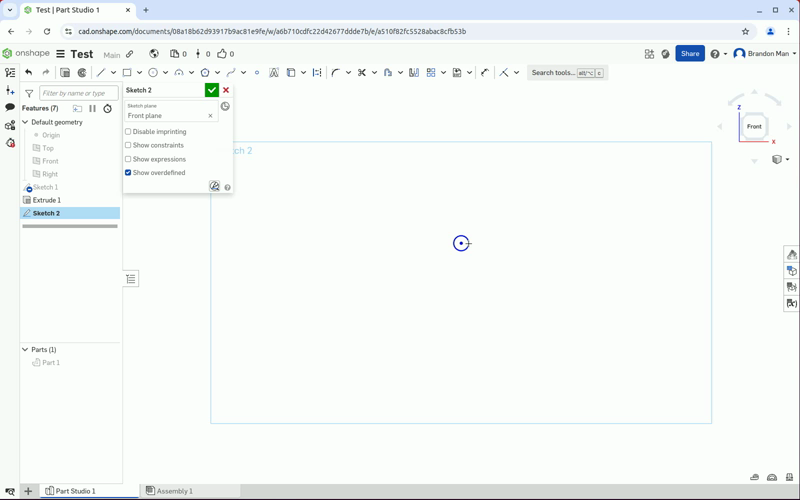
key_down(shift)
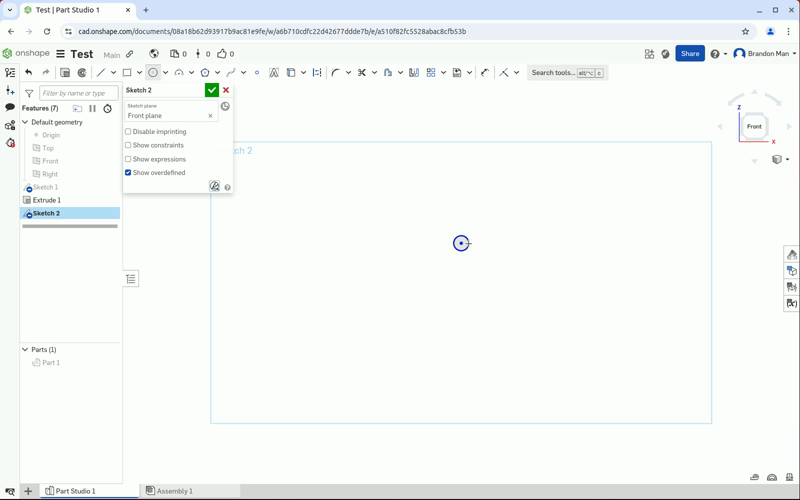
mouse_move(461, 243)
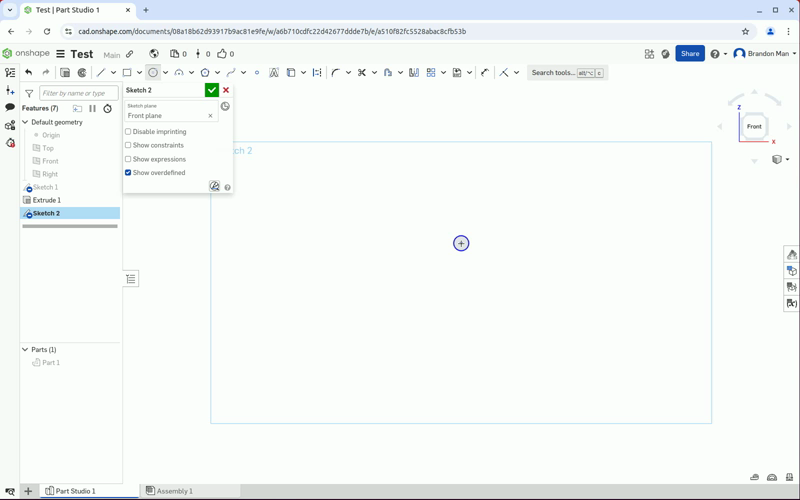
click(461, 243)
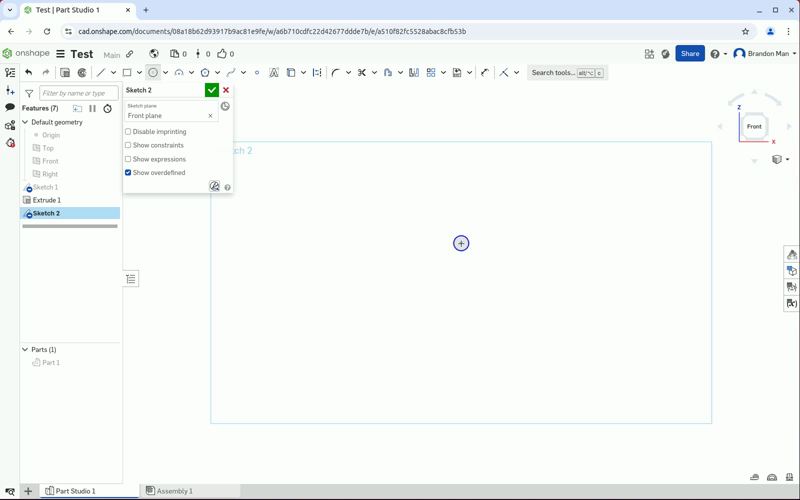
key_up(shift)
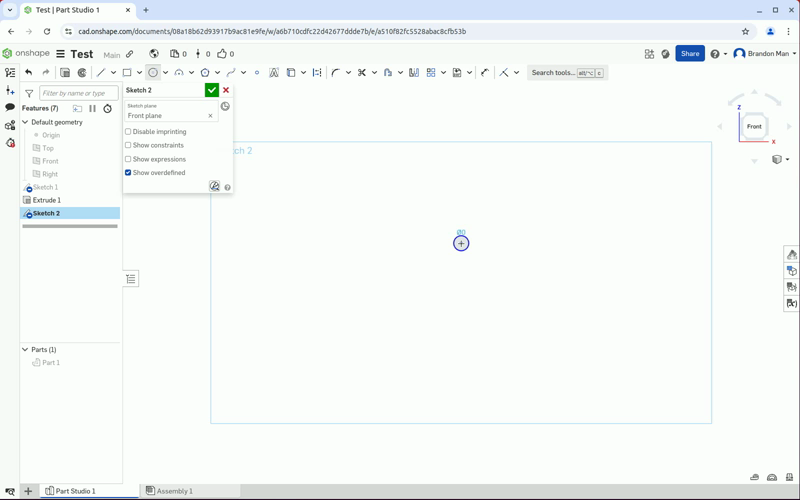
mouse_move(464, 243)
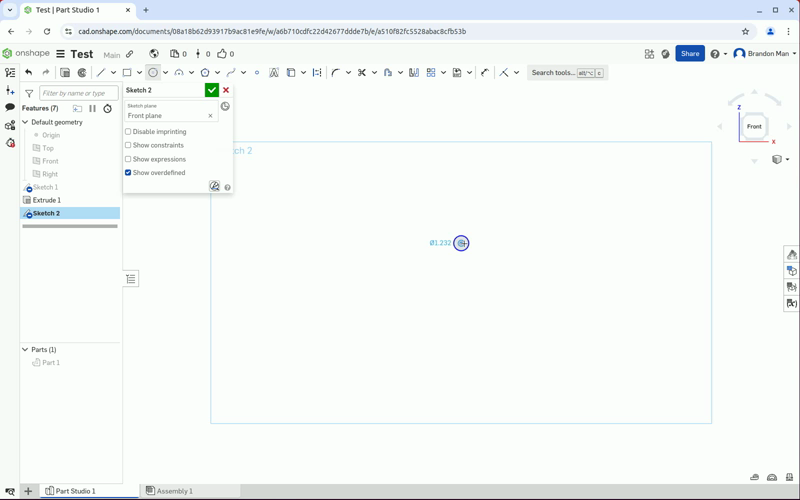
scroll(6)
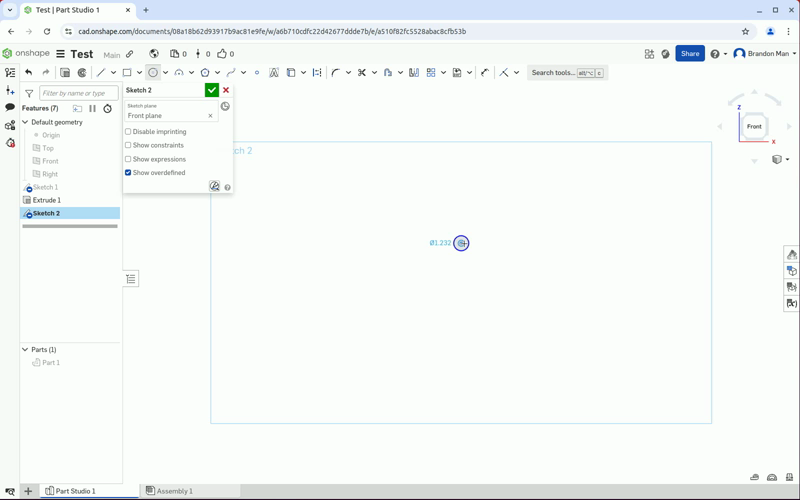
scroll(6)
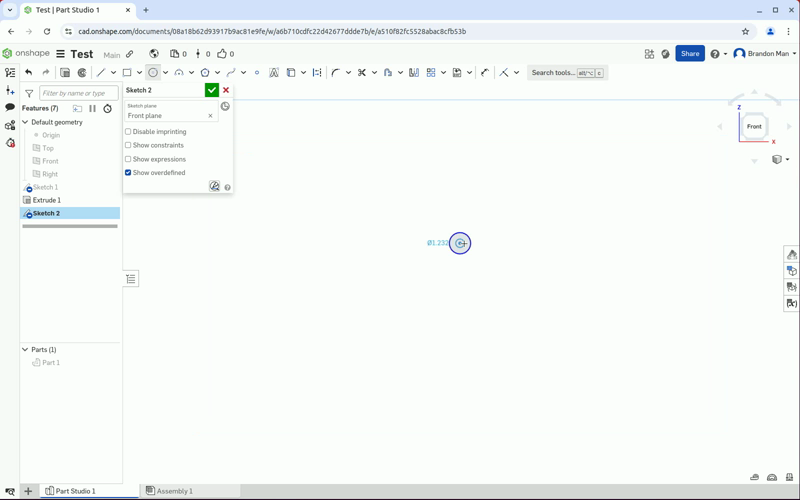
scroll(6)
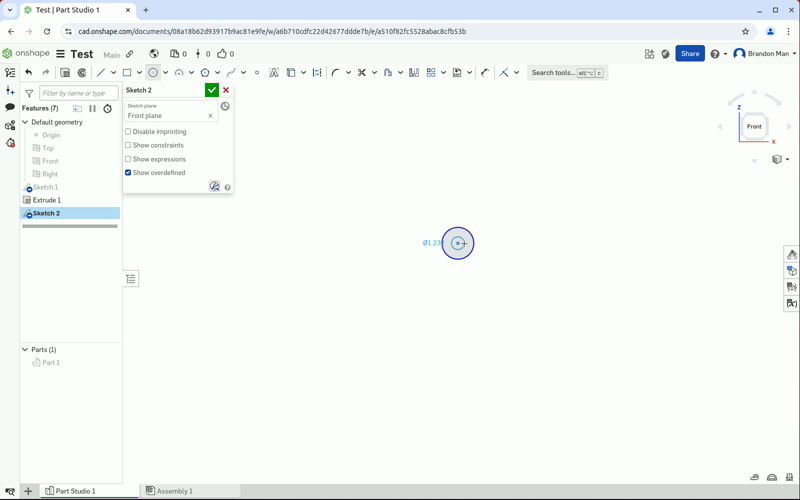
scroll(6)
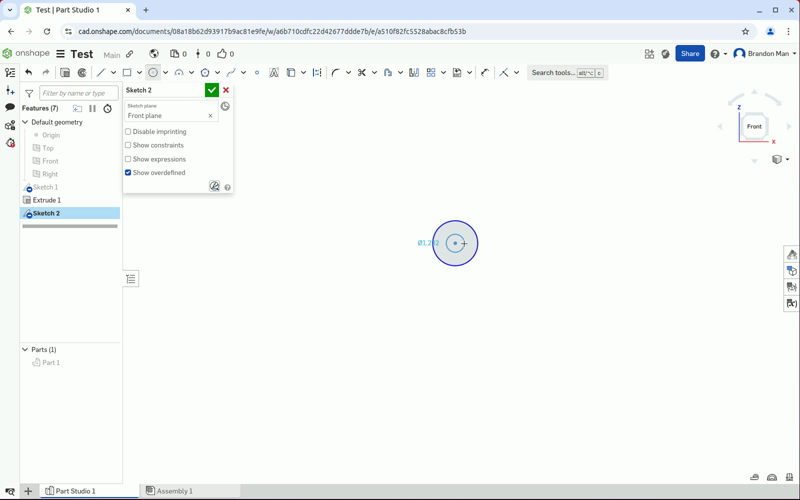
scroll(6)
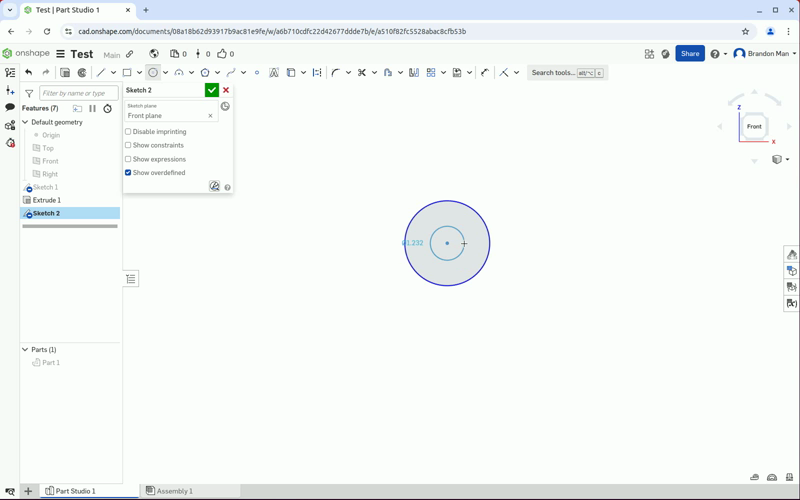
scroll(6)
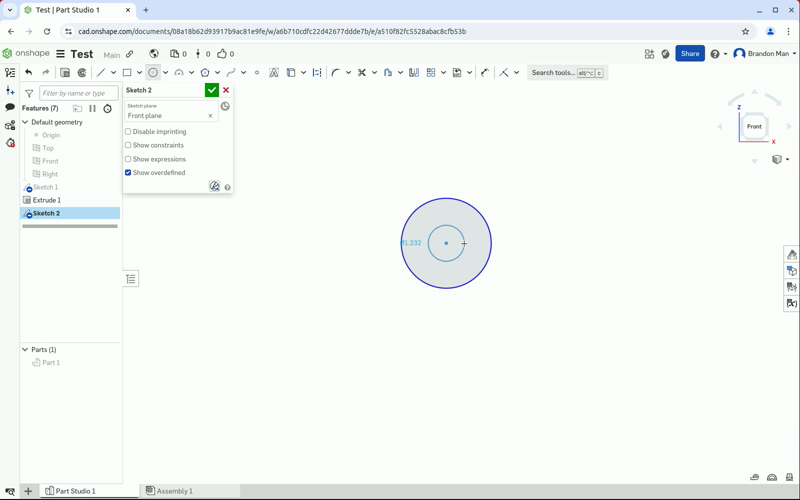
scroll(6)
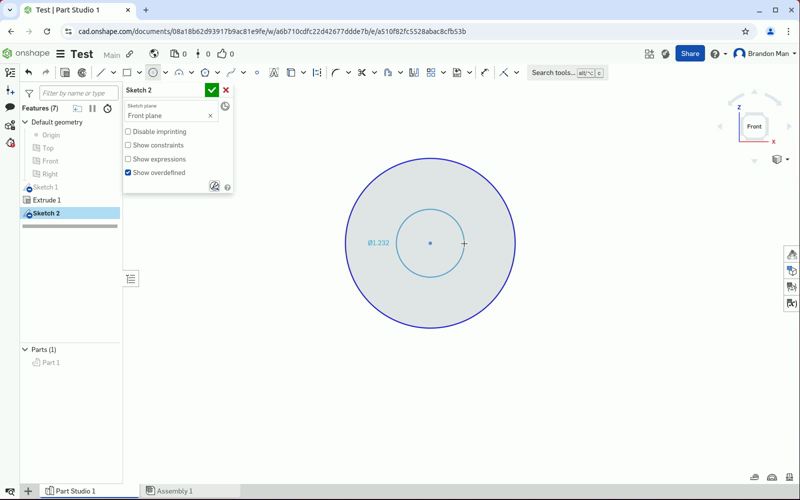
click(464, 243)
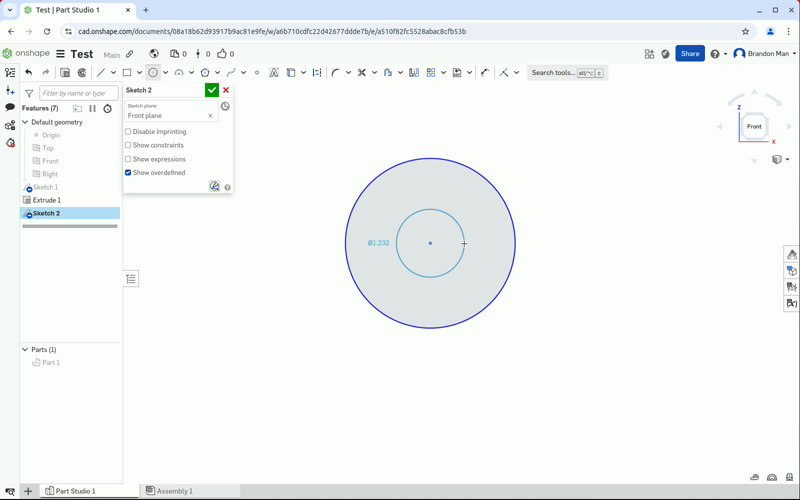
scroll(-6)
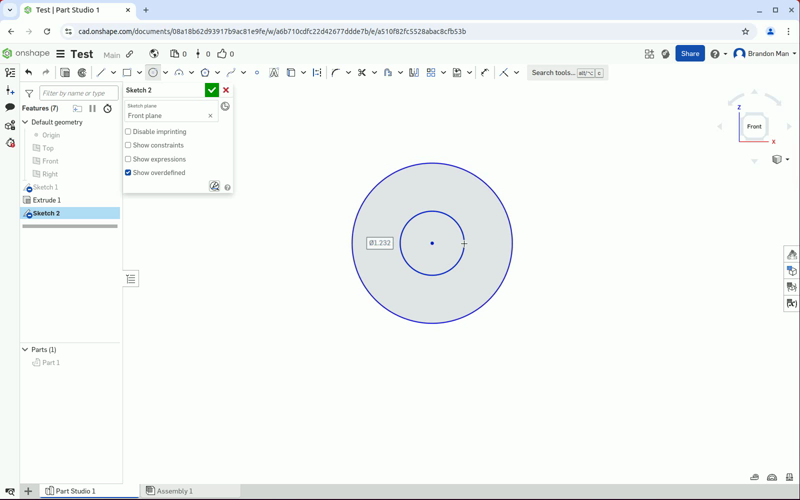
scroll(-6)
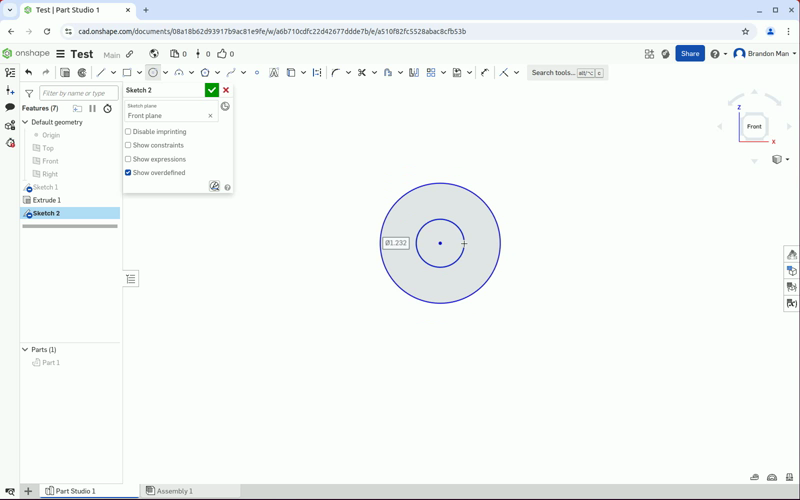
scroll(-6)
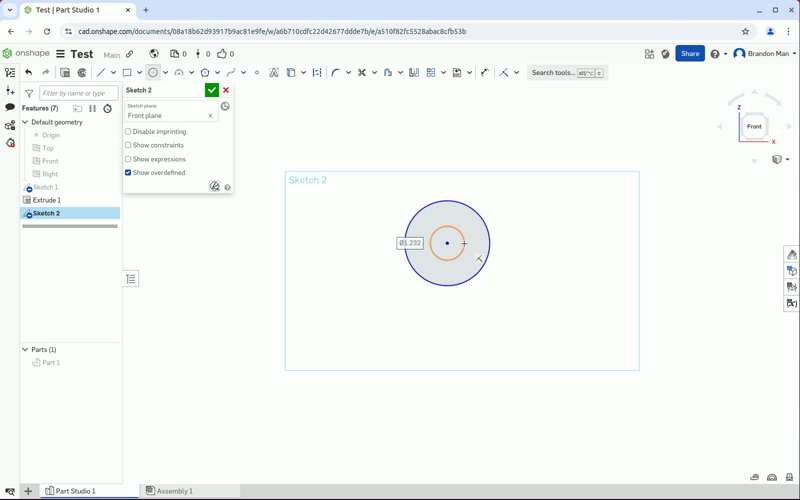
scroll(-6)
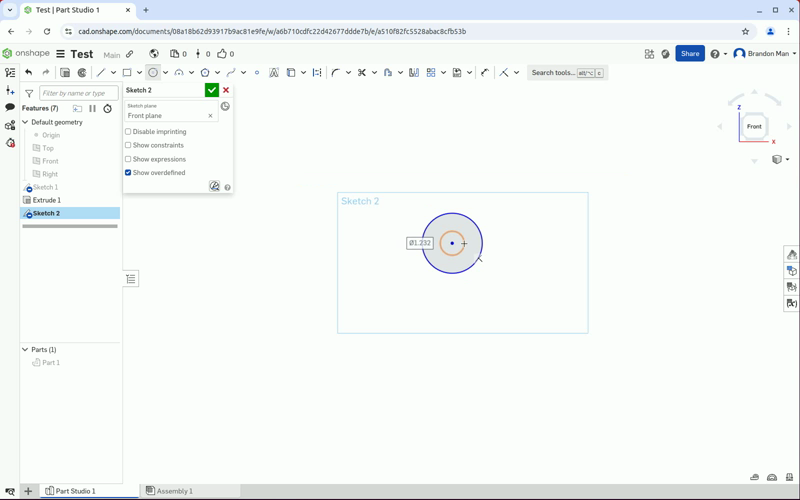
scroll(-6)
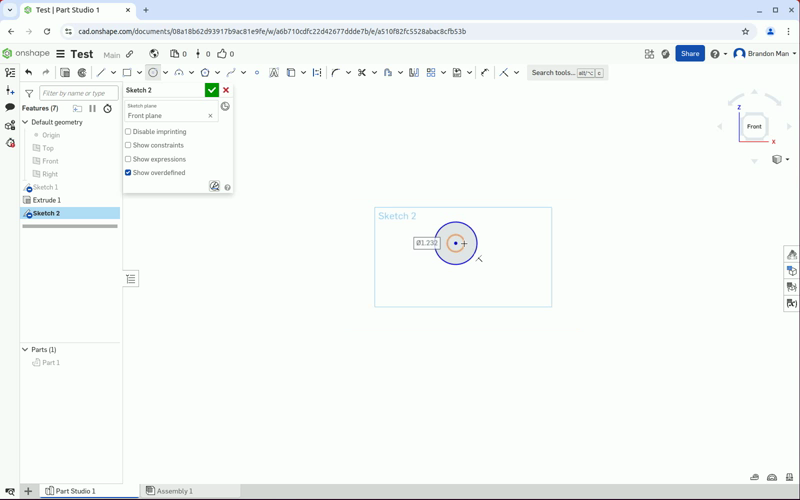
scroll(-6)
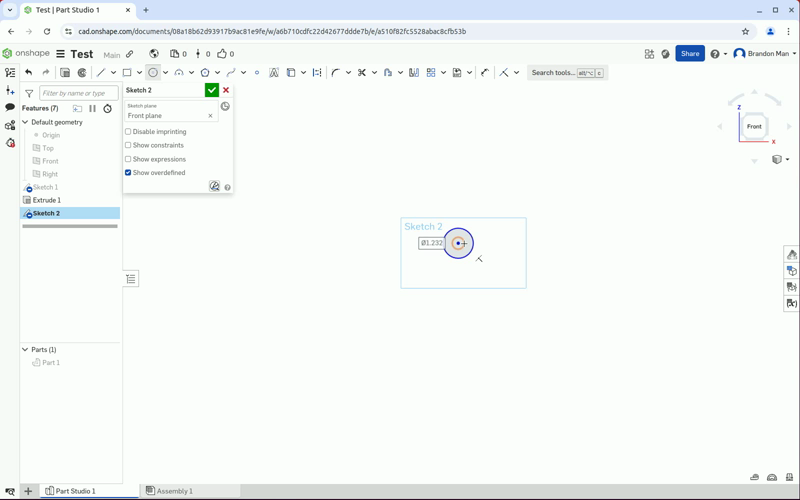
scroll(-6)
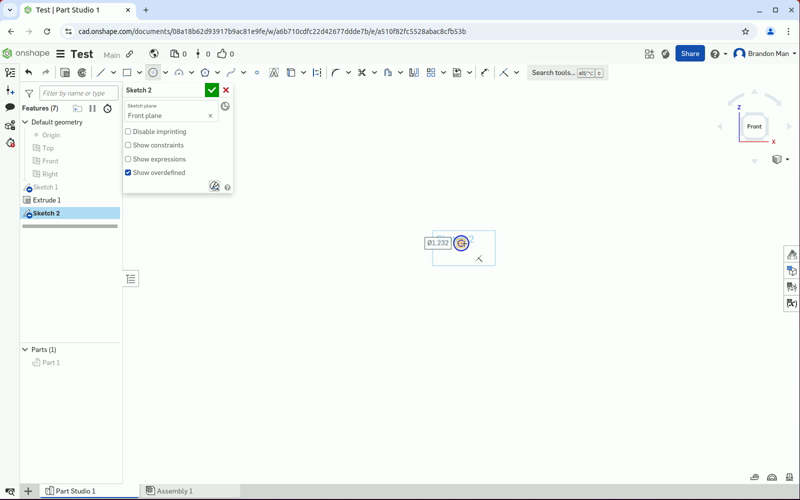
key(esc)
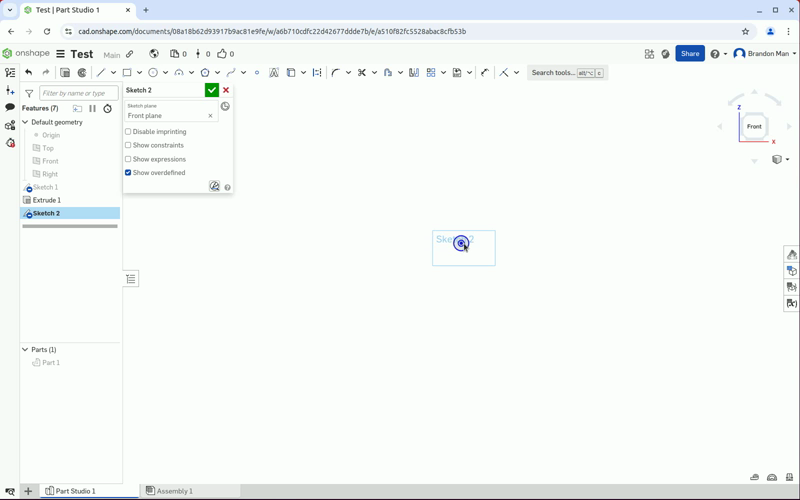
mouse_move(462, 238)
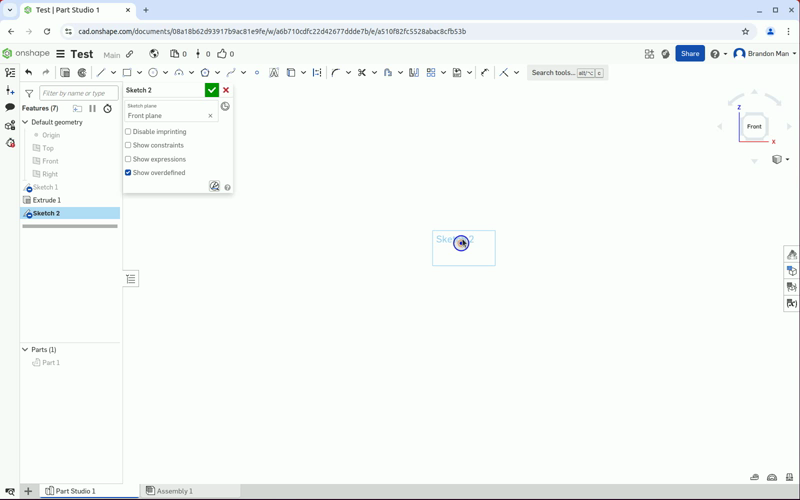
scroll(6)
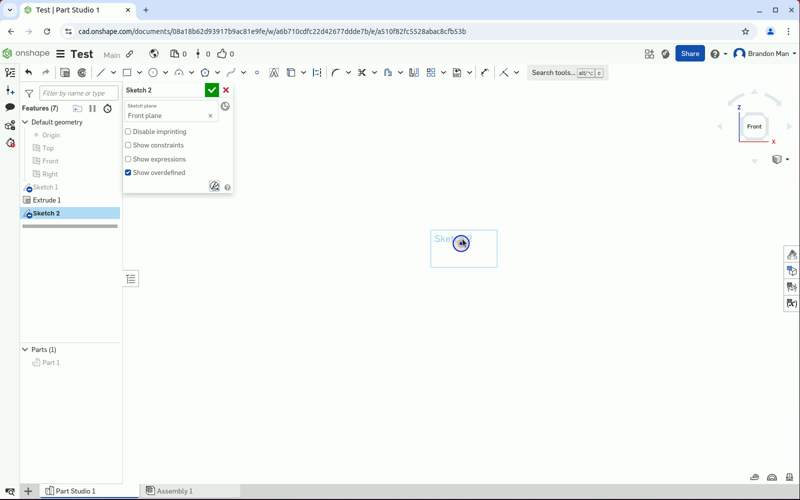
scroll(6)
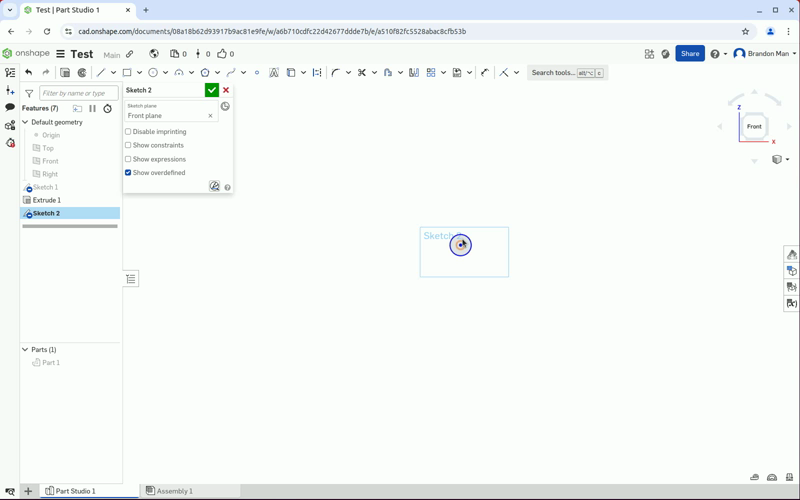
scroll(6)
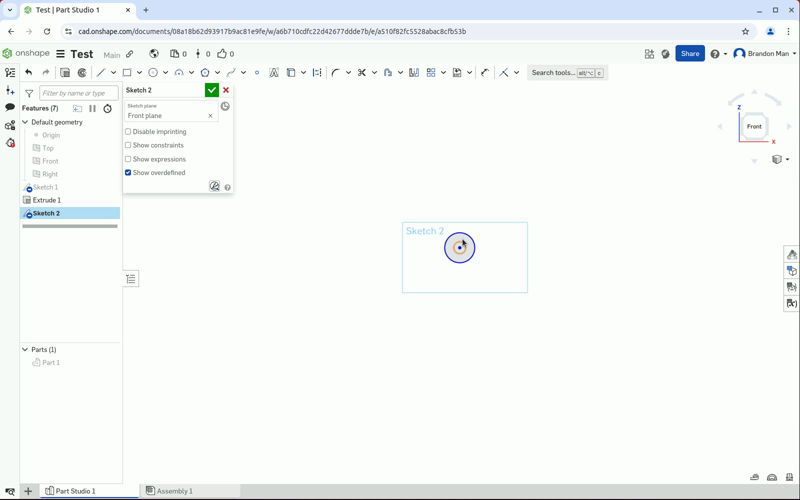
scroll(6)
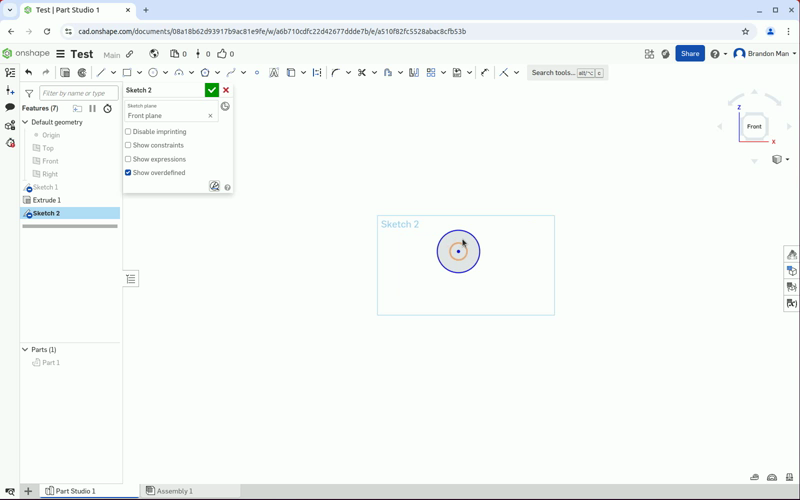
scroll(6)
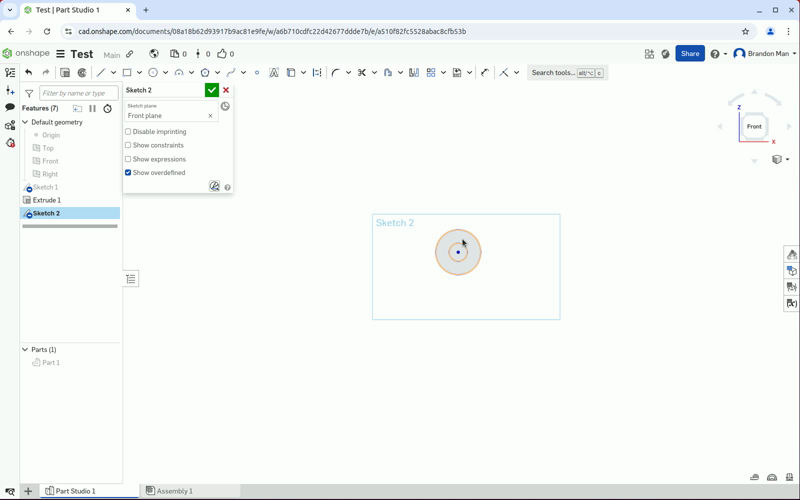
scroll(6)
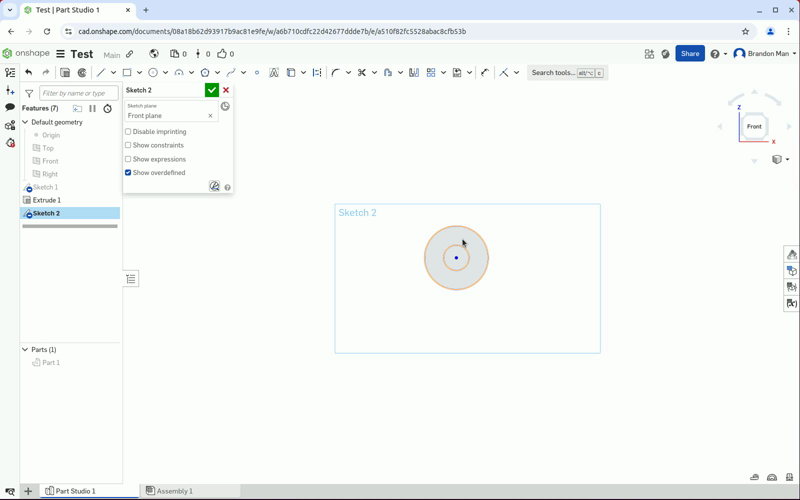
scroll(6)
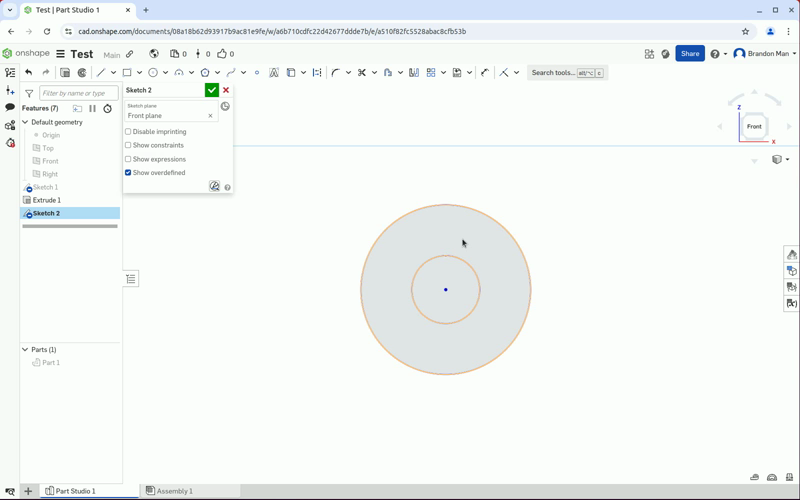
click(462, 238)
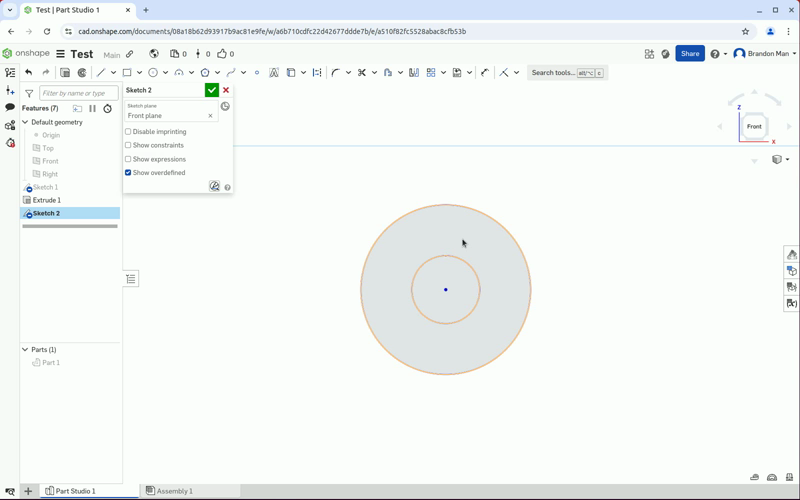
scroll(-6)
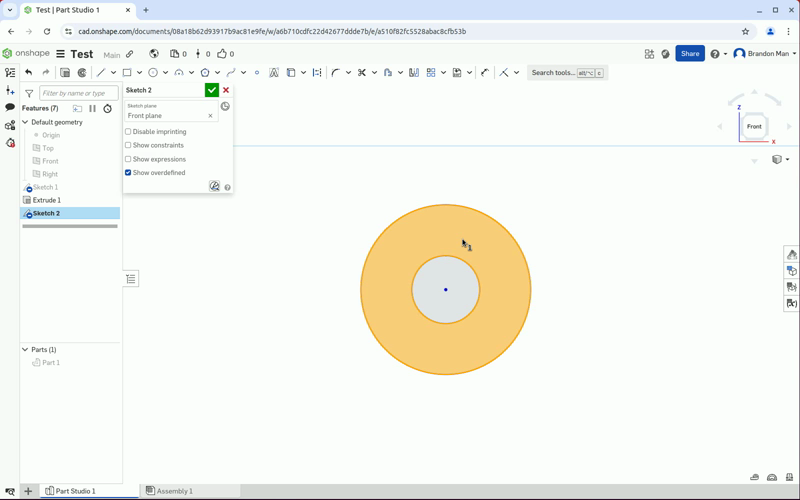
scroll(-6)
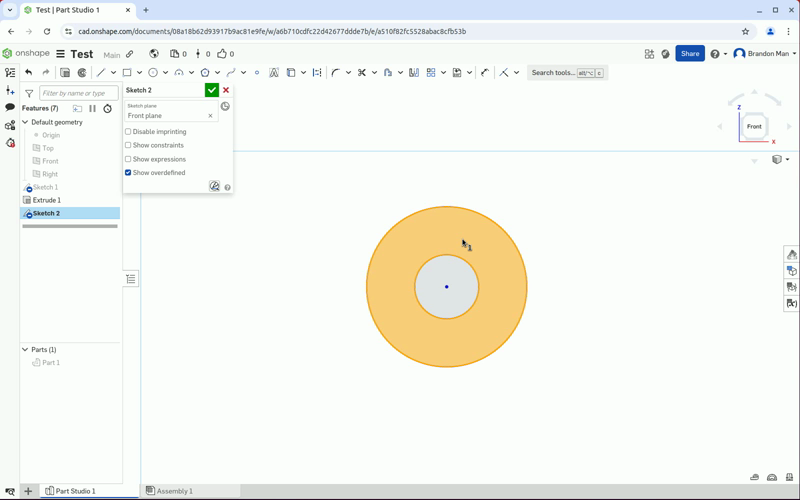
scroll(-6)
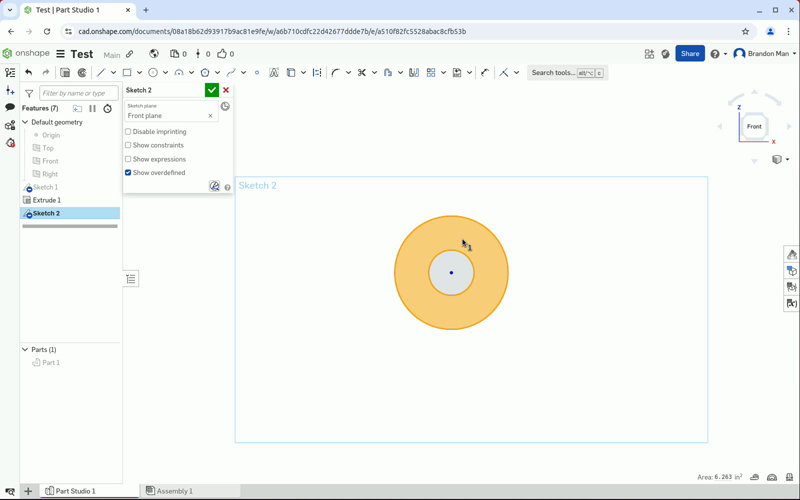
scroll(-6)
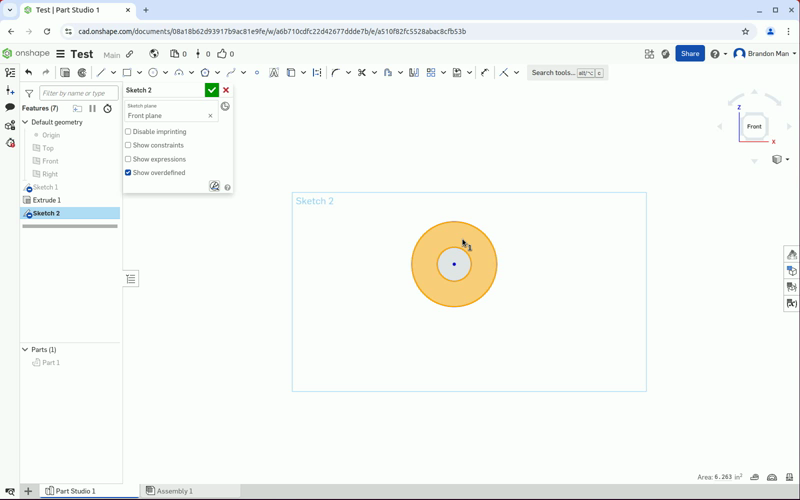
scroll(-6)
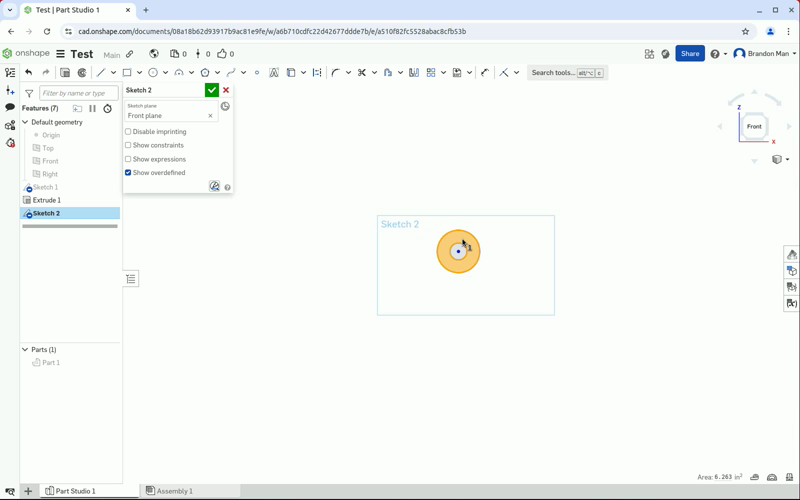
scroll(-6)
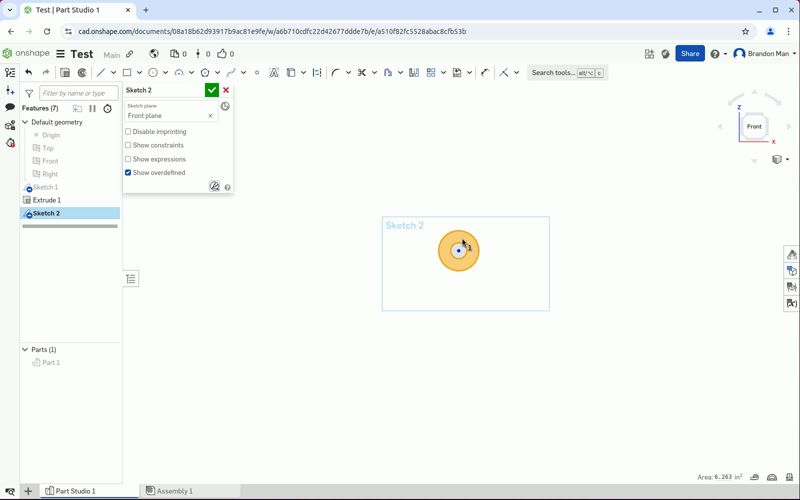
scroll(-6)
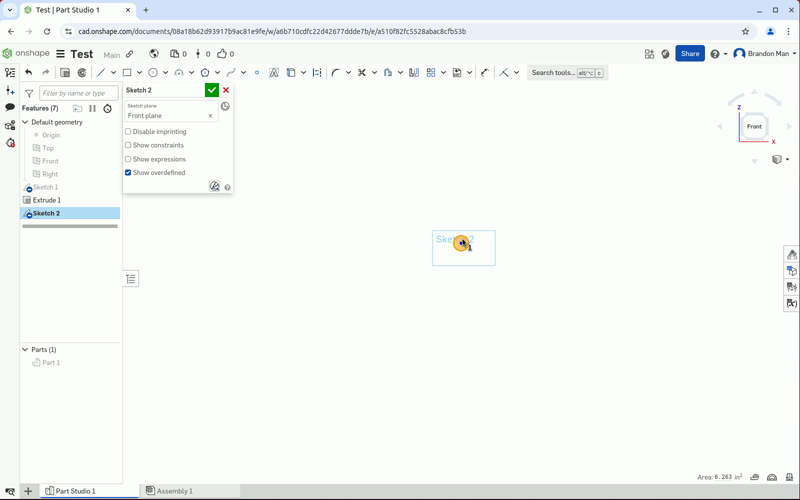
mouse_move(73, 352)
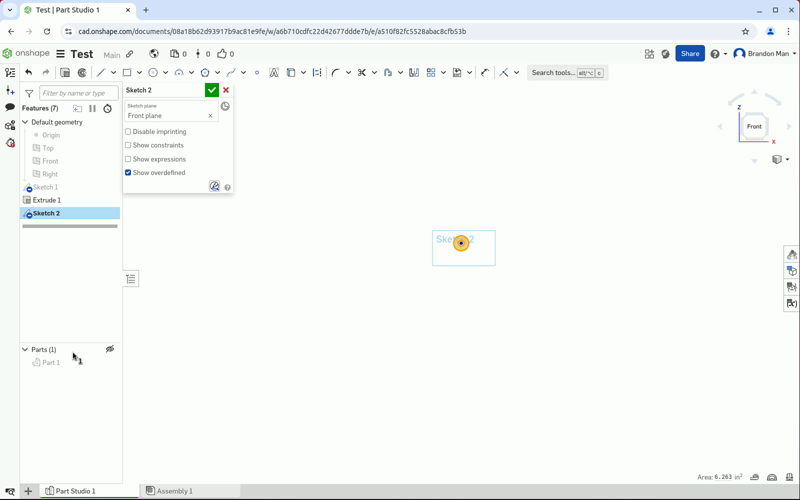
key(shift+y)
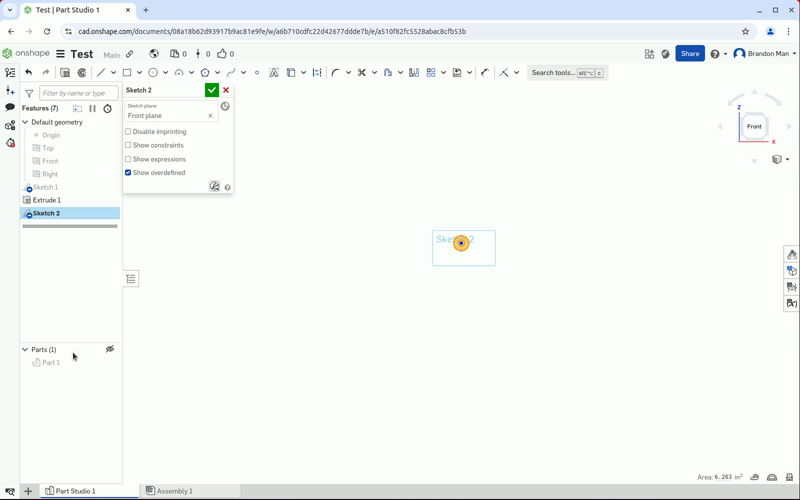
key(shift+e)
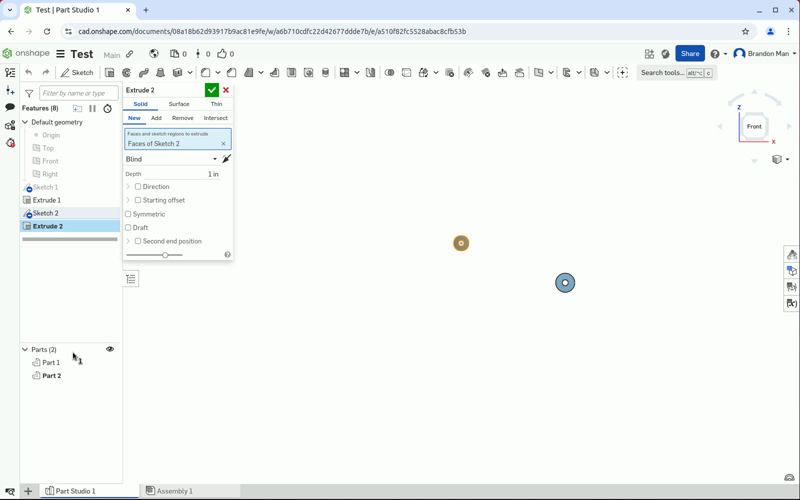
mouse_move(143, 106)
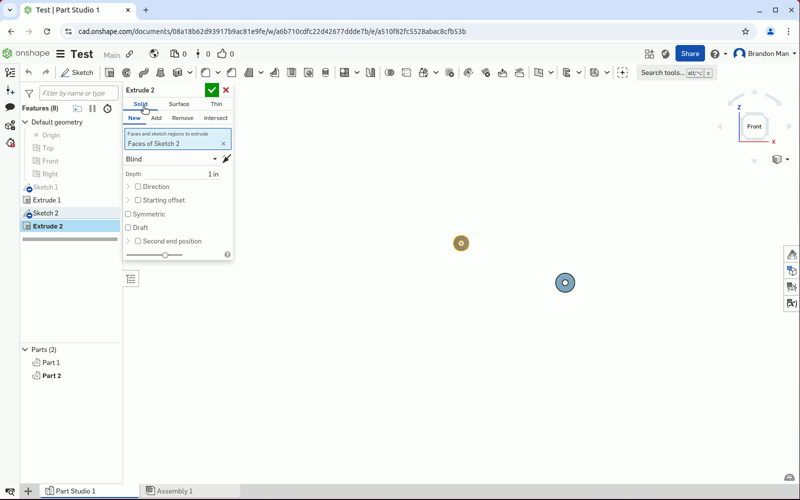
click(143, 106)
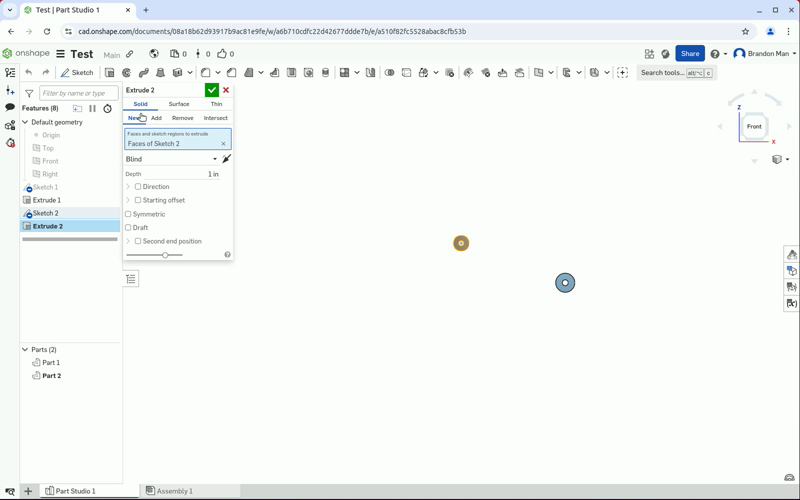
mouse_move(137, 120)
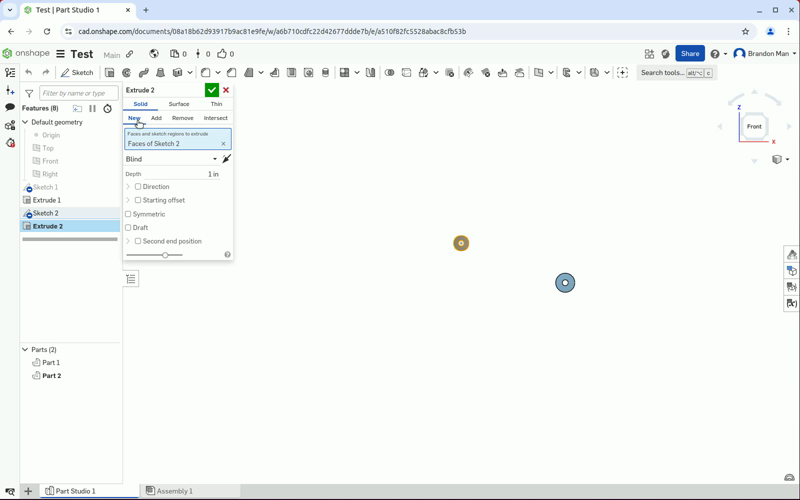
click(137, 120)
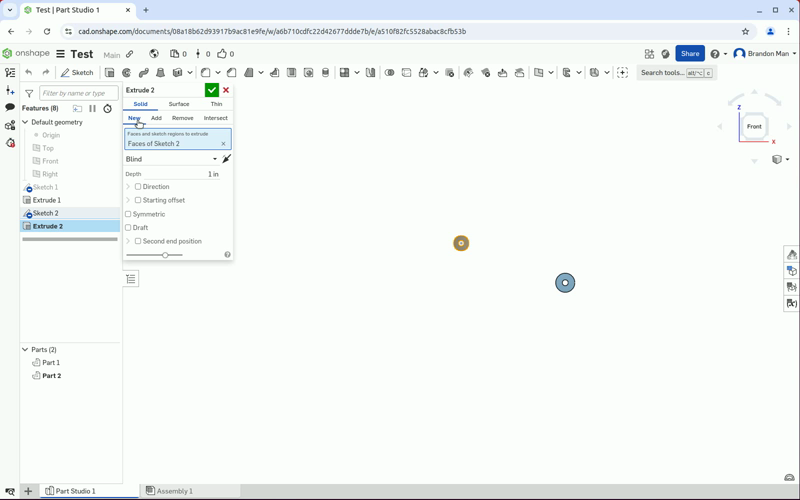
key(tab, 4)
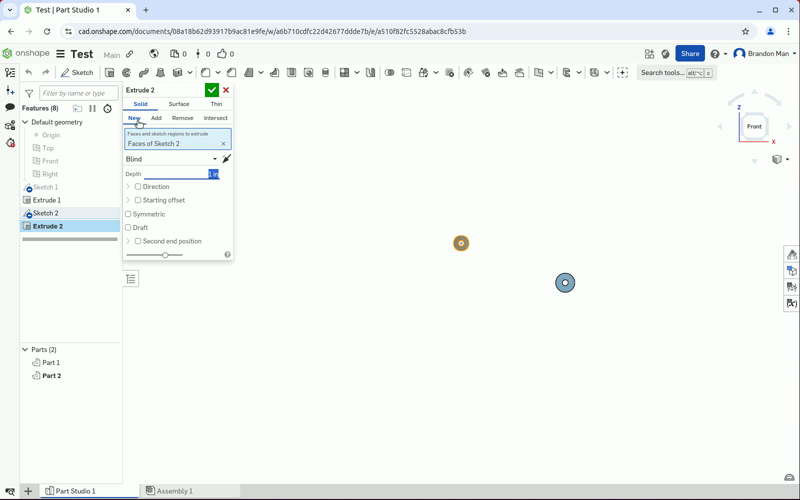
text(0.481)
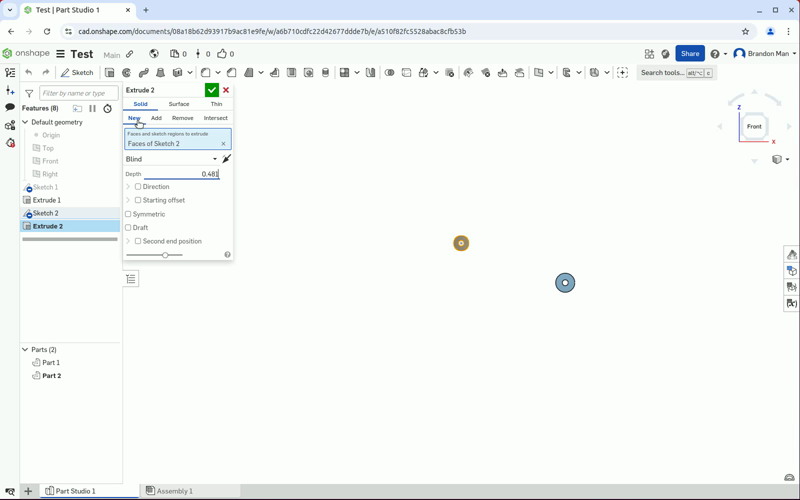
key(enter)
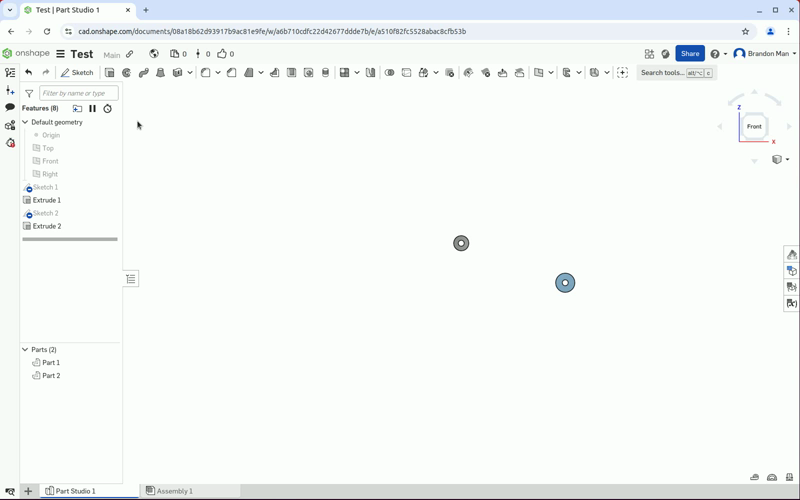
key(shift+h)
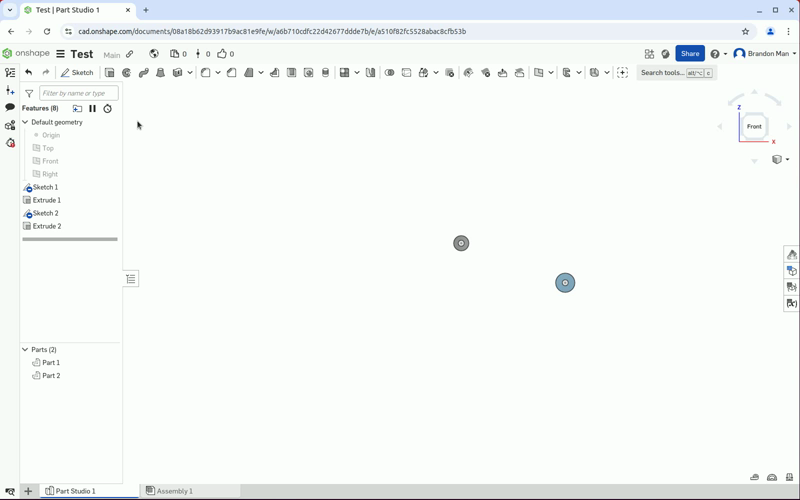
key(shift+h)
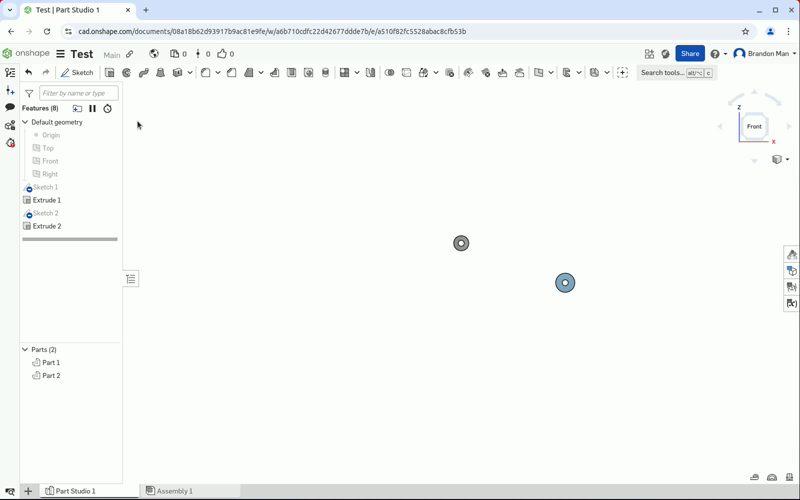
mouse_move(73, 189)
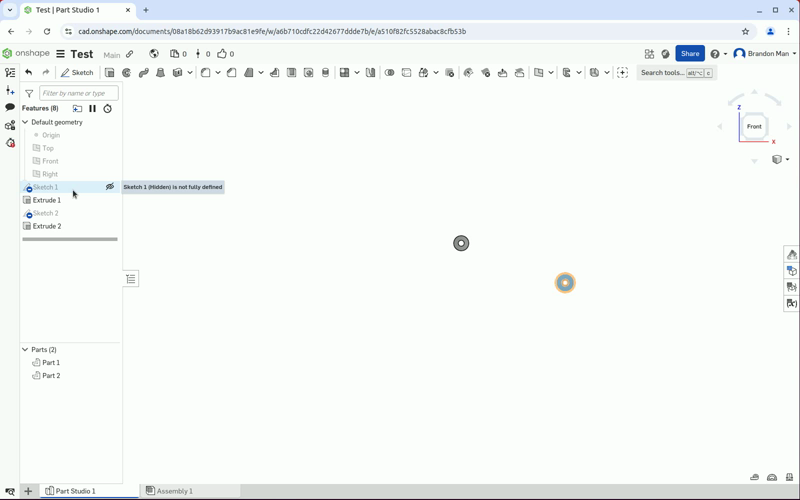
click(73, 189)
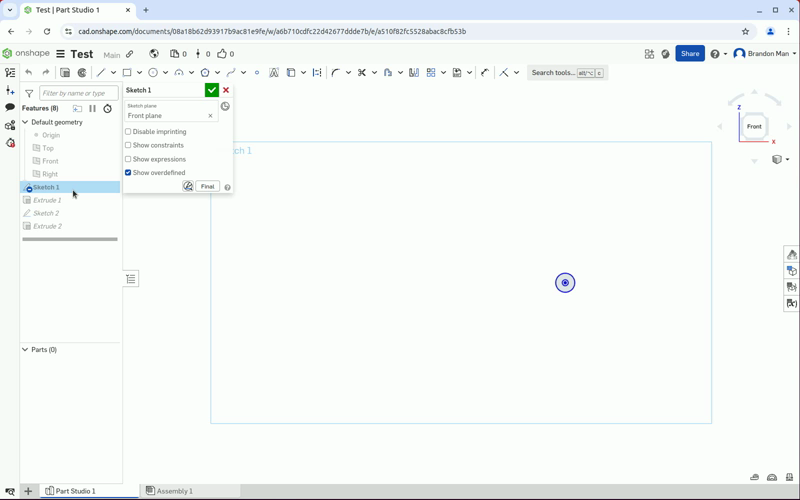
mouse_move(229, 92)
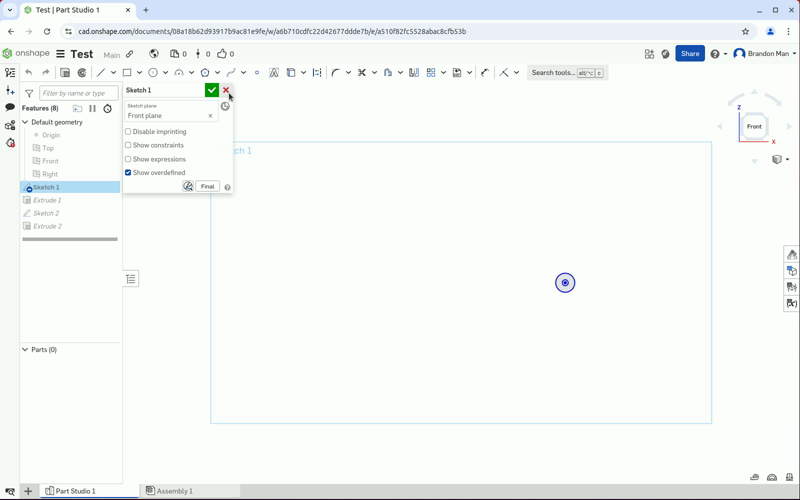
click(229, 92)
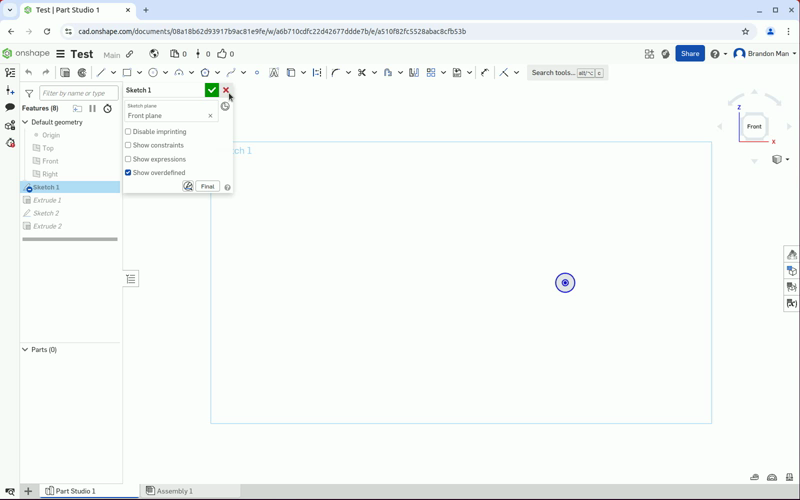
key(shift+s)
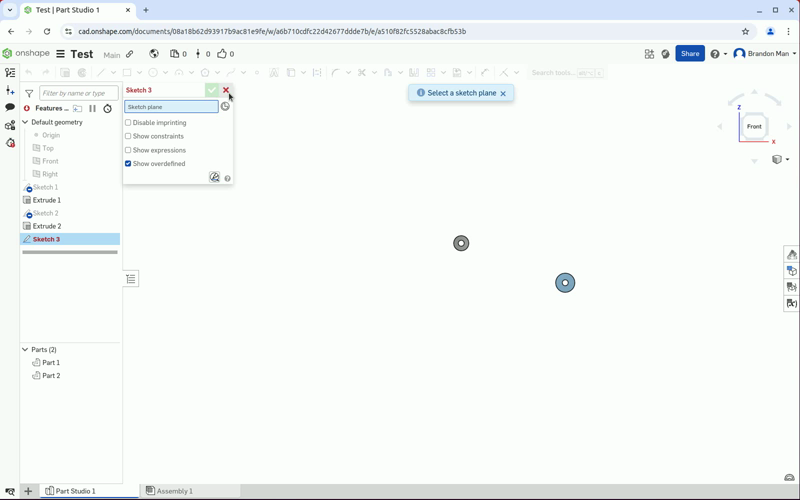
mouse_move(73, 163)
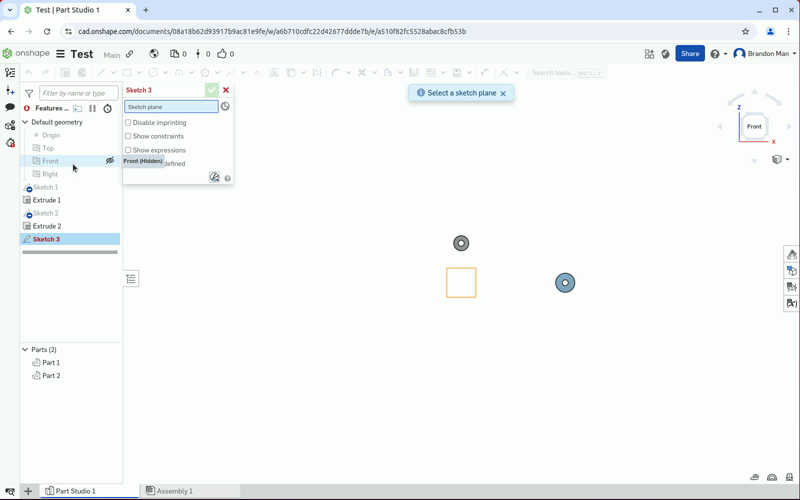
click(73, 163)
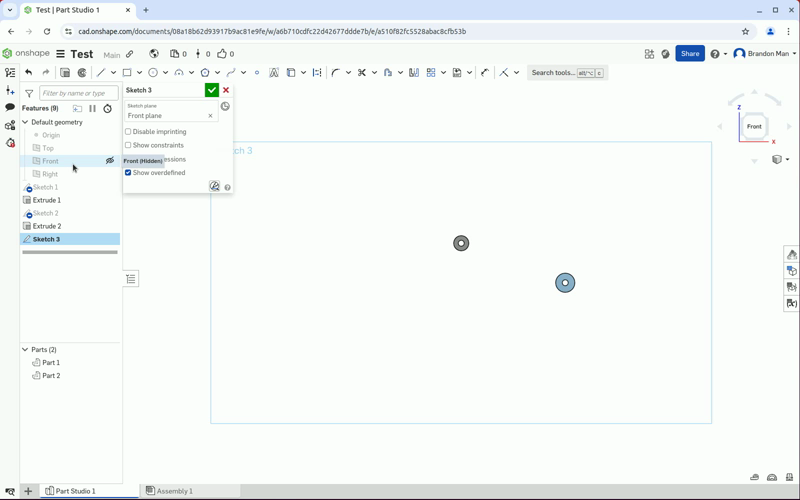
mouse_move(73, 352)
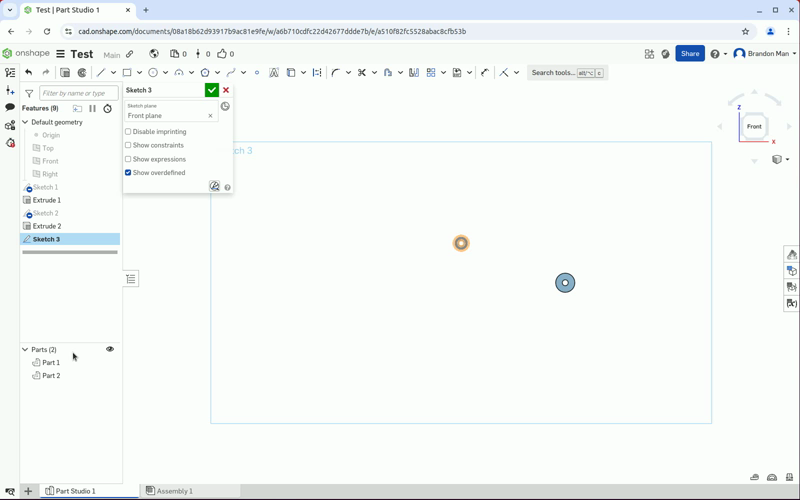
key(y)
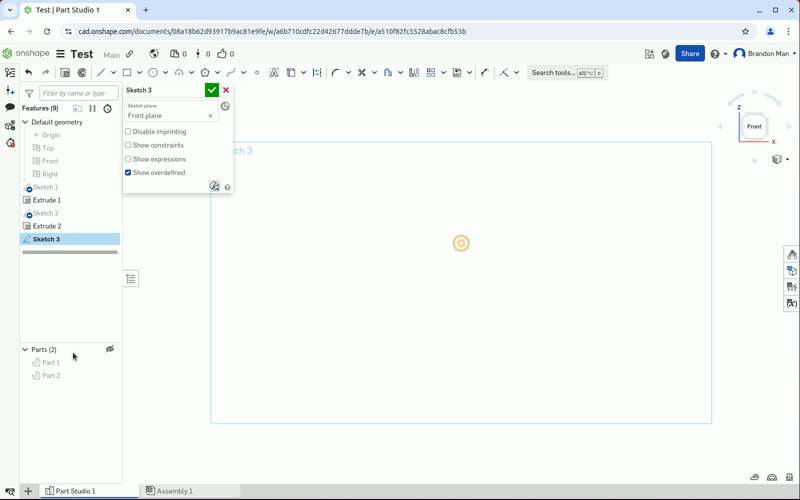
key(l)
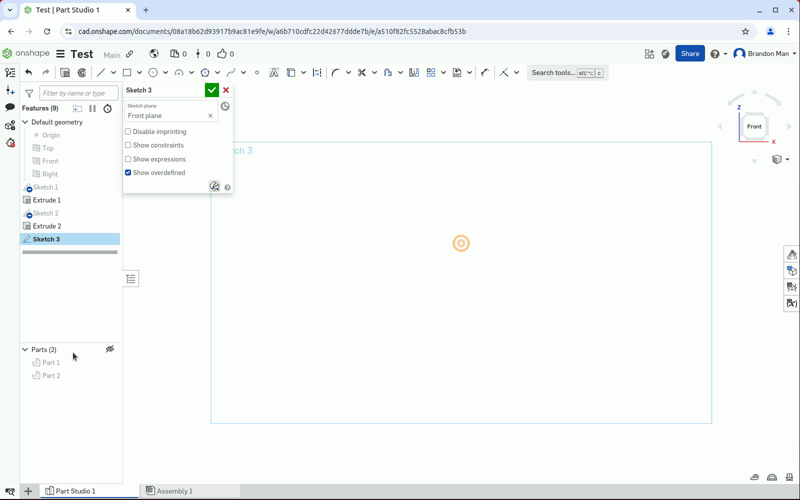
key_down(shift)
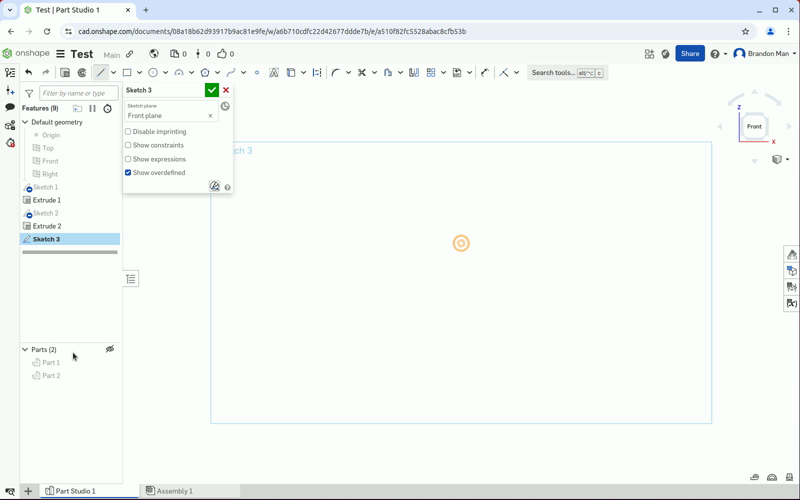
mouse_move(460, 291)
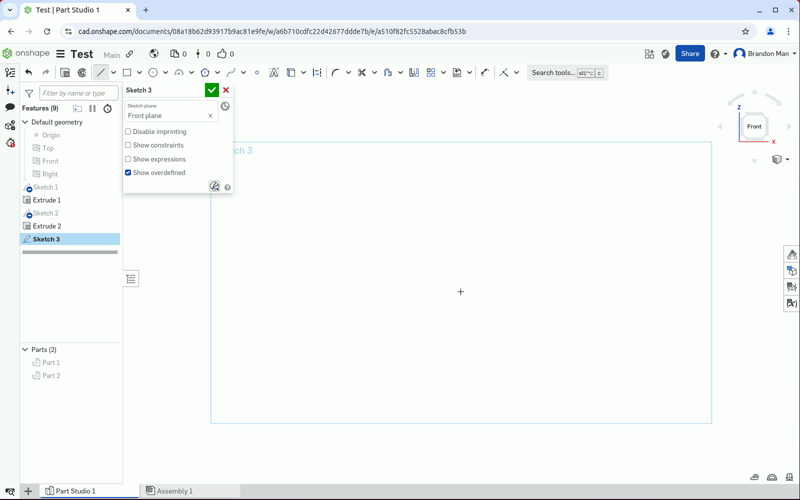
click(460, 291)
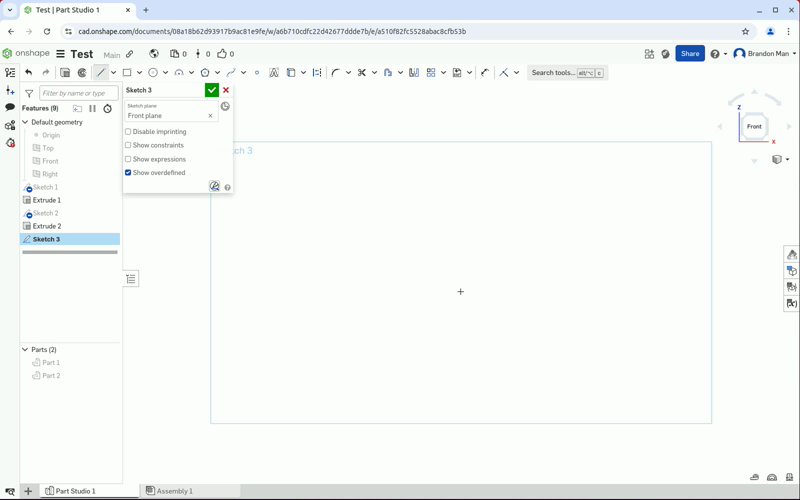
key_up(shift)
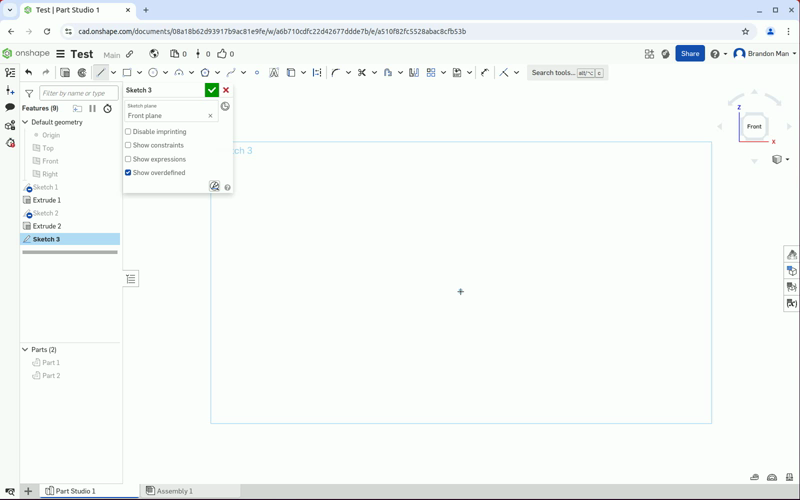
key_down(shift)
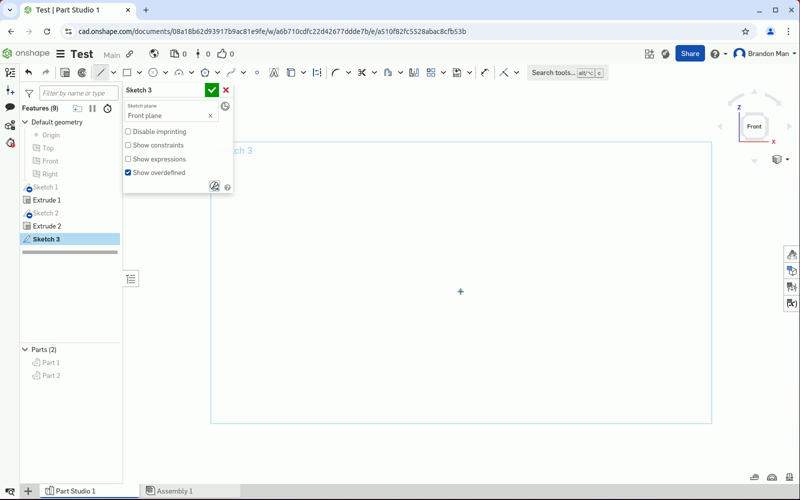
mouse_move(490, 291)
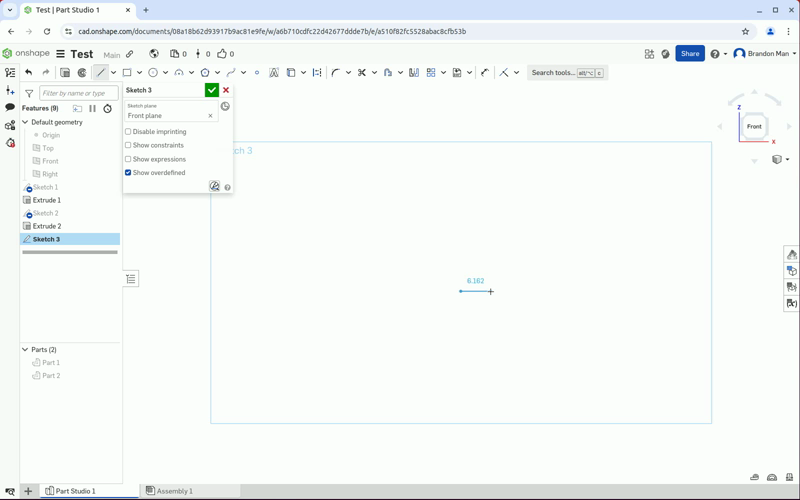
mouse_move(517, 297)
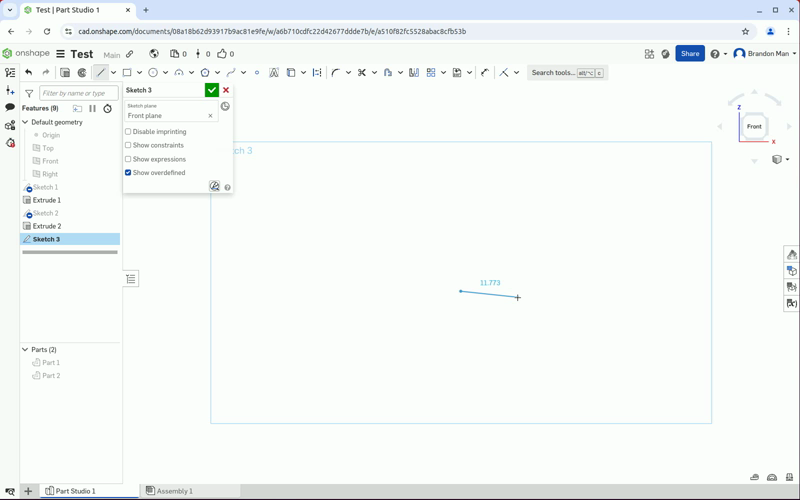
click(517, 297)
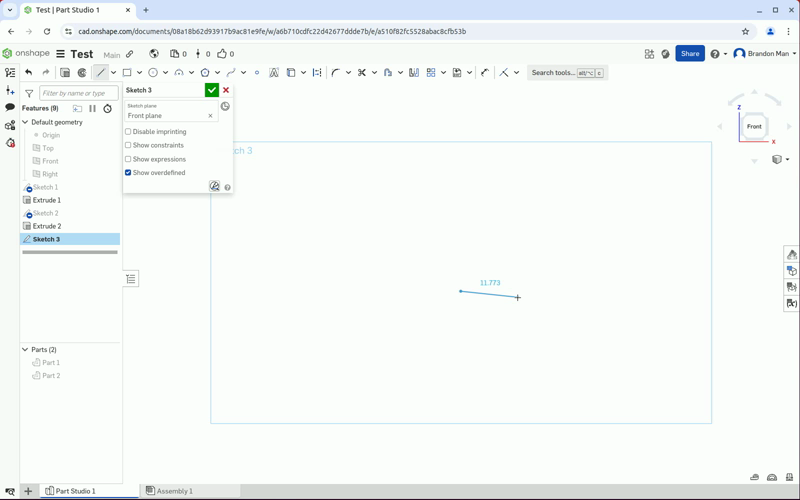
key_up(shift)
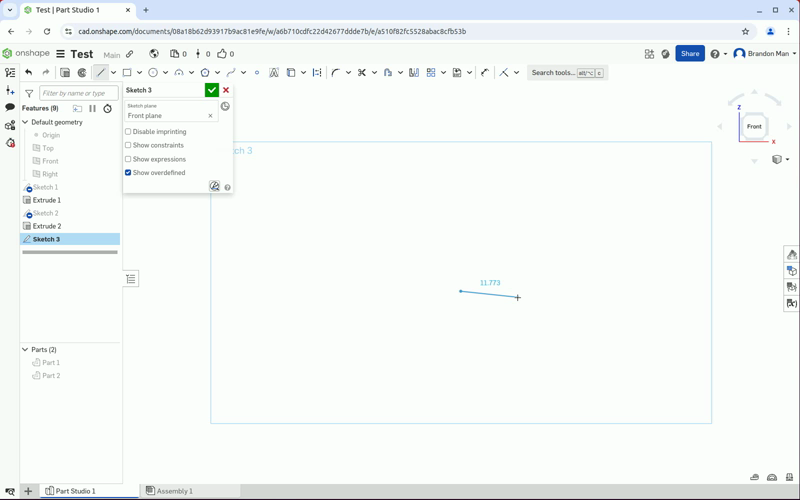
key(esc)
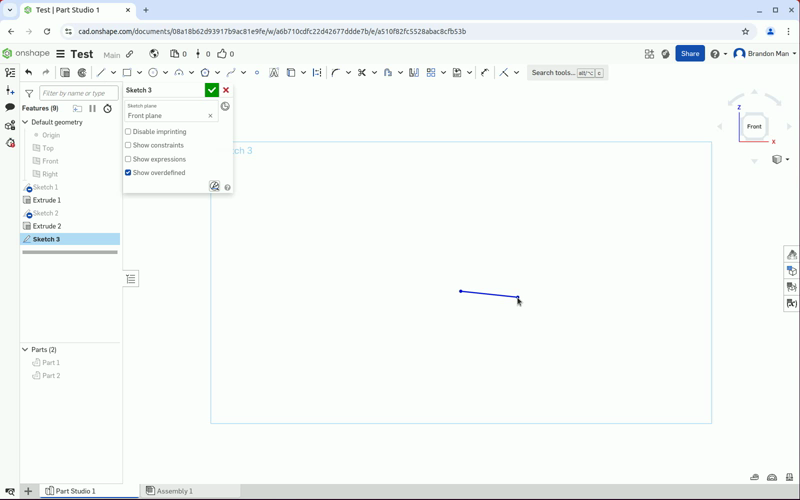
key(a)
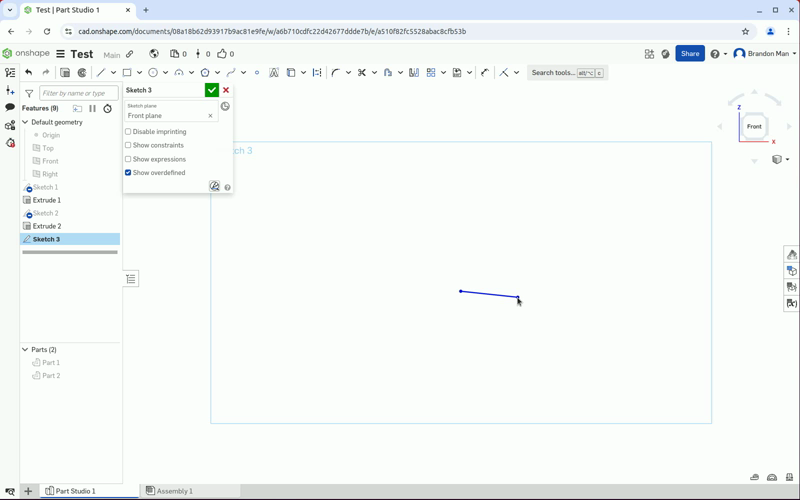
mouse_move(517, 297)
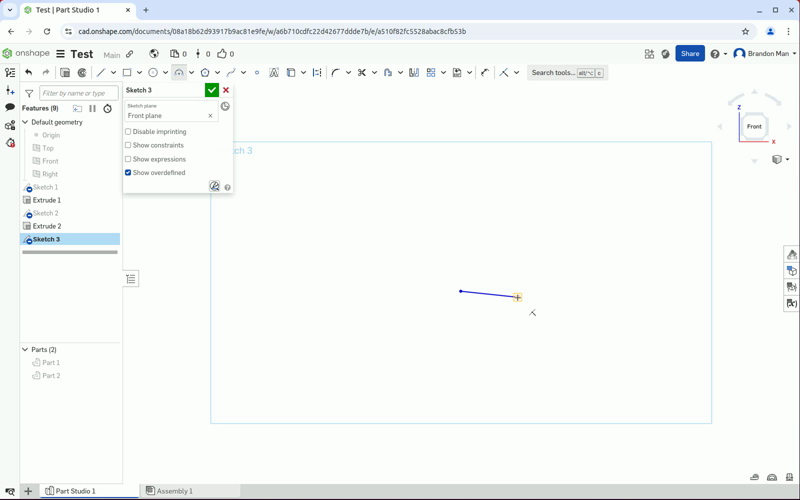
click(517, 297)
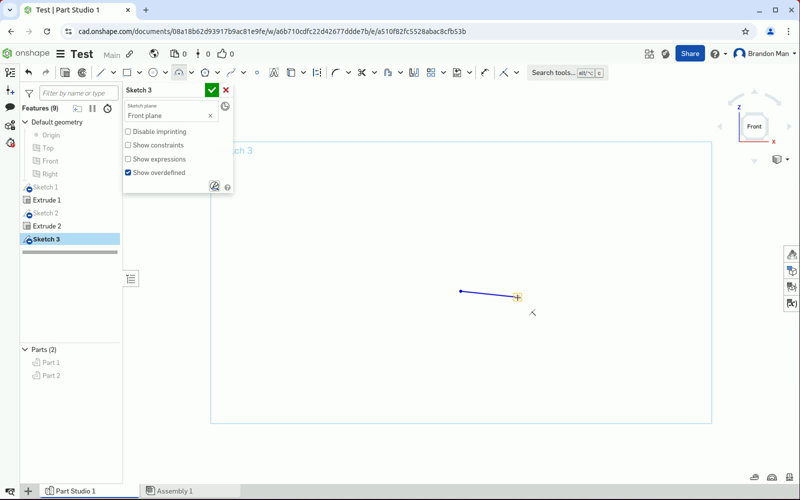
key_down(shift)
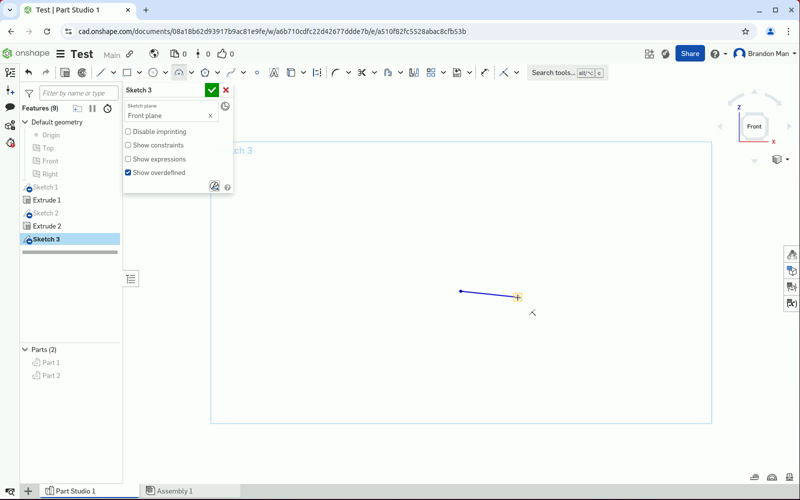
mouse_move(504, 282)
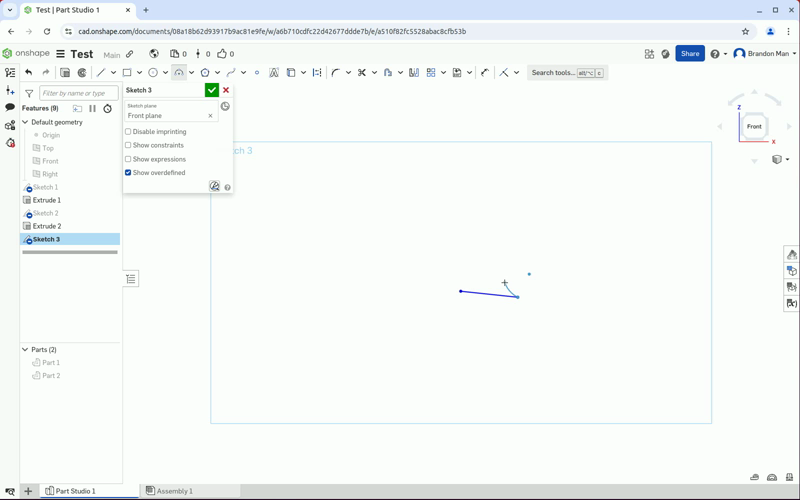
click(504, 282)
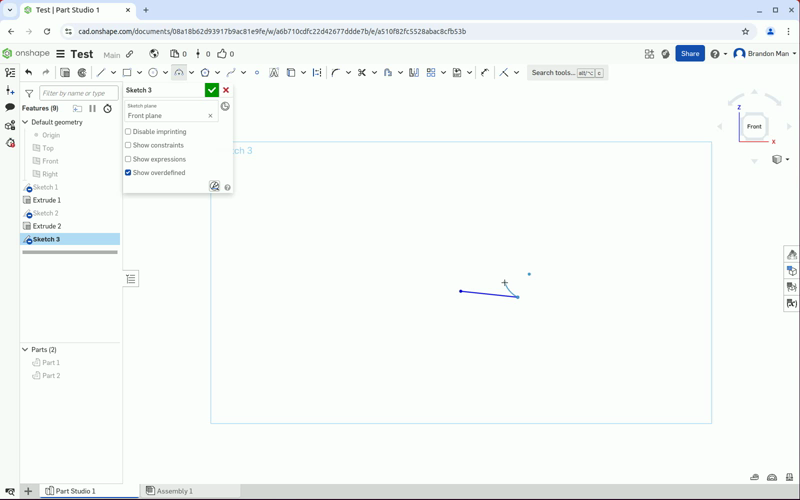
mouse_move(508, 292)
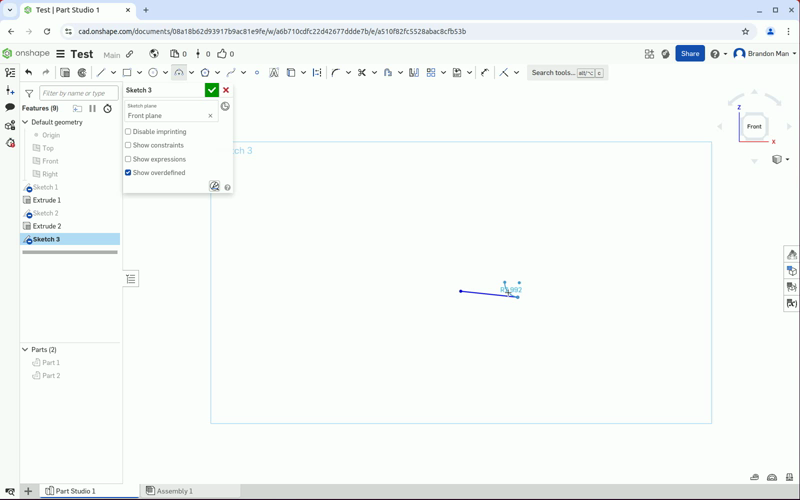
click(508, 292)
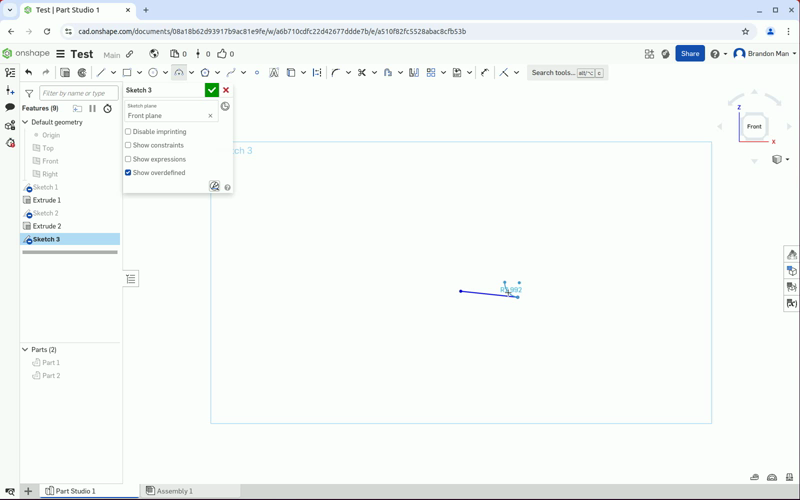
key_up(shift)
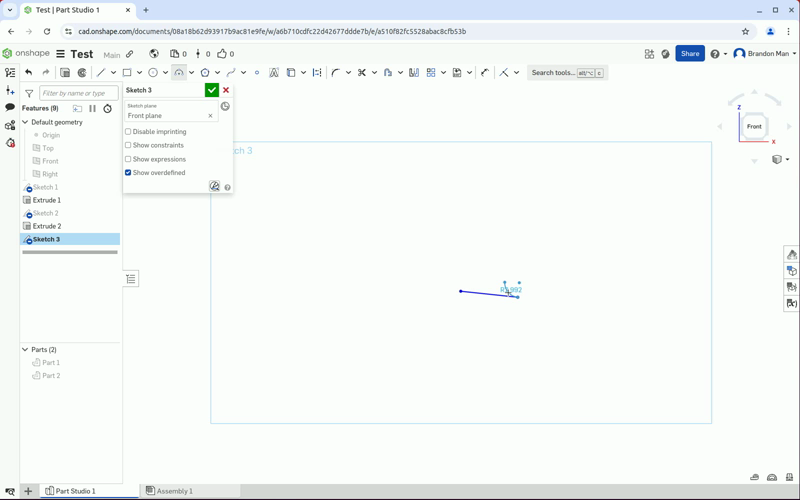
key(esc)
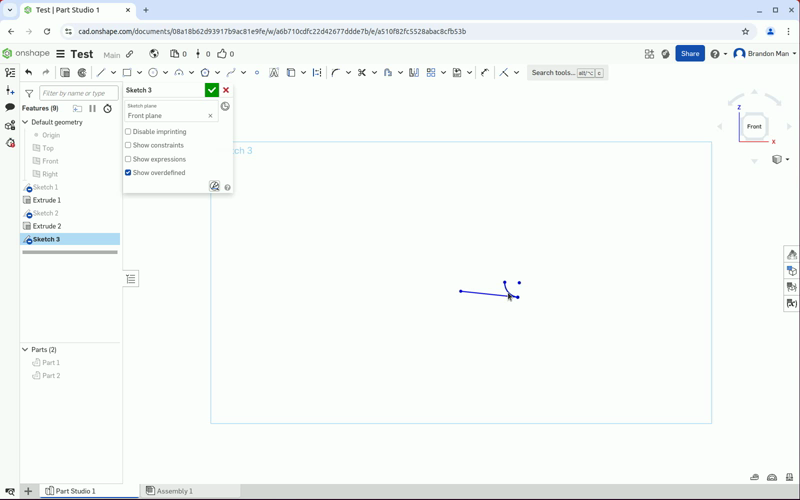
key(l)
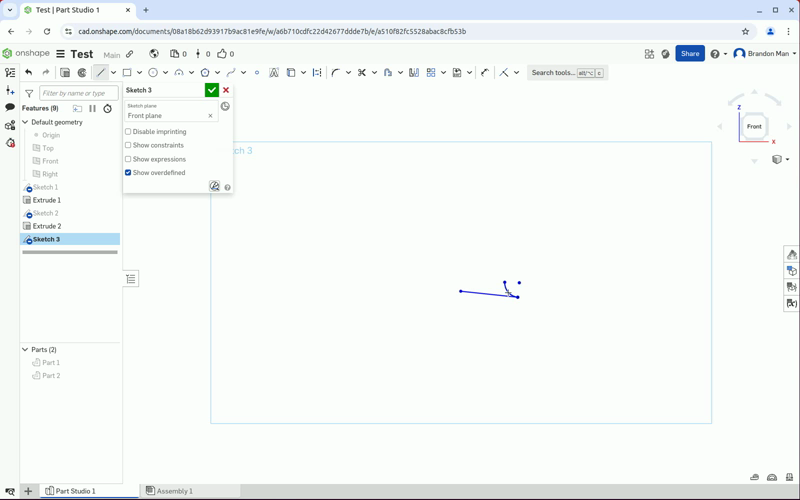
mouse_move(504, 282)
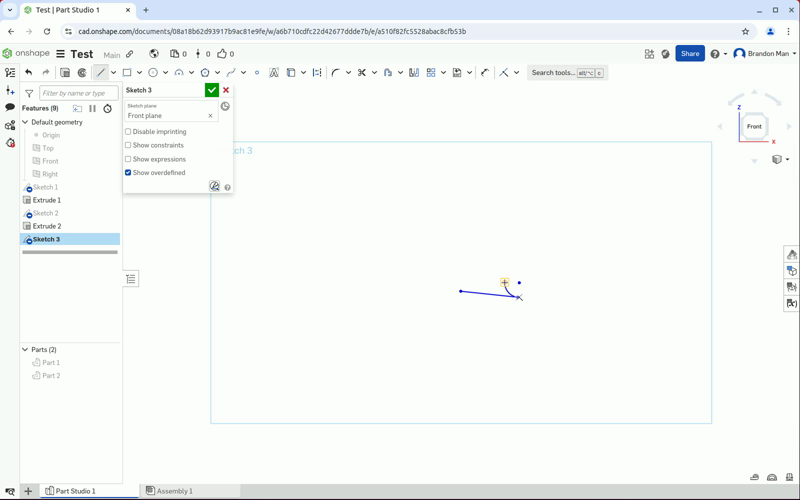
click(504, 282)
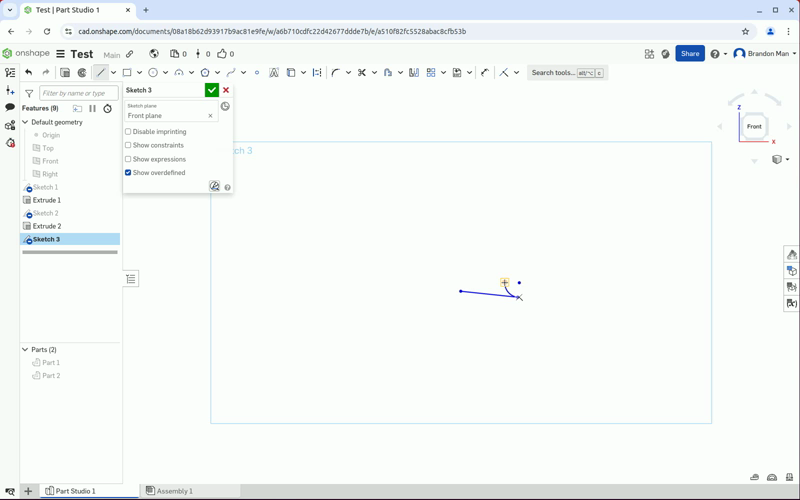
key_down(shift)
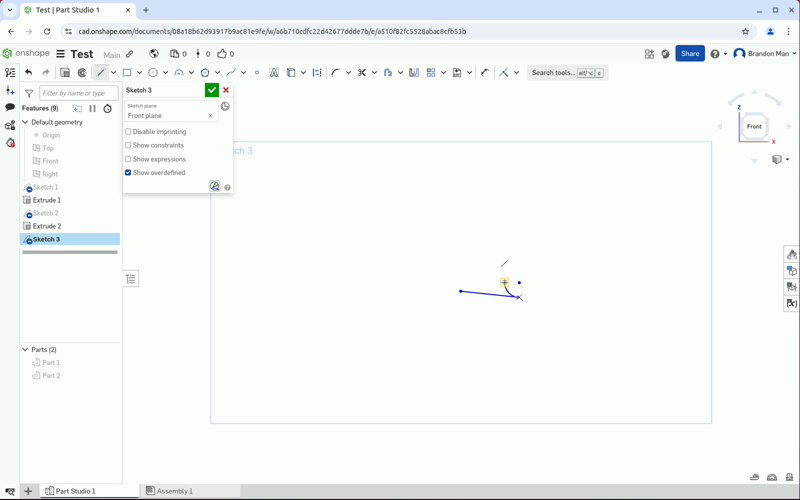
mouse_move(534, 282)
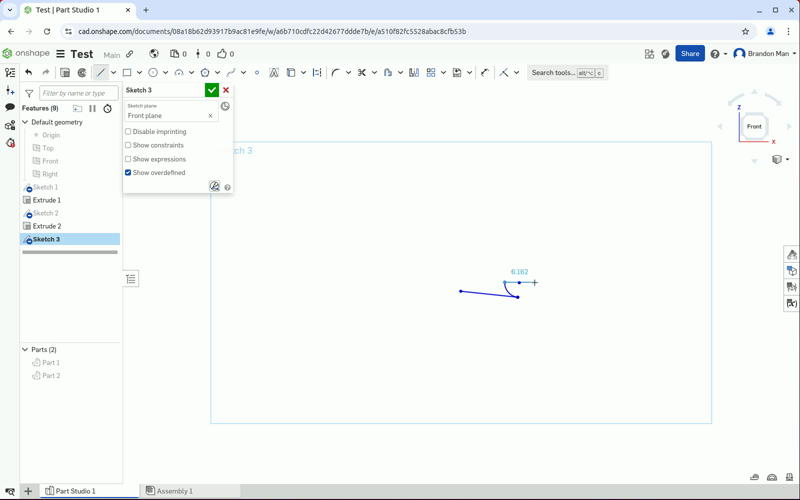
mouse_move(469, 282)
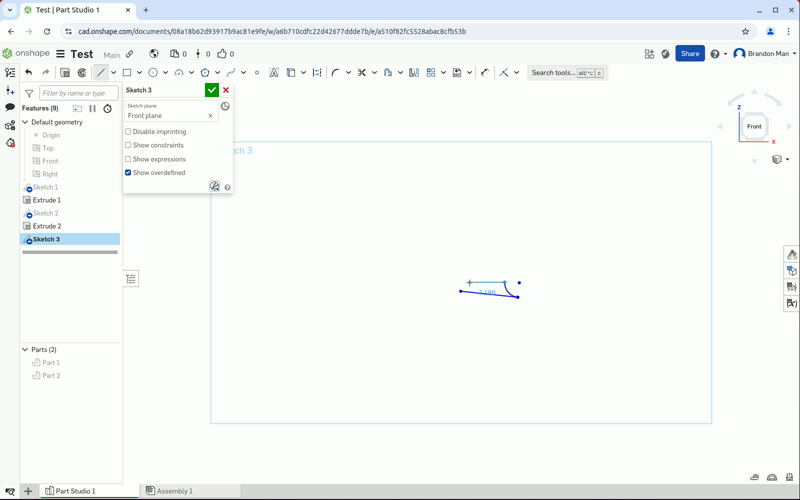
click(469, 282)
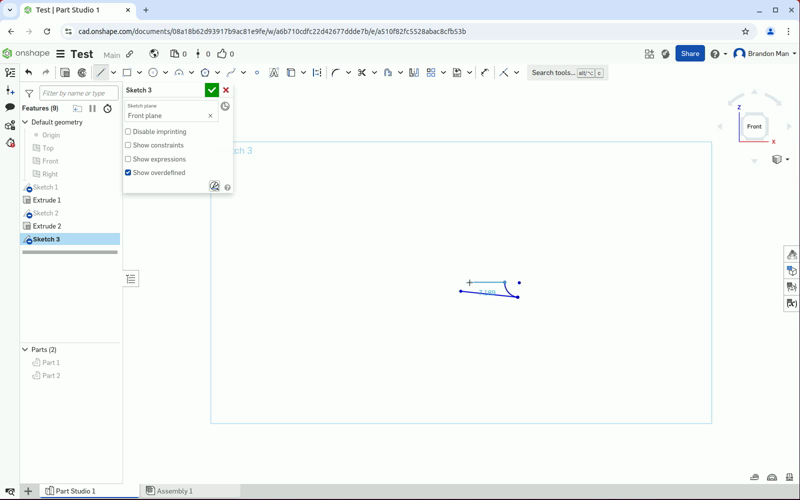
key_up(shift)
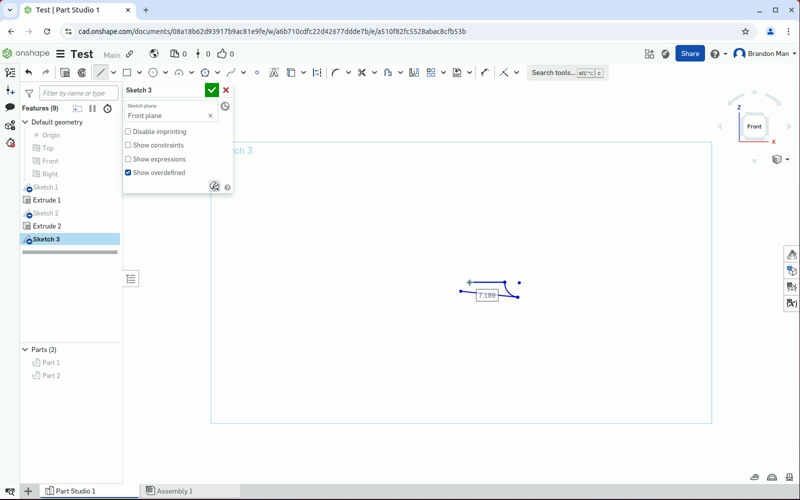
key(esc)
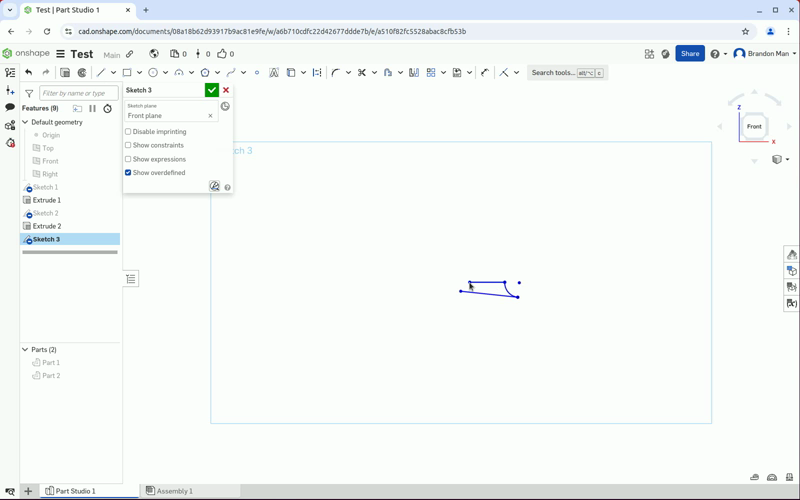
key(a)
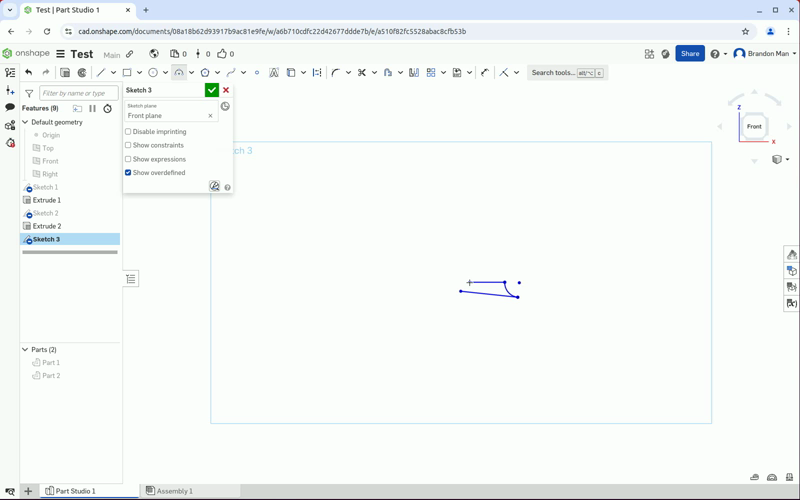
mouse_move(469, 282)
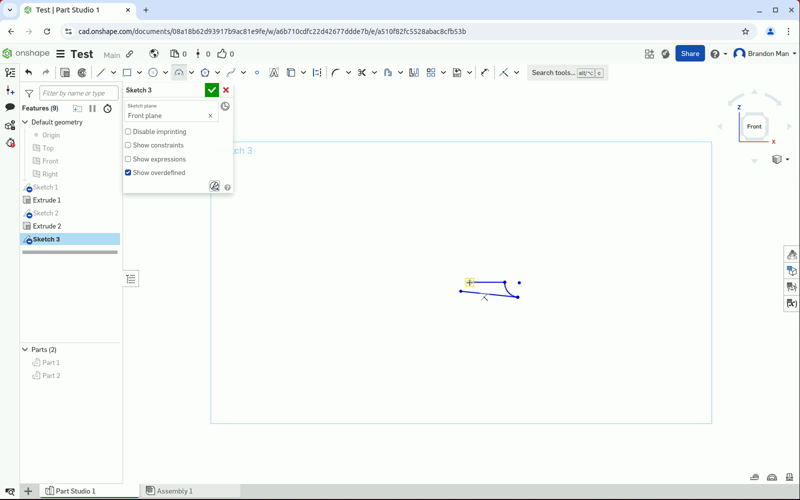
click(469, 282)
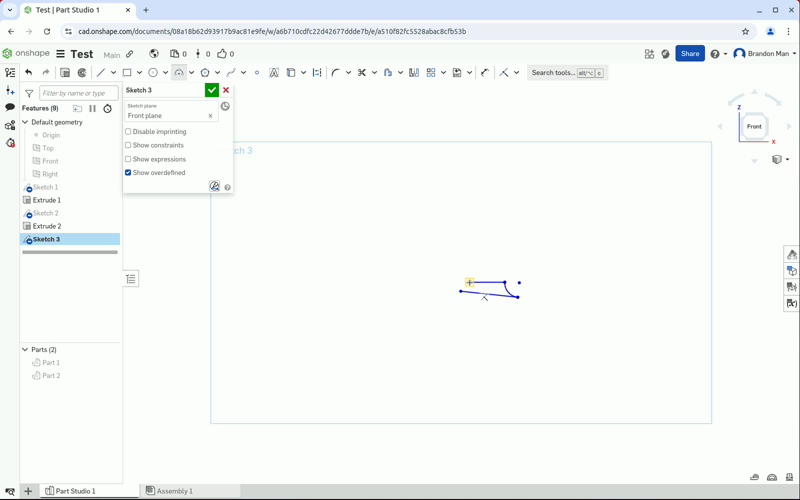
mouse_move(460, 291)
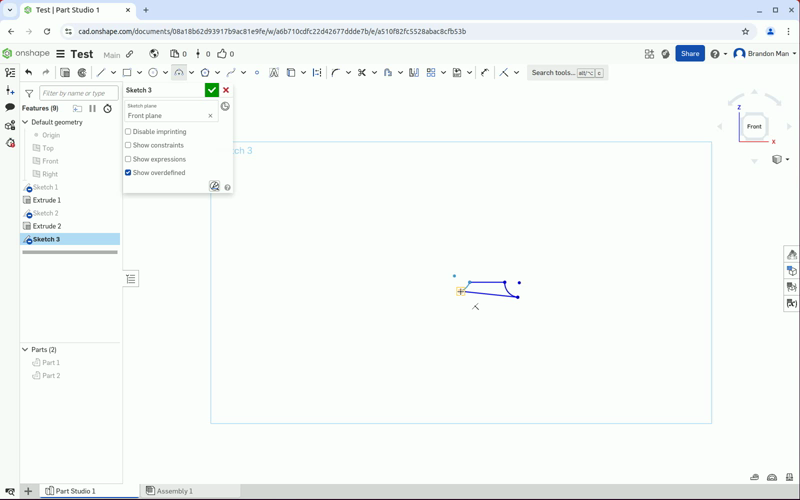
click(460, 291)
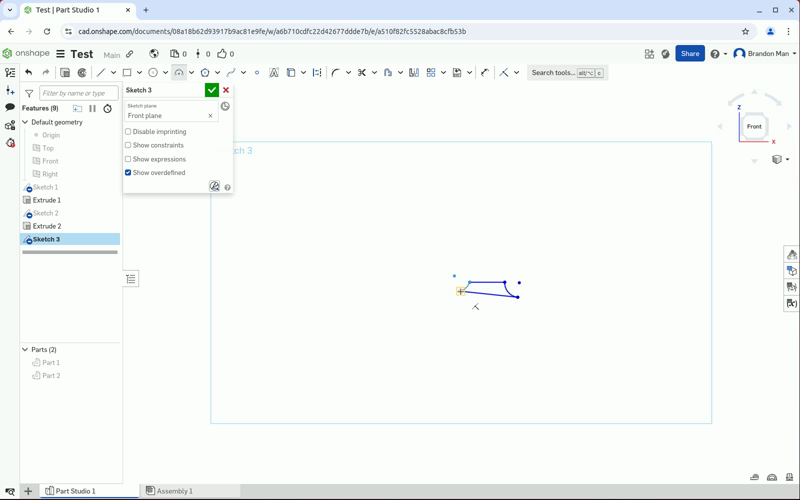
key_down(shift)
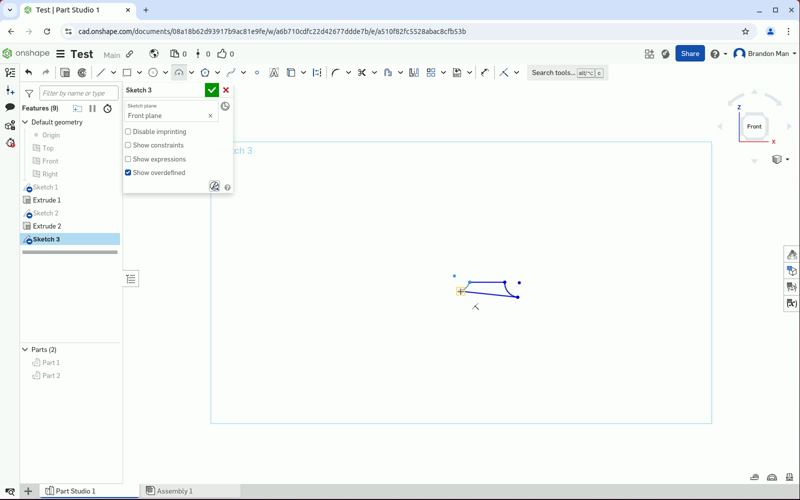
mouse_move(467, 288)
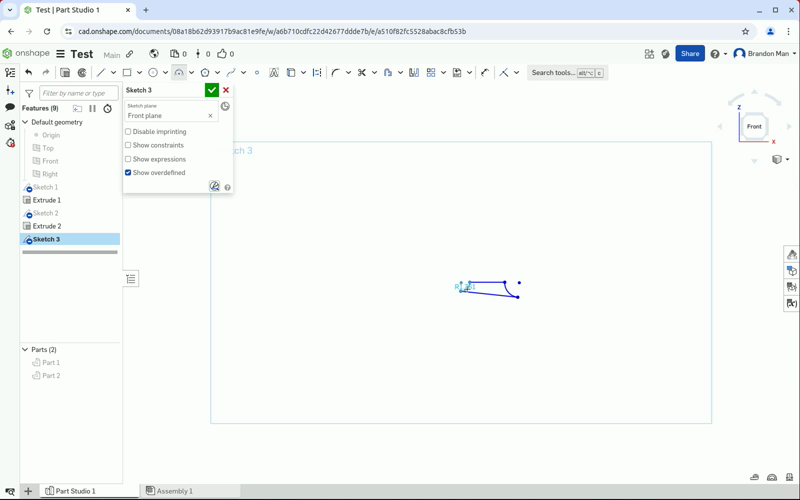
click(467, 288)
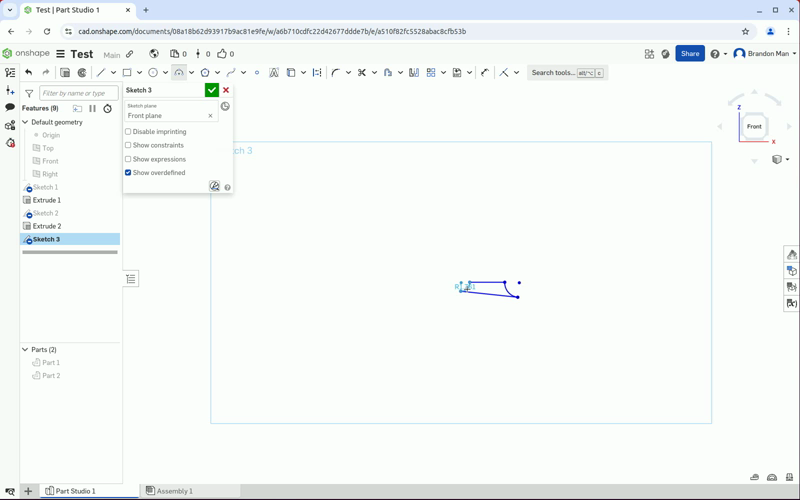
key_up(shift)
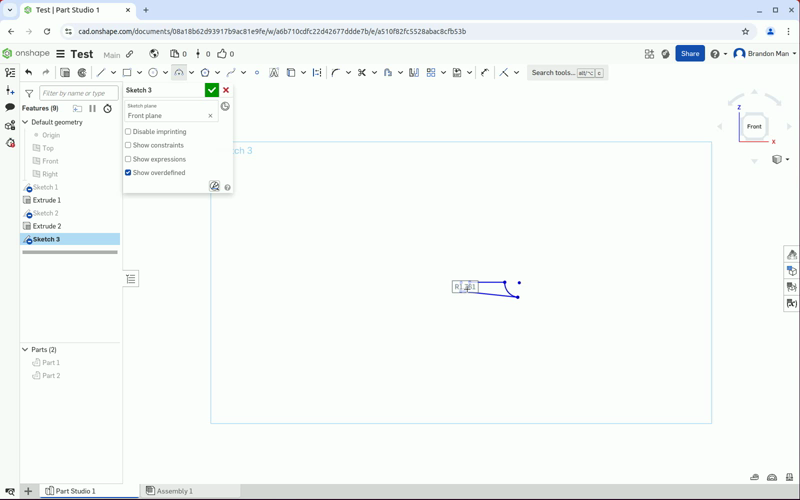
key(esc)
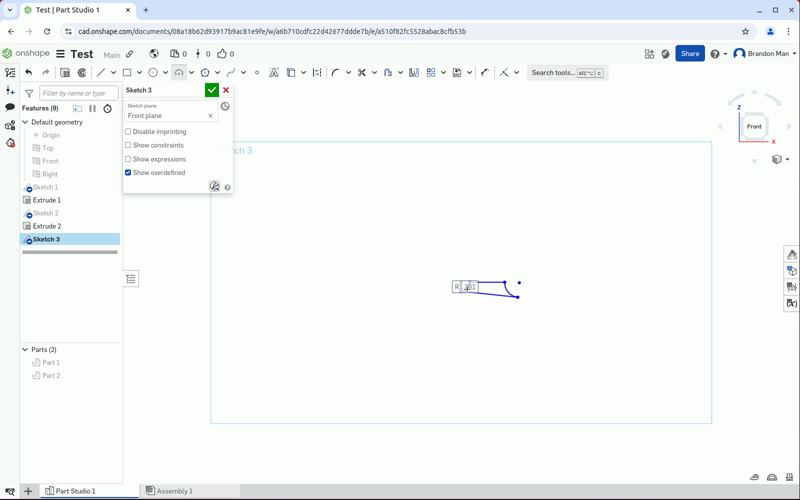
mouse_move(489, 284)
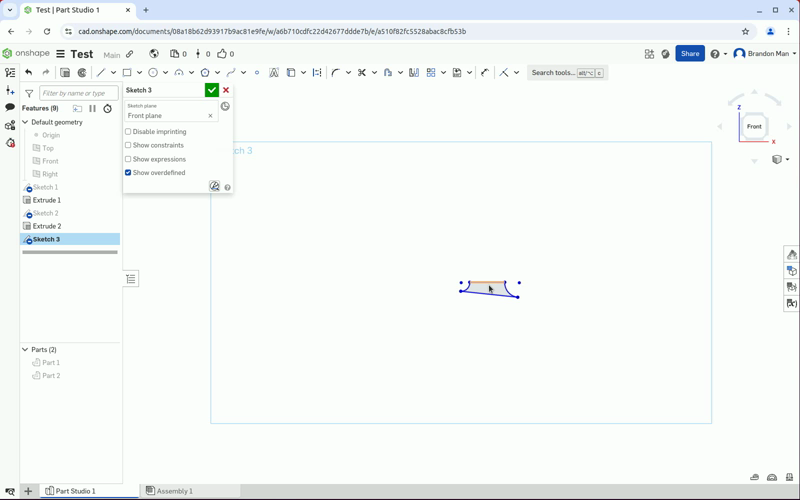
scroll(6)
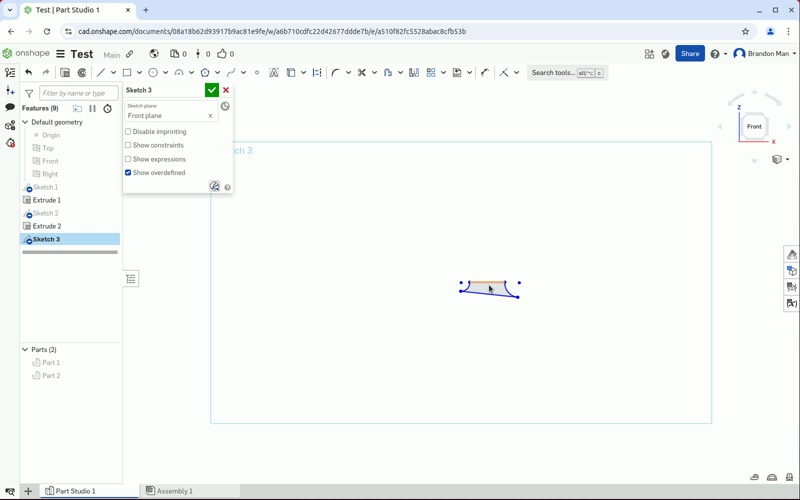
scroll(6)
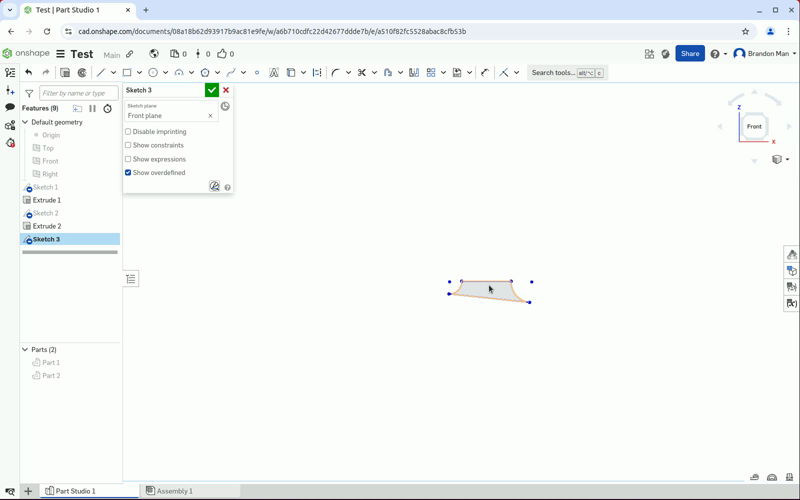
scroll(6)
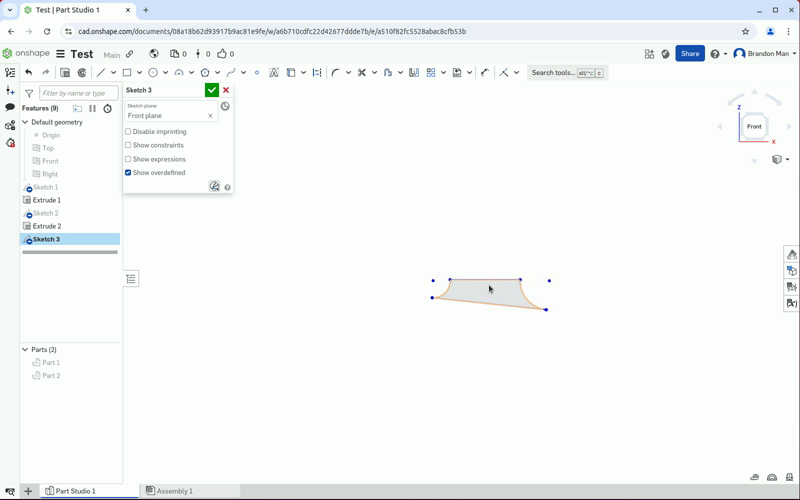
scroll(6)
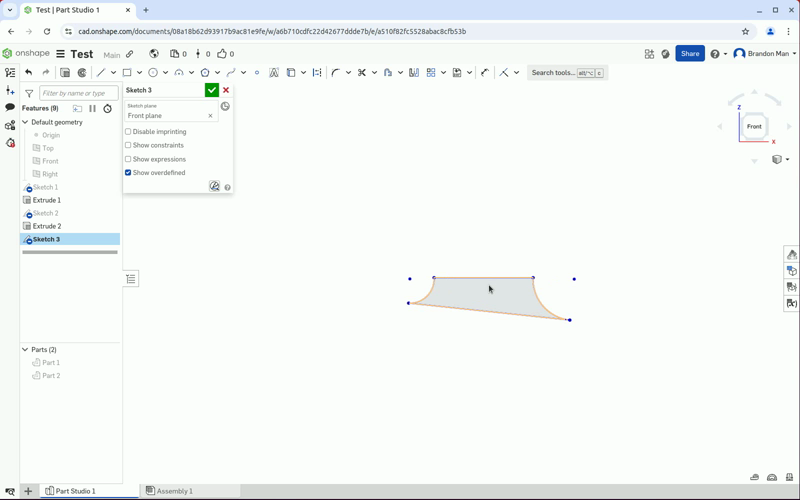
scroll(6)
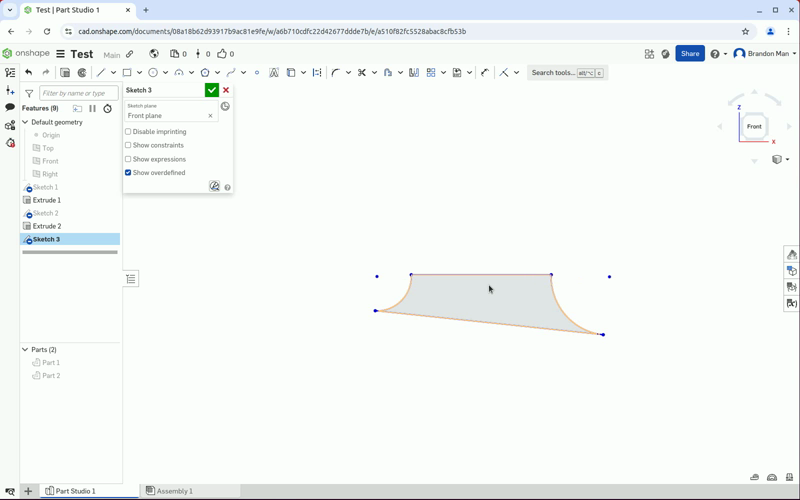
scroll(6)
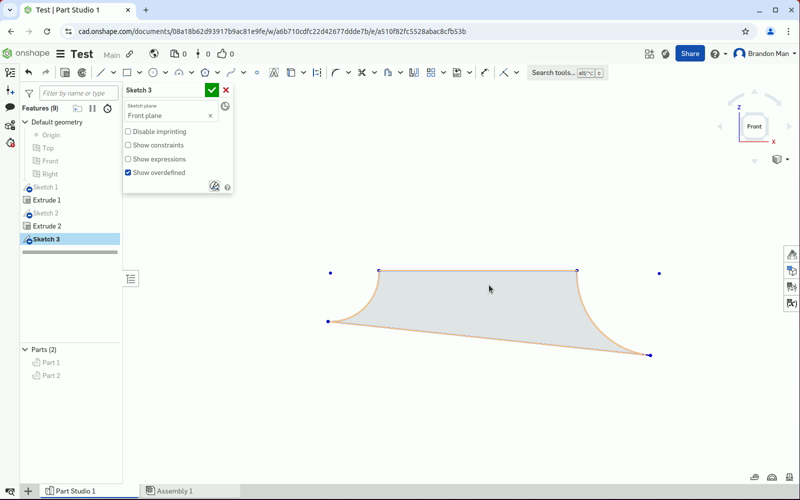
scroll(6)
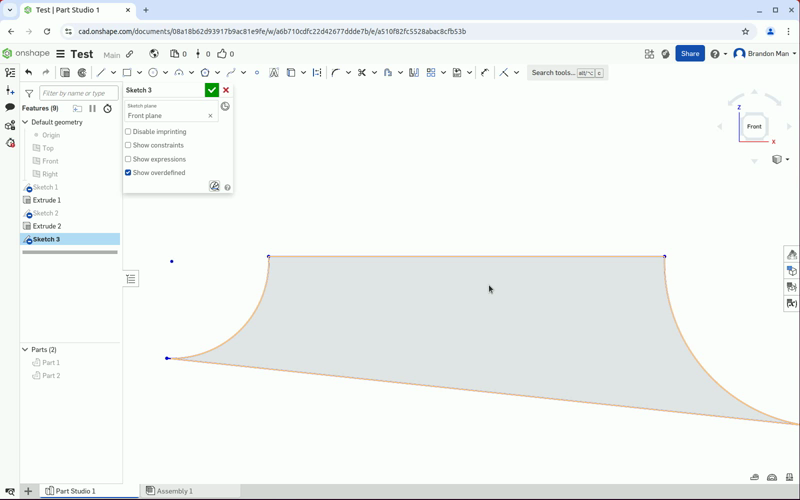
click(489, 284)
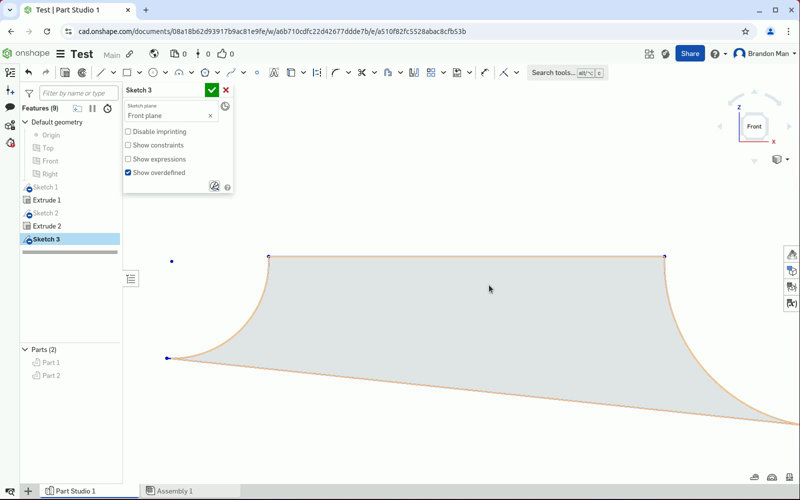
scroll(-6)
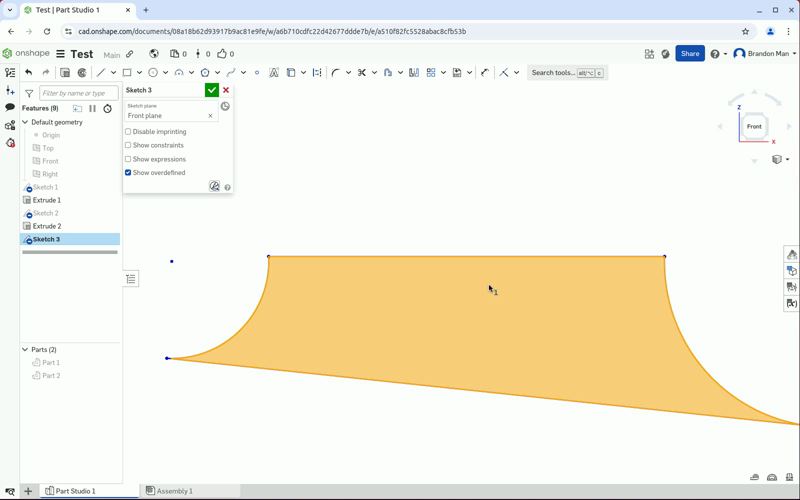
scroll(-6)
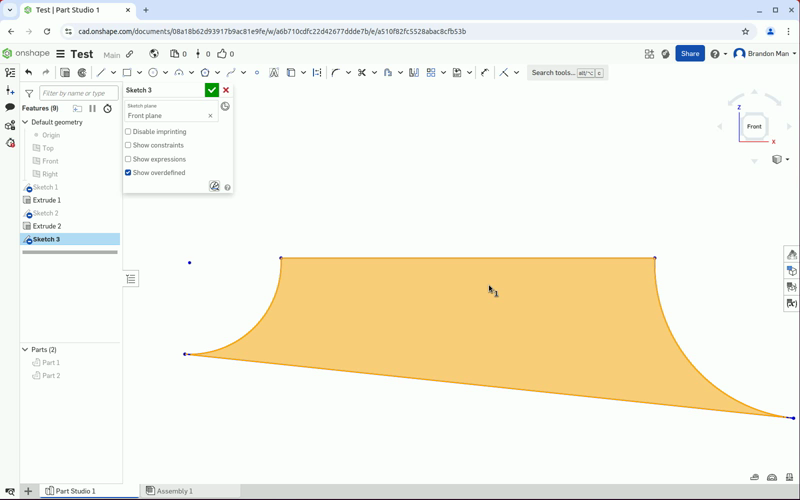
scroll(-6)
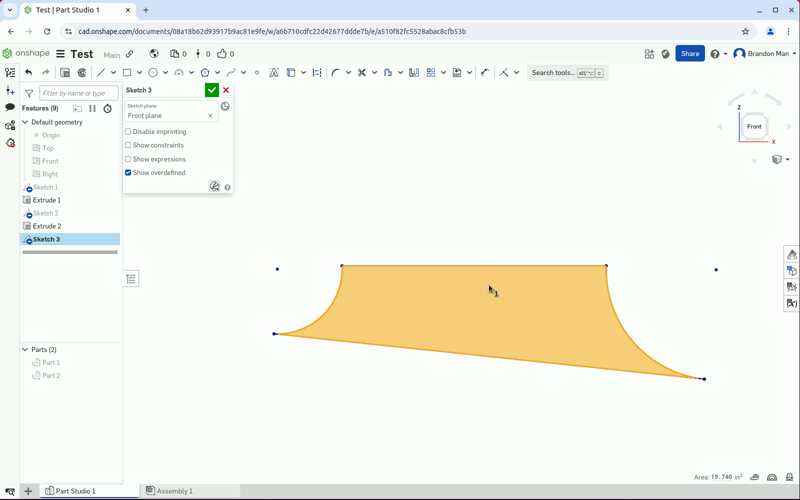
scroll(-6)
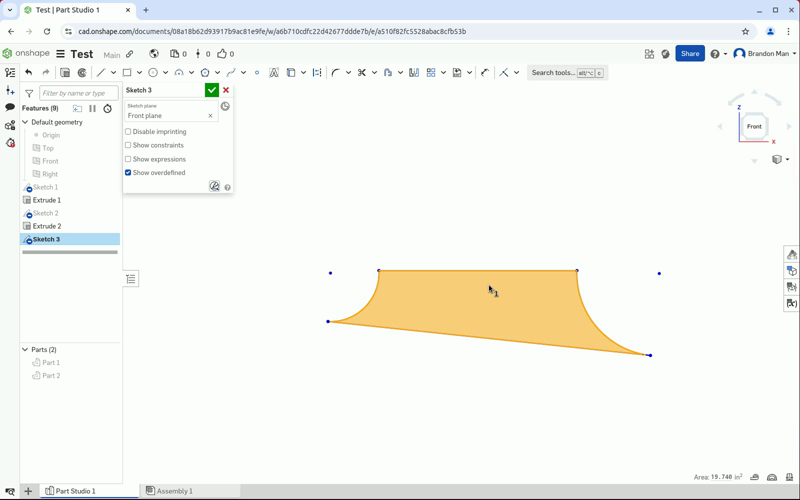
scroll(-6)
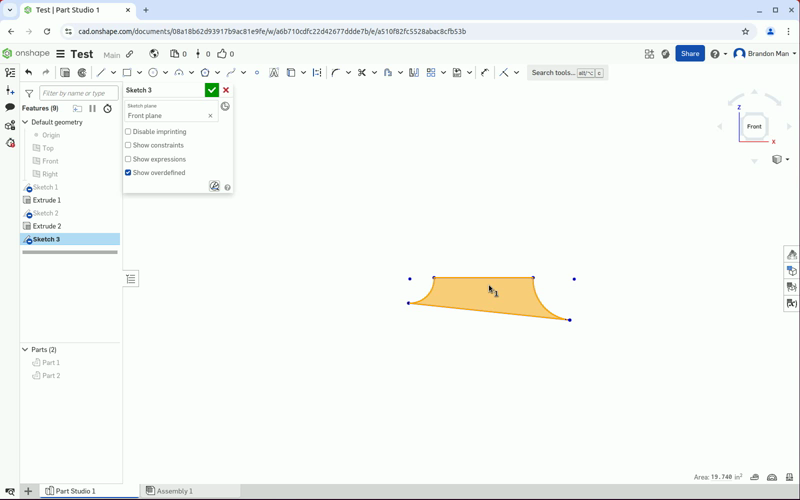
scroll(-6)
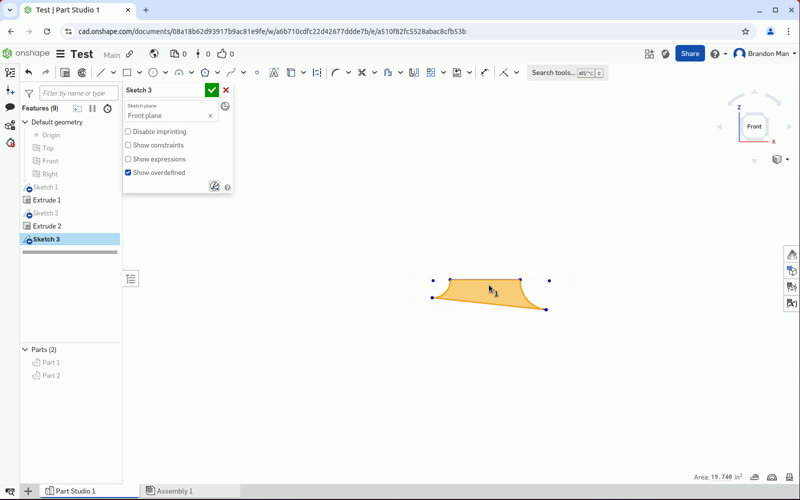
scroll(-6)
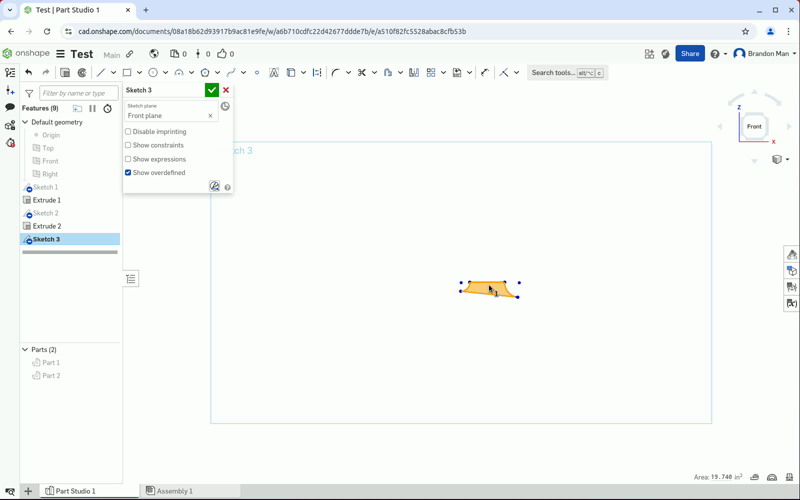
mouse_move(73, 352)
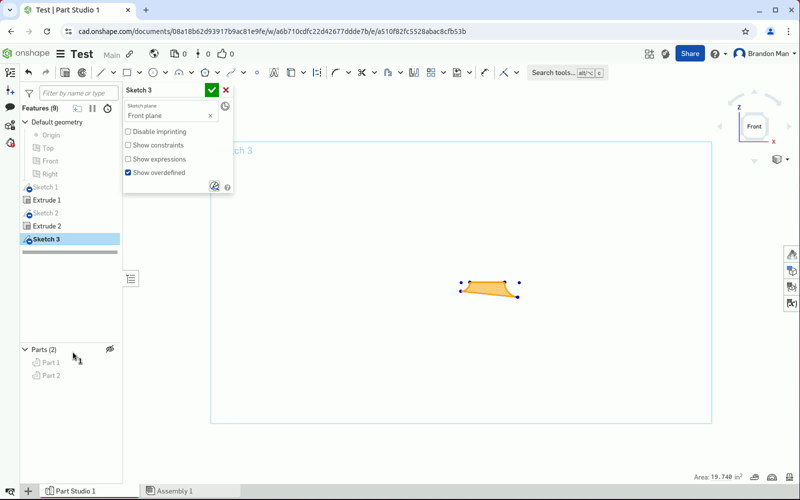
key(shift+y)
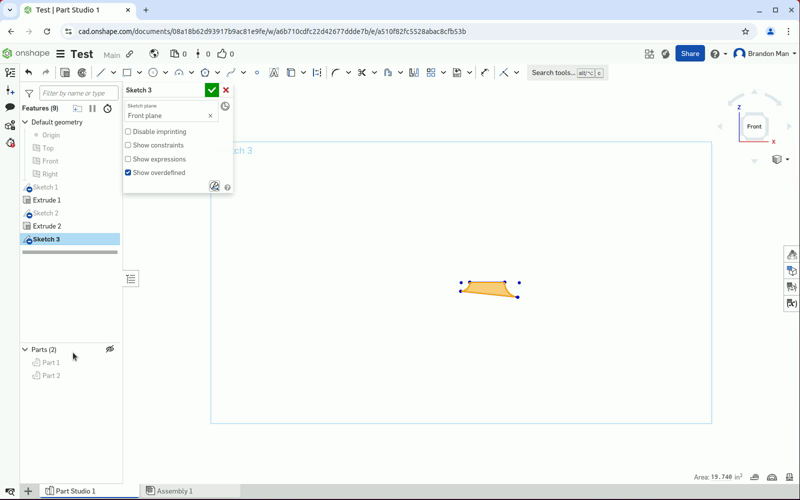
key(shift+e)
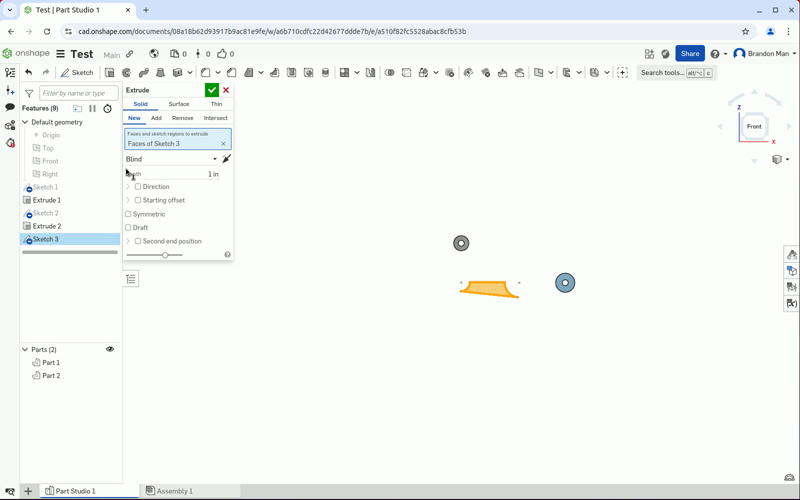
mouse_move(143, 106)
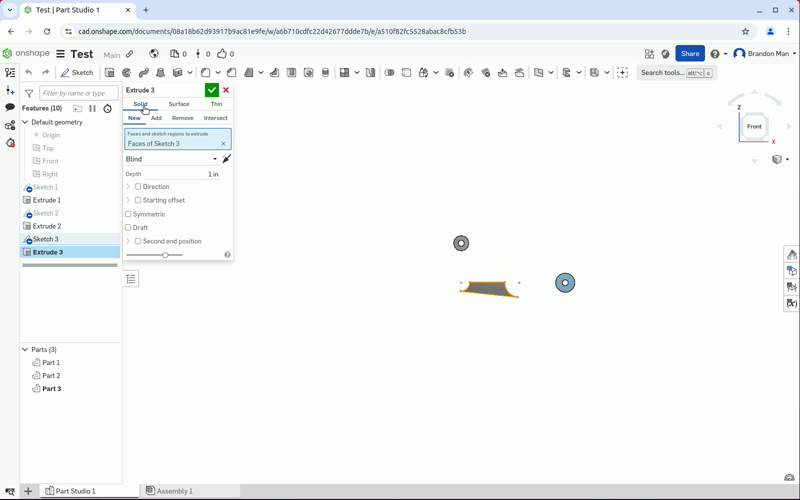
click(143, 106)
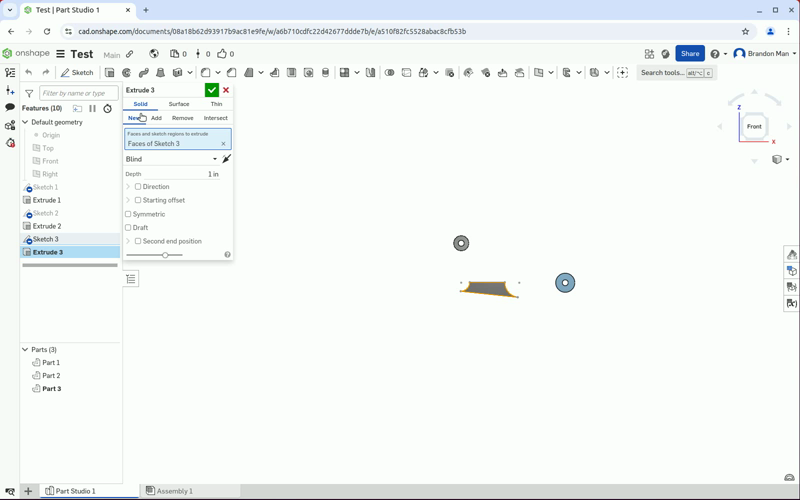
mouse_move(137, 120)
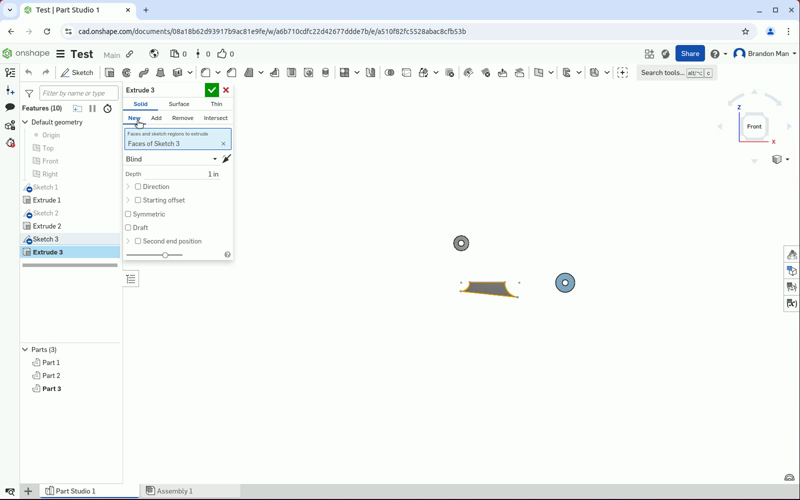
click(137, 120)
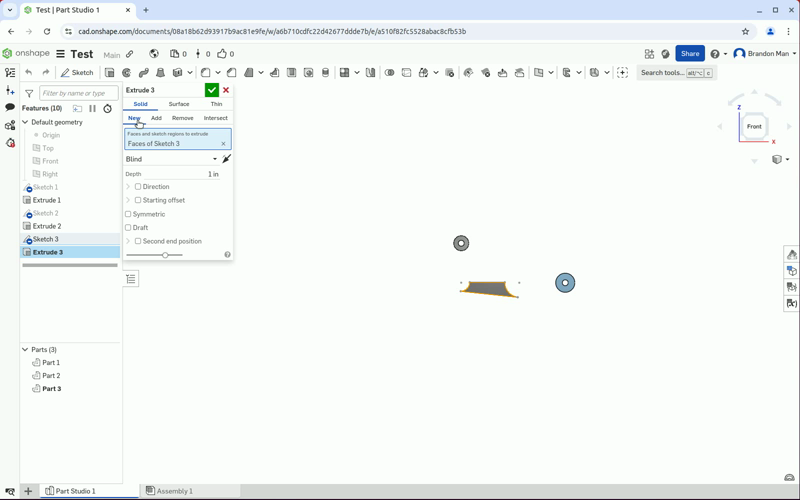
key(tab, 4)
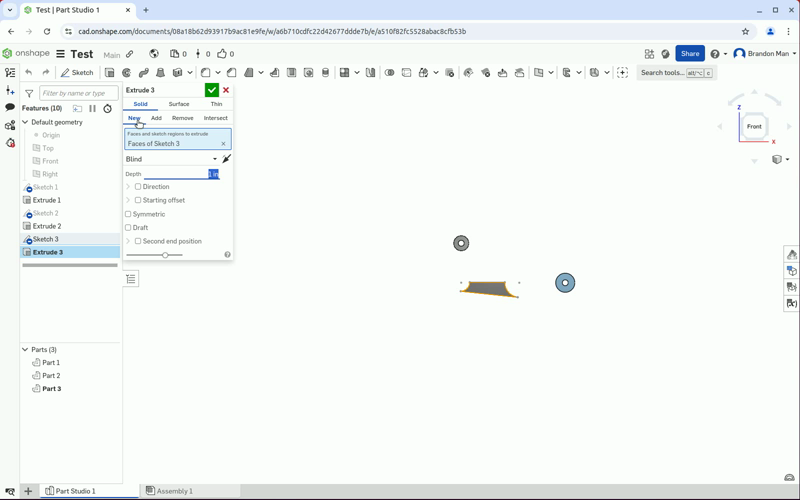
text(0.481)
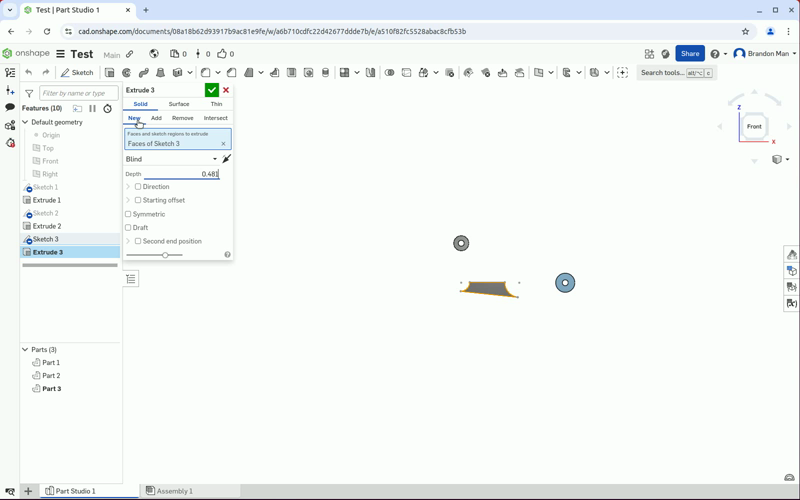
key(enter)
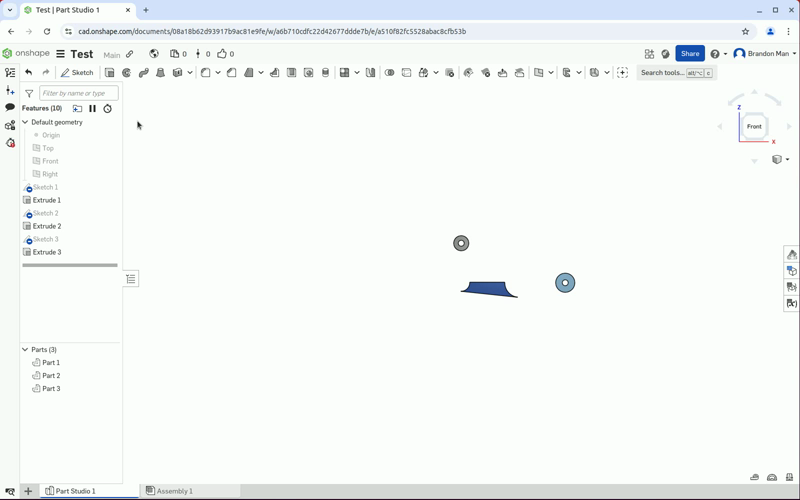
key(shift+h)
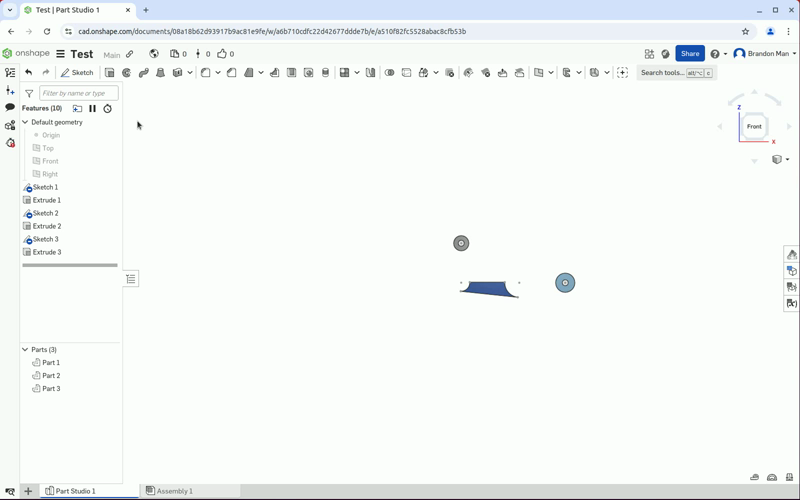
key(shift+h)
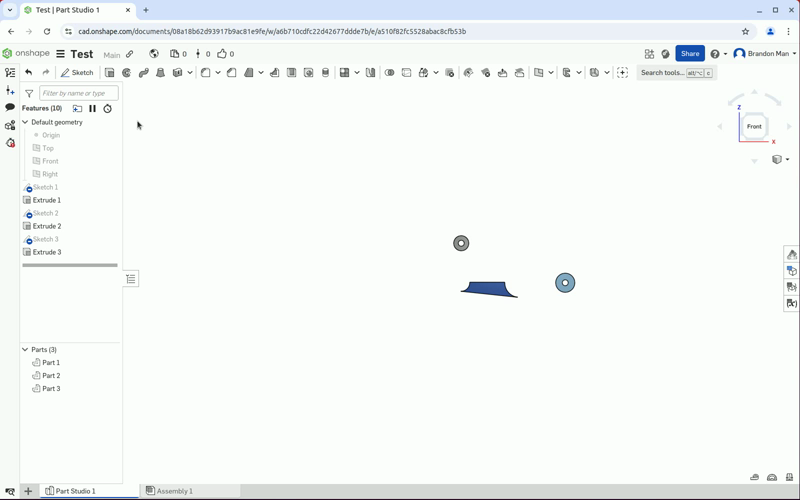
mouse_move(73, 189)
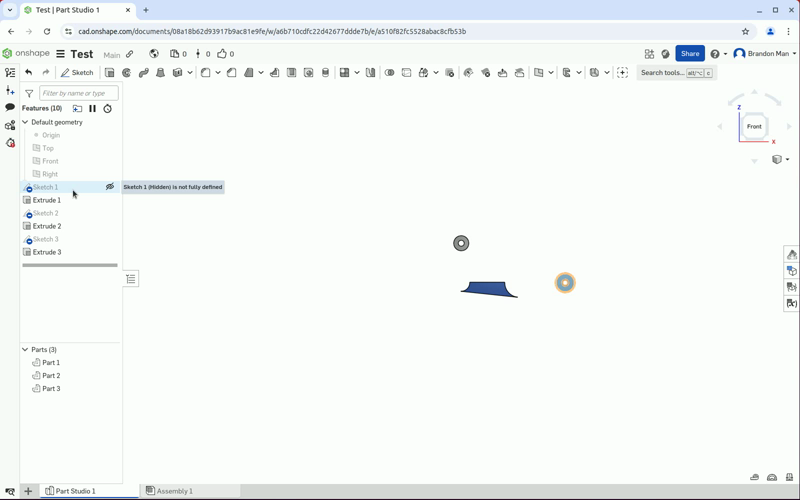
click(73, 189)
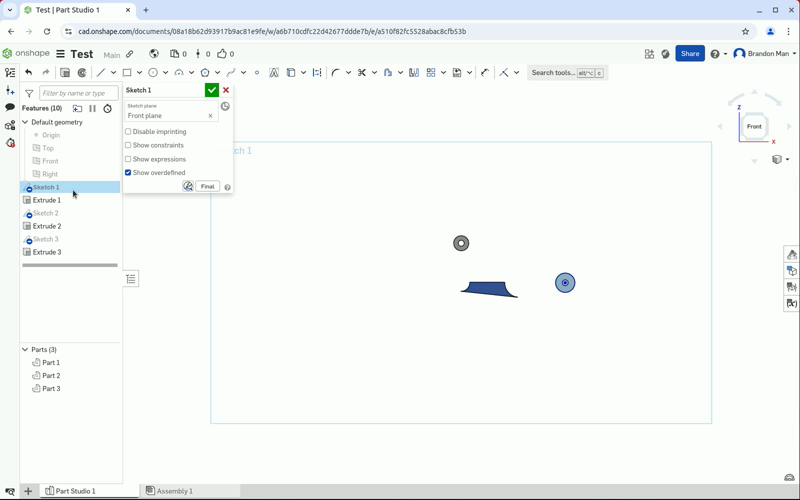
mouse_move(229, 92)
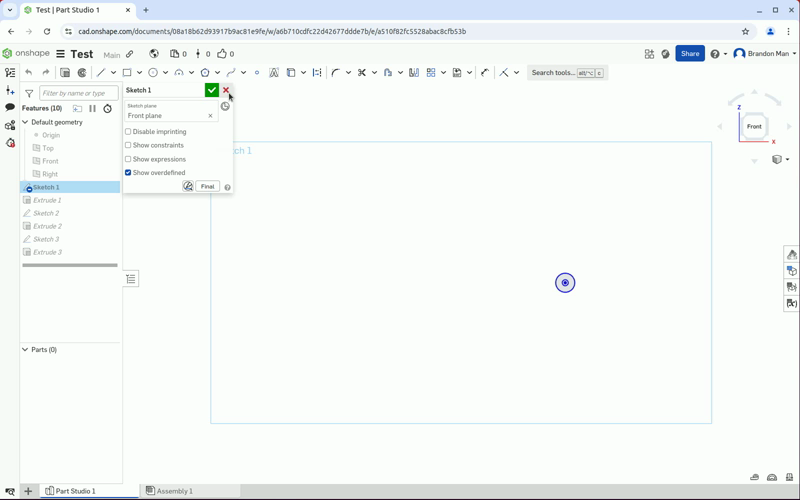
click(229, 92)
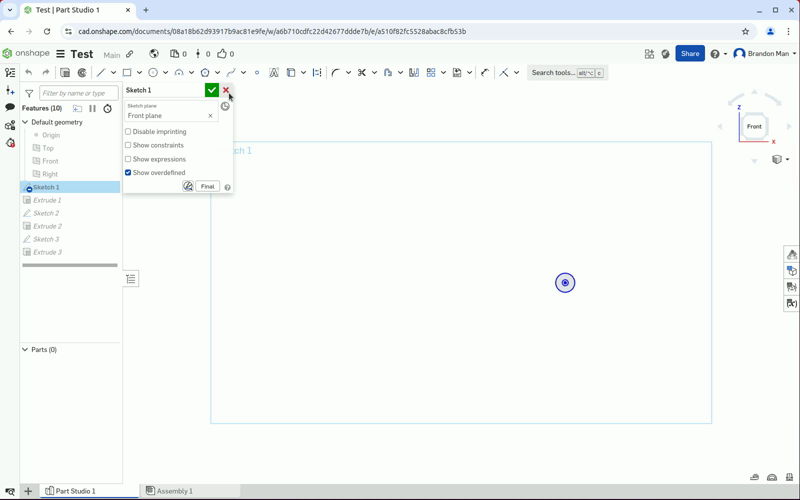
key(shift+s)
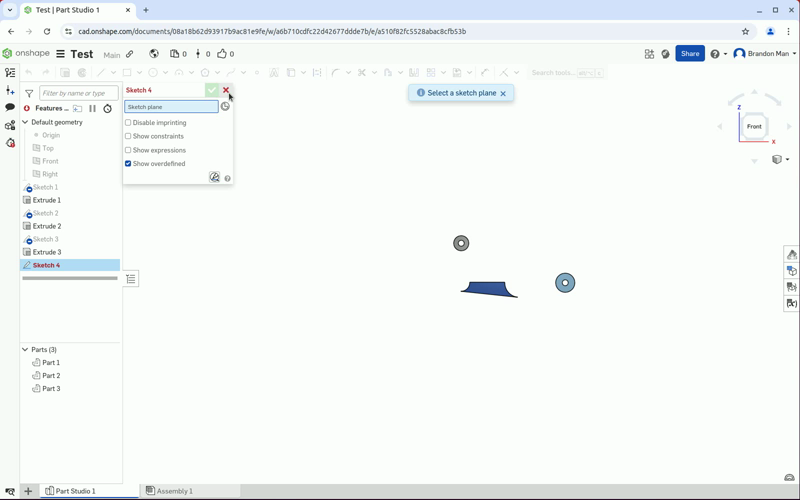
mouse_move(73, 163)
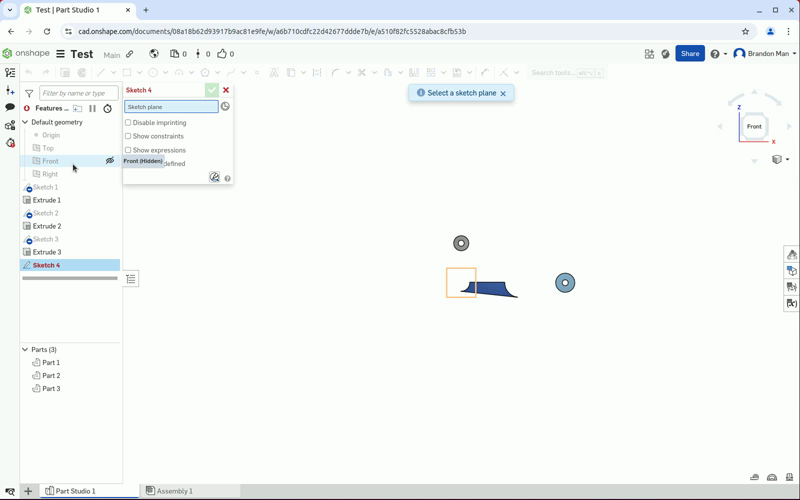
click(73, 163)
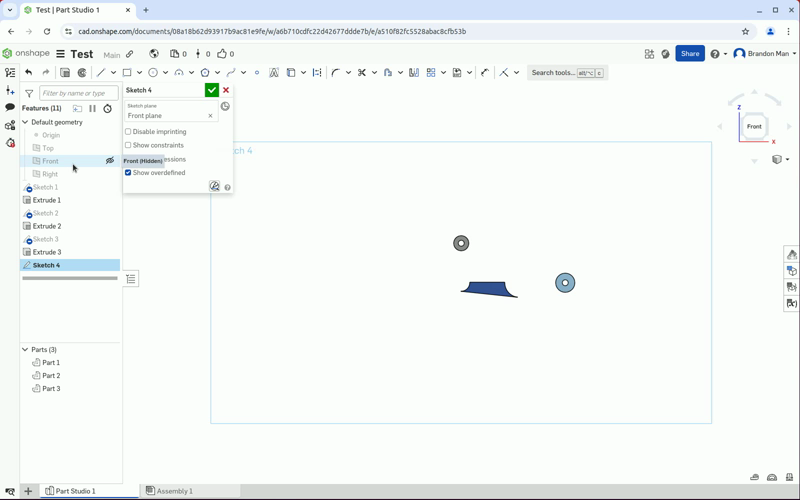
mouse_move(73, 352)
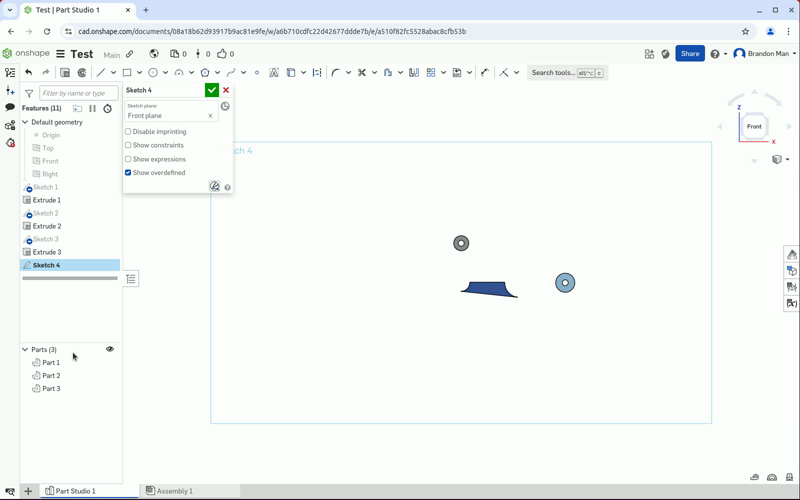
key(y)
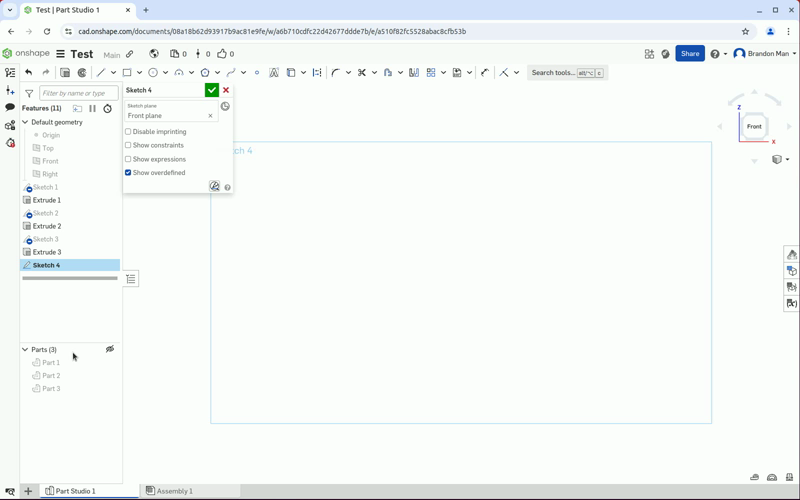
key(l)
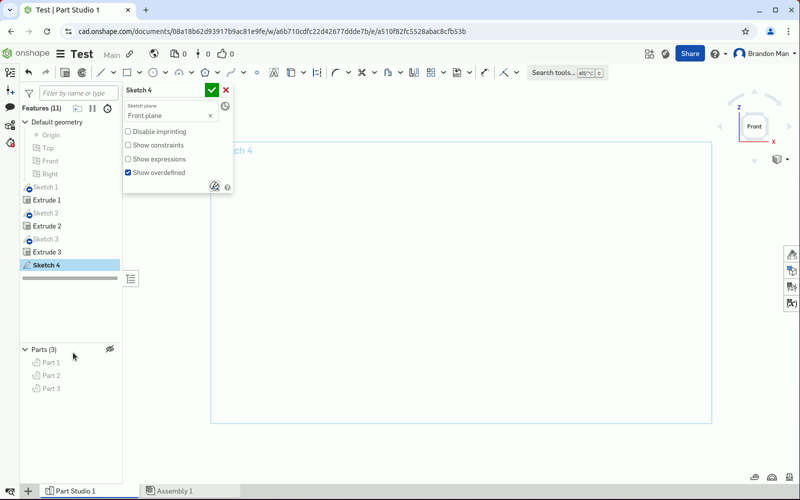
key_down(shift)
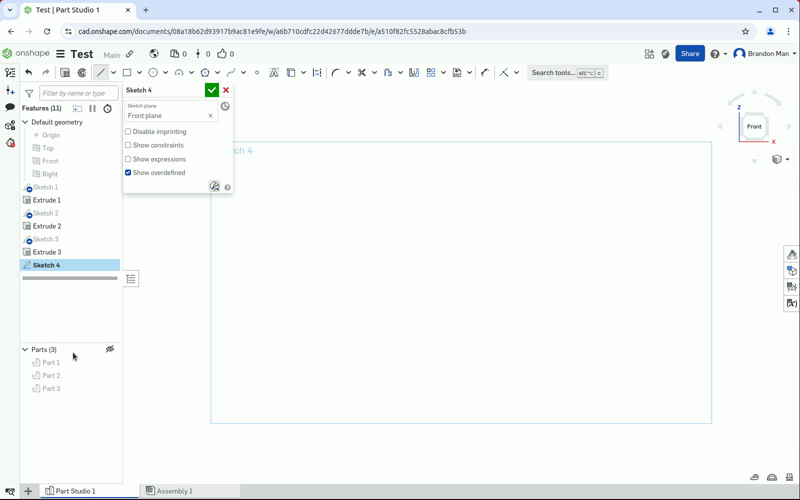
mouse_move(520, 297)
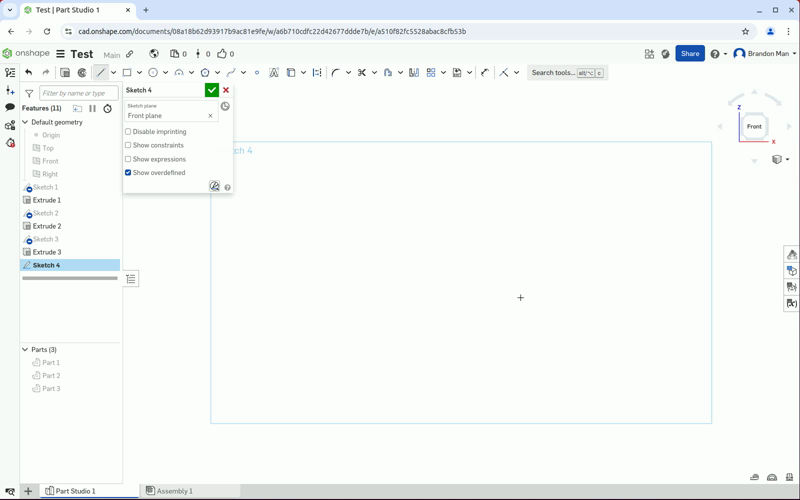
click(520, 297)
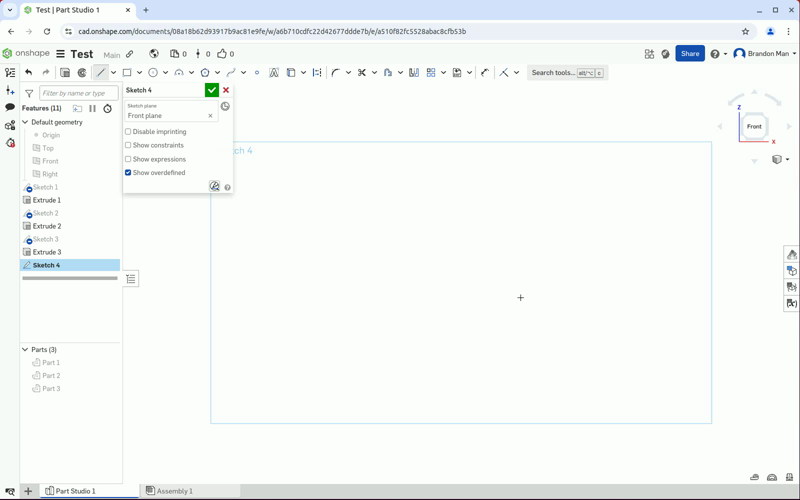
key_up(shift)
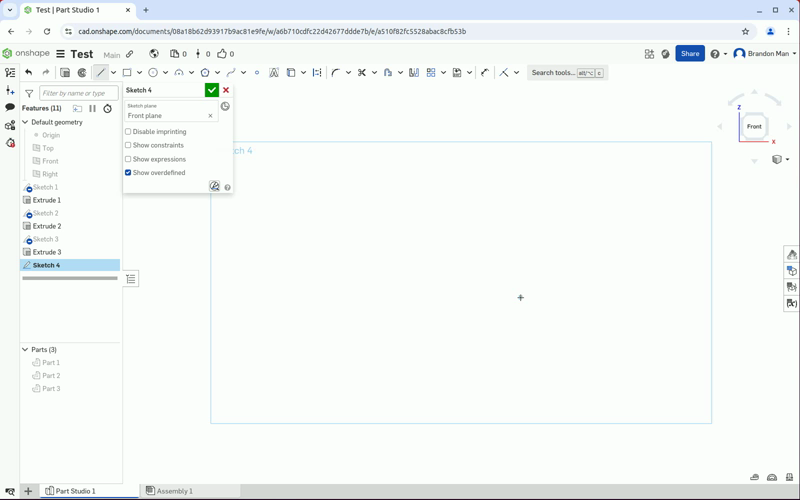
key_down(shift)
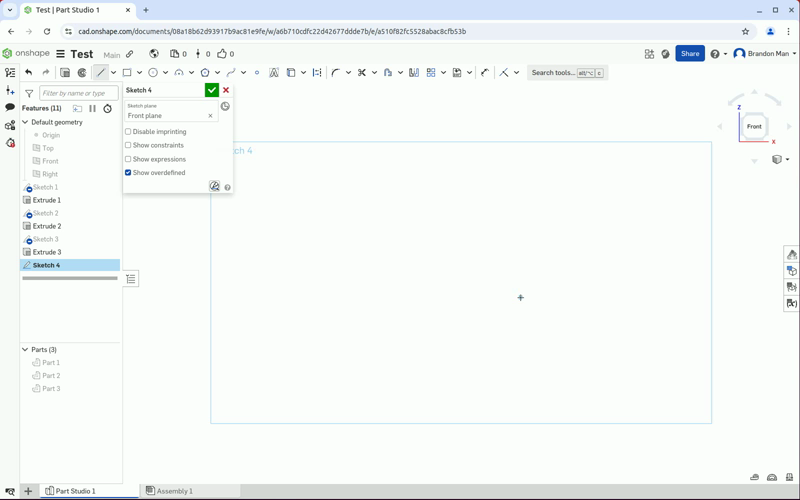
mouse_move(550, 297)
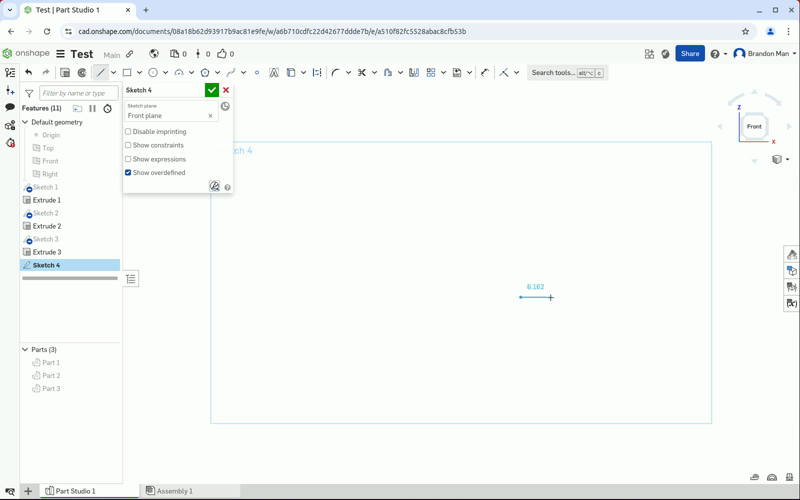
mouse_move(567, 291)
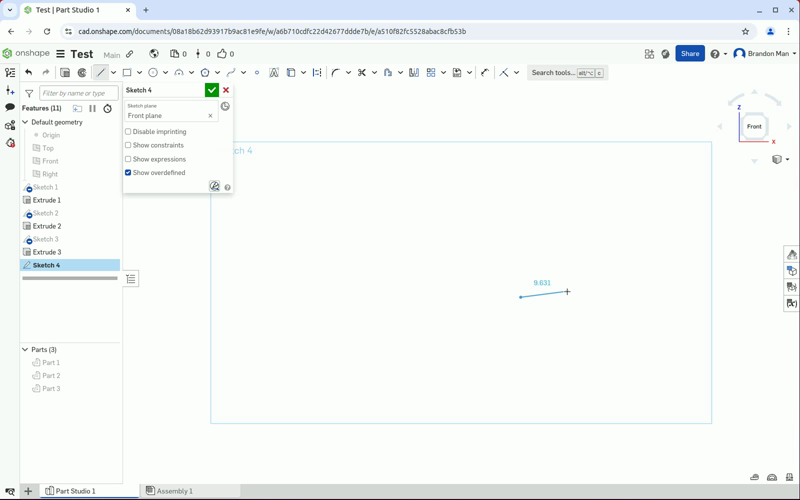
click(567, 291)
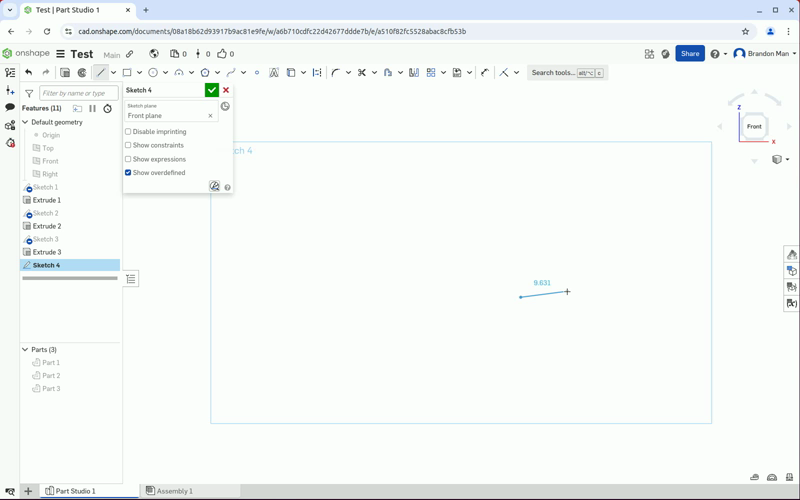
key_up(shift)
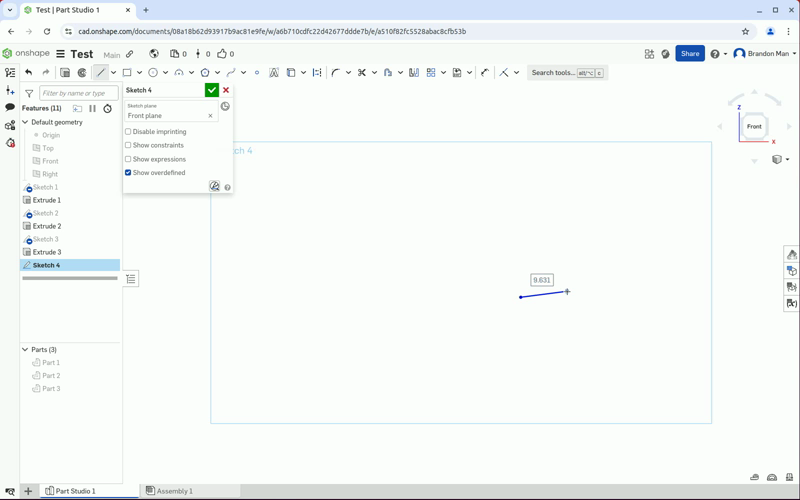
key(esc)
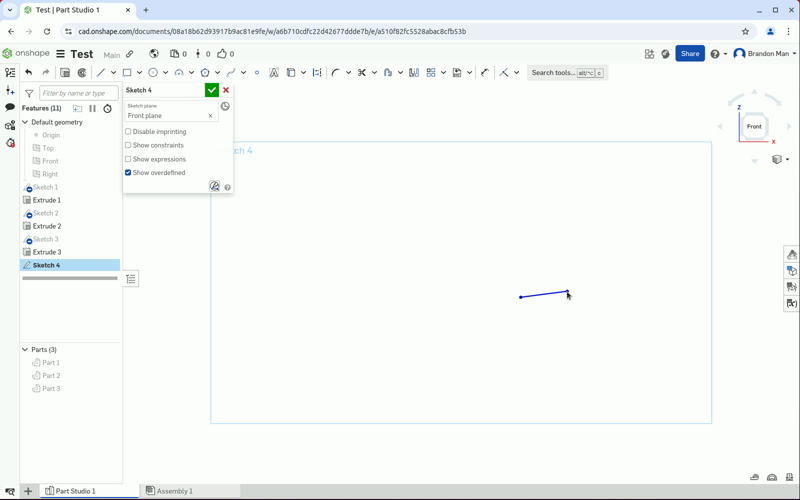
key(a)
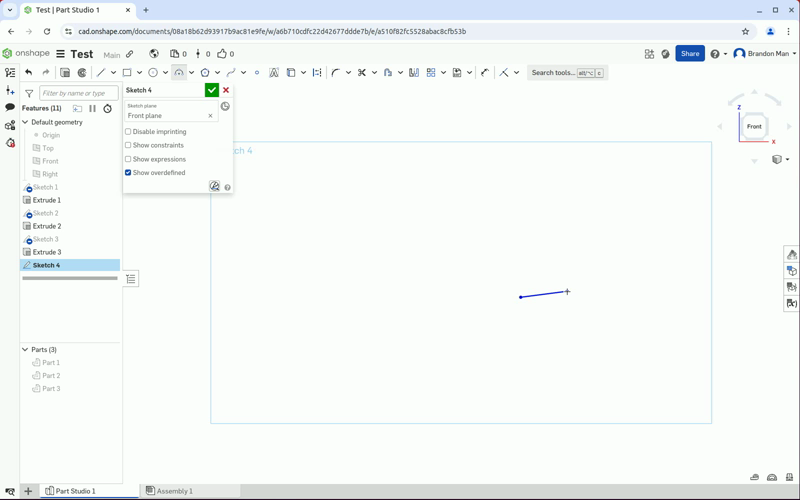
mouse_move(567, 291)
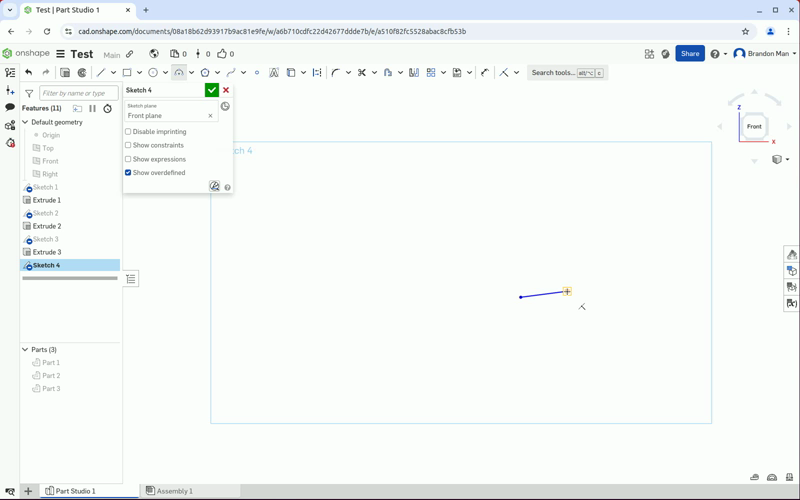
click(567, 291)
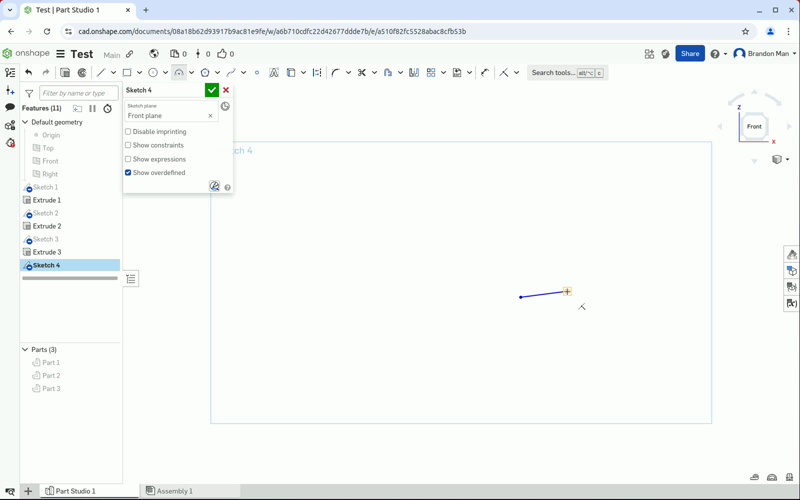
key_down(shift)
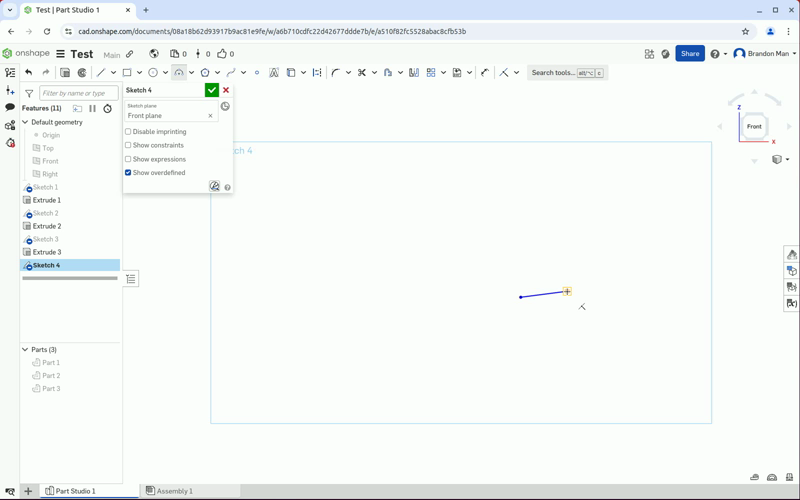
mouse_move(567, 273)
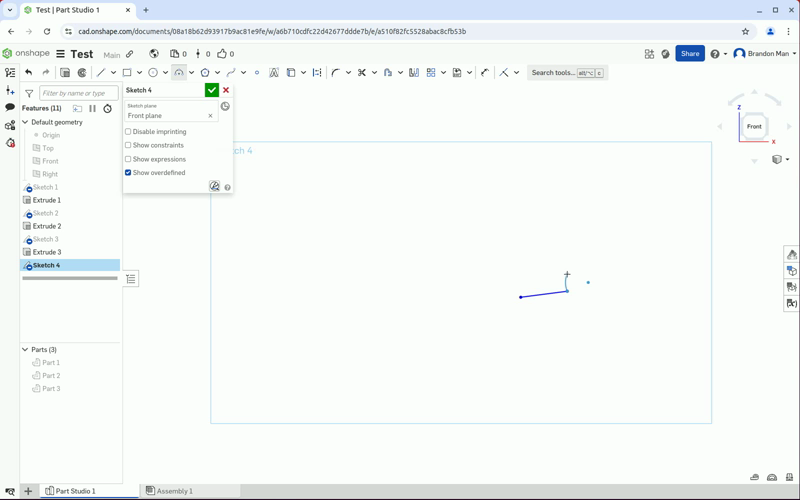
click(567, 273)
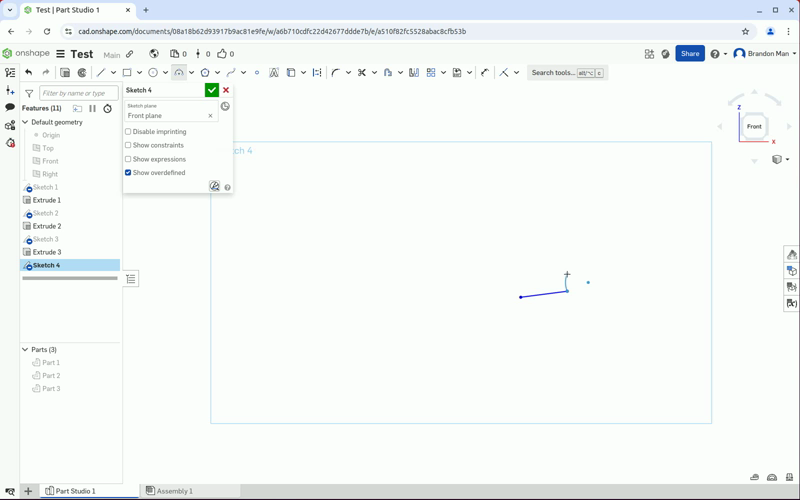
mouse_move(556, 282)
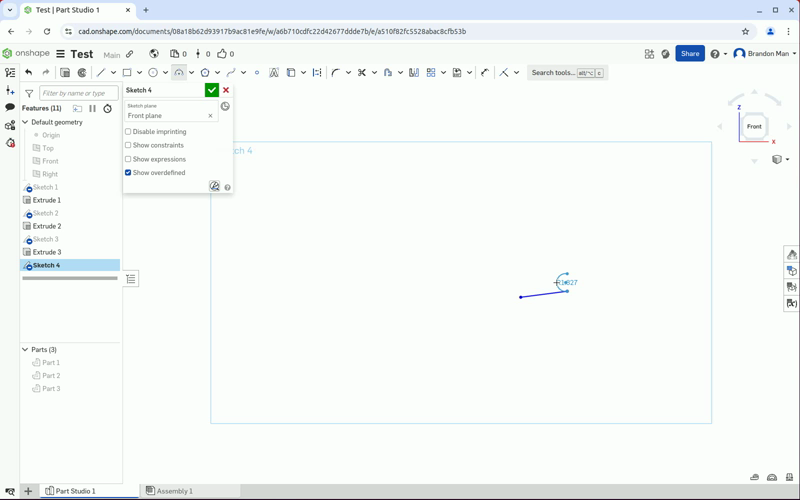
click(556, 282)
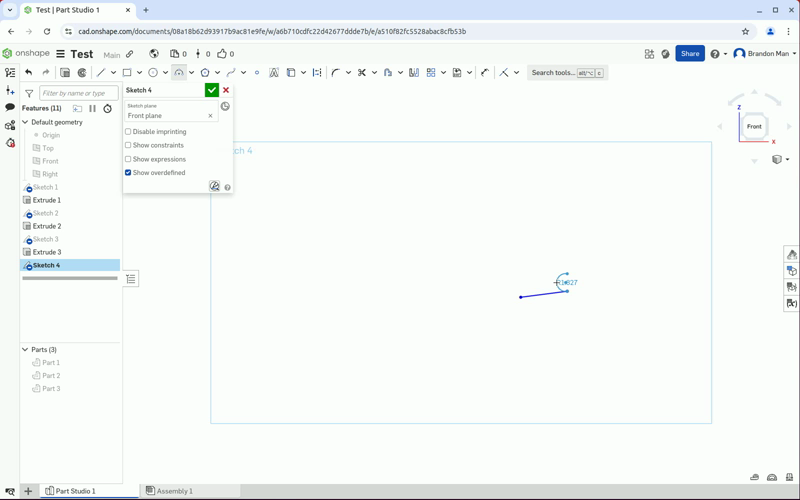
key_up(shift)
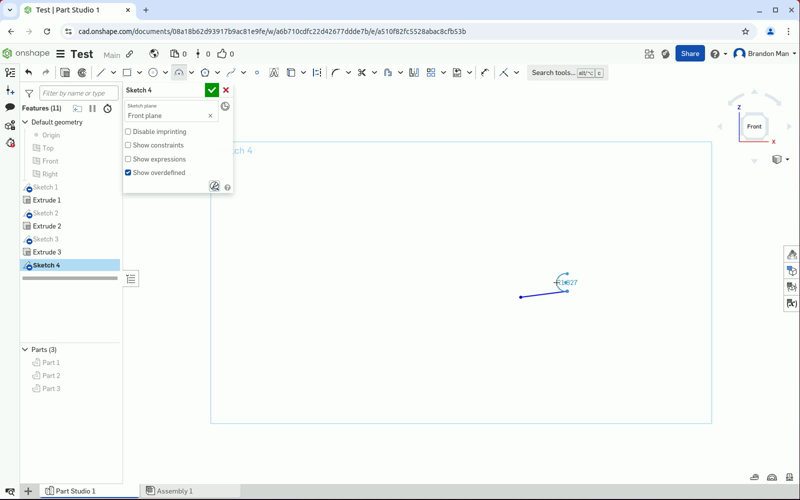
key(esc)
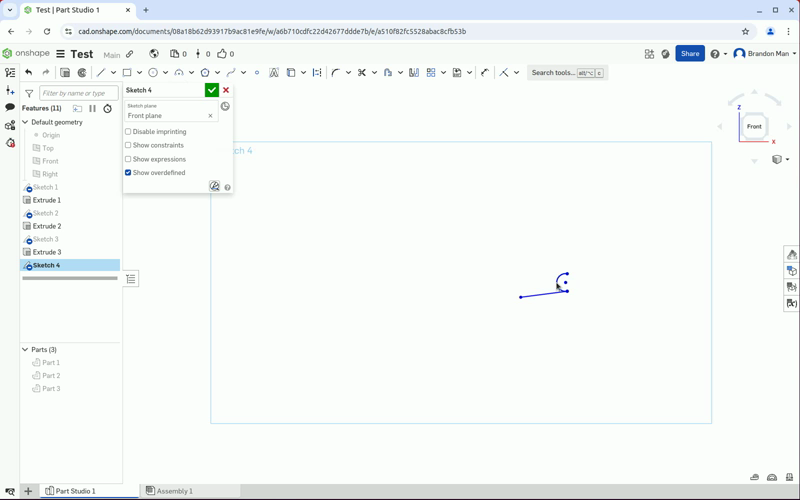
key(l)
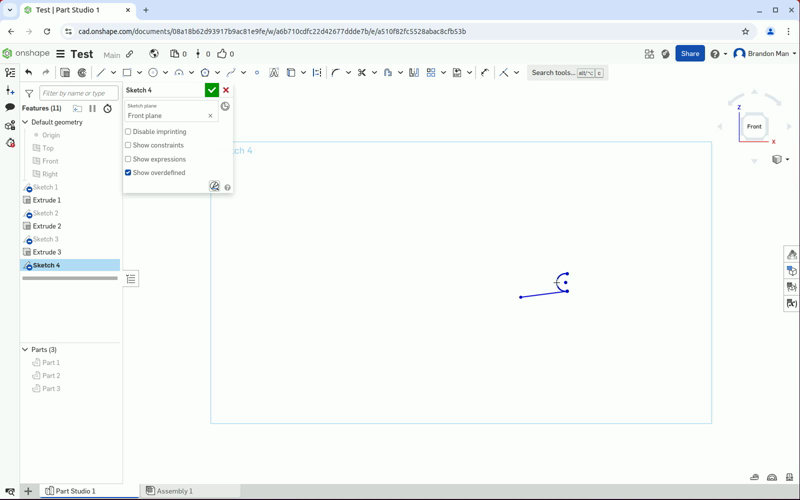
mouse_move(567, 273)
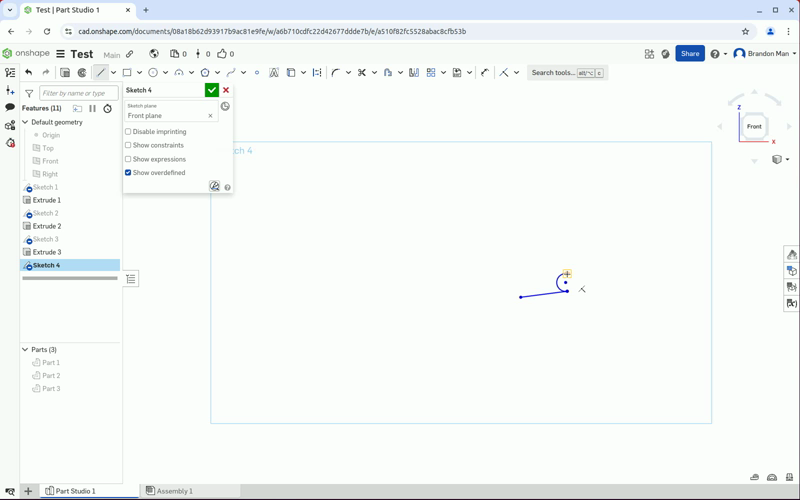
click(567, 273)
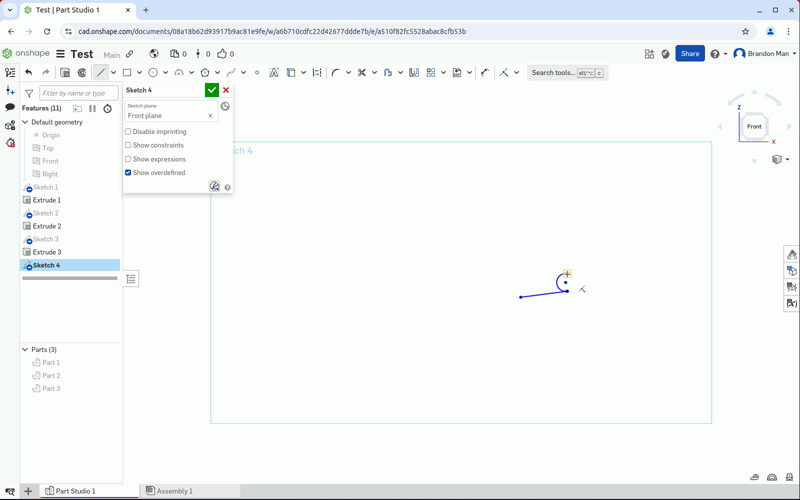
key_down(shift)
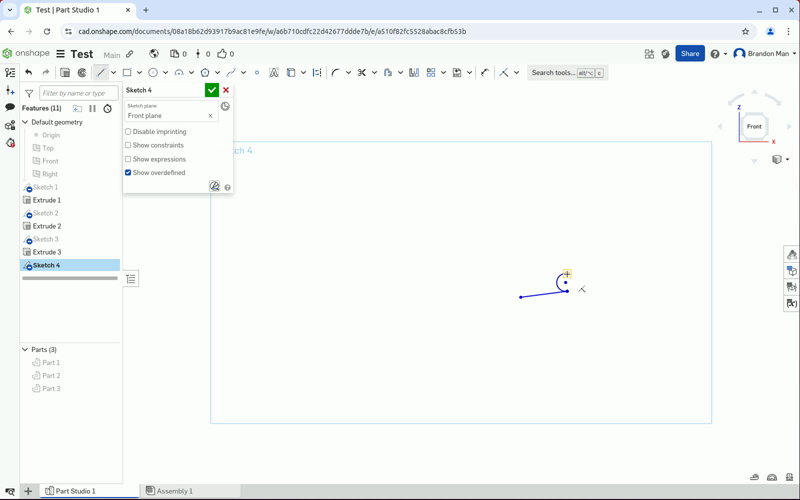
mouse_move(589, 273)
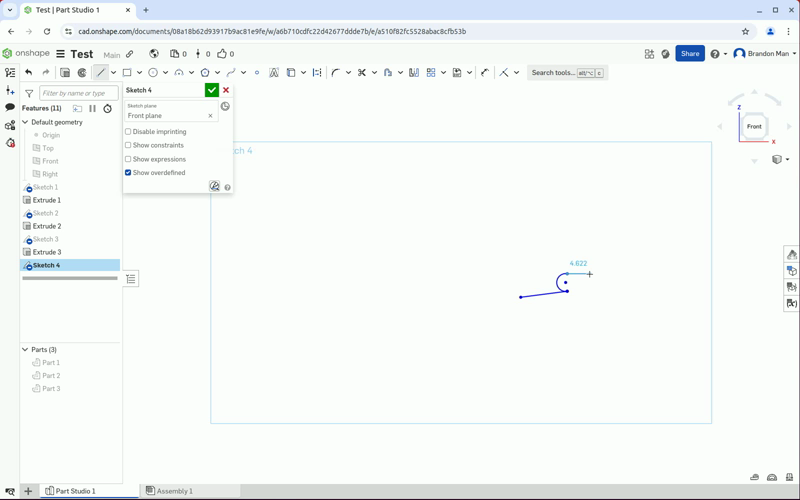
mouse_move(520, 267)
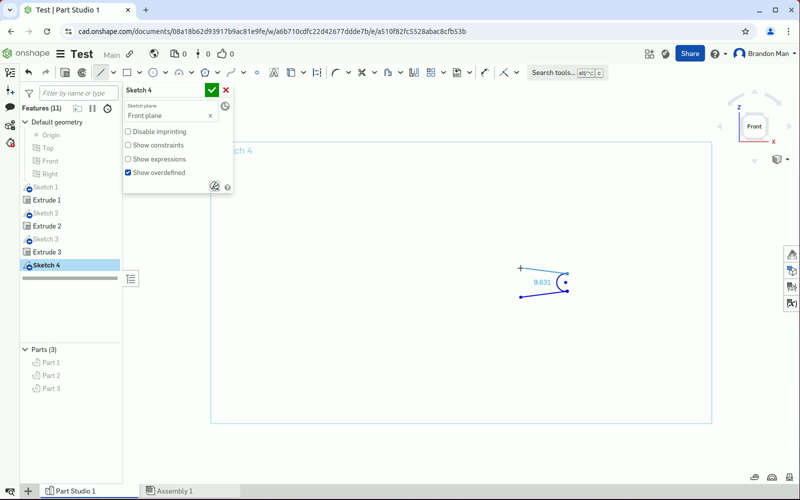
click(520, 267)
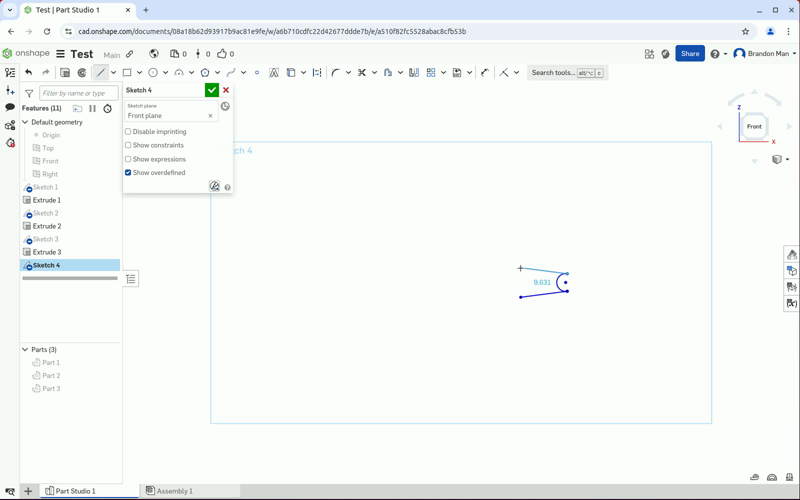
key_up(shift)
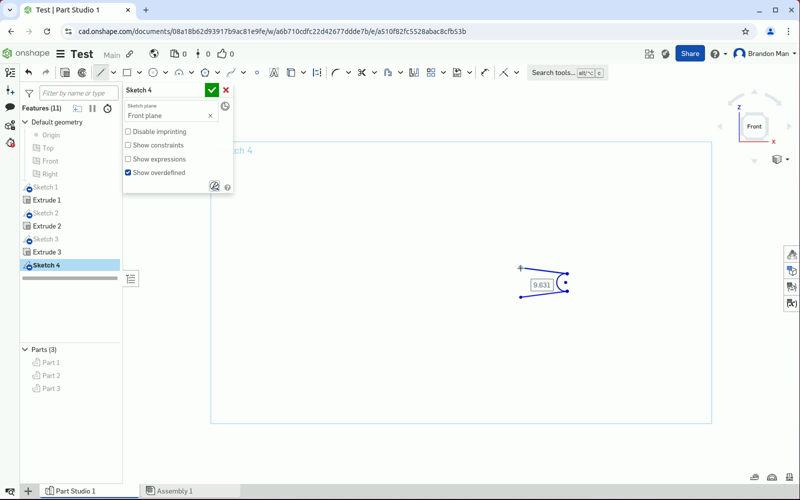
key(esc)
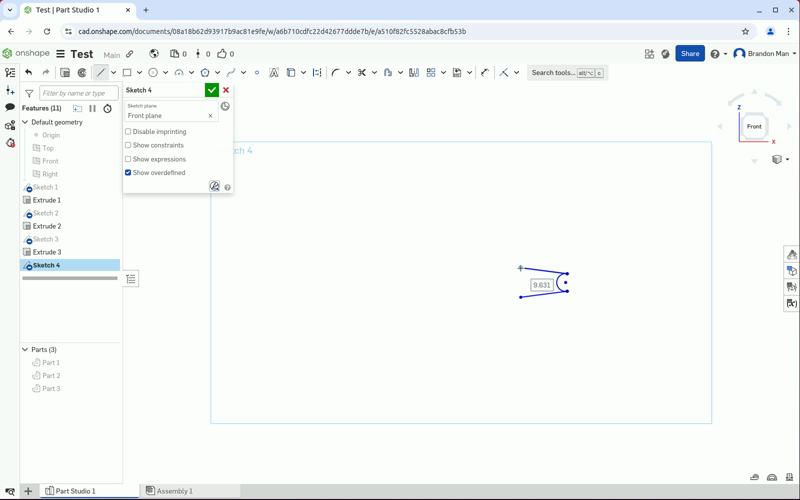
key(a)
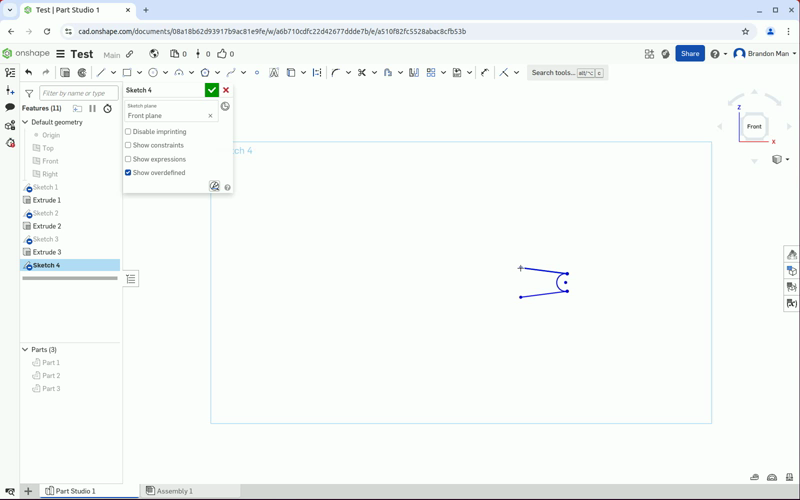
mouse_move(520, 267)
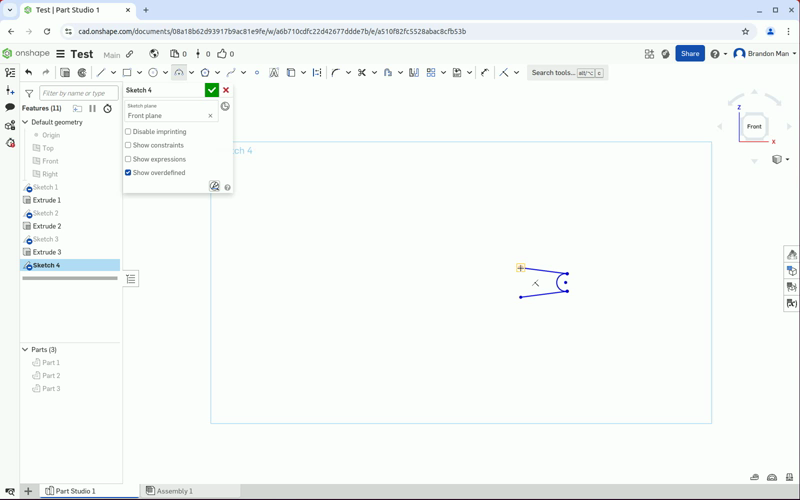
click(520, 267)
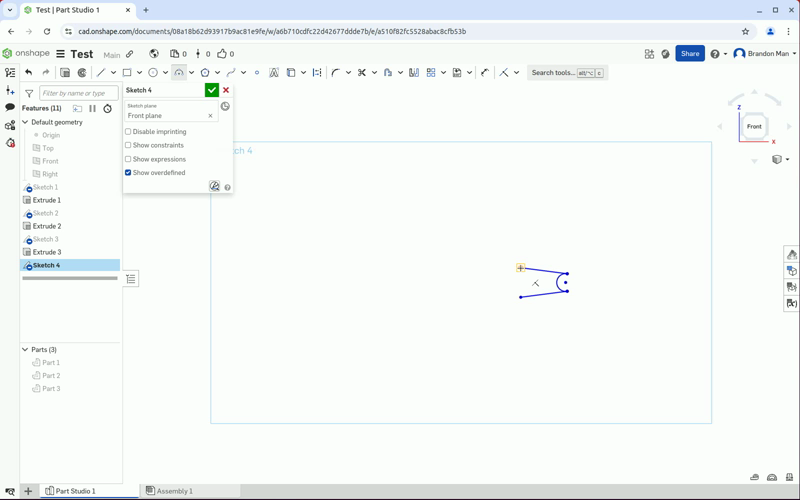
mouse_move(520, 297)
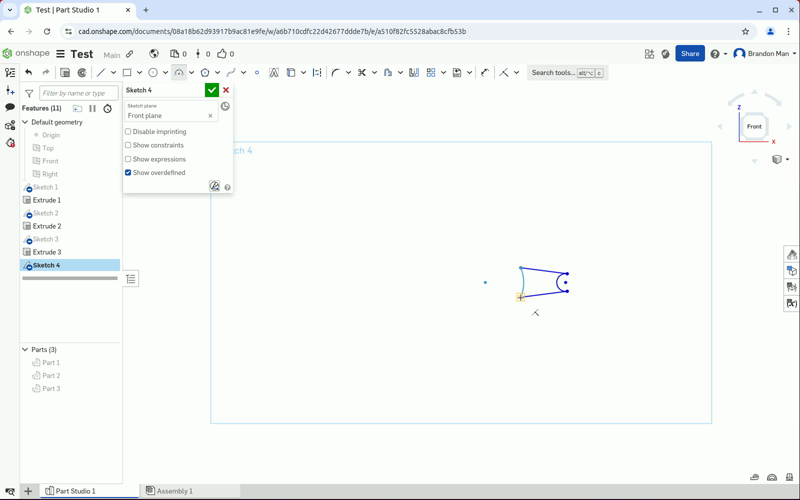
click(520, 297)
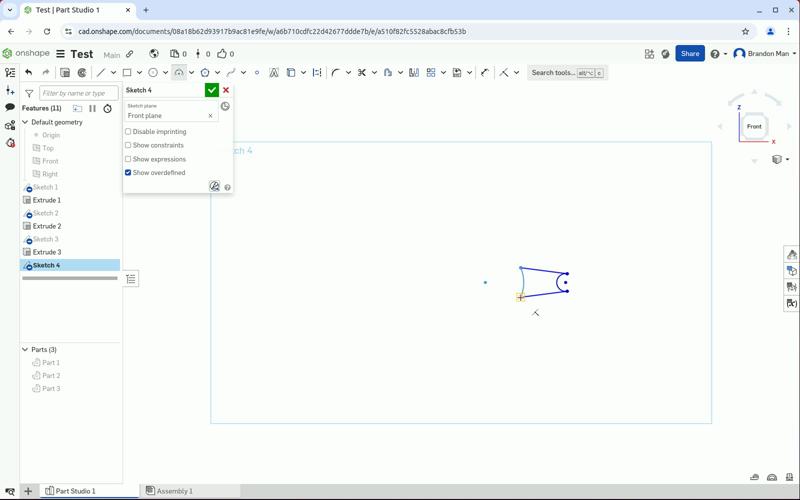
key_down(shift)
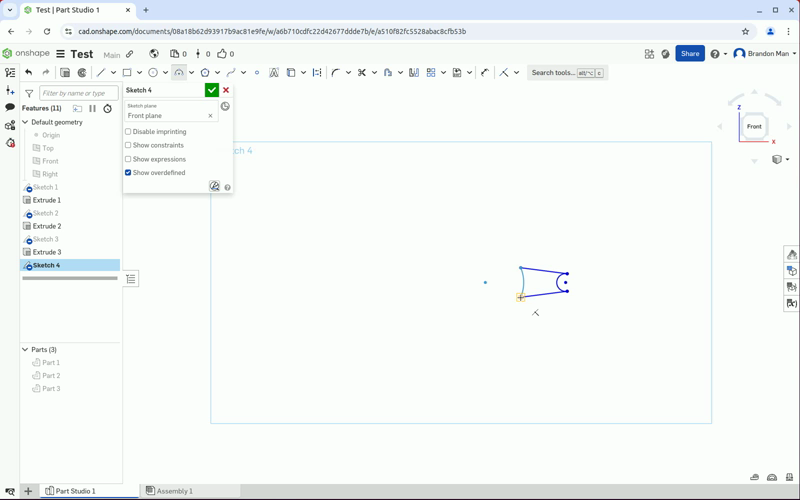
mouse_move(533, 282)
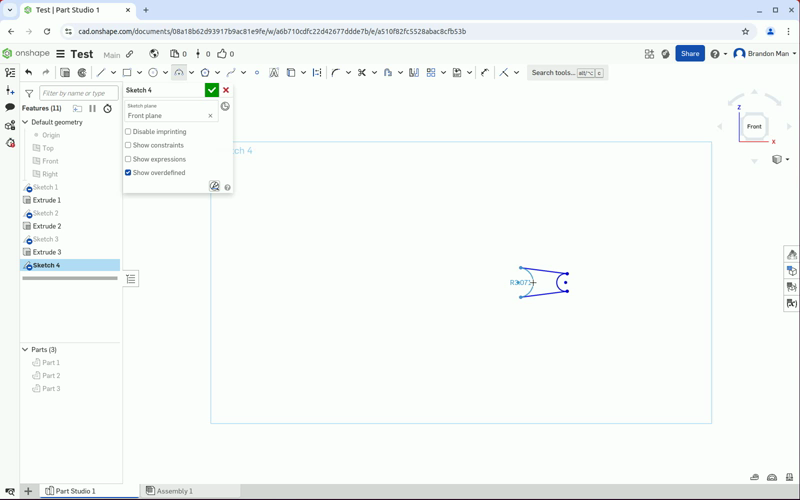
click(533, 282)
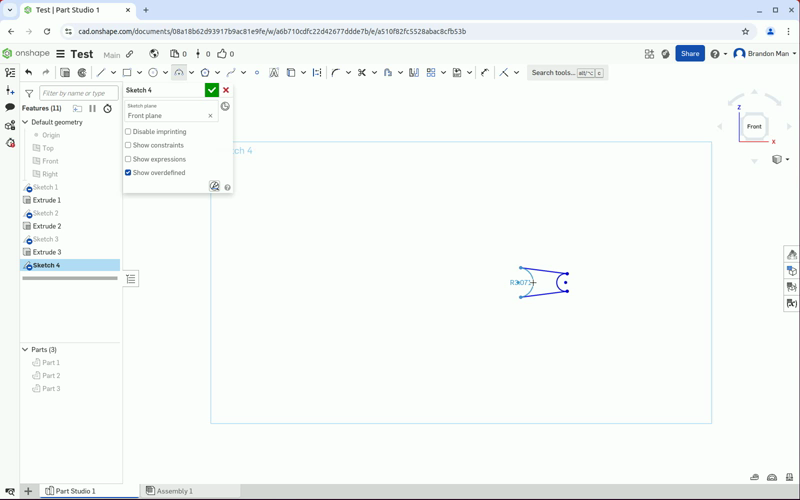
key_up(shift)
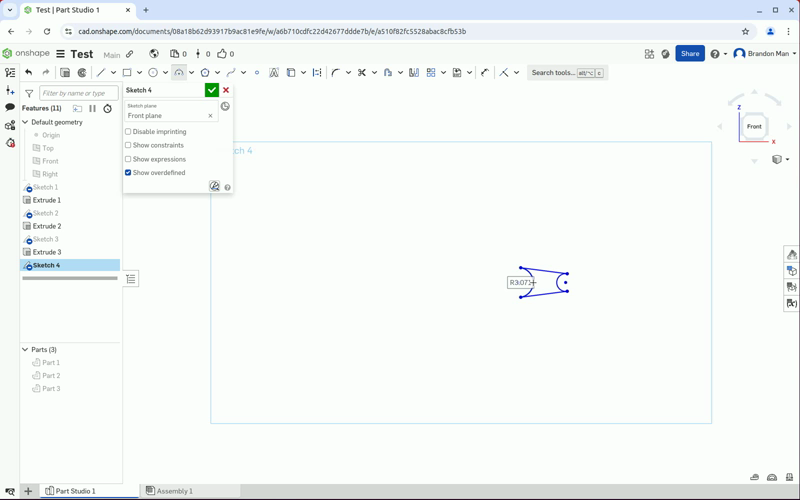
key(esc)
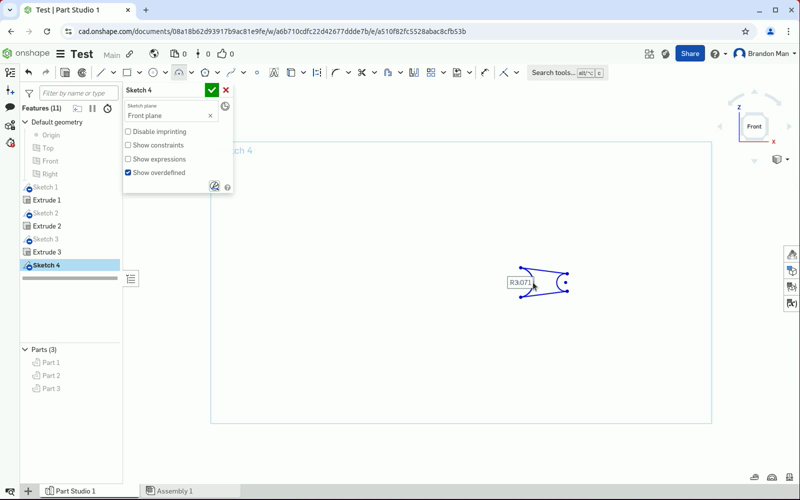
key(c)
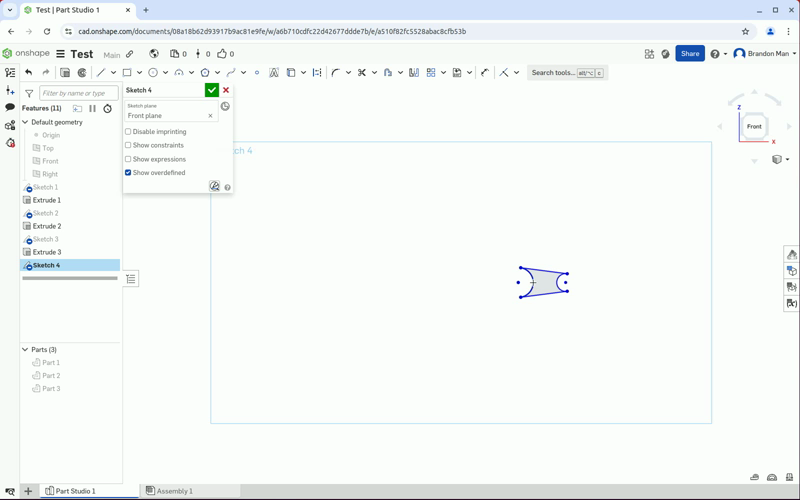
key_down(shift)
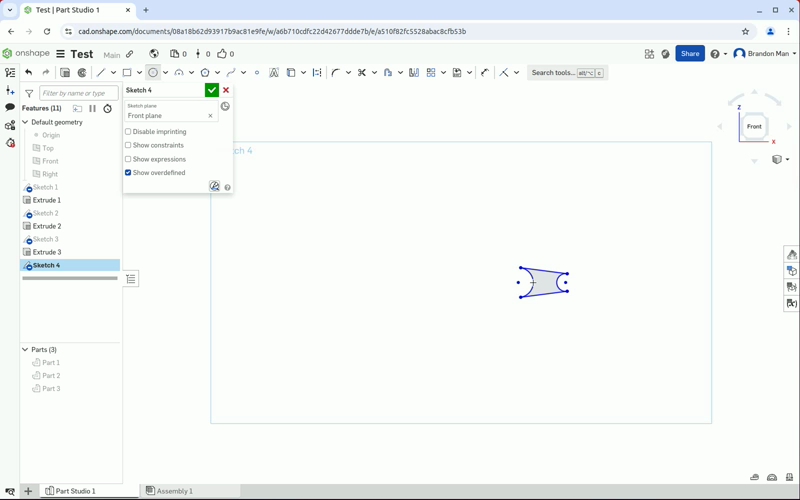
mouse_move(552, 279)
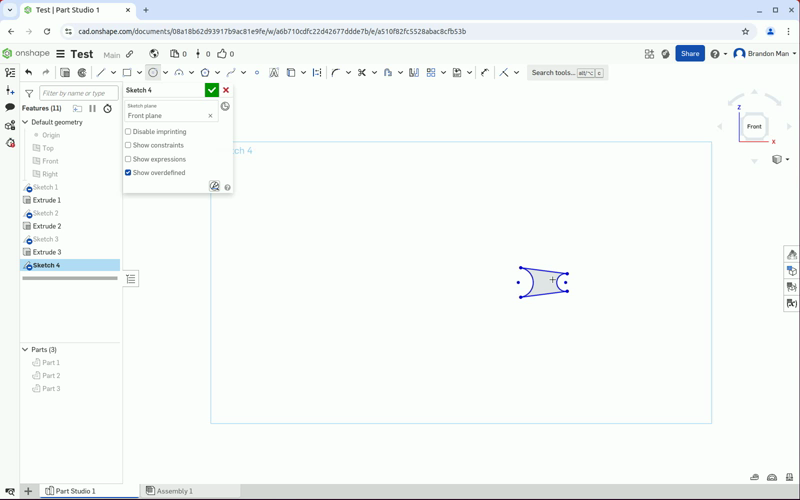
click(552, 279)
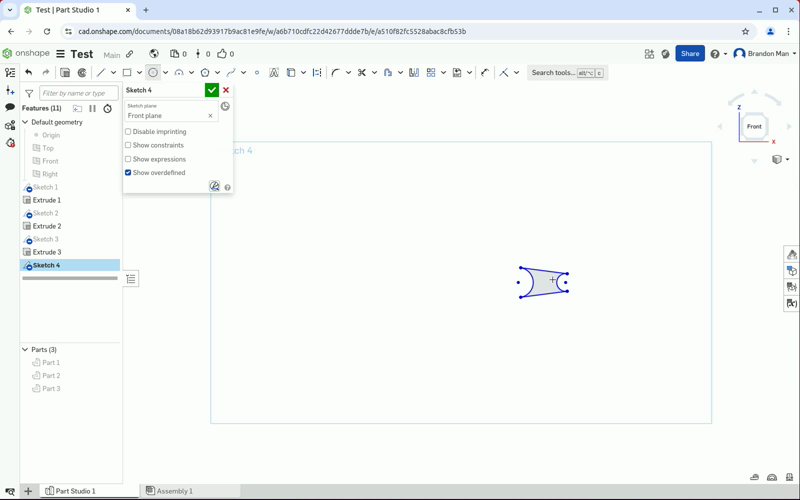
key_up(shift)
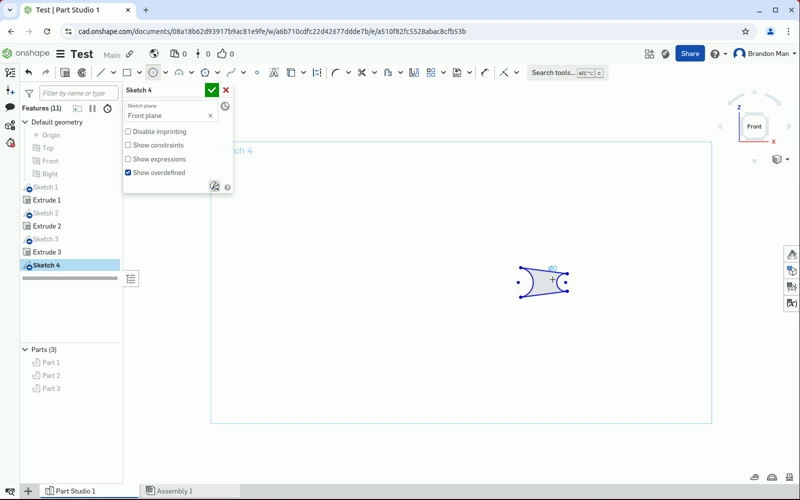
mouse_move(555, 279)
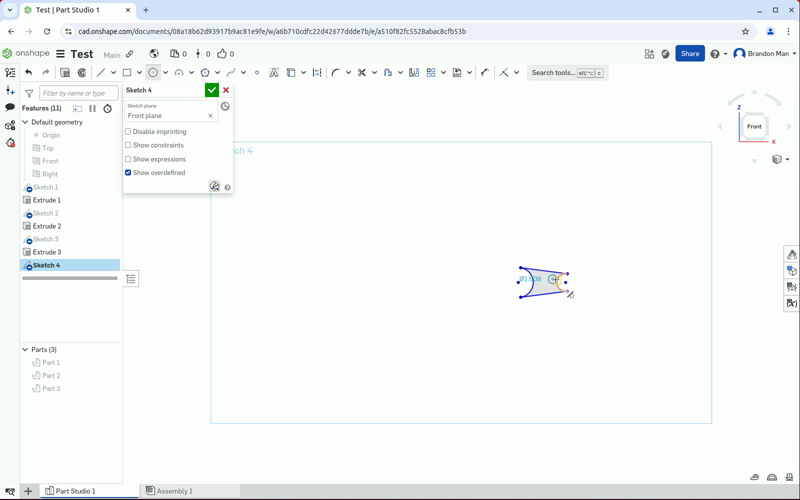
scroll(6)
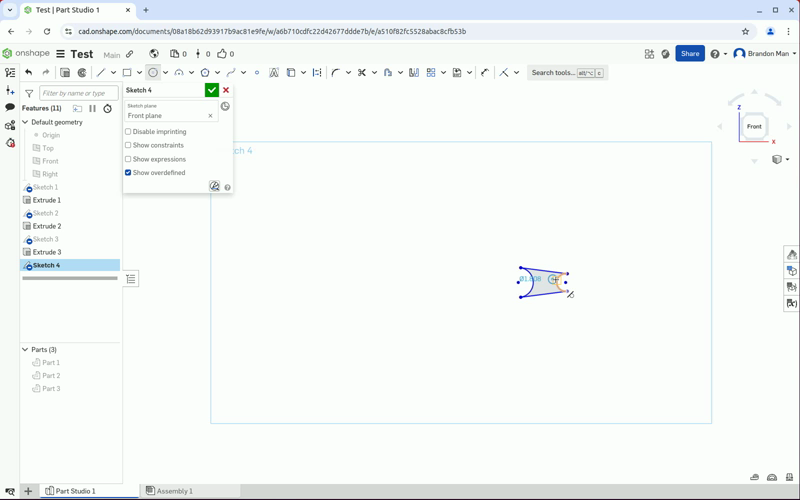
scroll(6)
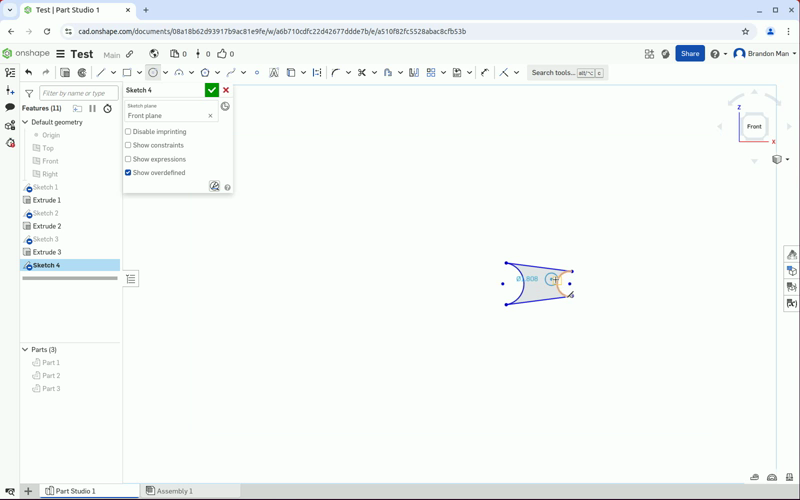
scroll(6)
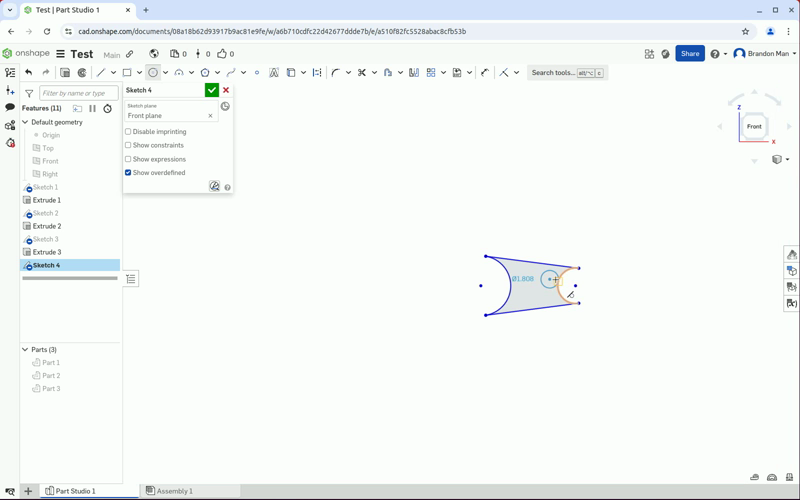
scroll(6)
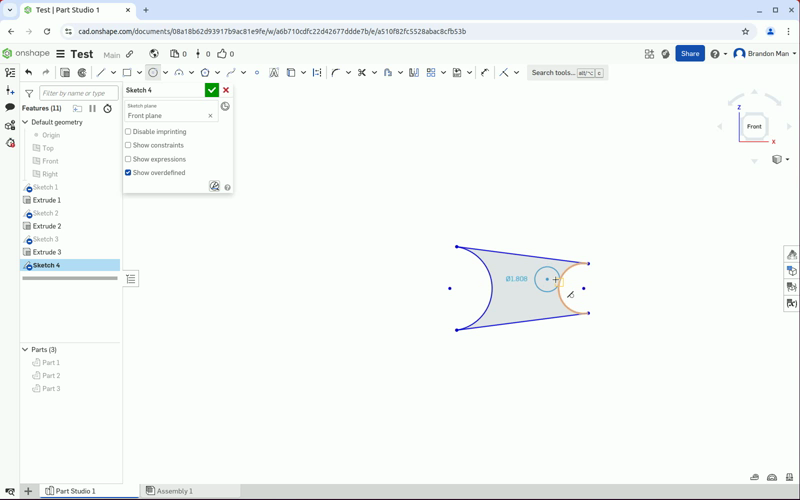
scroll(6)
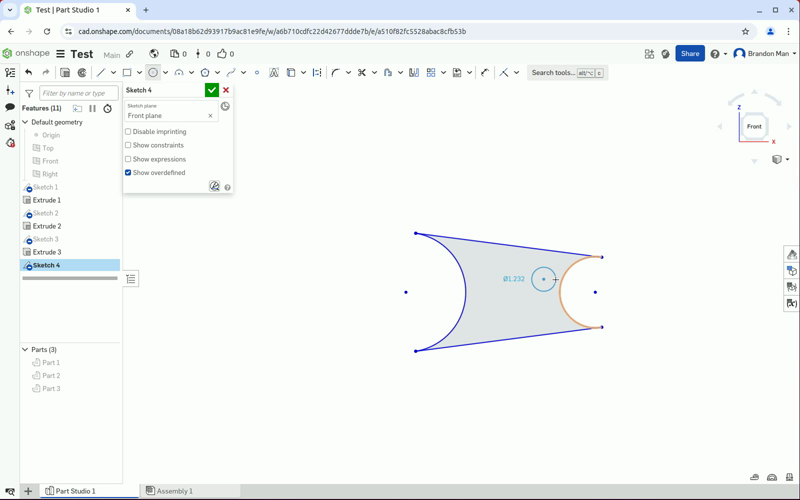
scroll(6)
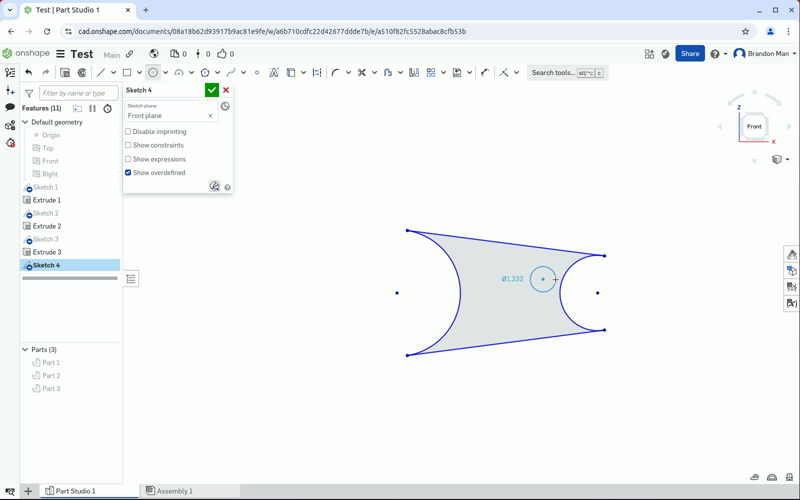
scroll(6)
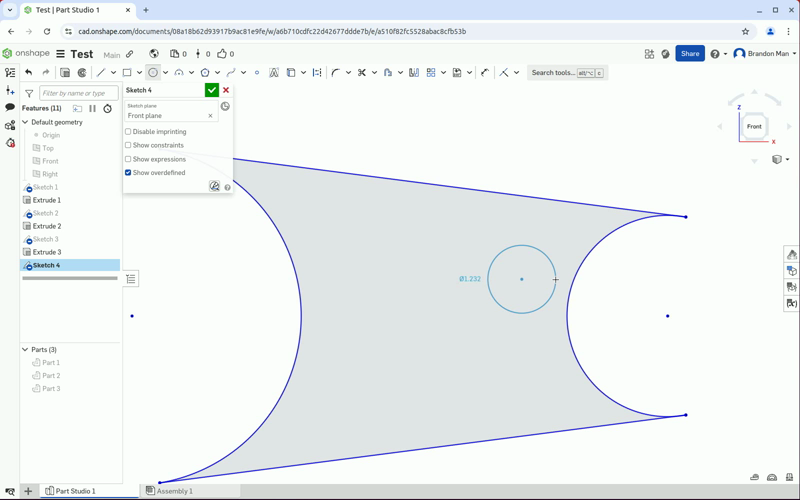
click(555, 279)
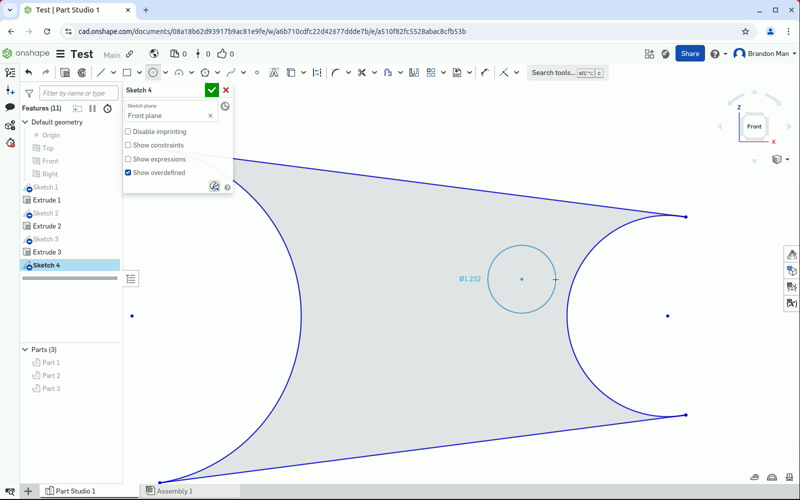
scroll(-6)
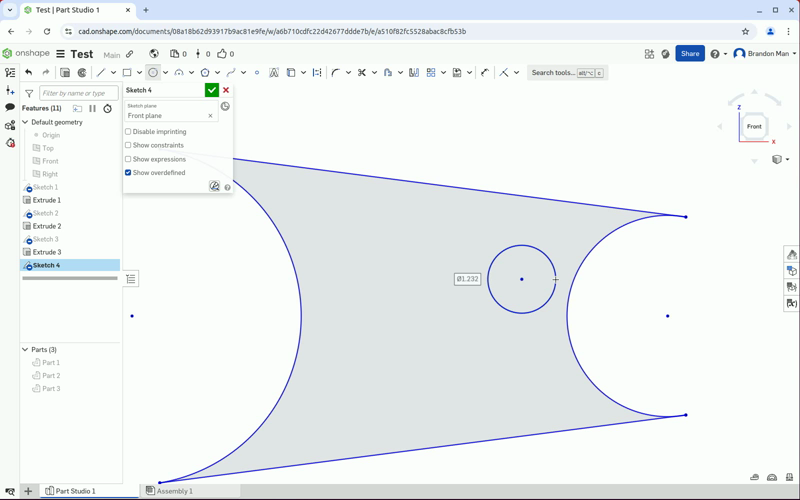
scroll(-6)
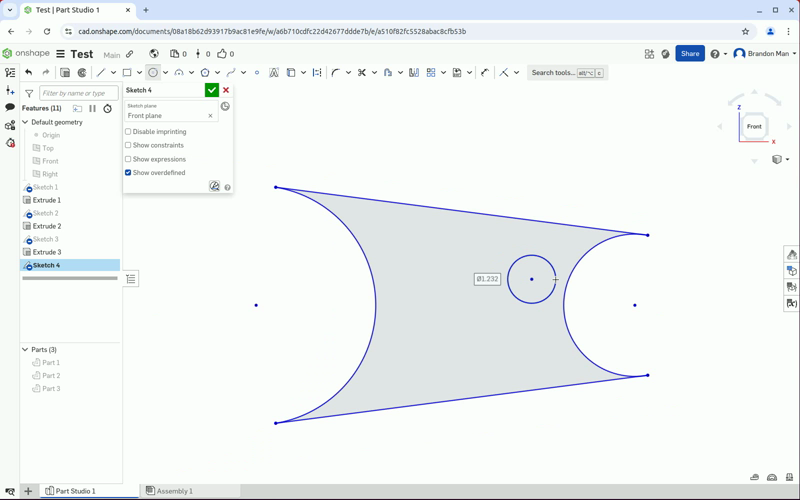
scroll(-6)
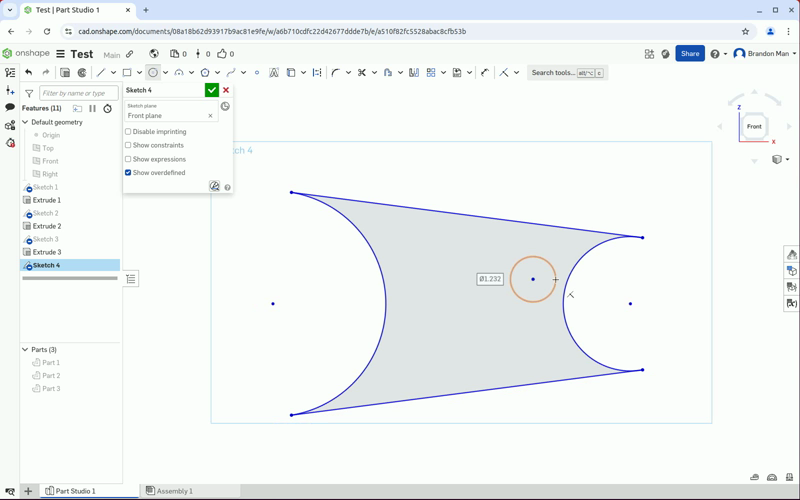
scroll(-6)
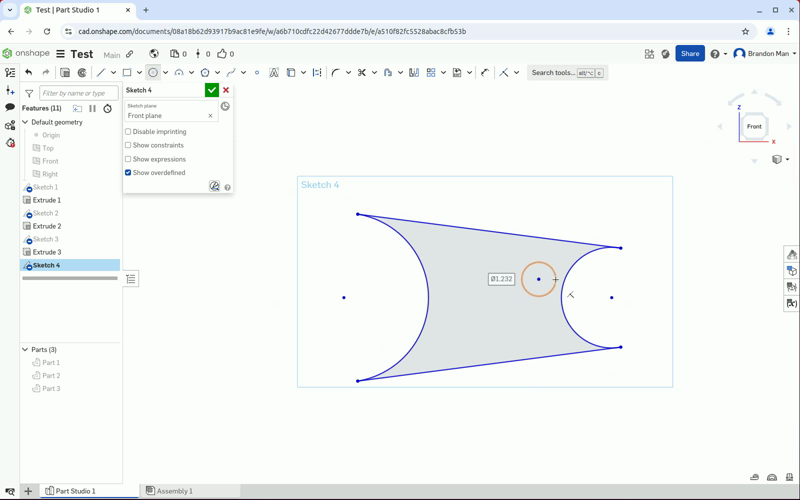
scroll(-6)
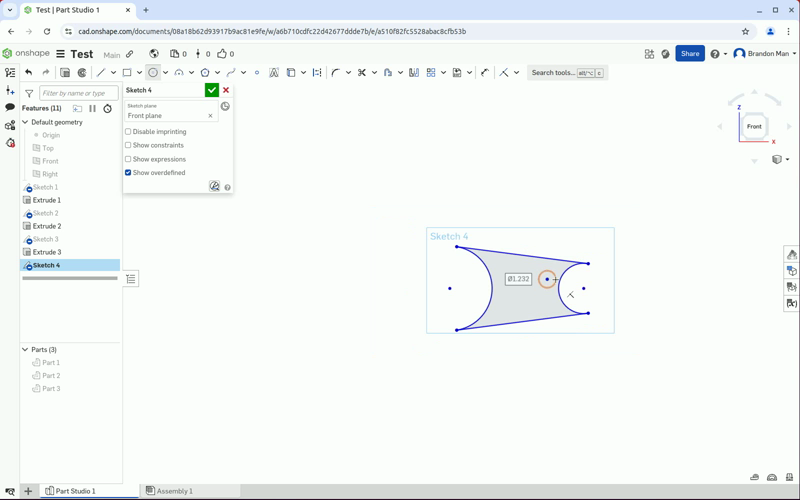
scroll(-6)
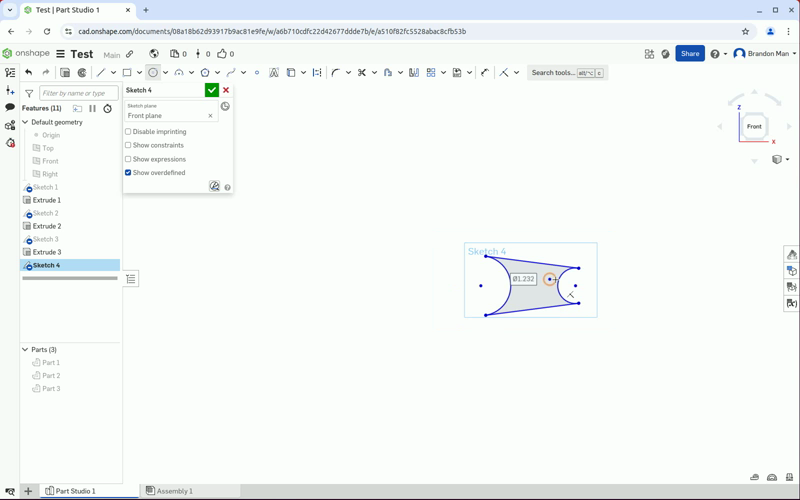
scroll(-6)
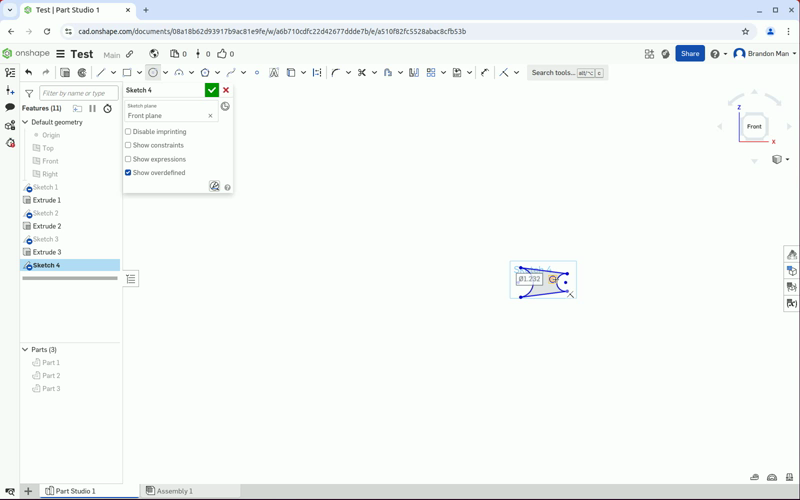
key(esc)
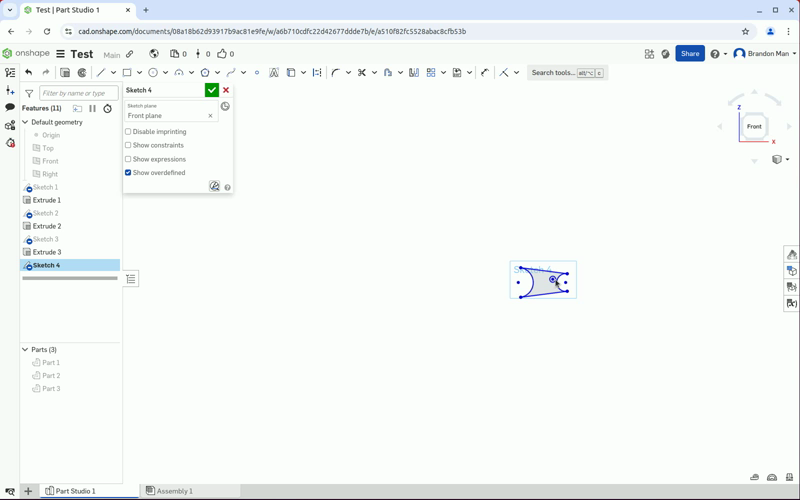
mouse_move(547, 287)
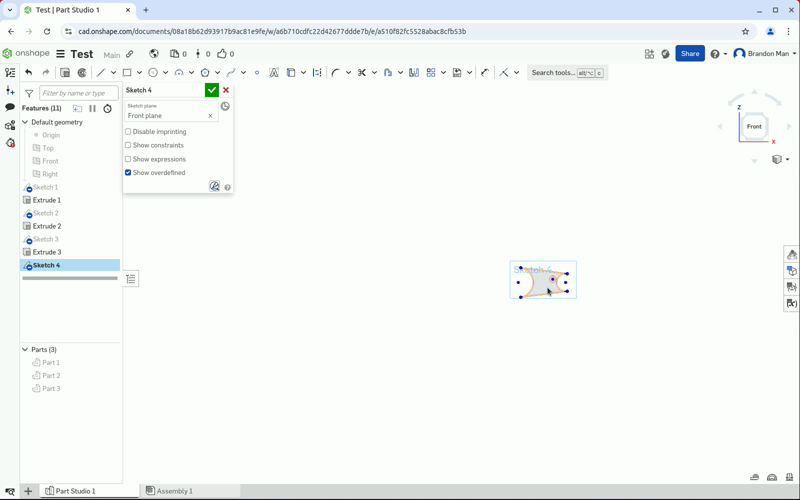
scroll(6)
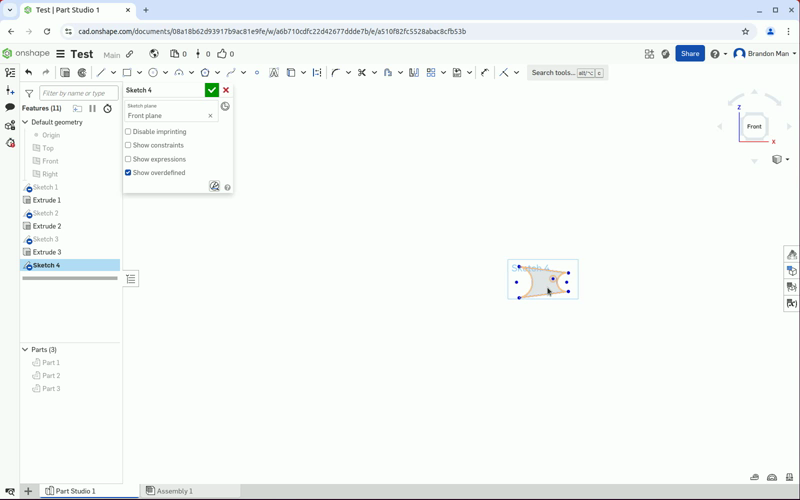
scroll(6)
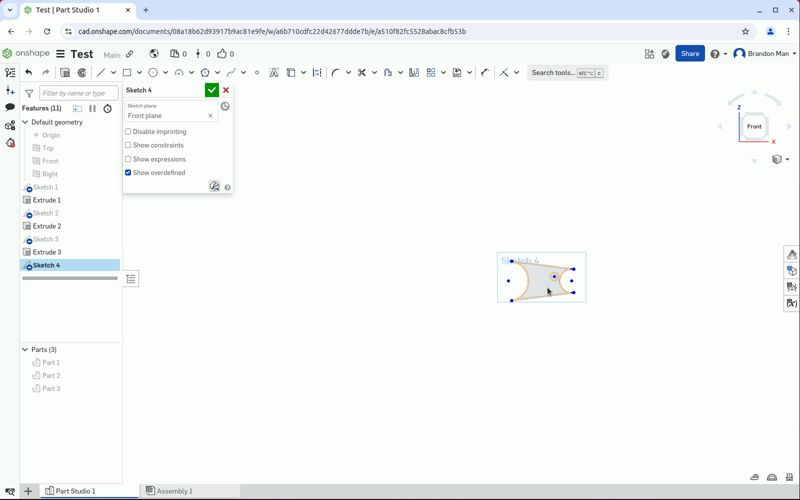
scroll(6)
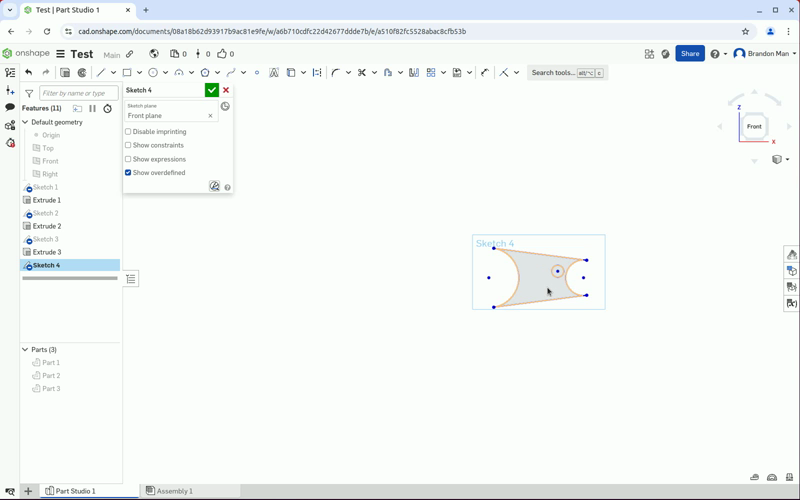
scroll(6)
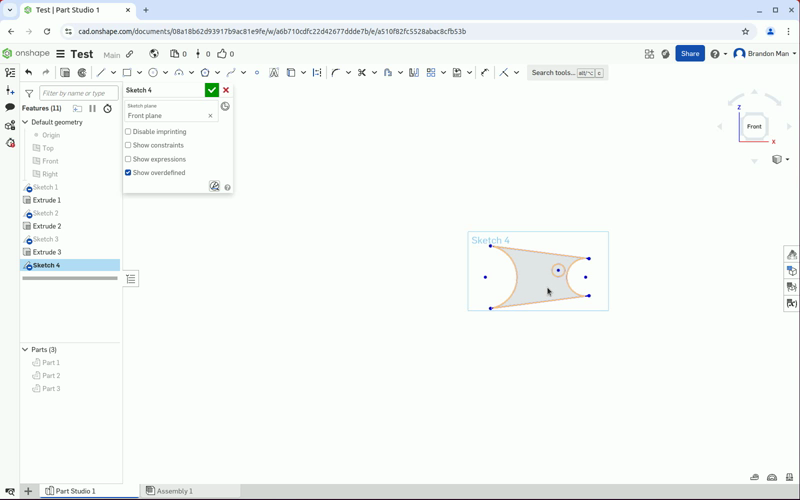
scroll(6)
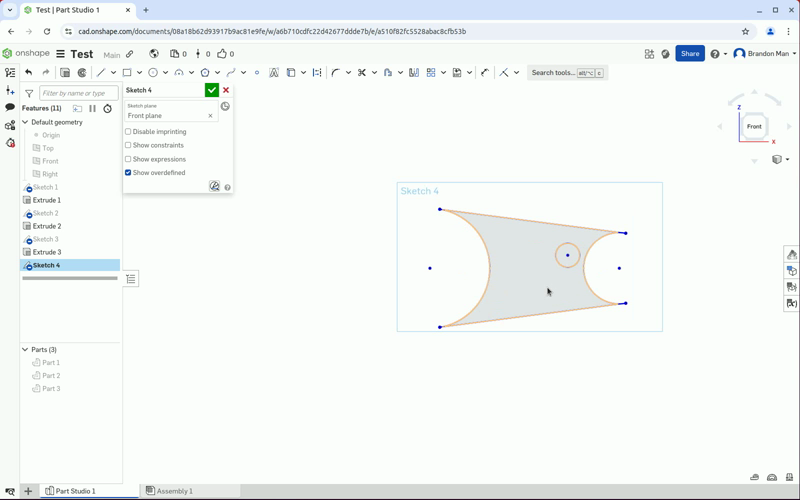
scroll(6)
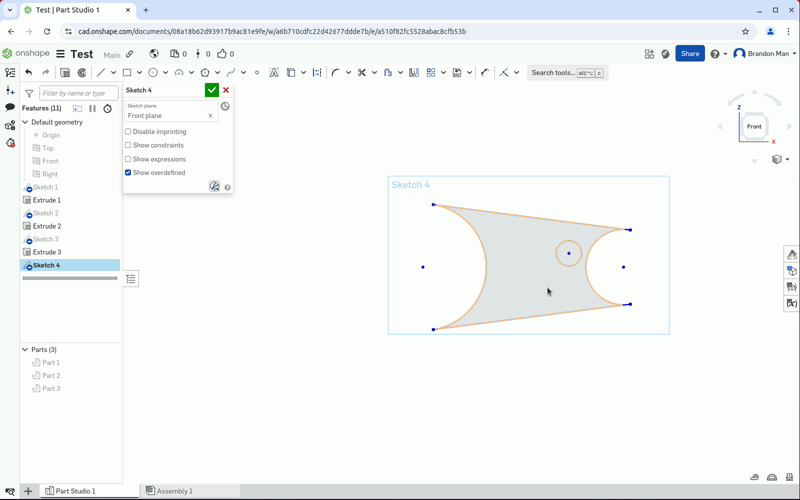
scroll(6)
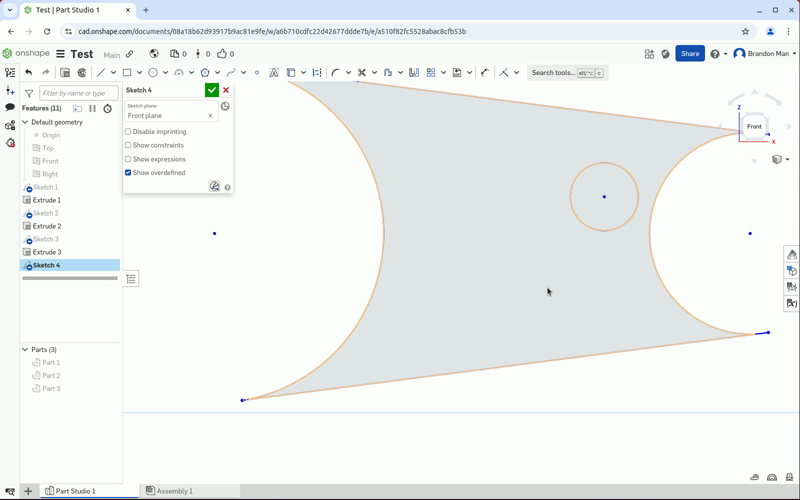
click(547, 287)
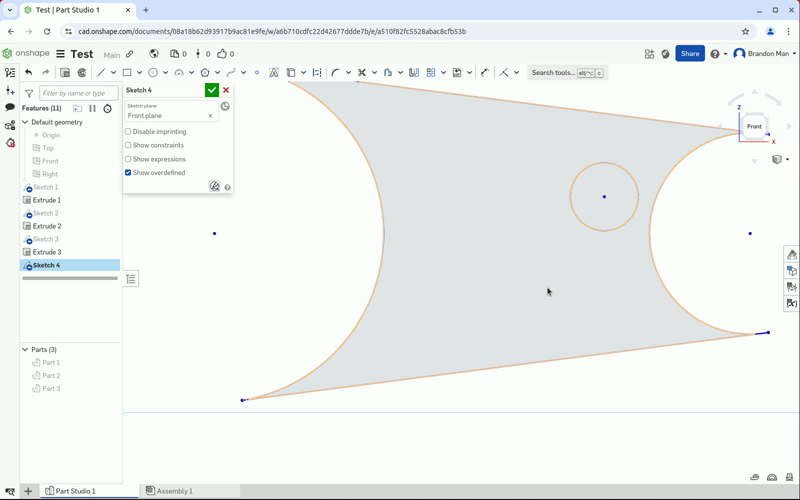
scroll(-6)
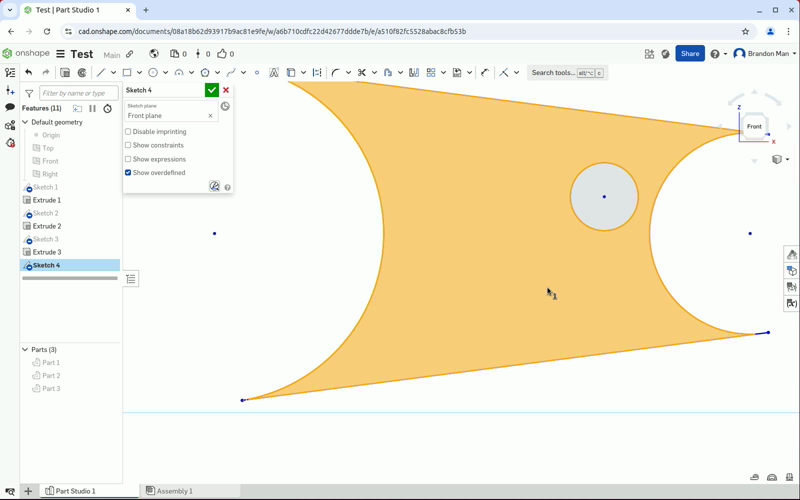
scroll(-6)
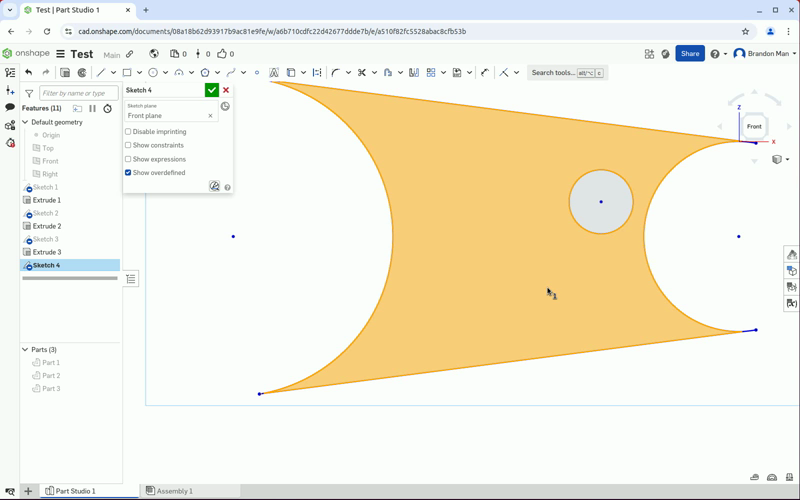
scroll(-6)
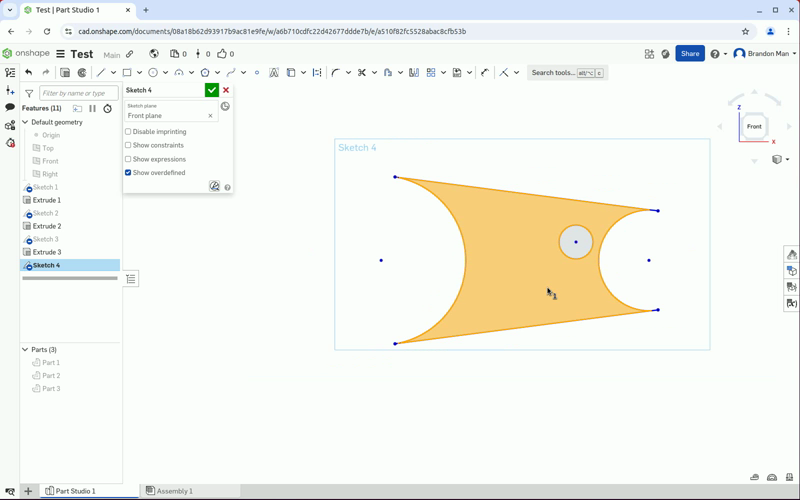
scroll(-6)
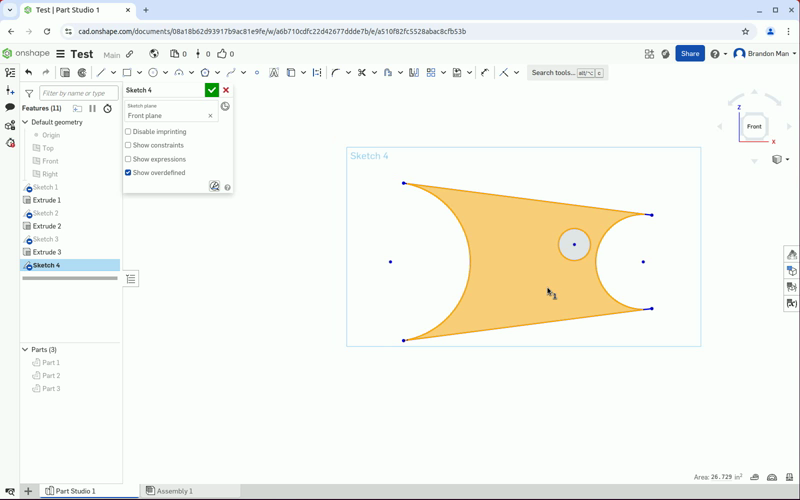
scroll(-6)
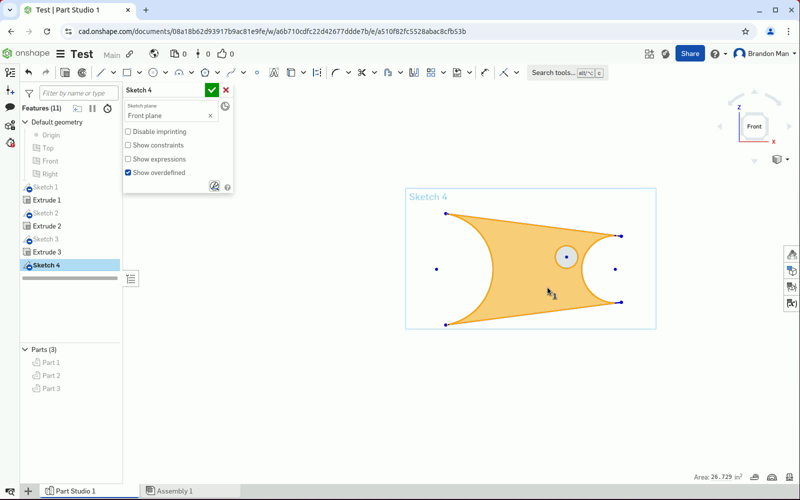
scroll(-6)
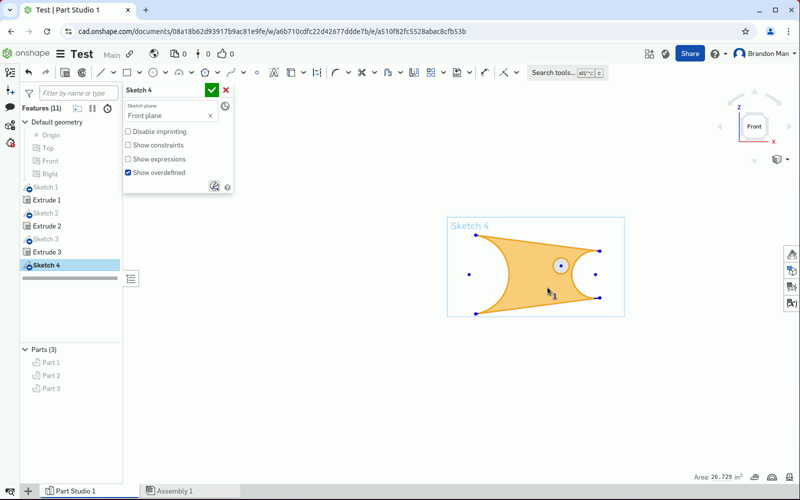
scroll(-6)
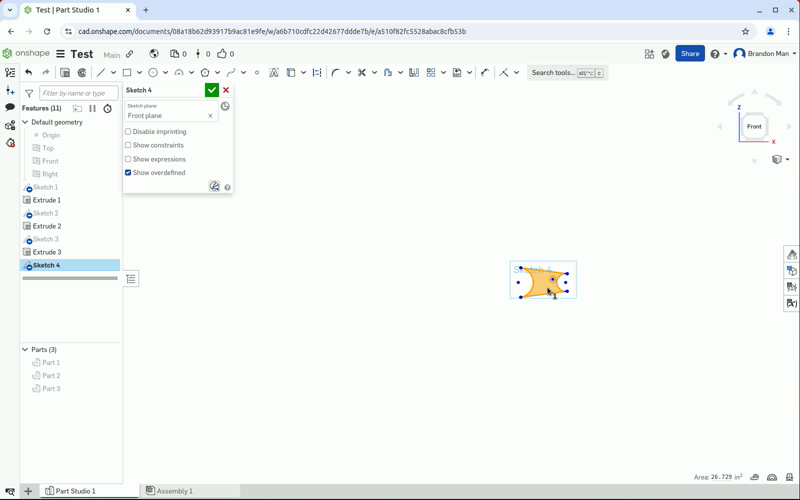
mouse_move(73, 352)
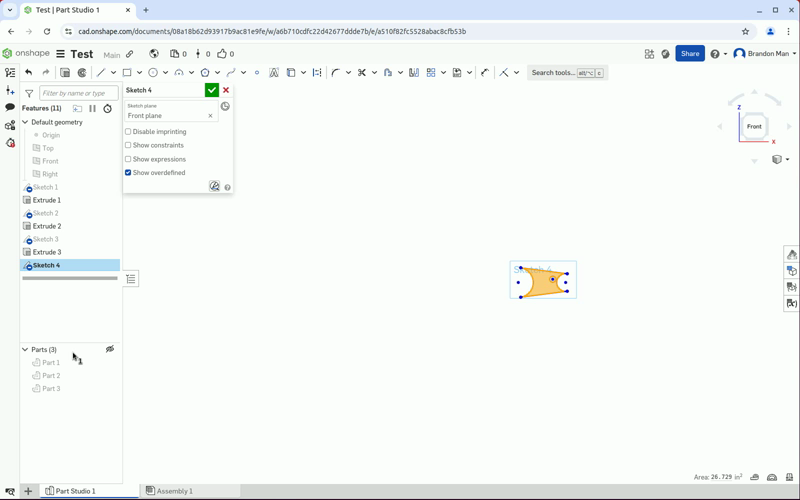
key(shift+y)
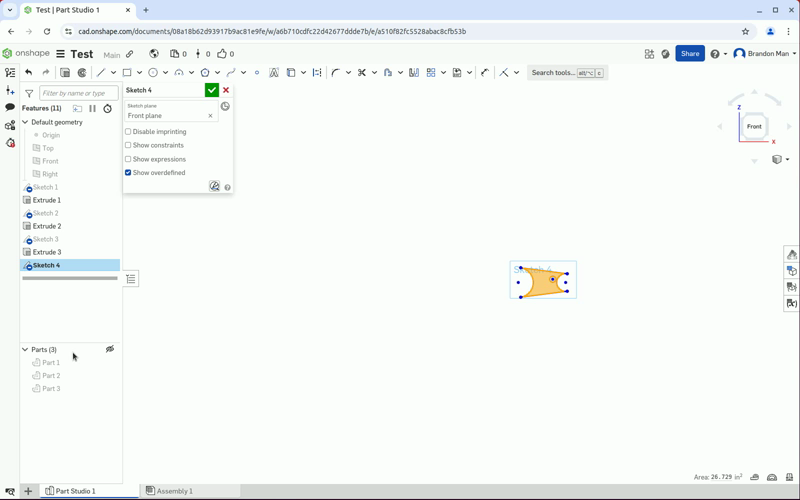
key(shift+e)
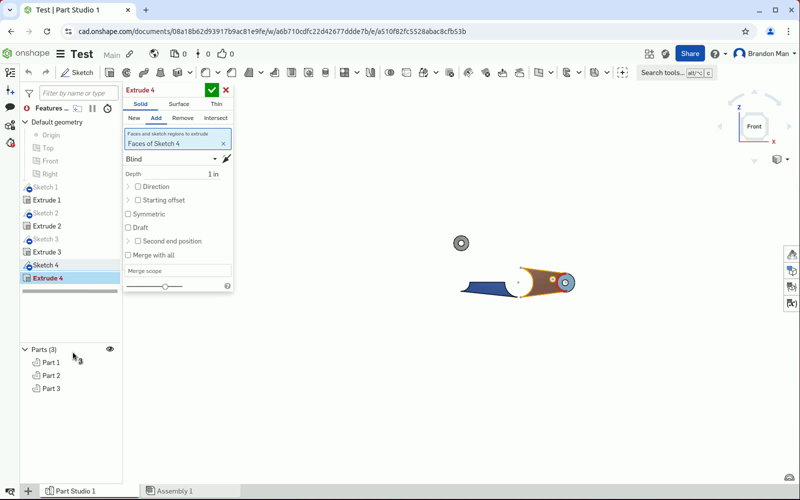
mouse_move(143, 106)
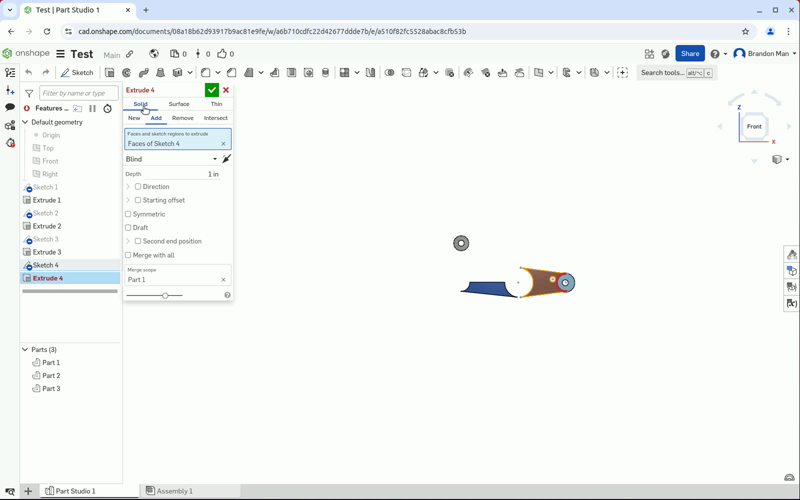
click(143, 106)
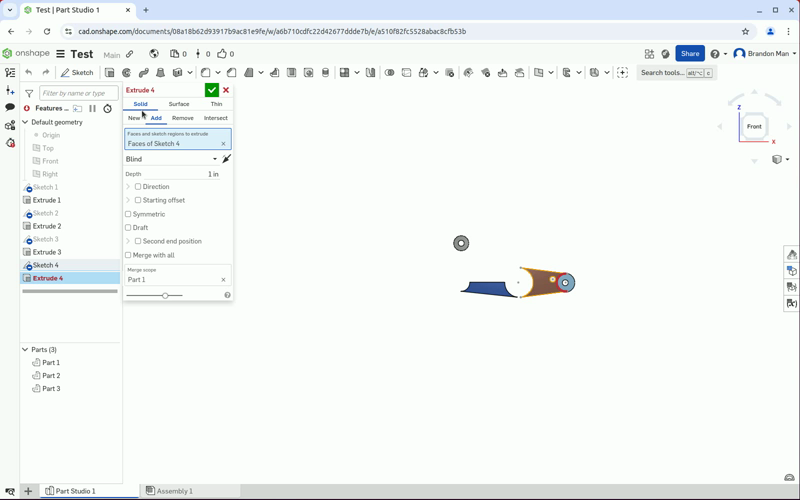
mouse_move(137, 120)
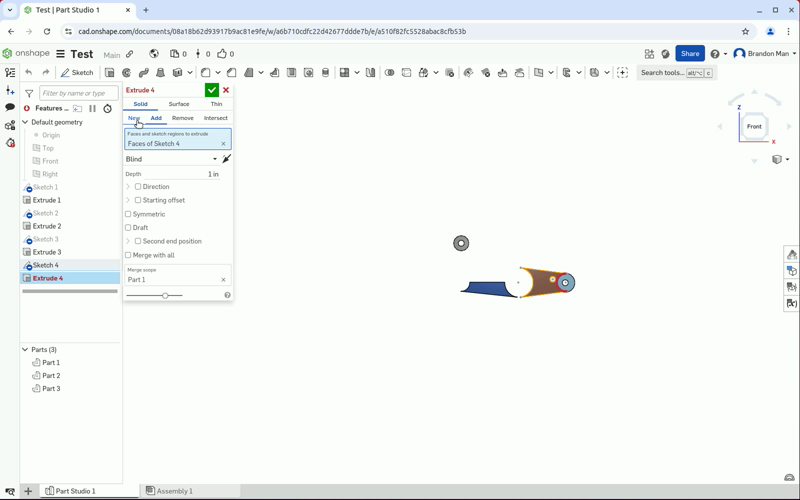
click(137, 120)
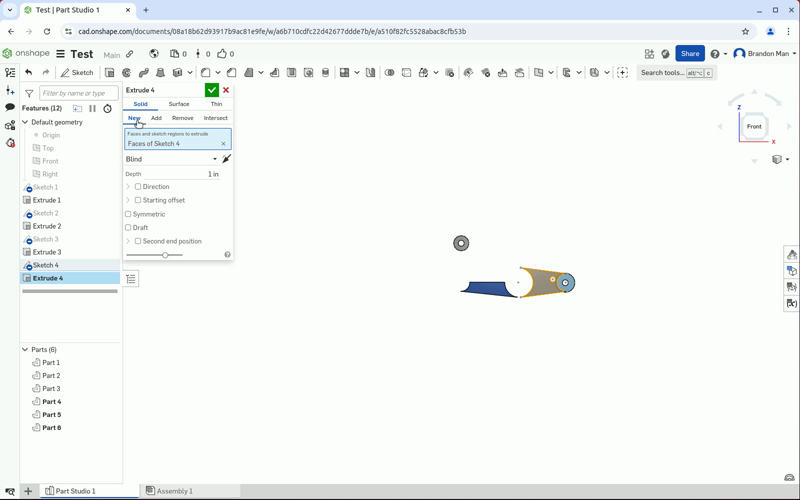
key(tab, 4)
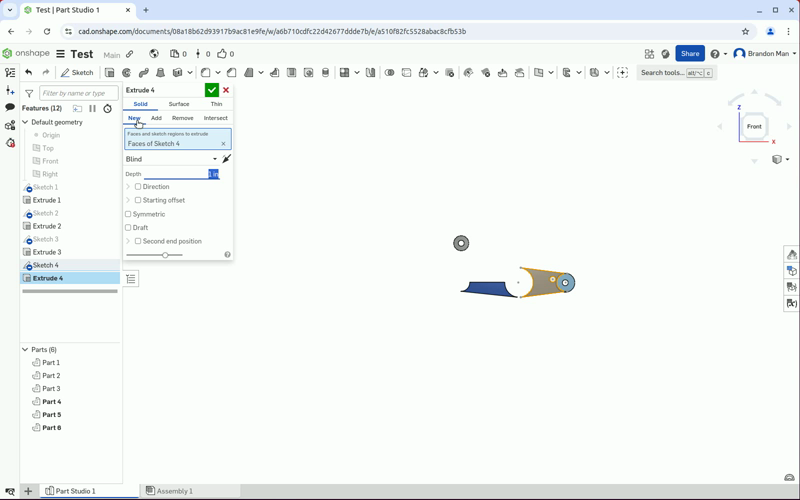
text(0.481)
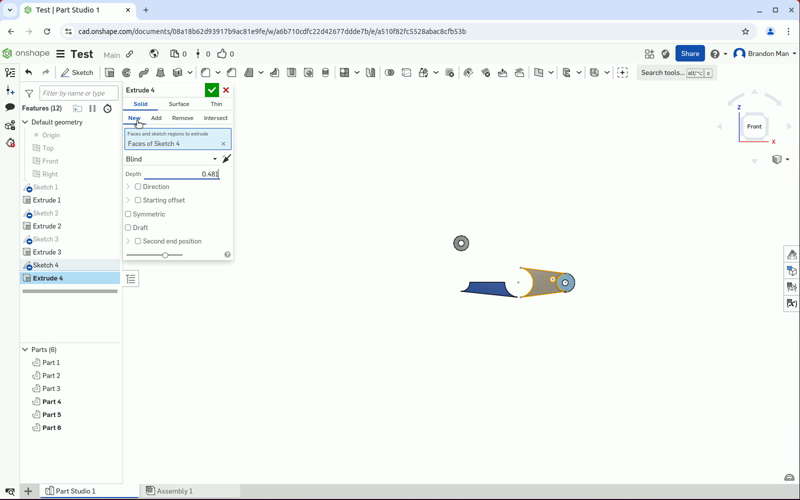
key(enter)
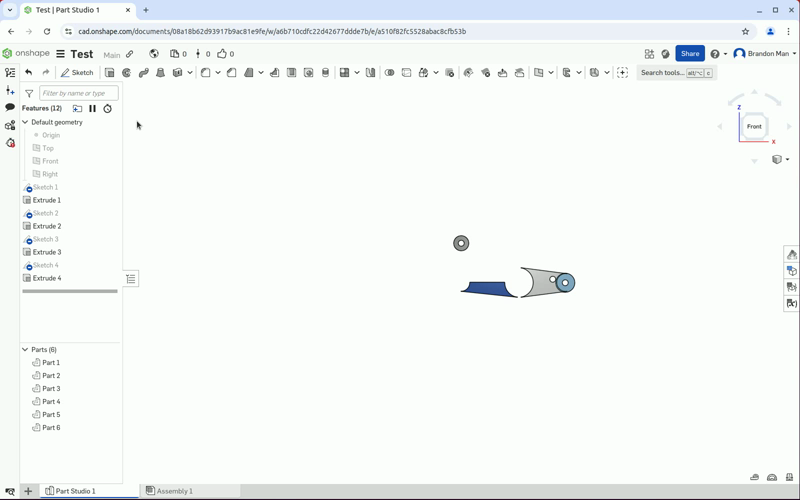
key(shift+h)
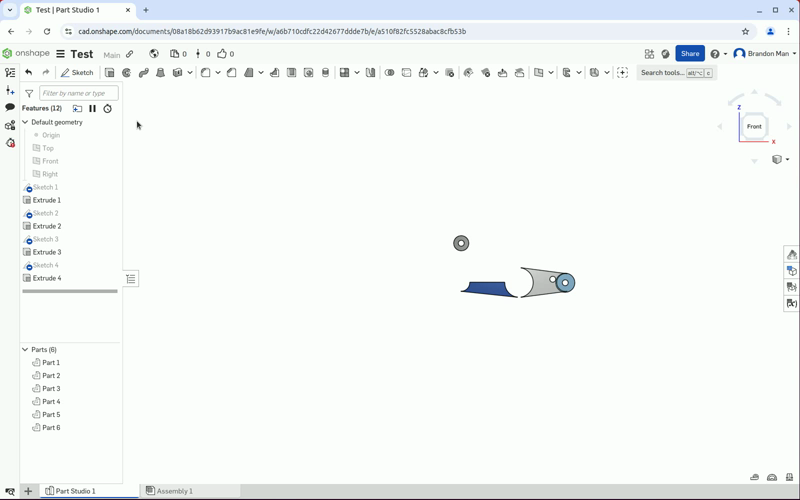
key(shift+h)
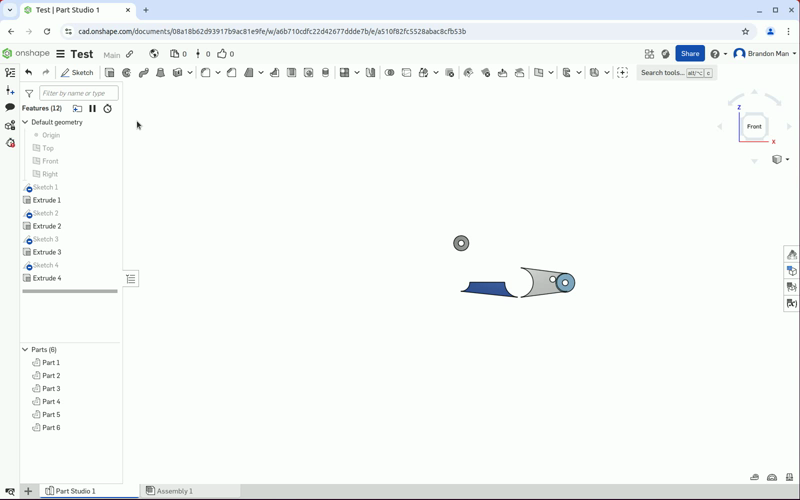
mouse_move(73, 189)
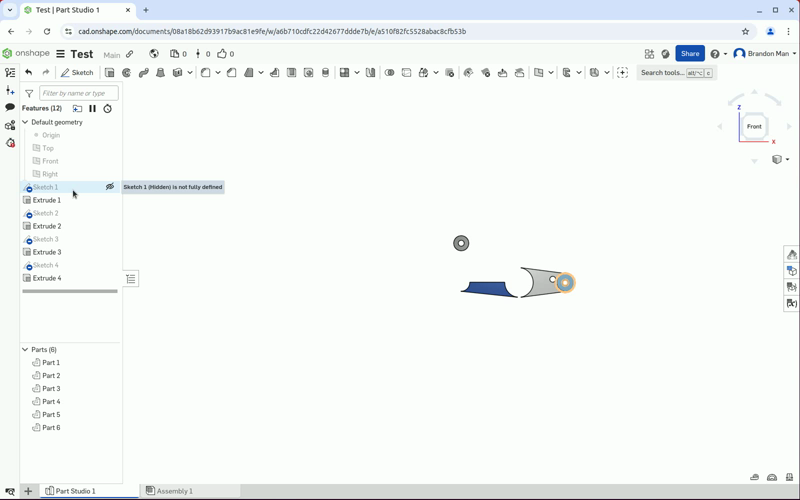
click(73, 189)
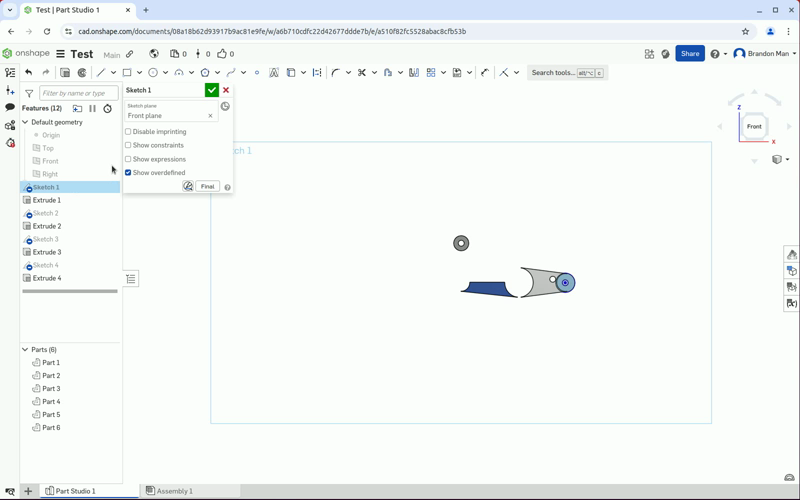
mouse_move(229, 92)
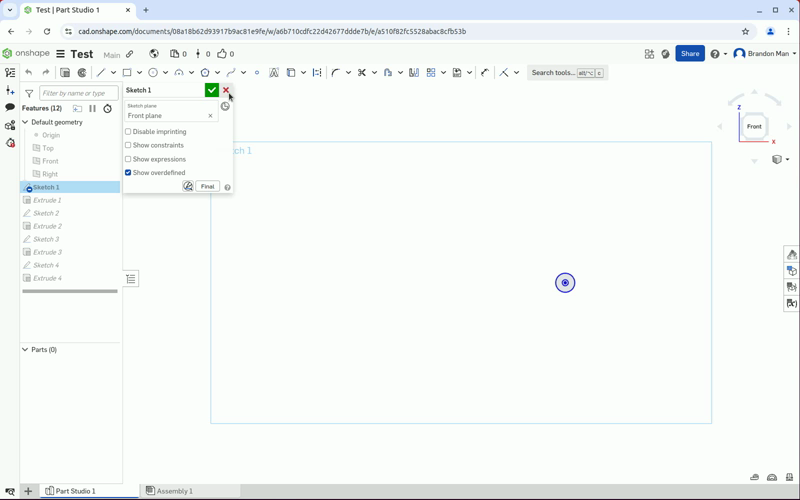
click(229, 92)
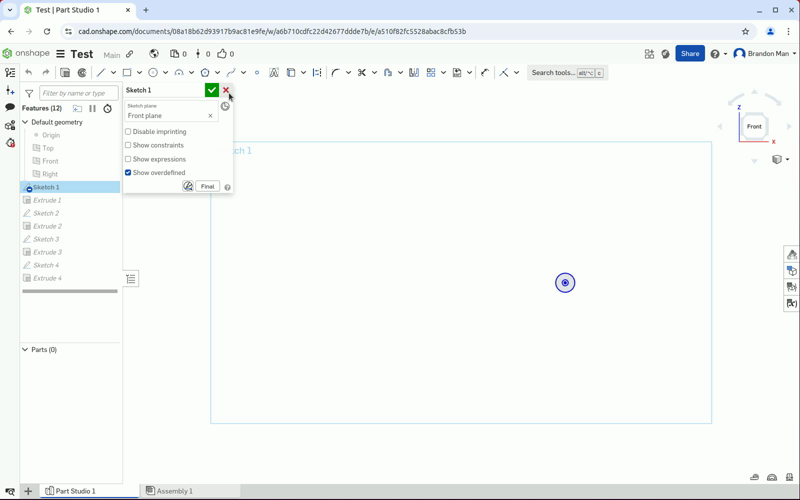
key(shift+s)
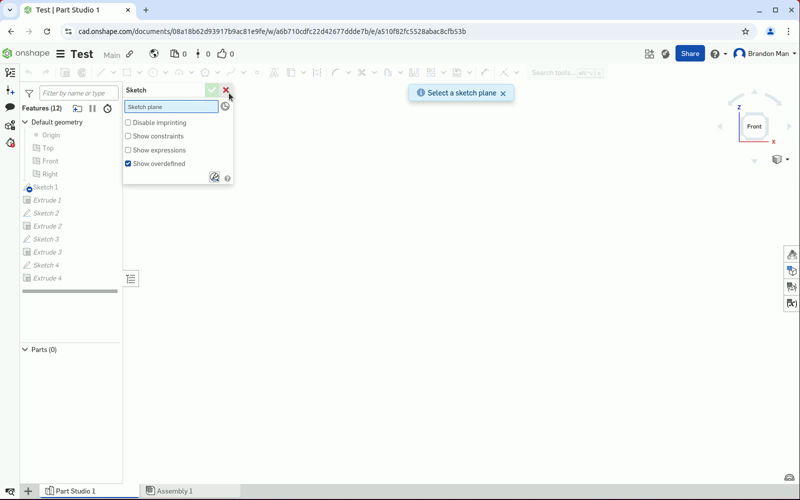
mouse_move(73, 163)
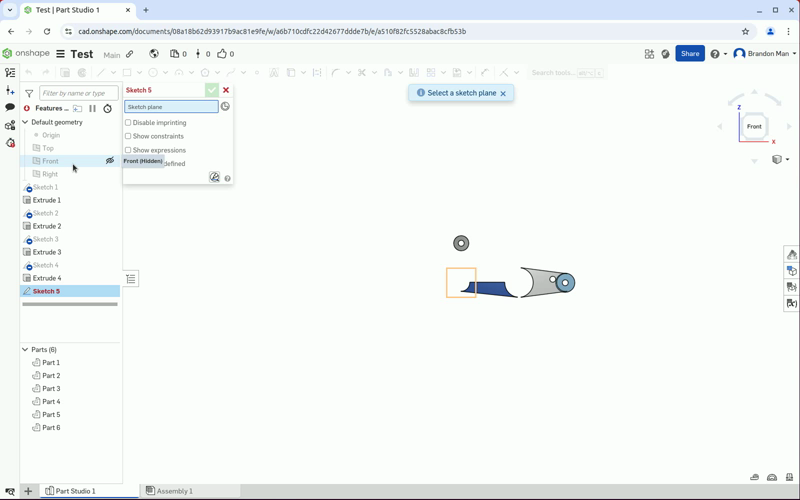
click(73, 163)
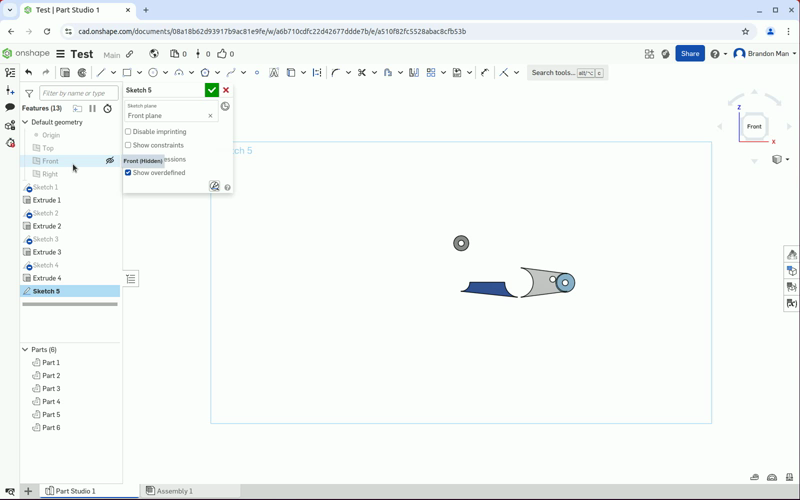
mouse_move(73, 352)
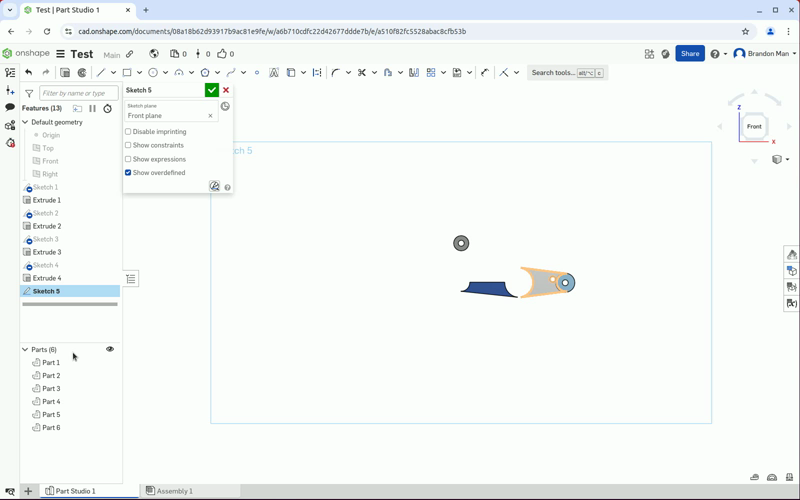
key(y)
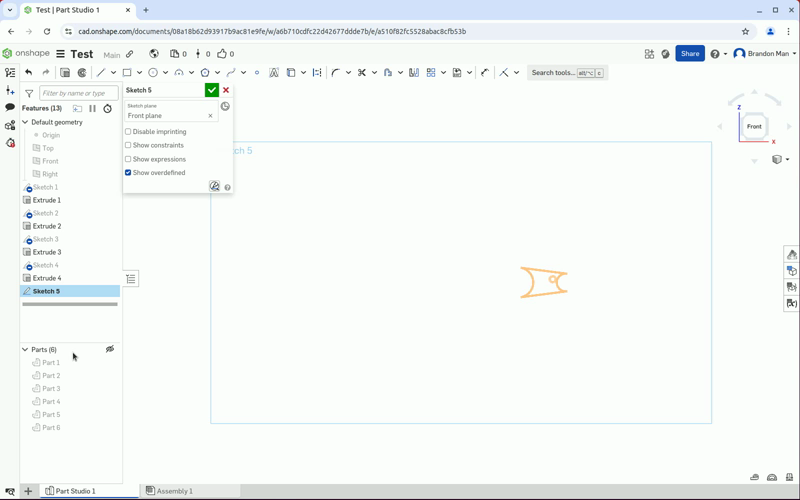
key(c)
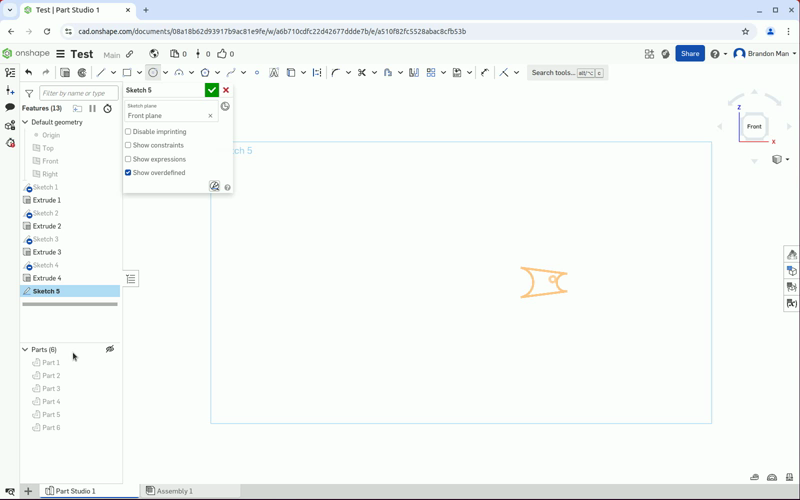
key_down(shift)
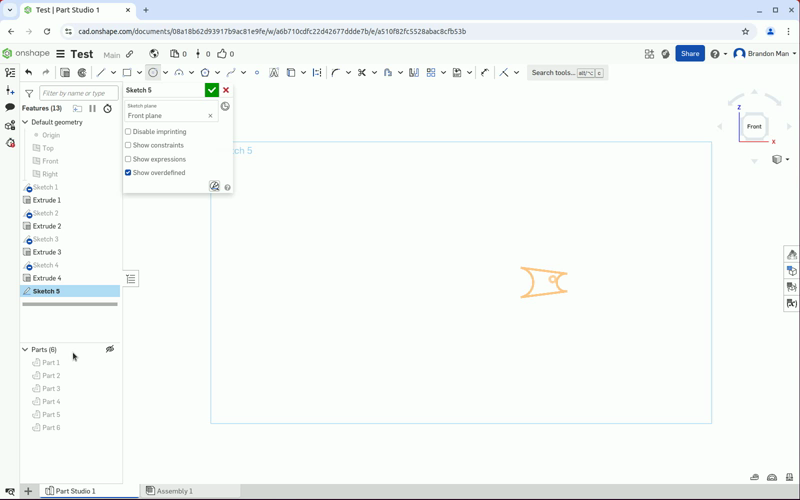
mouse_move(461, 282)
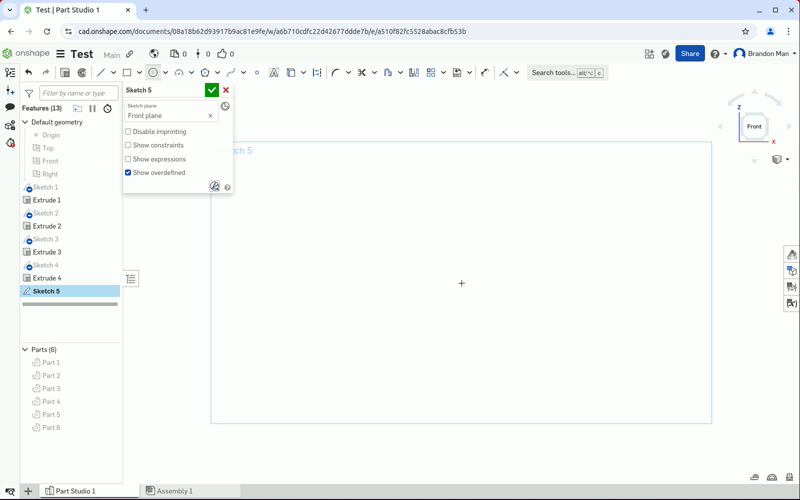
click(461, 282)
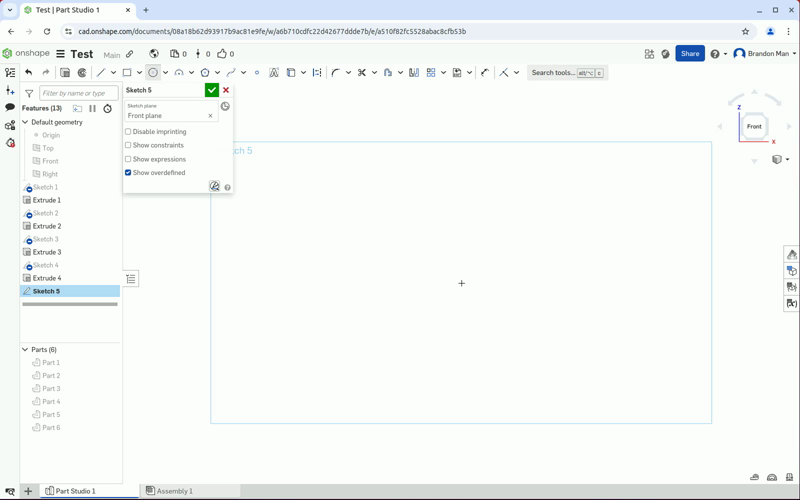
key_up(shift)
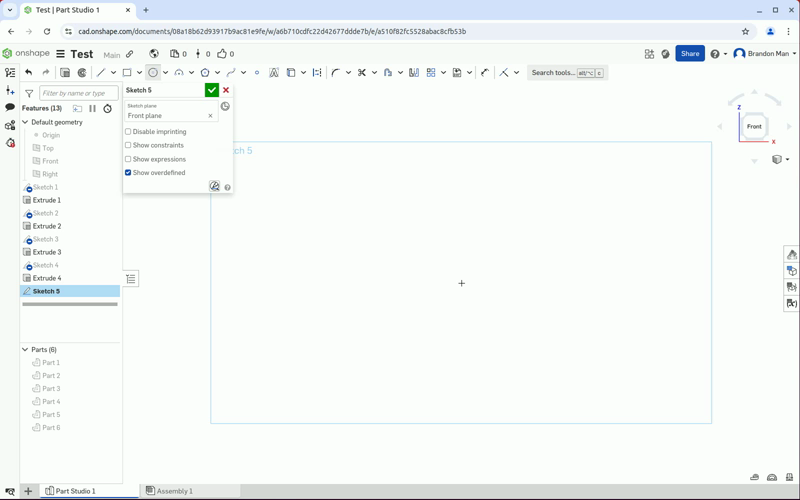
mouse_move(471, 282)
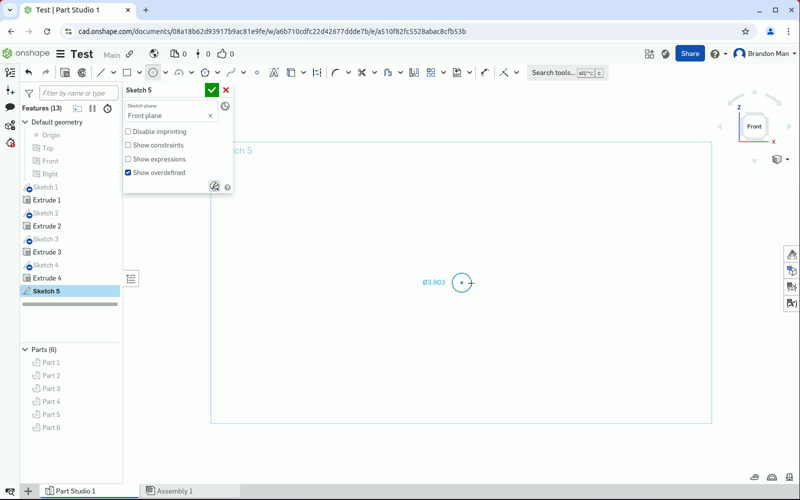
click(471, 282)
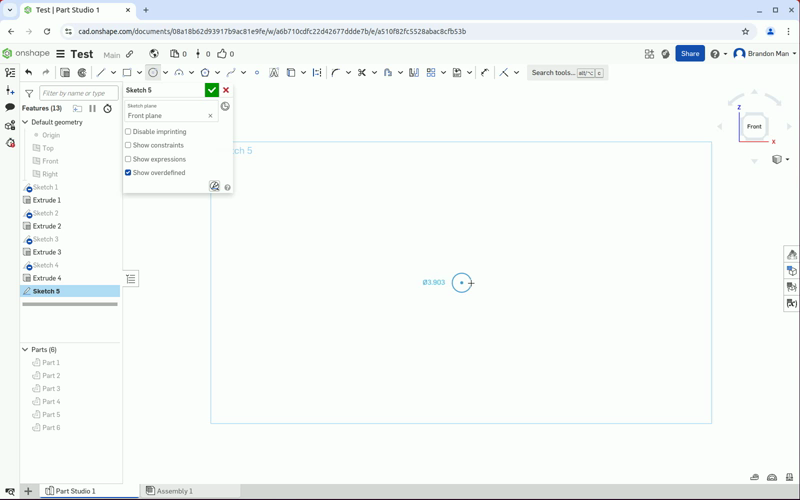
key(esc)
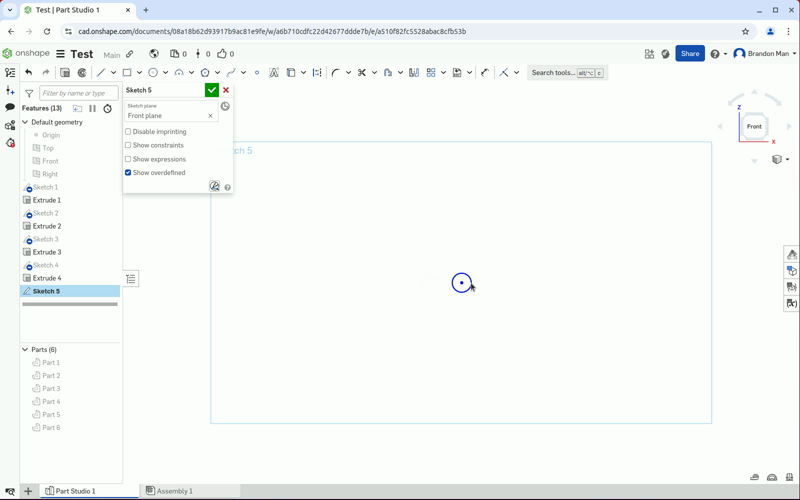
key(c)
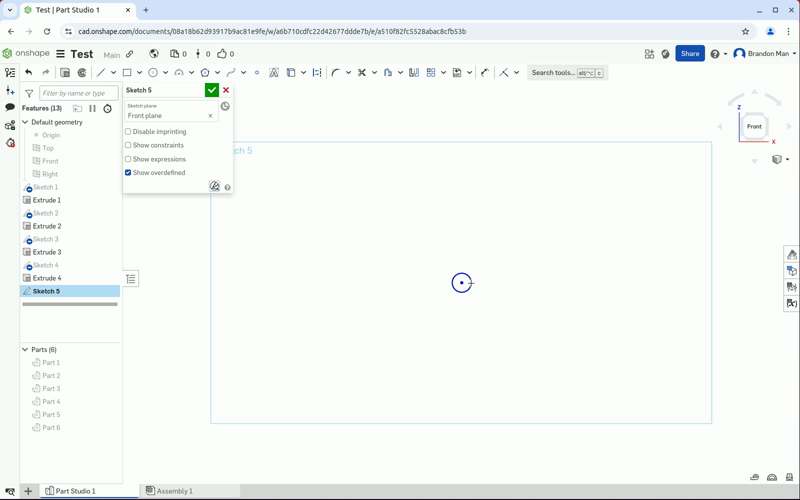
key_down(shift)
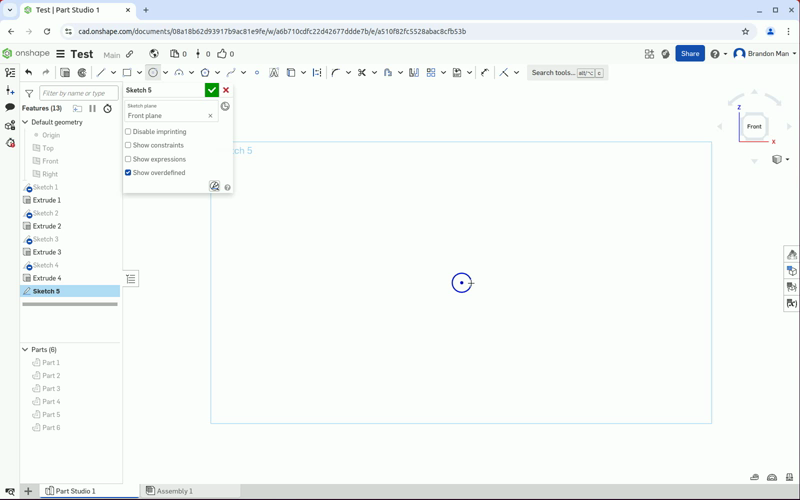
mouse_move(461, 282)
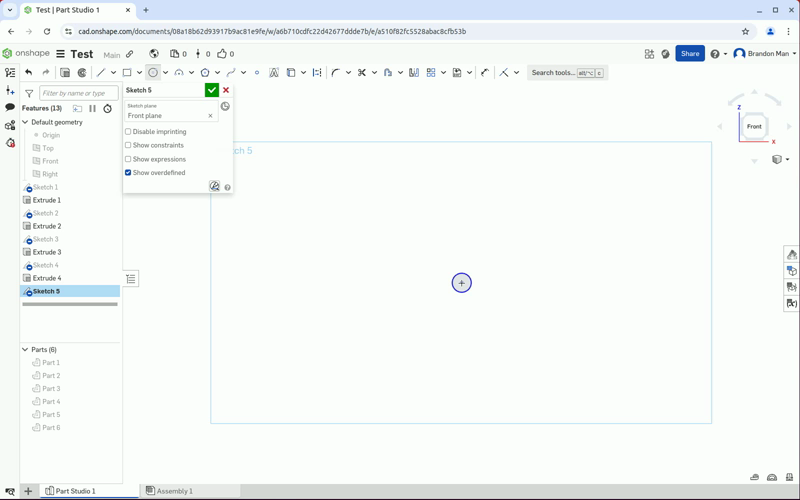
click(461, 282)
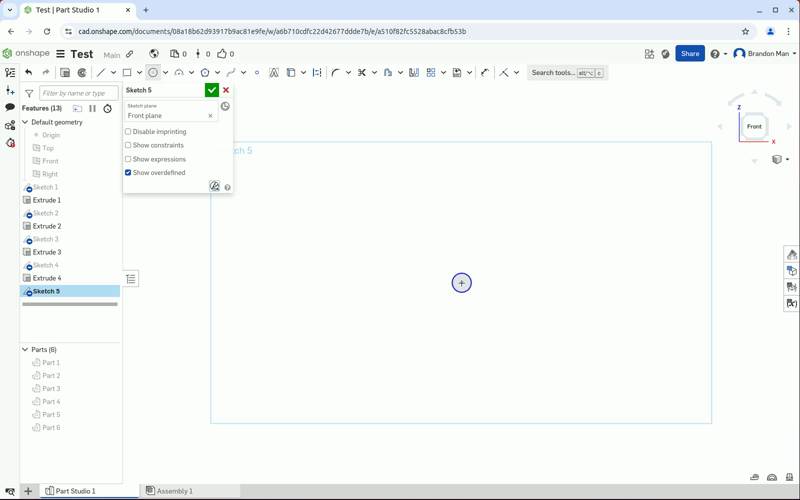
key_up(shift)
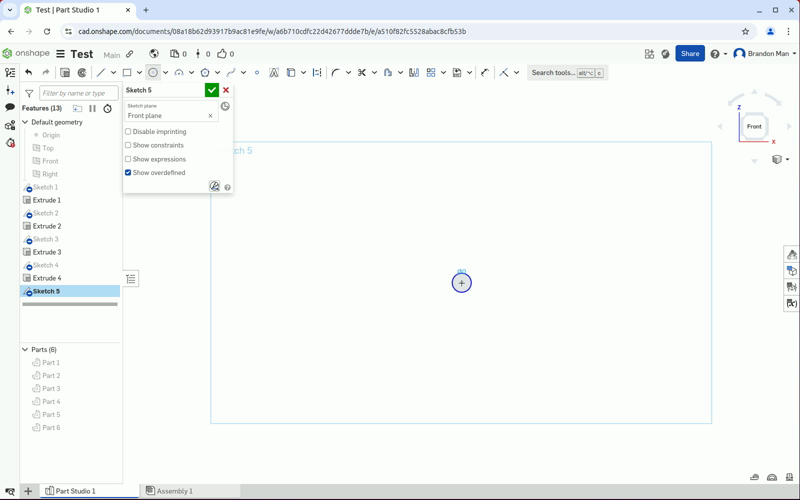
mouse_move(464, 282)
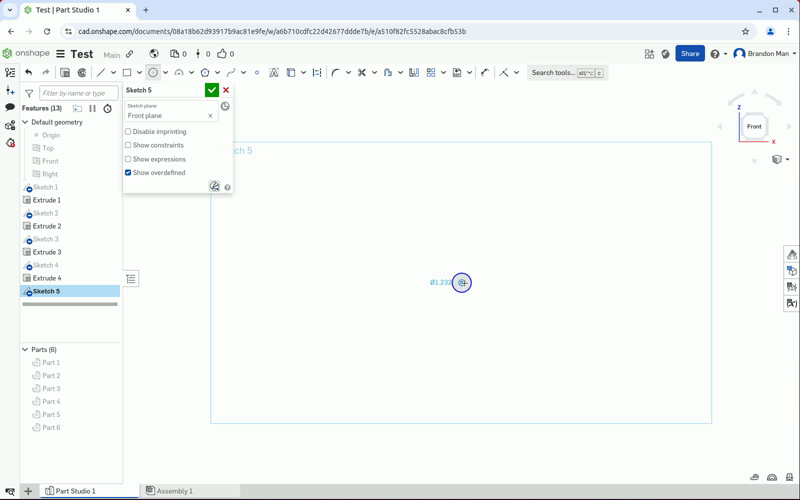
scroll(6)
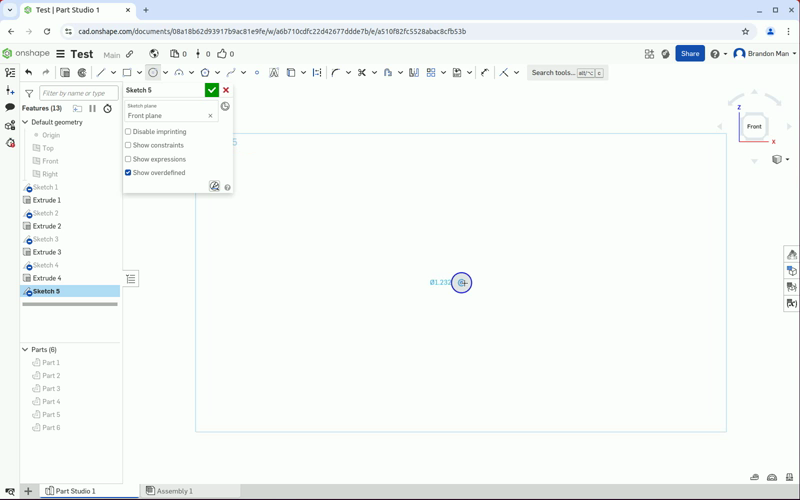
scroll(6)
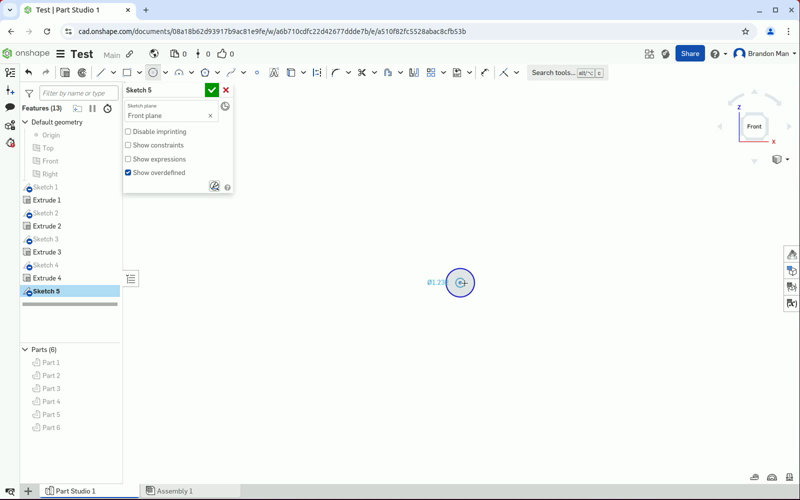
scroll(6)
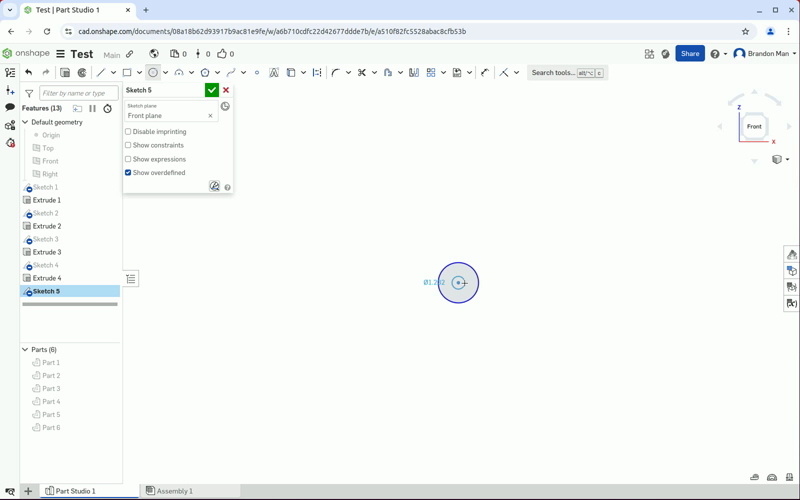
scroll(6)
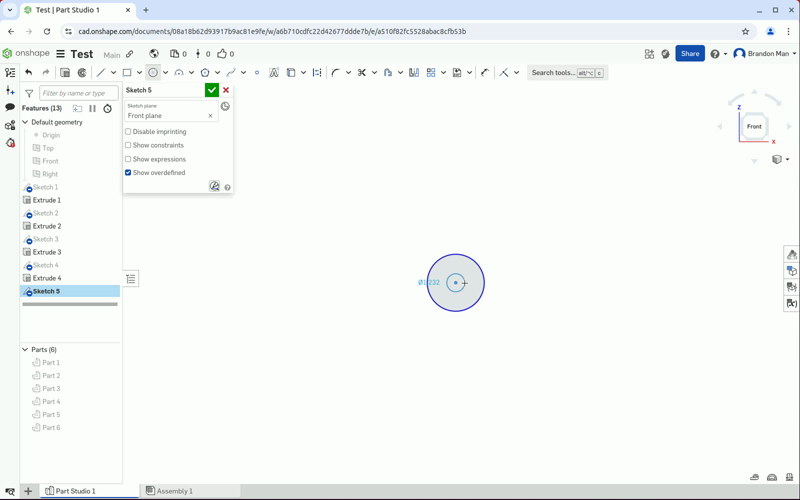
scroll(6)
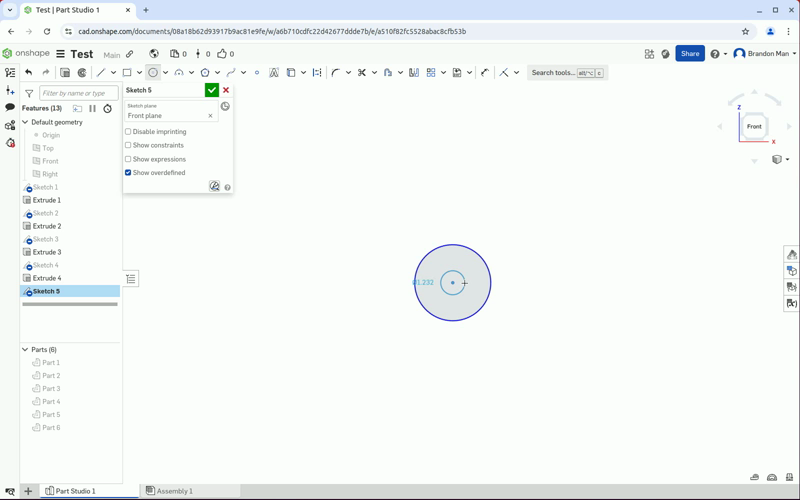
scroll(6)
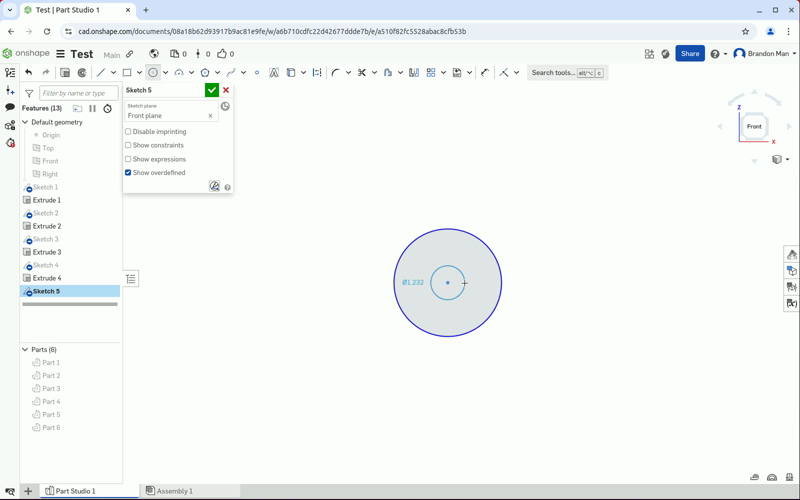
scroll(6)
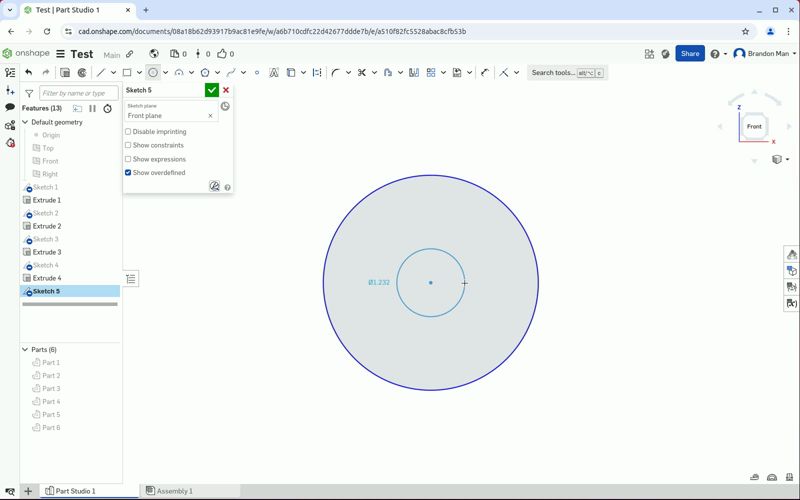
click(464, 282)
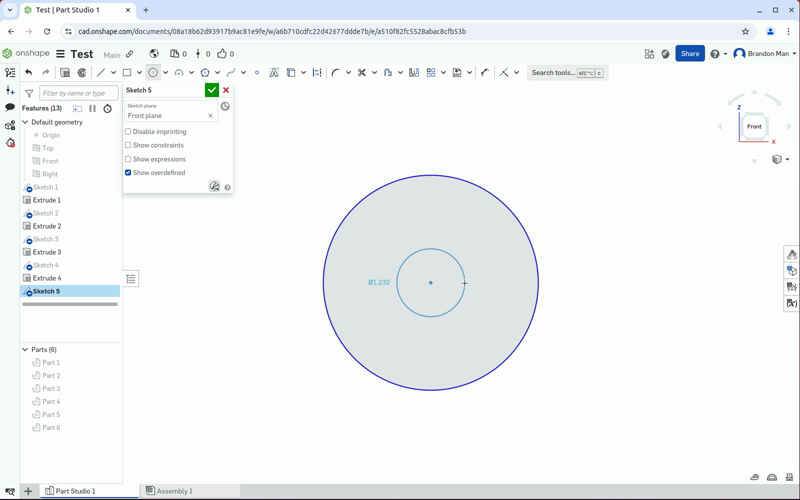
scroll(-6)
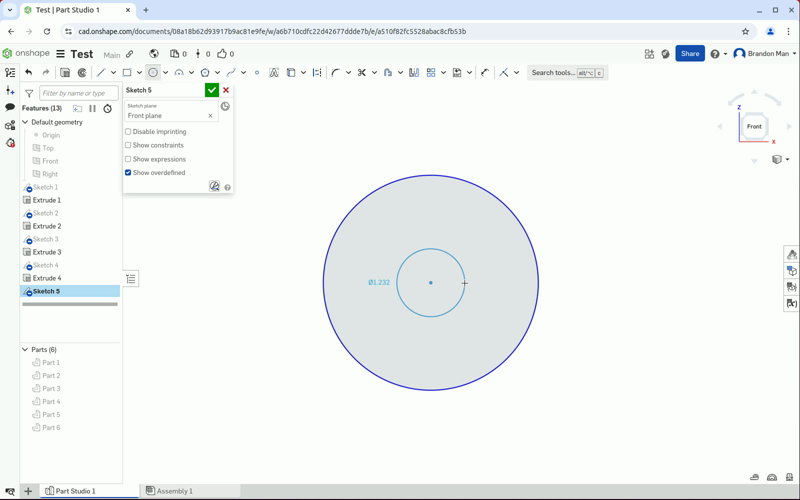
scroll(-6)
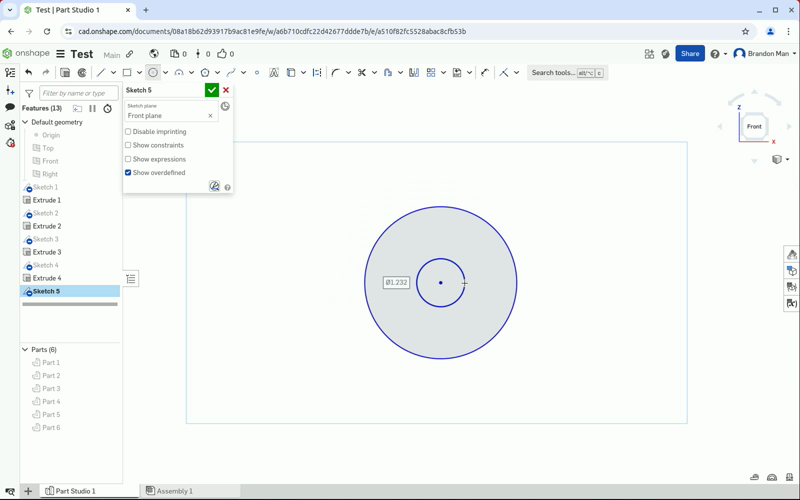
scroll(-6)
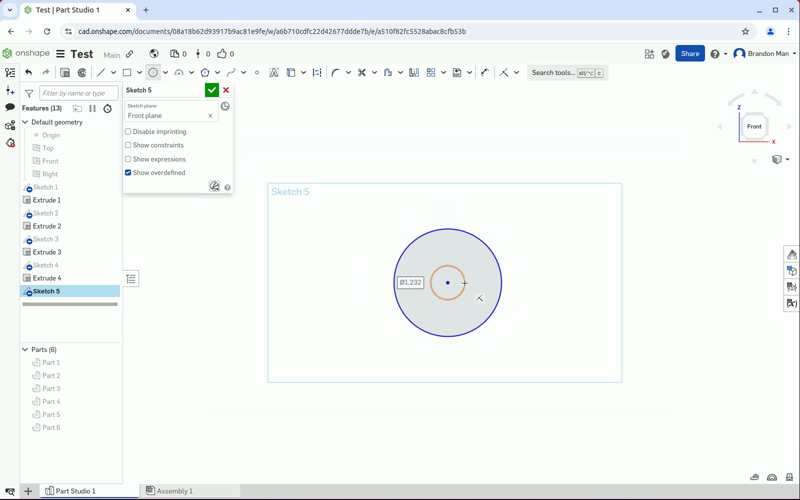
scroll(-6)
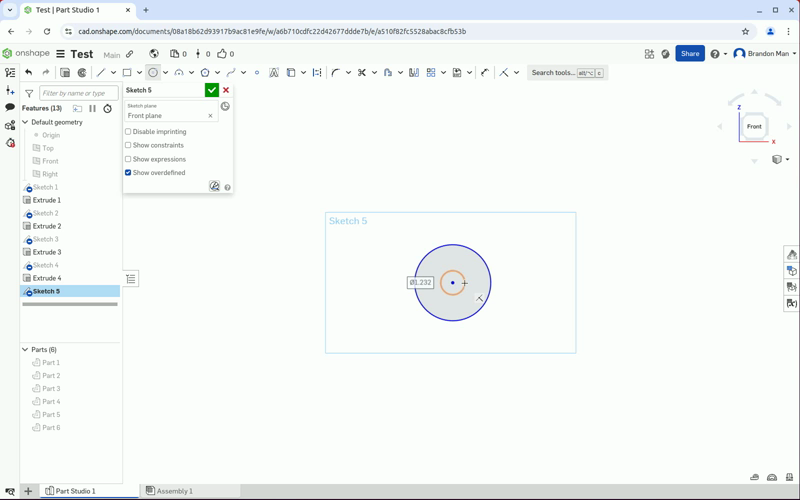
scroll(-6)
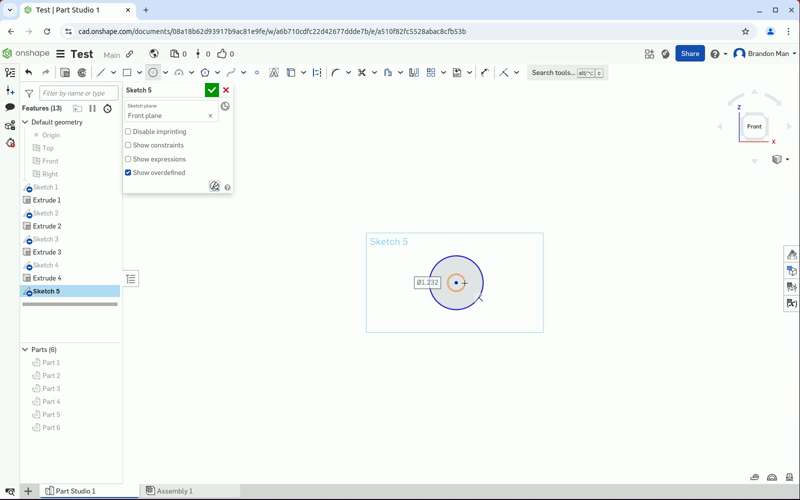
scroll(-6)
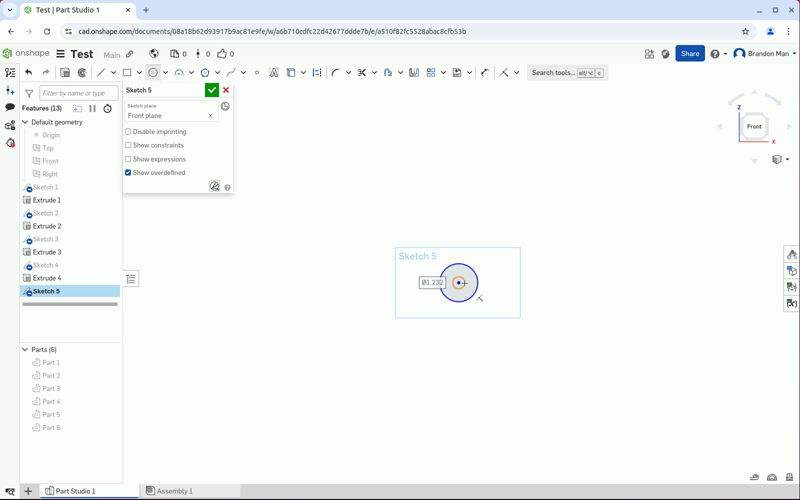
scroll(-6)
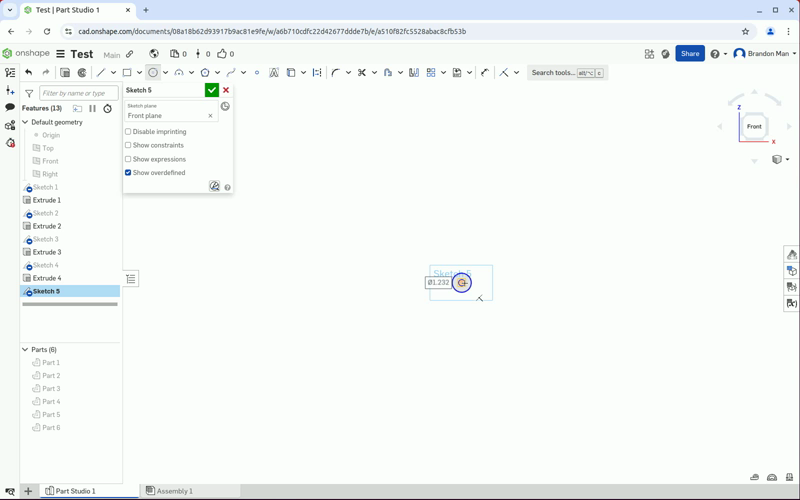
key(esc)
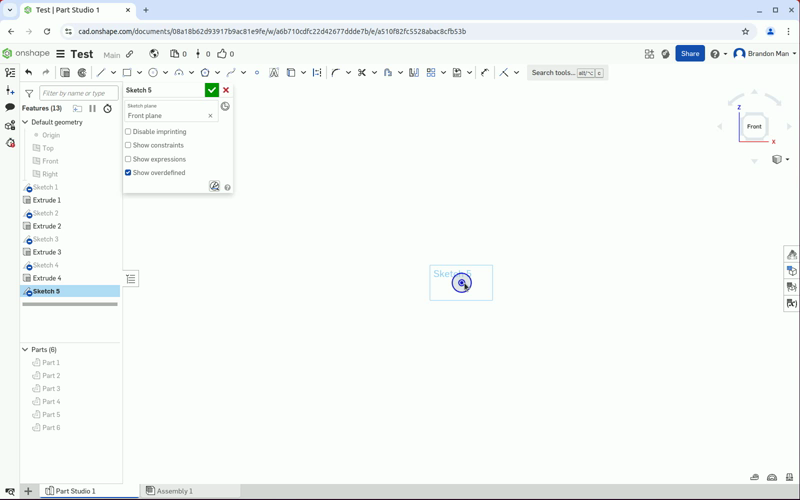
mouse_move(458, 286)
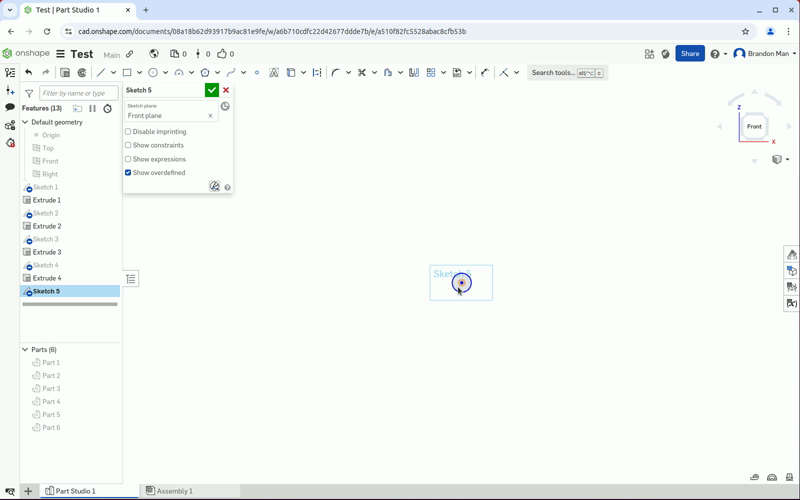
scroll(6)
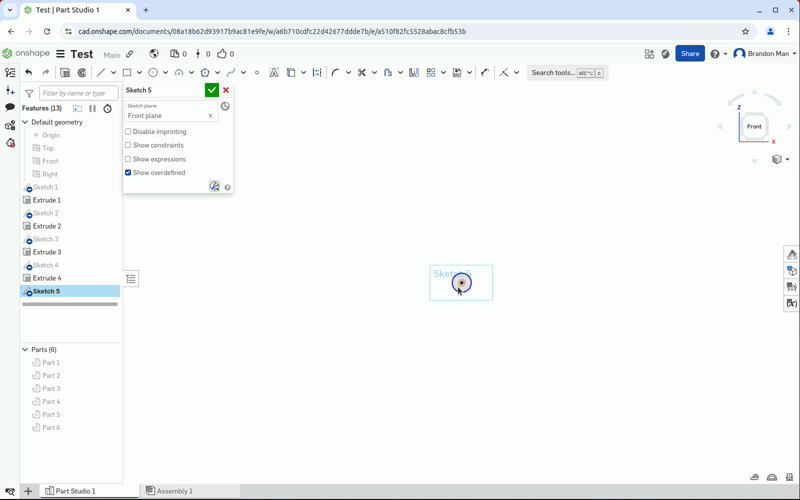
scroll(6)
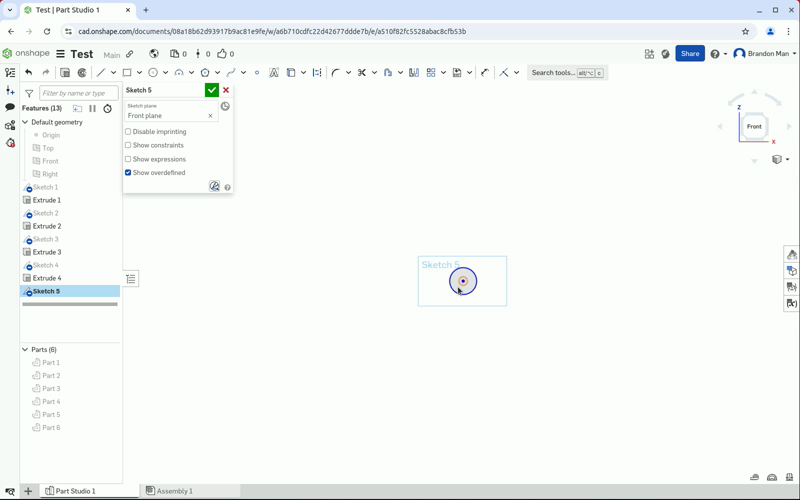
scroll(6)
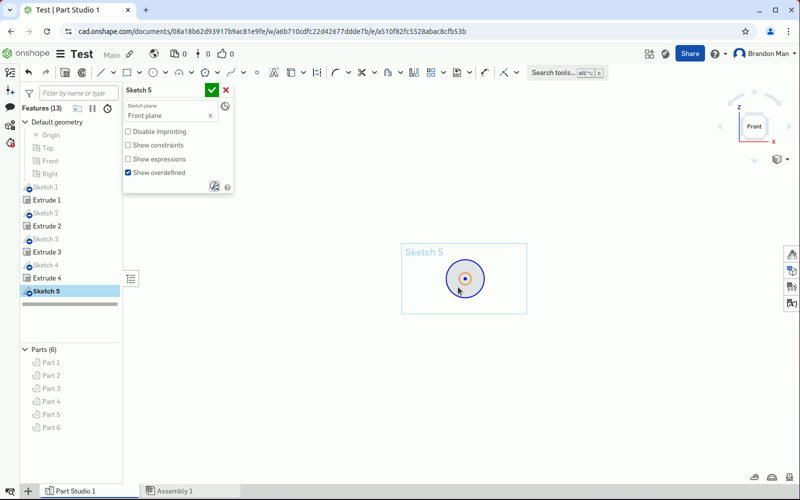
scroll(6)
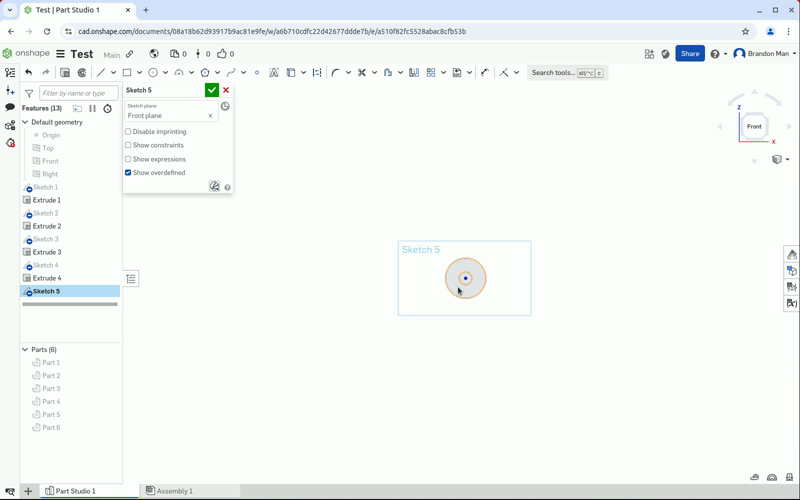
scroll(6)
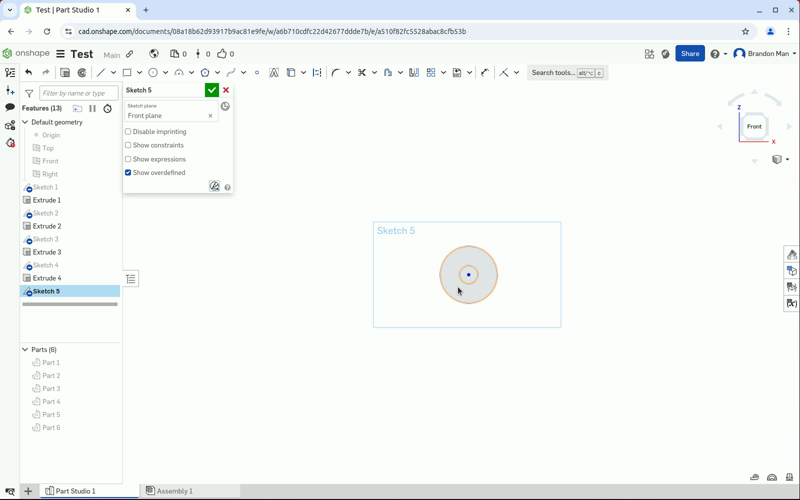
scroll(6)
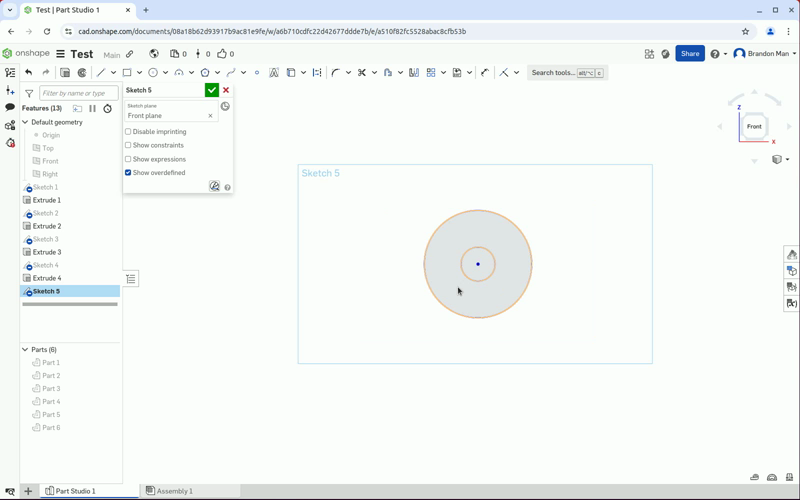
scroll(6)
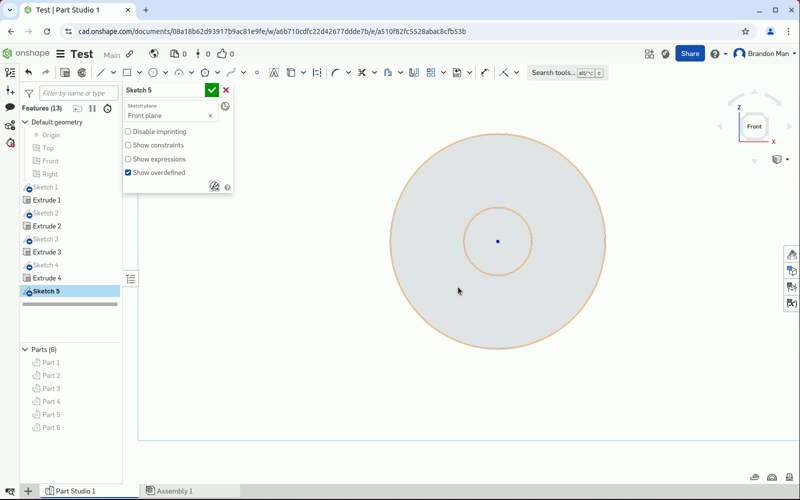
click(458, 286)
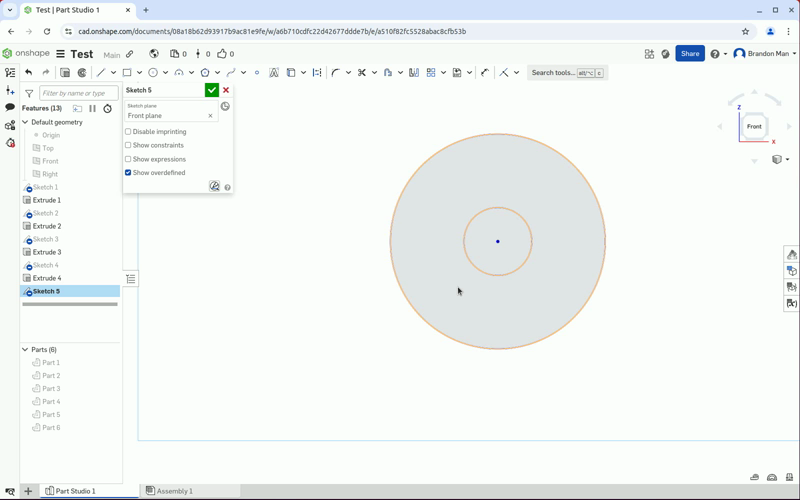
scroll(-6)
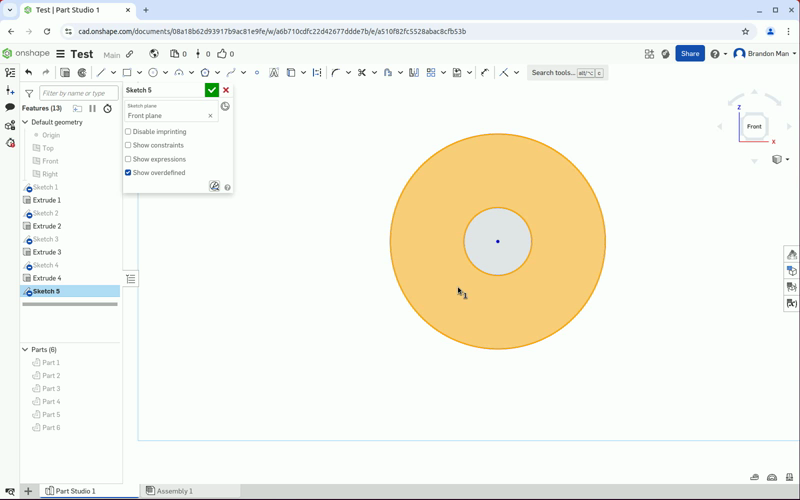
scroll(-6)
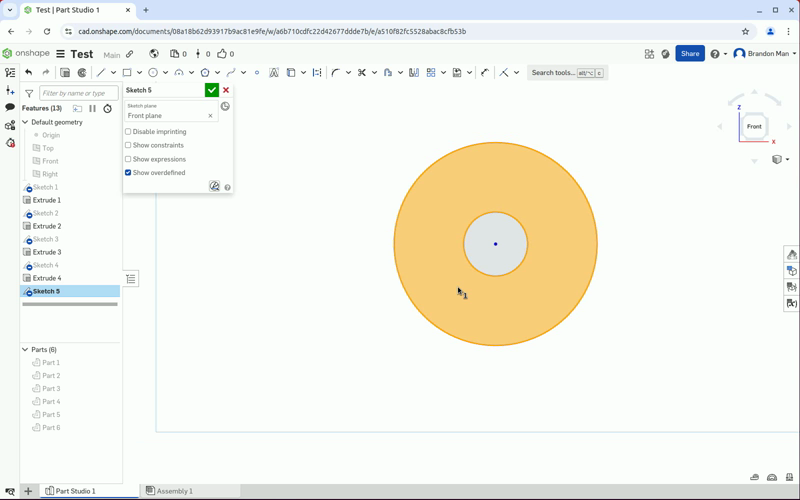
scroll(-6)
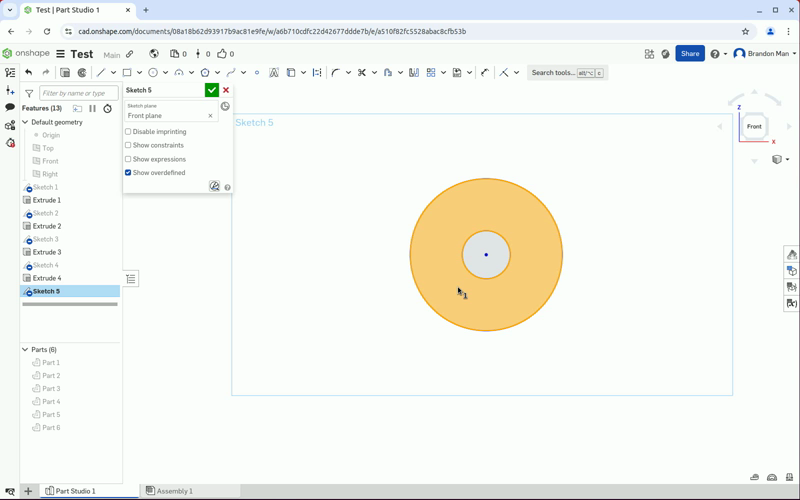
scroll(-6)
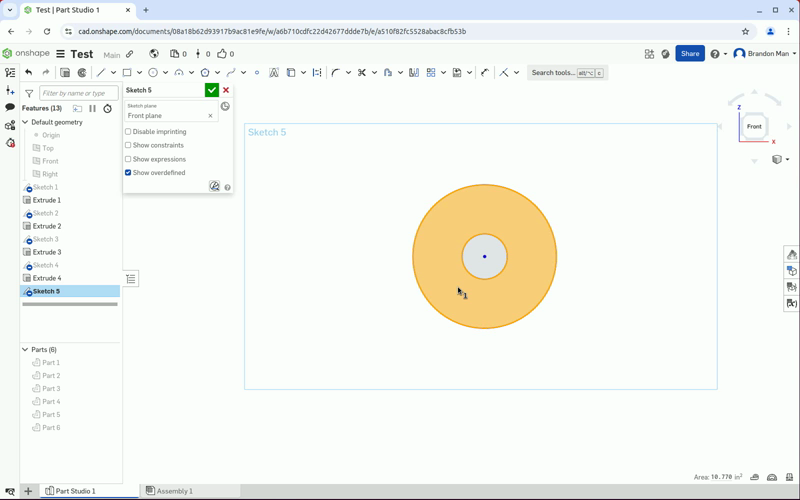
scroll(-6)
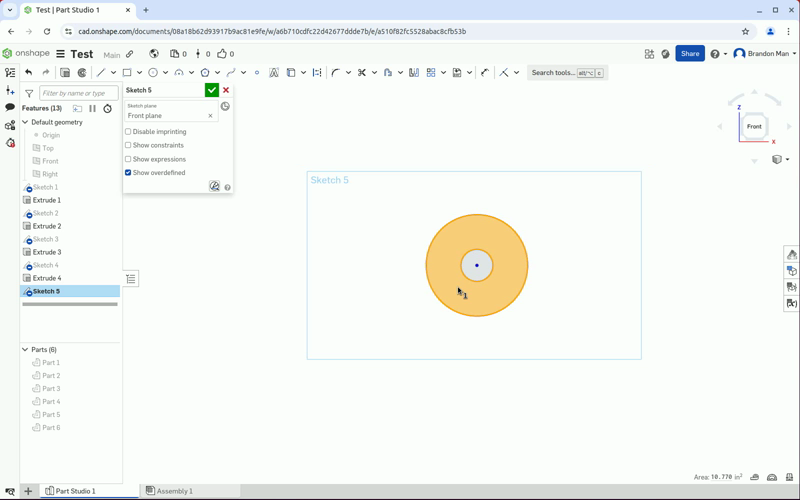
scroll(-6)
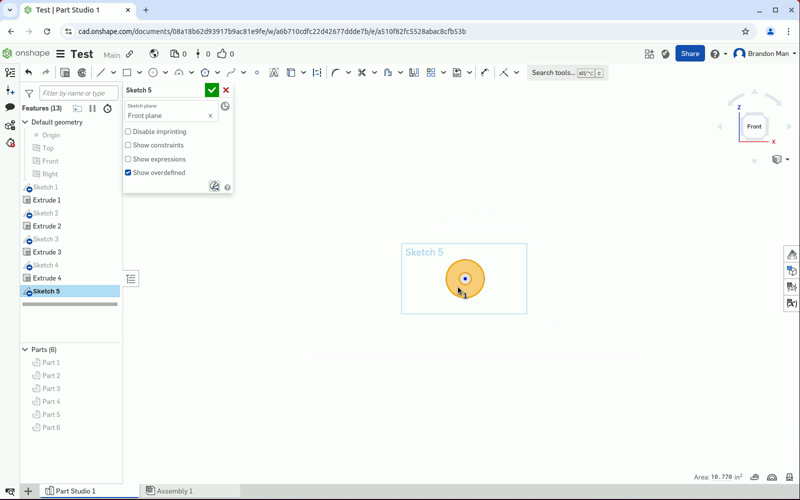
scroll(-6)
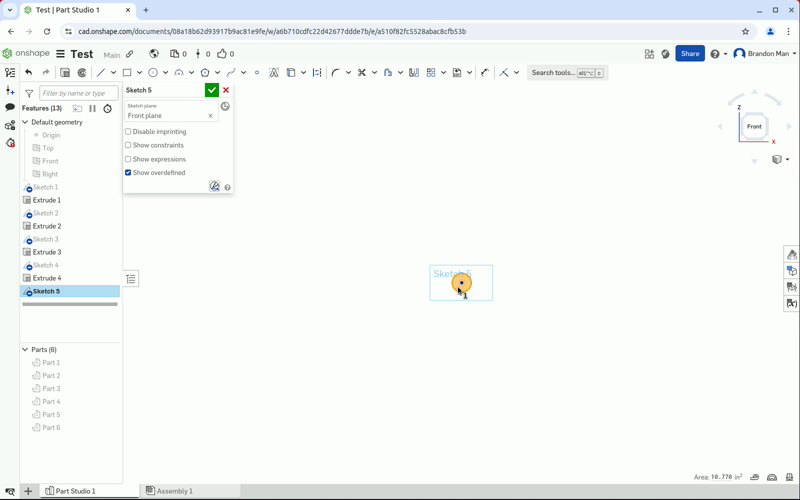
mouse_move(73, 352)
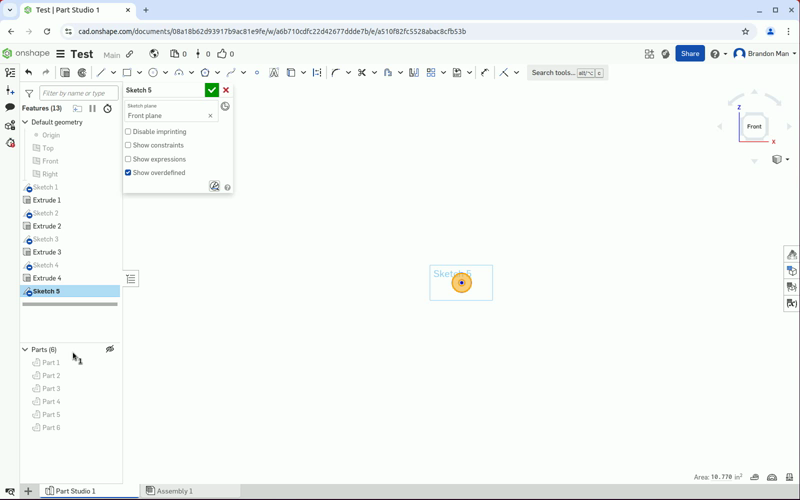
key(shift+y)
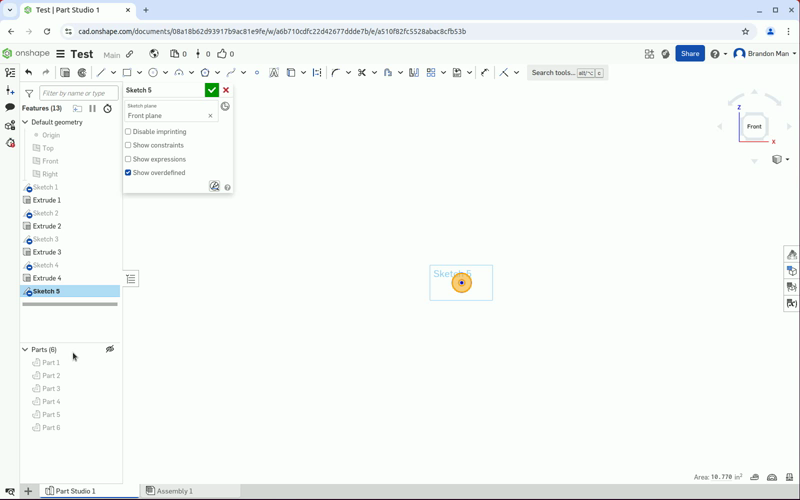
key(shift+e)
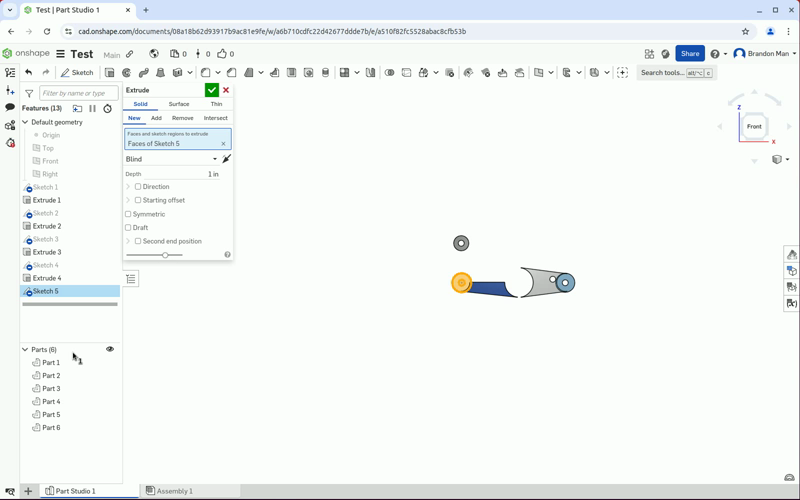
mouse_move(143, 106)
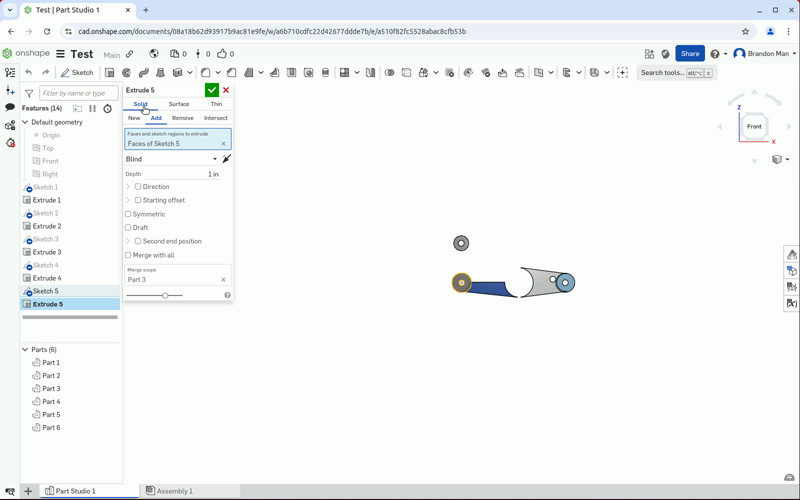
click(143, 106)
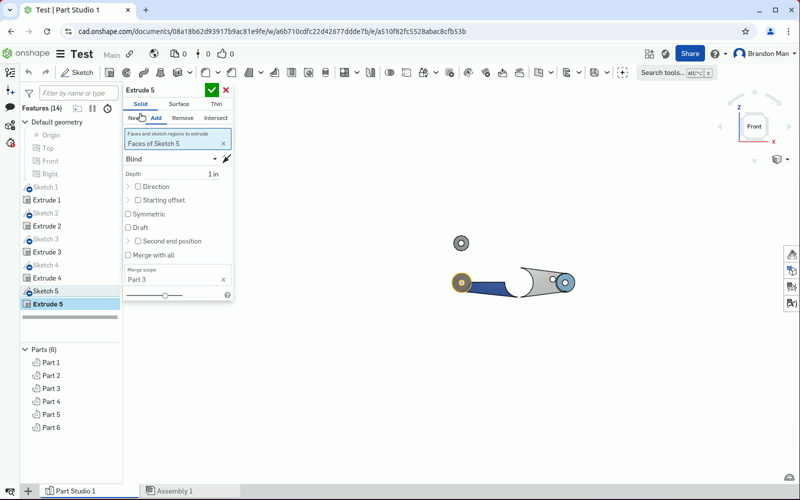
mouse_move(137, 120)
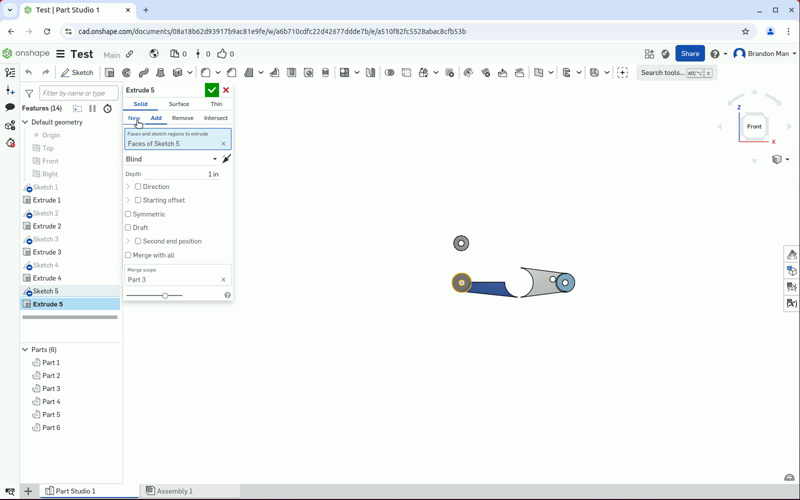
click(137, 120)
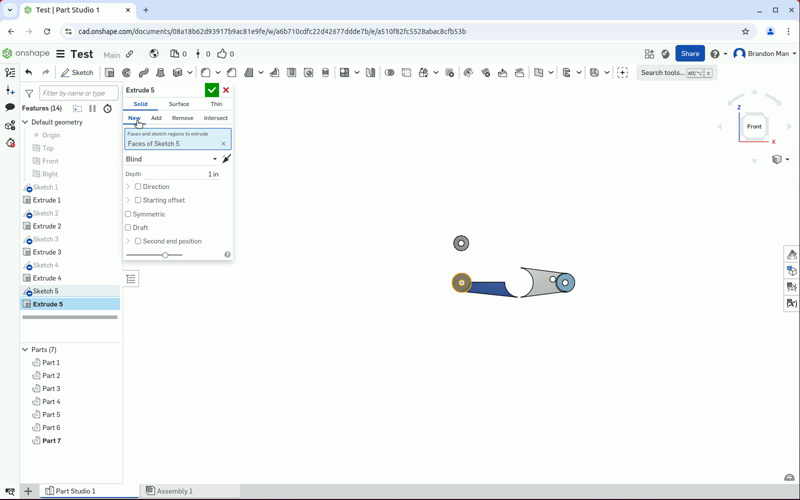
key(tab, 4)
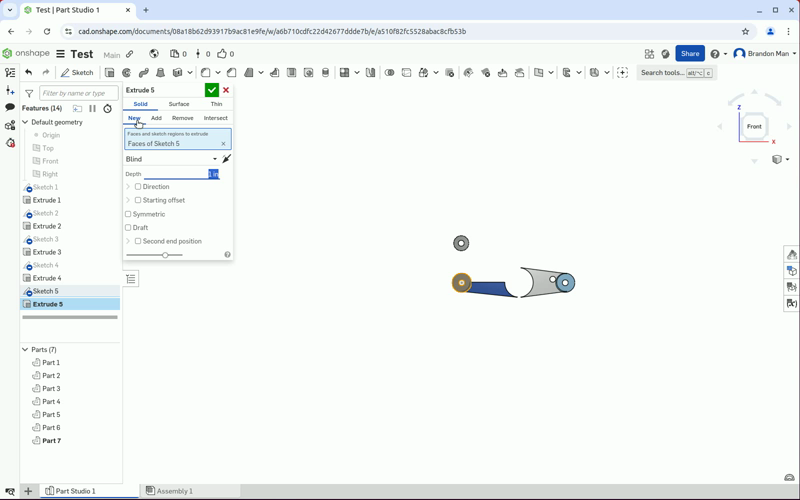
text(0.481)
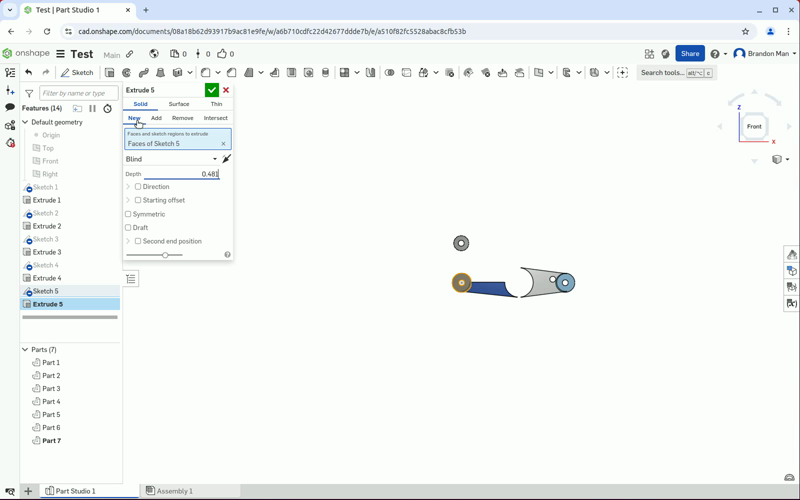
key(enter)
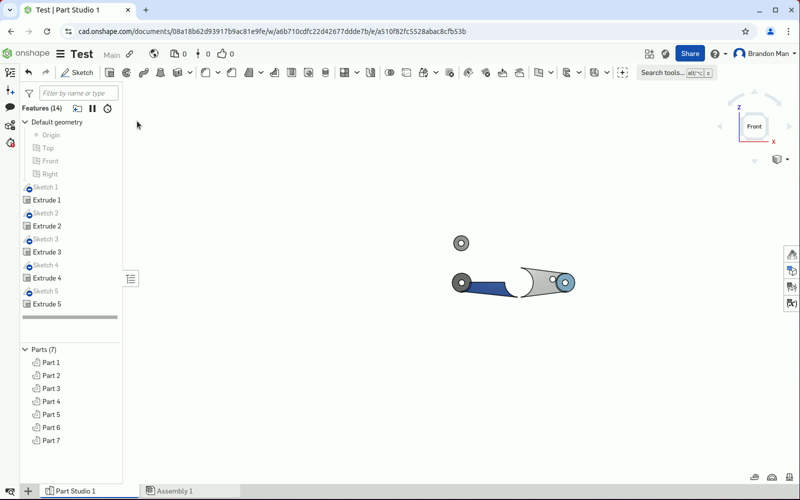
key(shift+h)
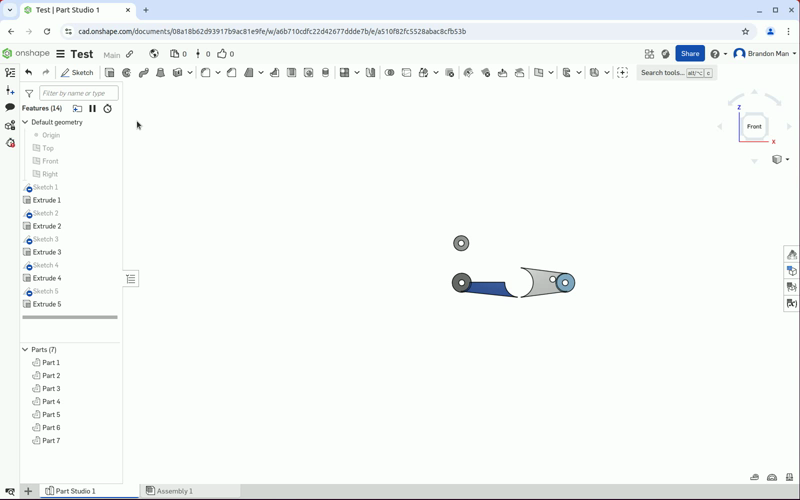
key(shift+h)
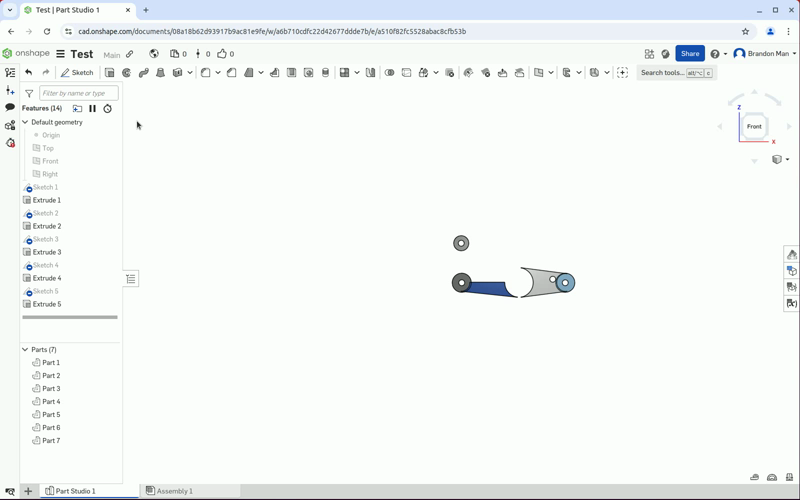
mouse_move(73, 189)
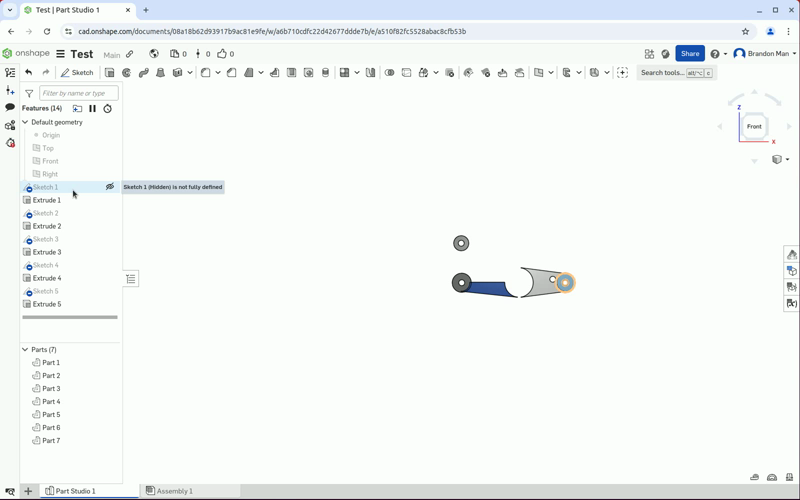
click(73, 189)
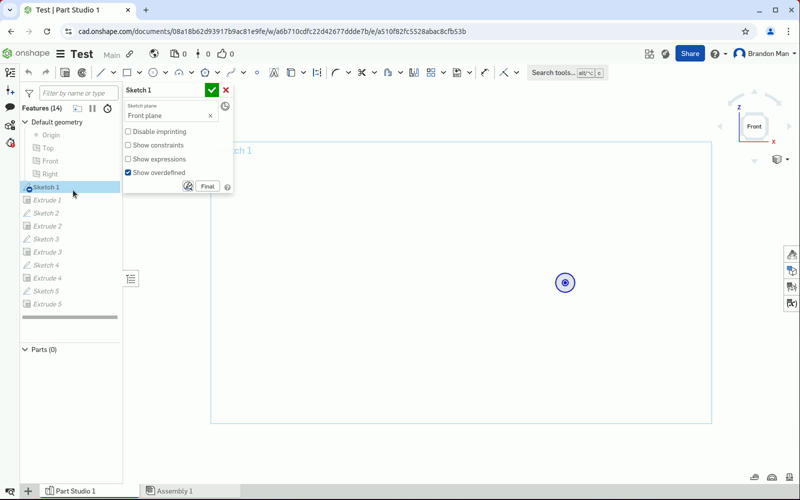
mouse_move(229, 92)
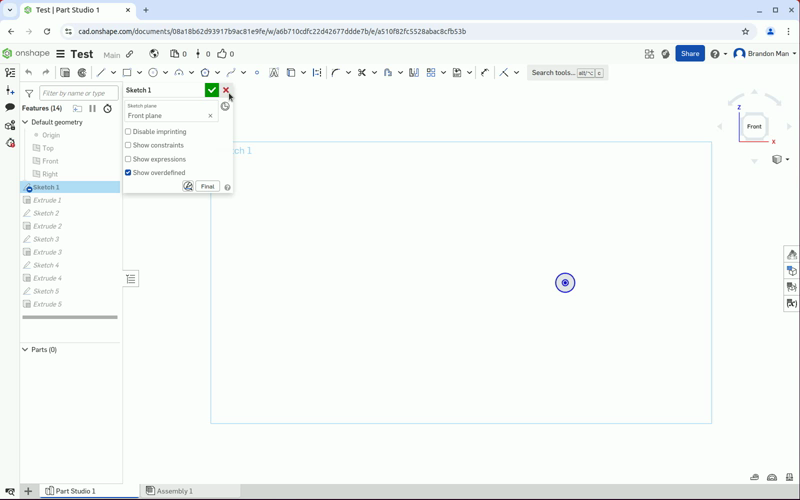
click(229, 92)
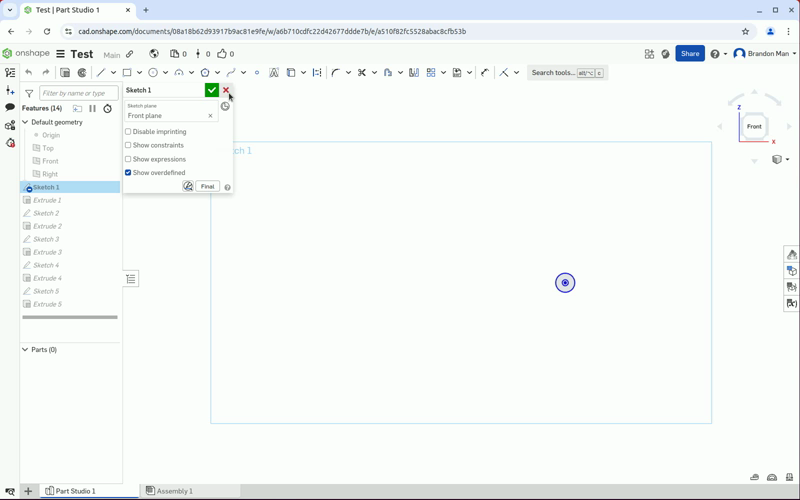
key(shift+s)
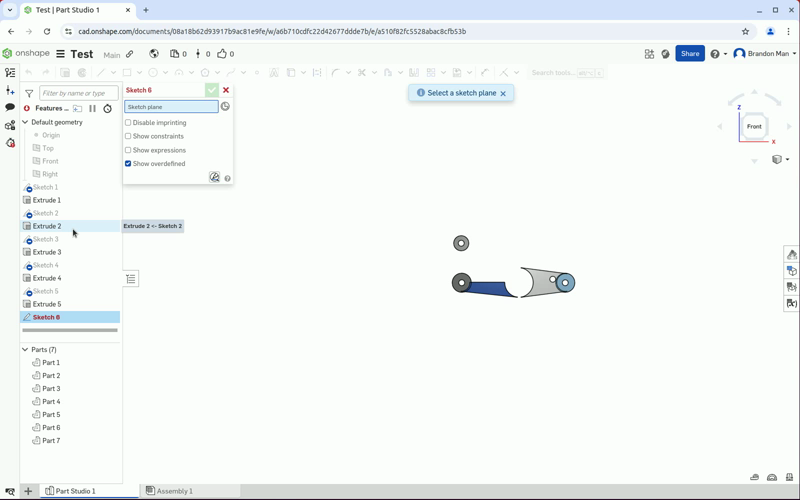
scroll(3)
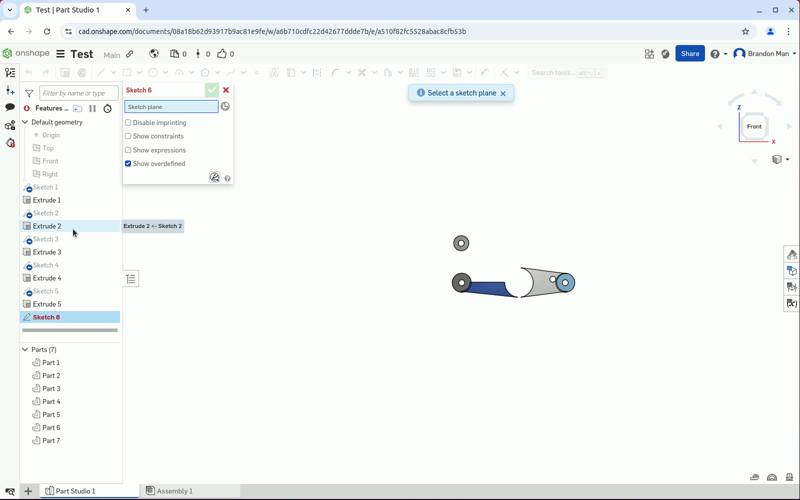
mouse_move(73, 163)
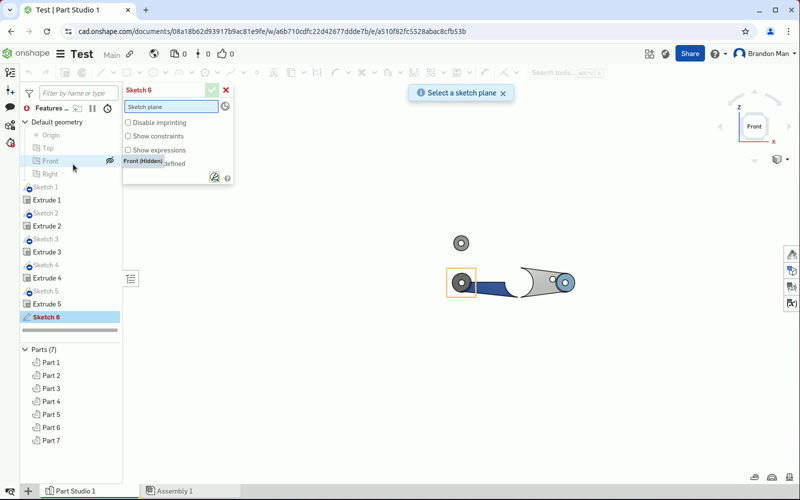
click(73, 163)
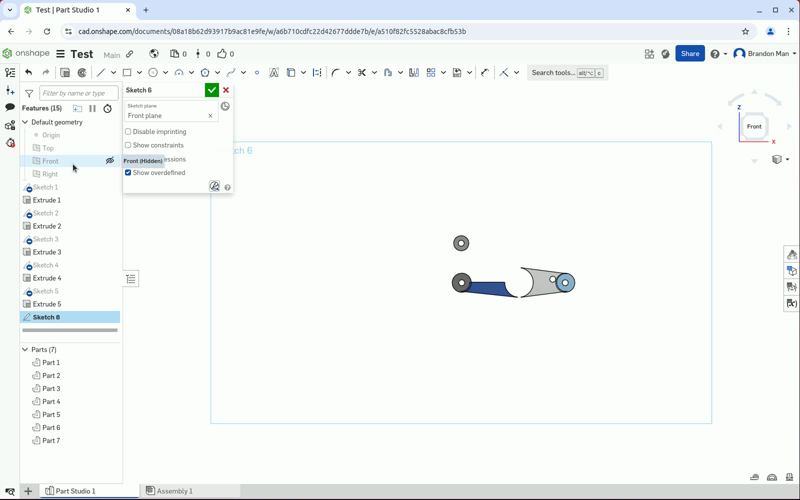
mouse_move(73, 352)
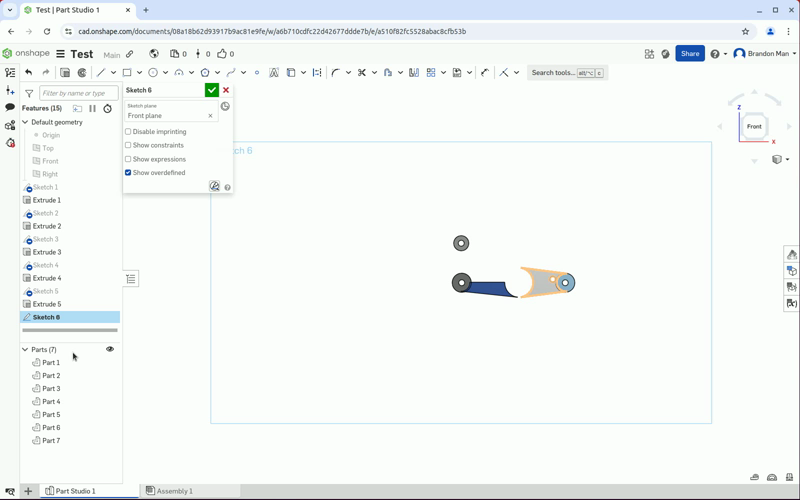
key(y)
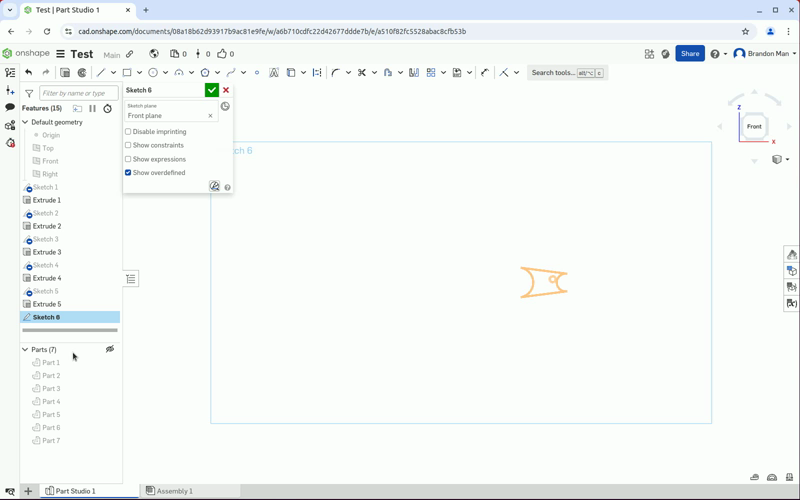
key(a)
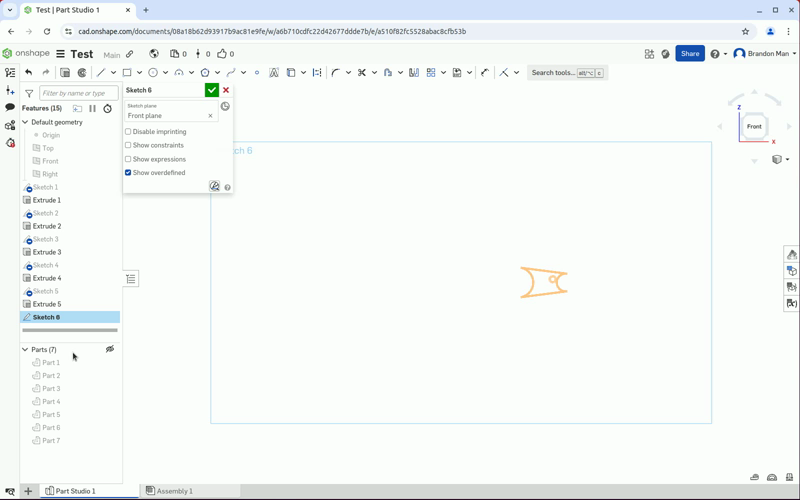
key_down(shift)
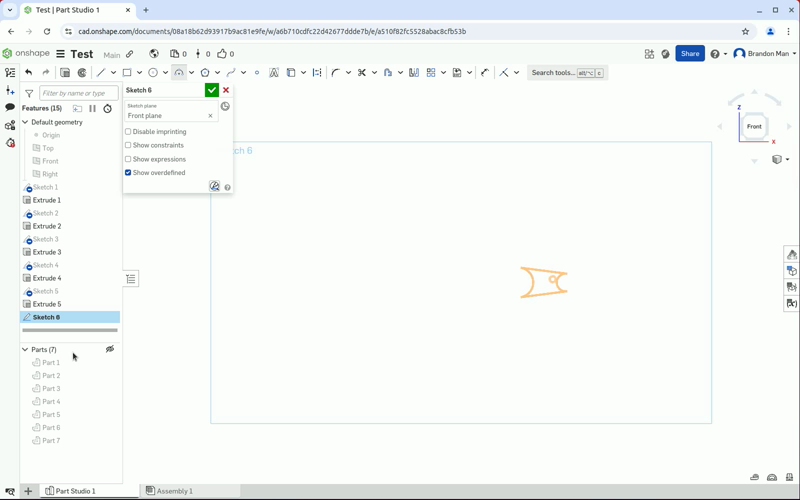
mouse_move(452, 282)
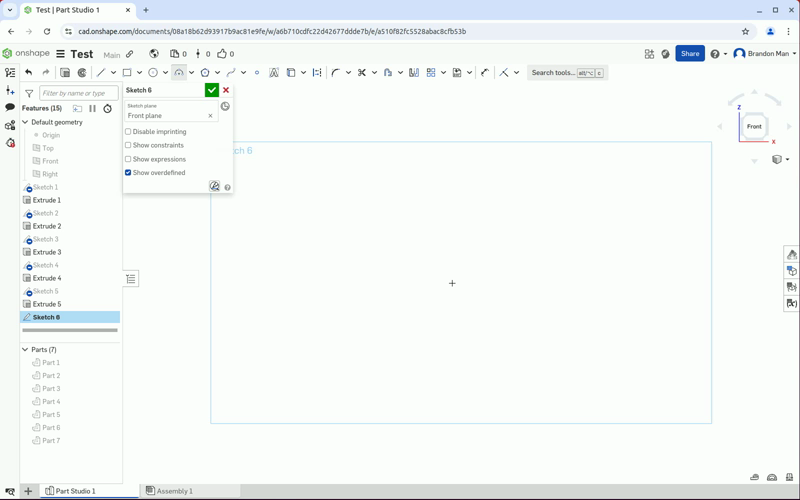
click(452, 282)
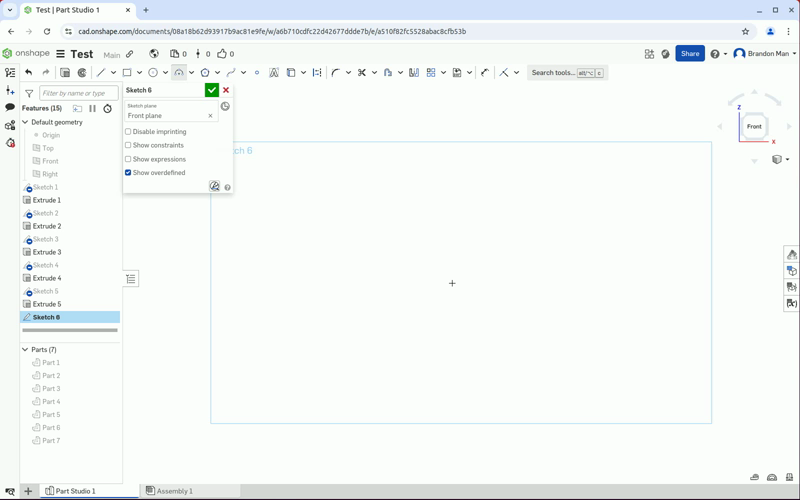
key_up(shift)
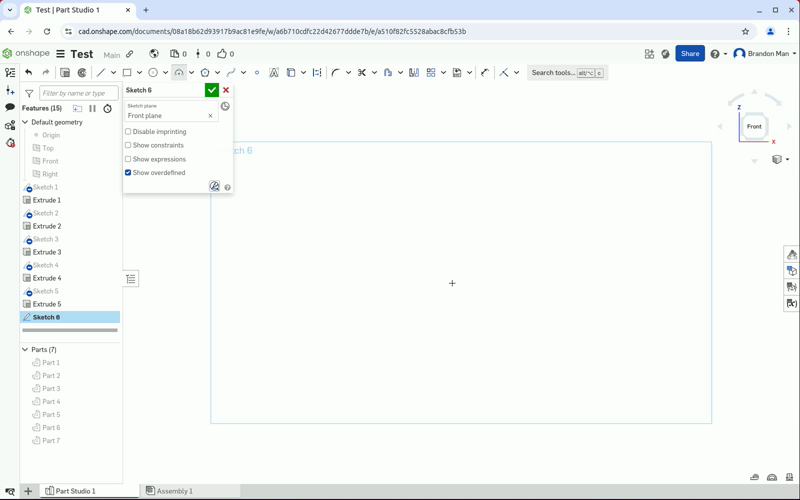
key_down(shift)
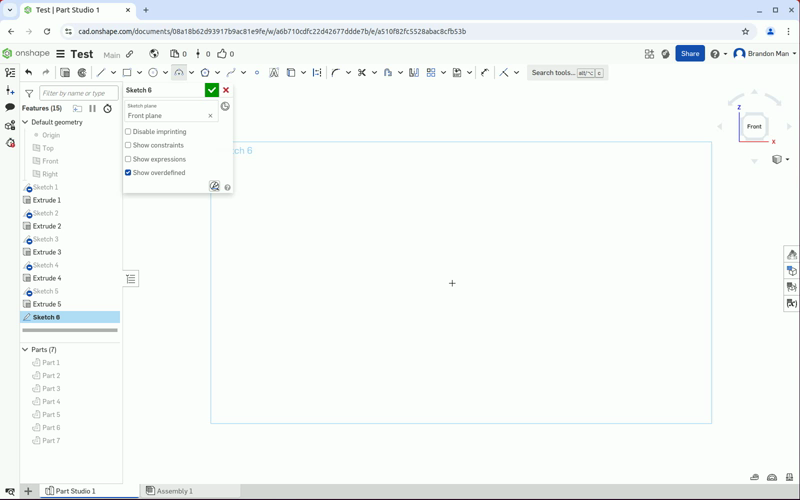
mouse_move(469, 282)
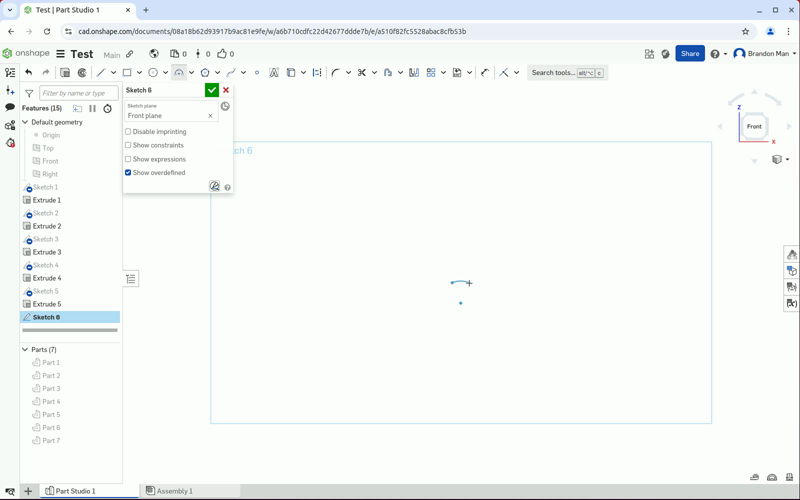
click(469, 282)
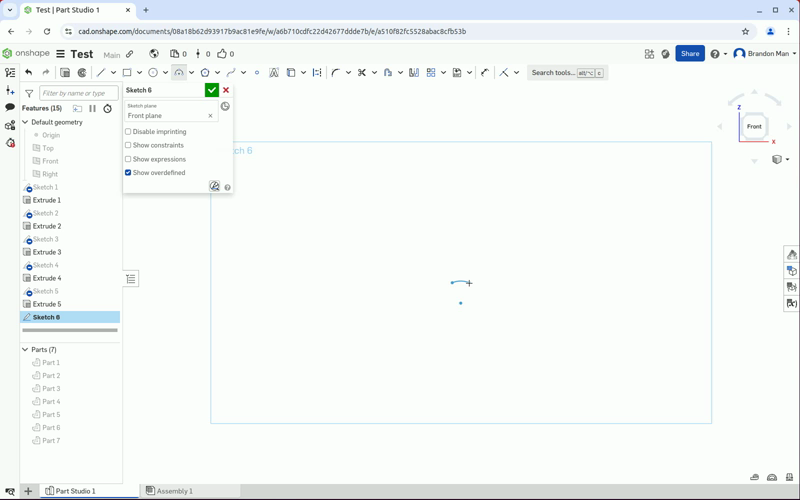
mouse_move(461, 274)
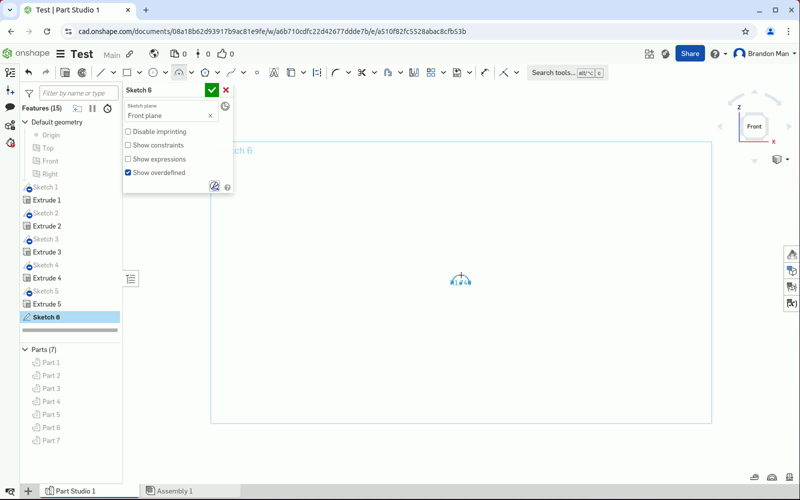
click(461, 274)
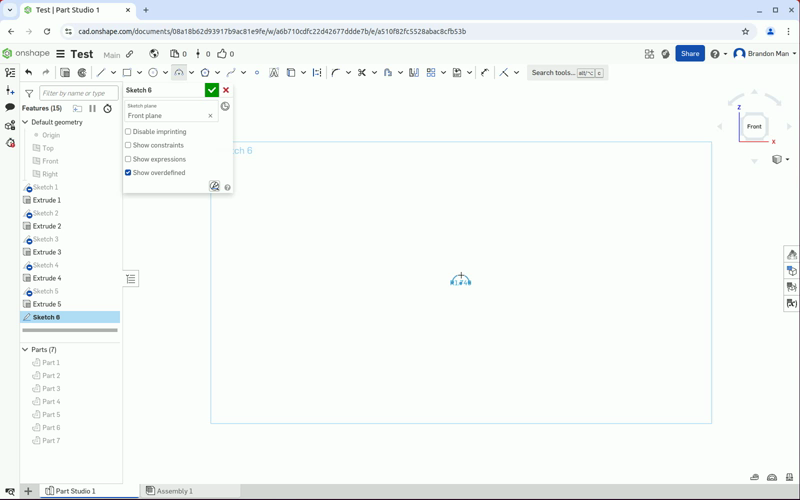
key_up(shift)
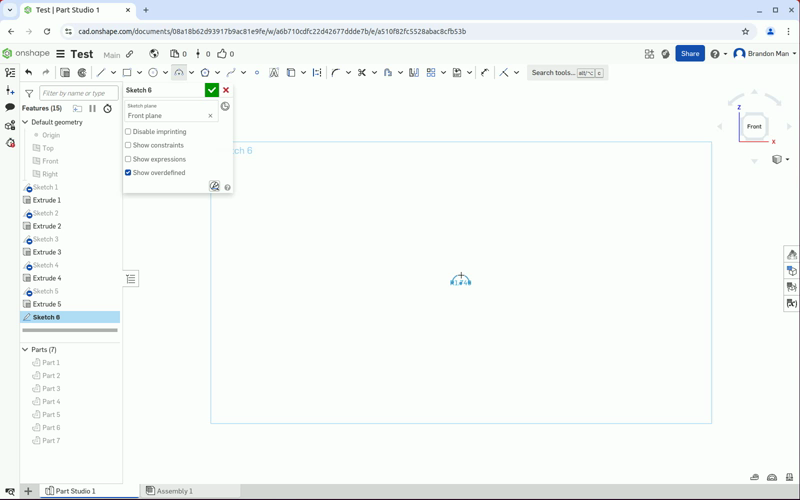
key(esc)
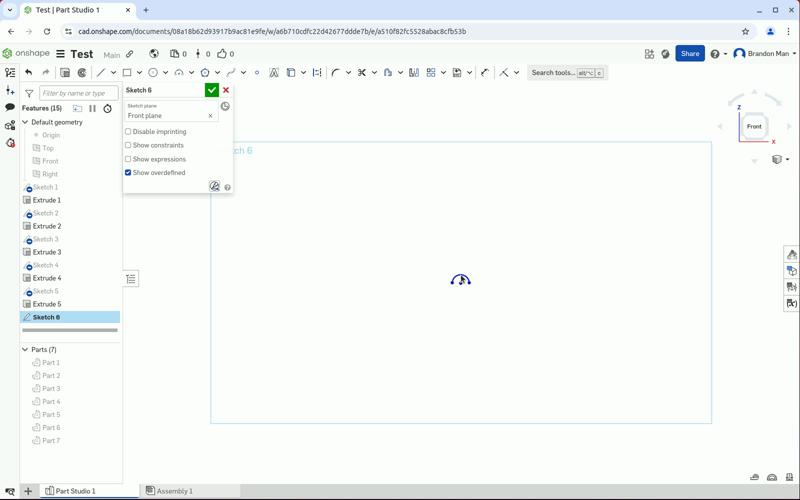
key(l)
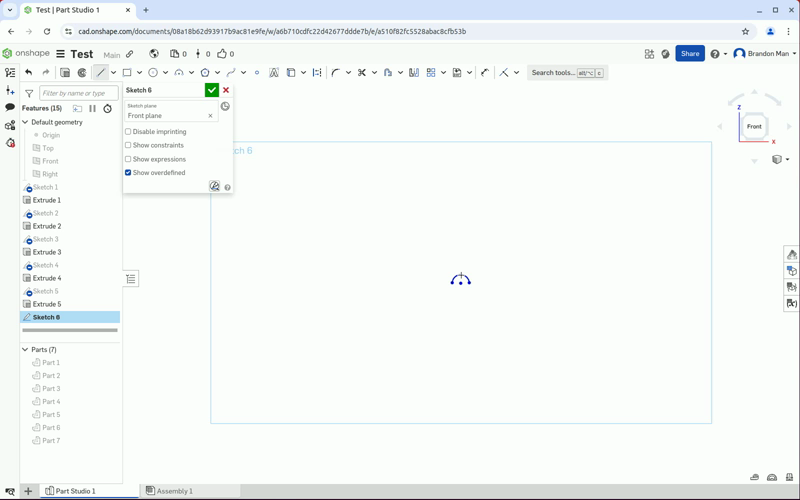
mouse_move(469, 282)
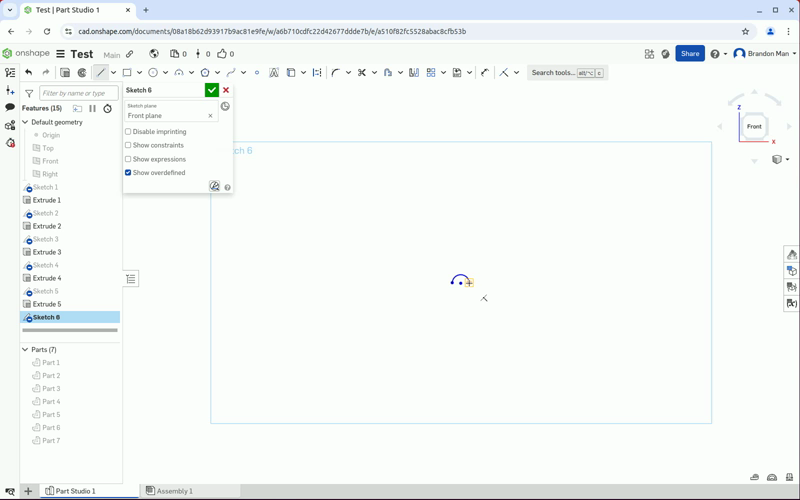
click(469, 282)
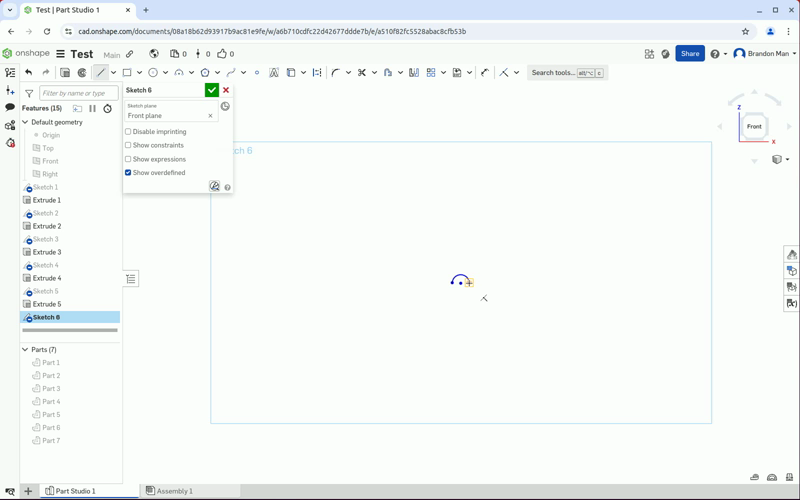
key_down(shift)
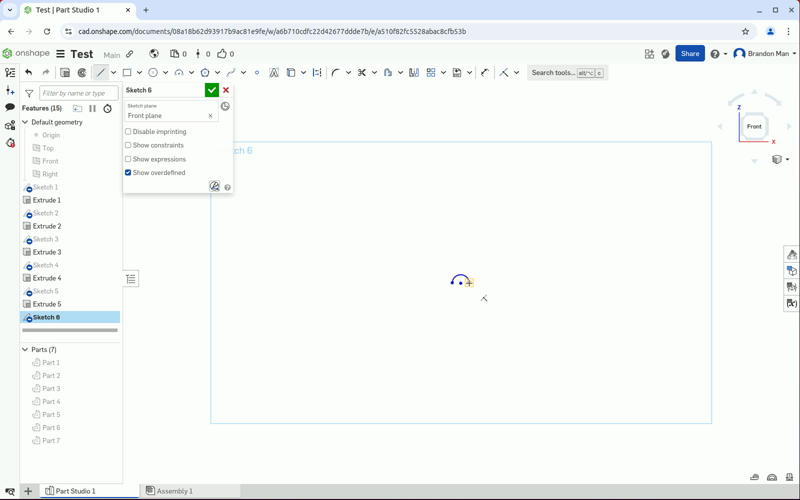
mouse_move(499, 282)
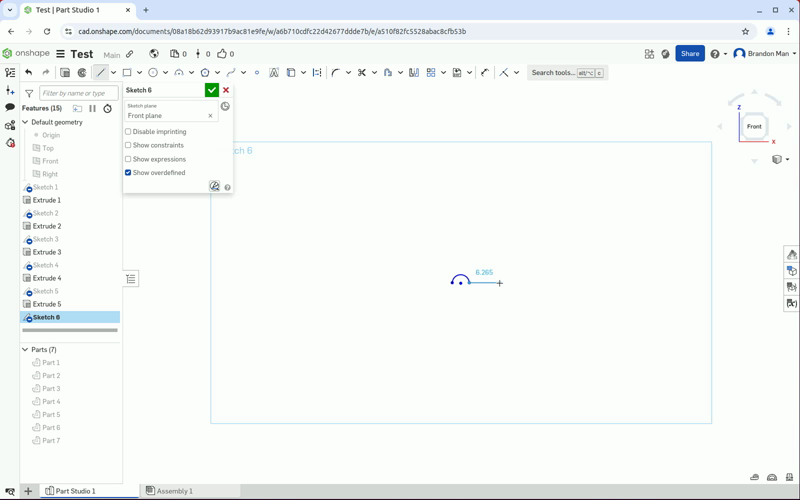
mouse_move(504, 282)
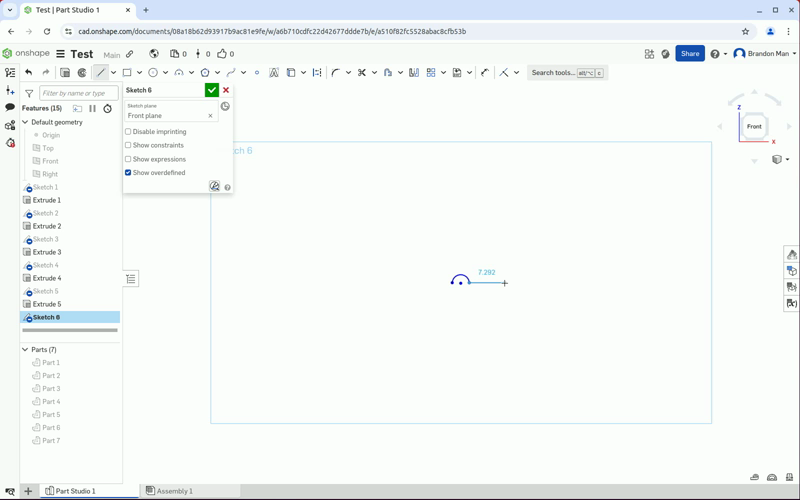
click(504, 282)
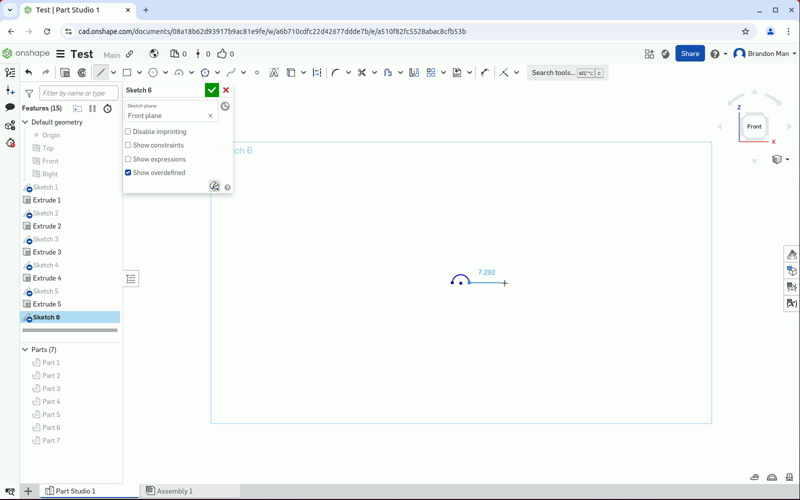
key_up(shift)
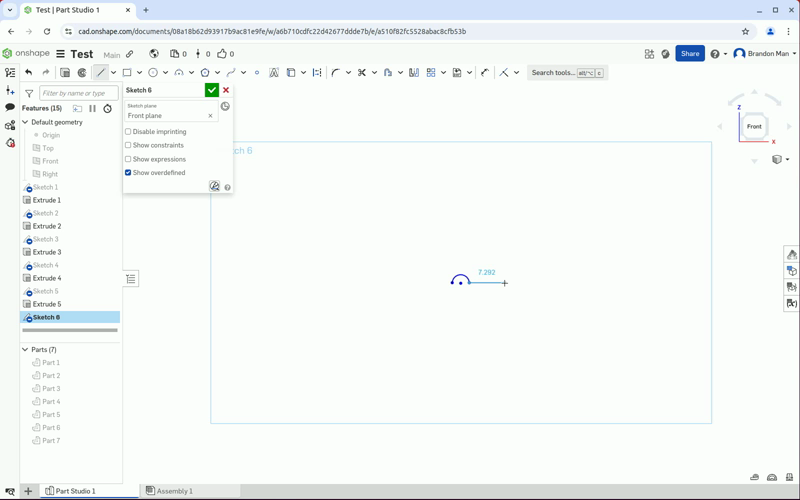
key(esc)
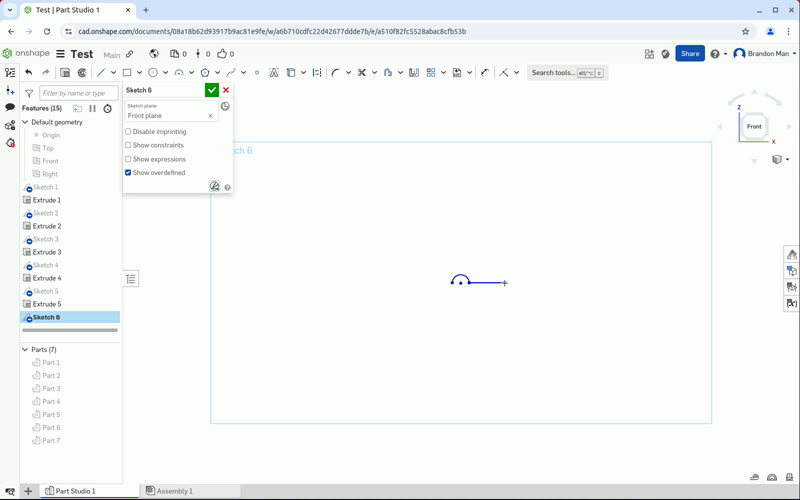
key(a)
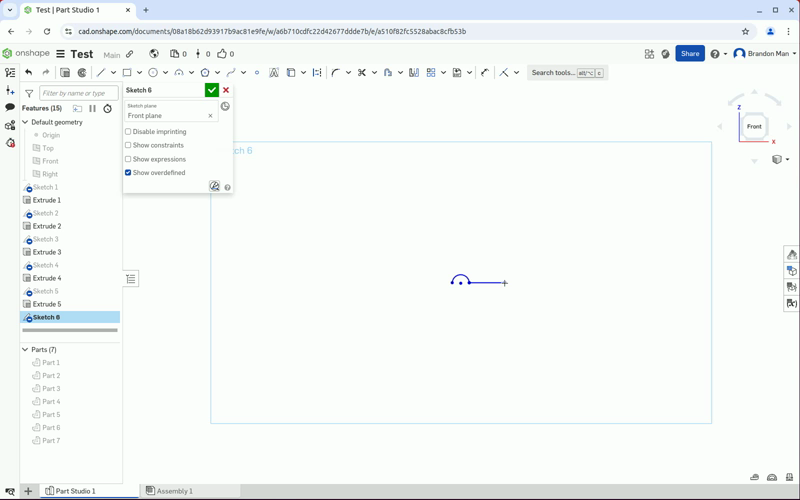
mouse_move(504, 282)
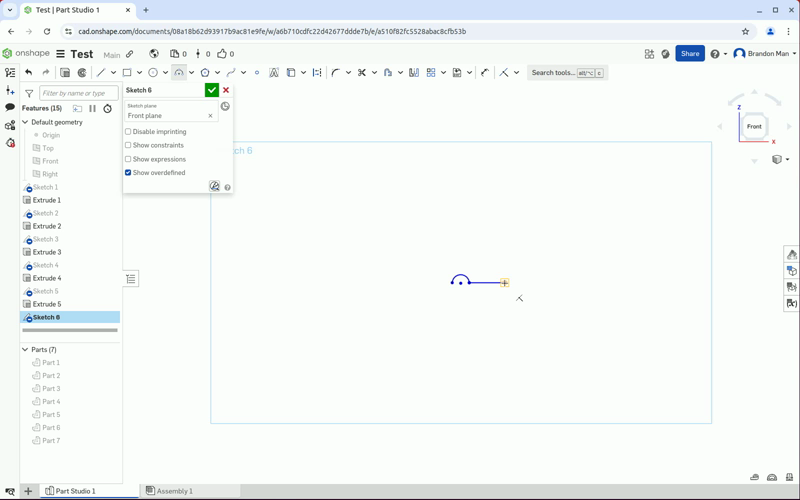
click(504, 282)
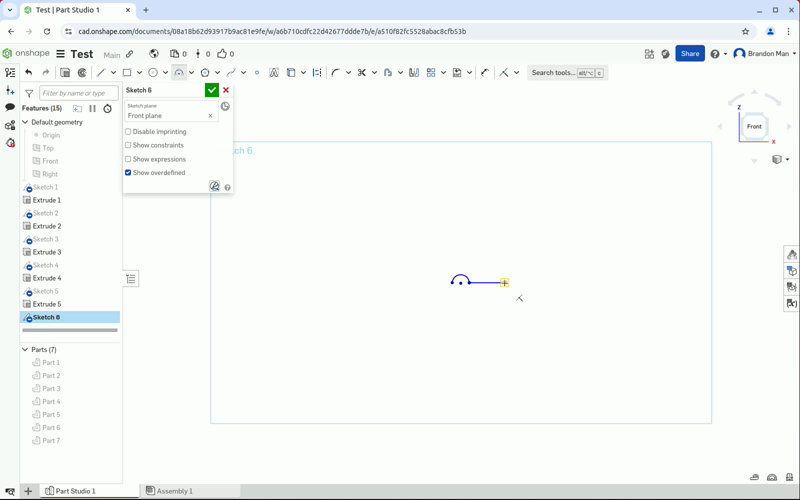
key_down(shift)
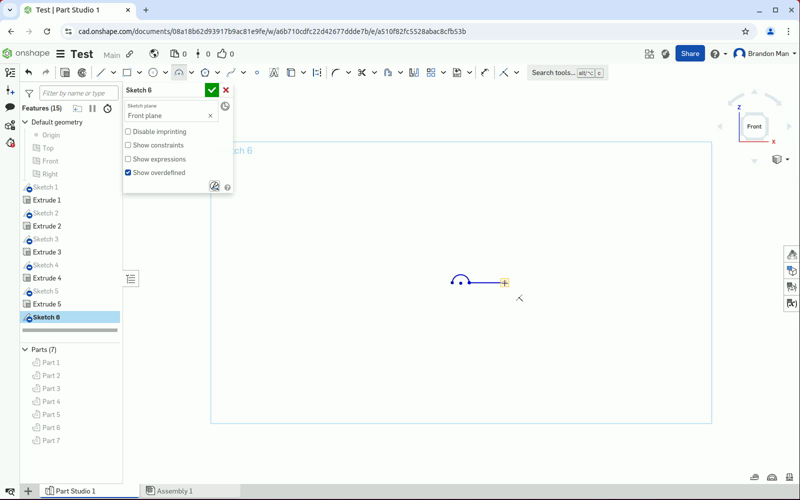
mouse_move(517, 268)
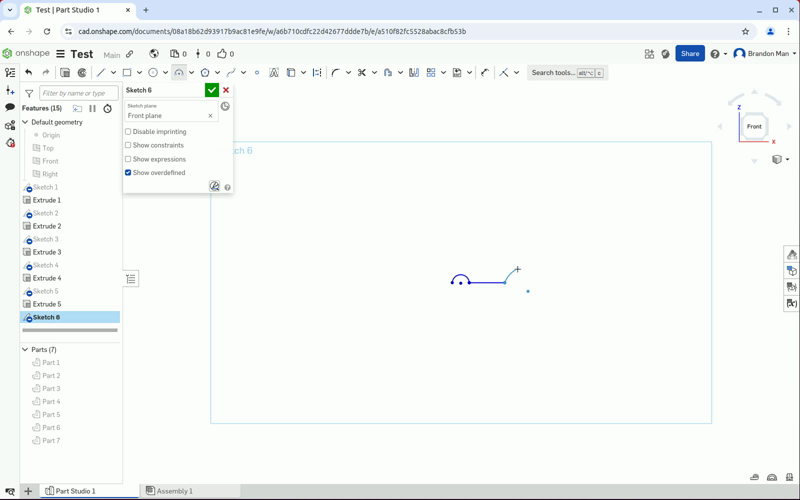
click(517, 268)
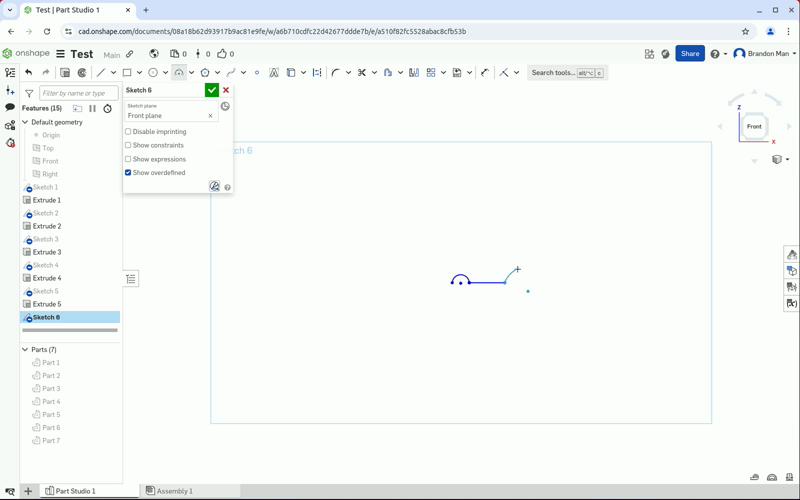
mouse_move(508, 273)
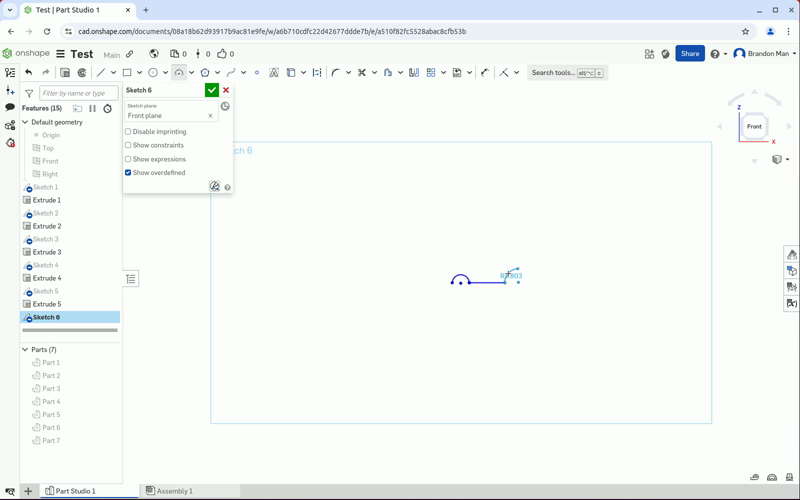
click(508, 273)
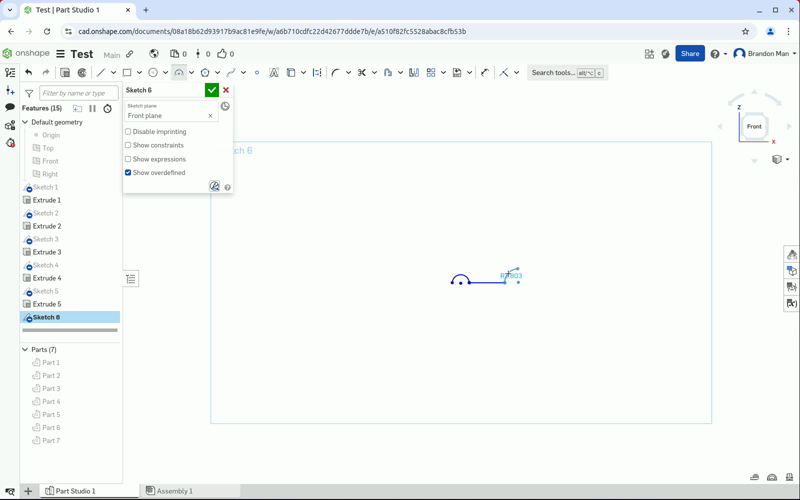
key_up(shift)
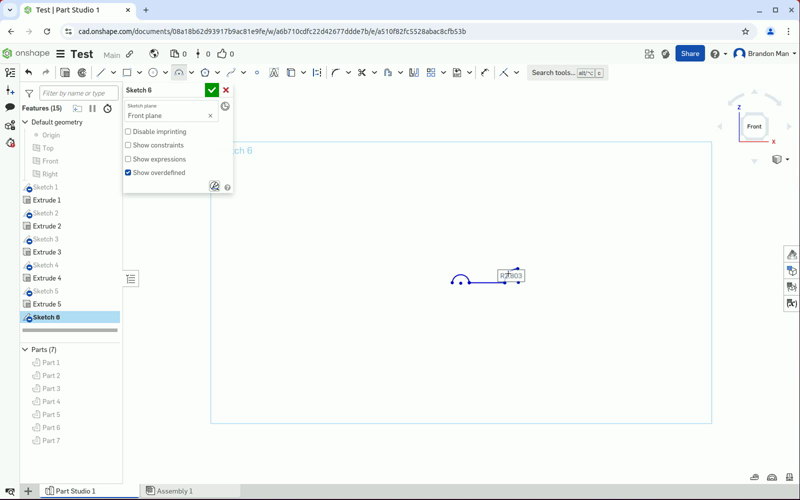
key(esc)
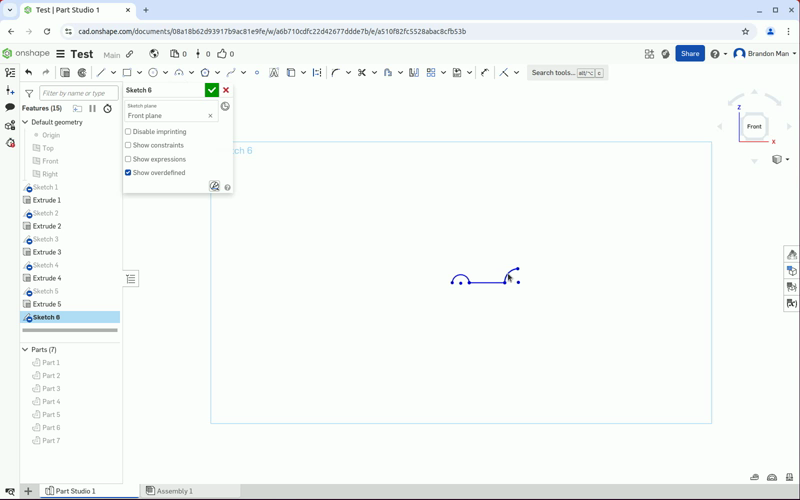
key(l)
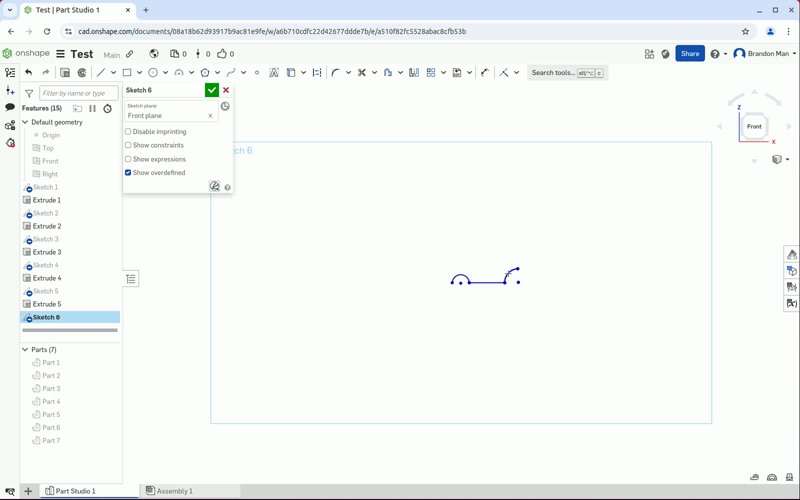
mouse_move(517, 268)
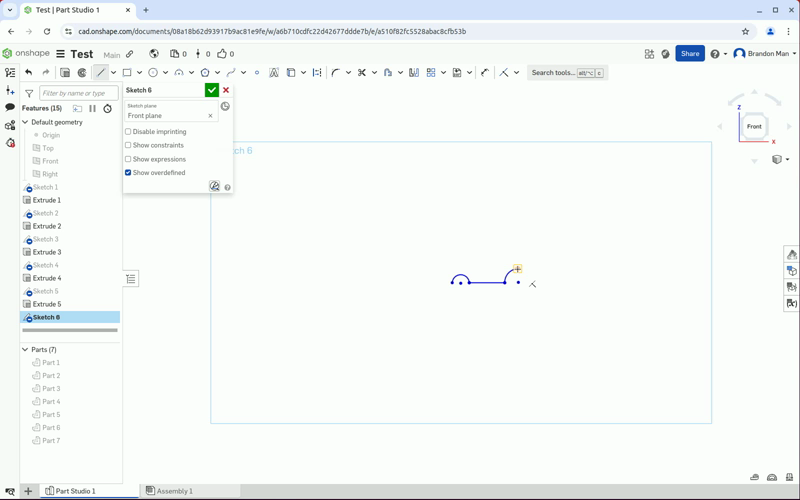
click(517, 268)
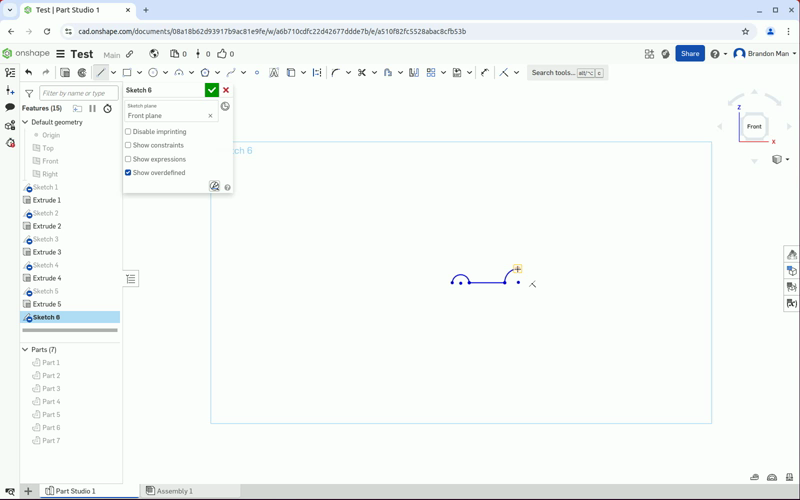
key_down(shift)
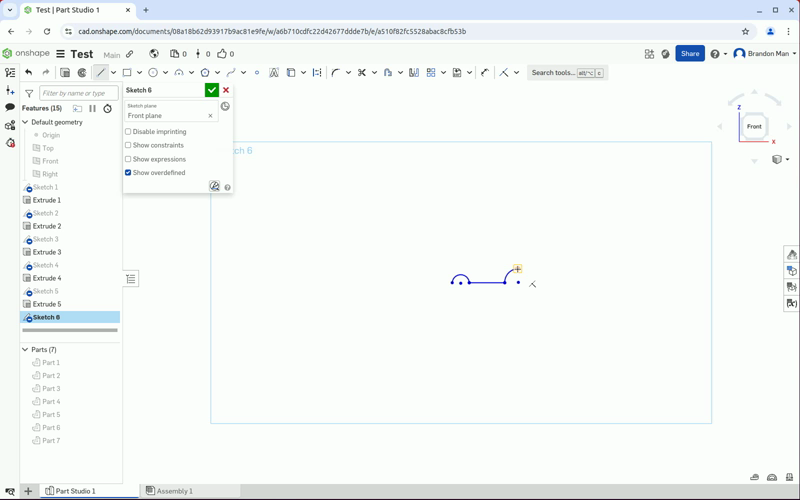
mouse_move(547, 268)
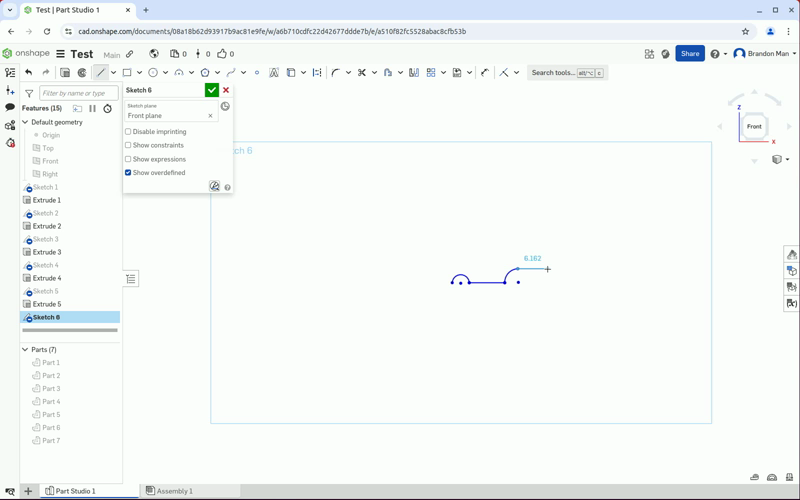
mouse_move(477, 272)
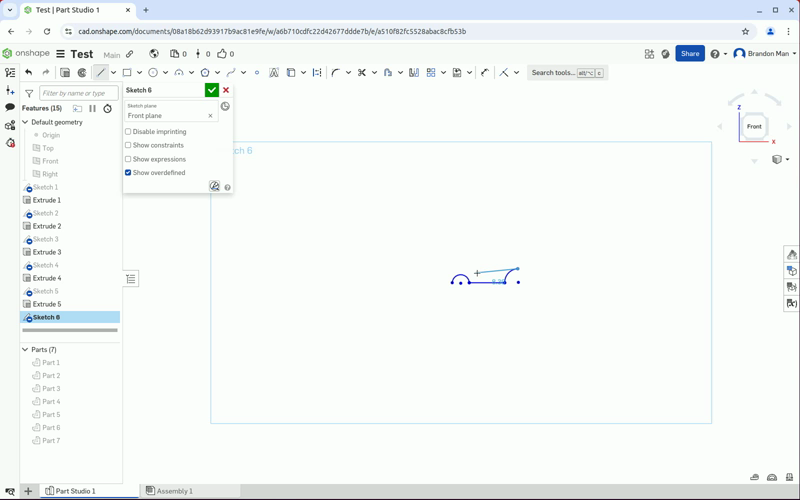
click(477, 272)
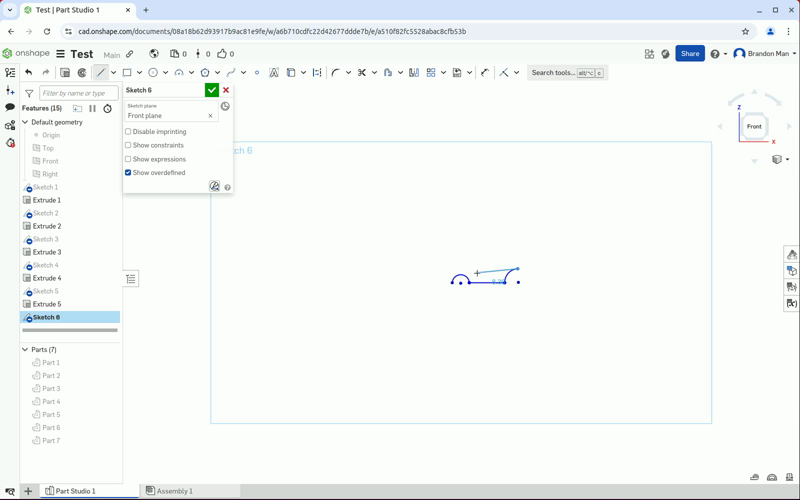
key_up(shift)
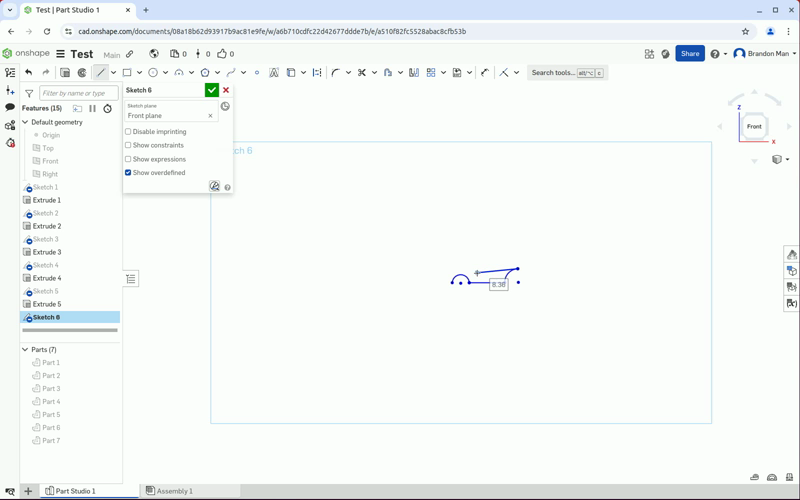
key(esc)
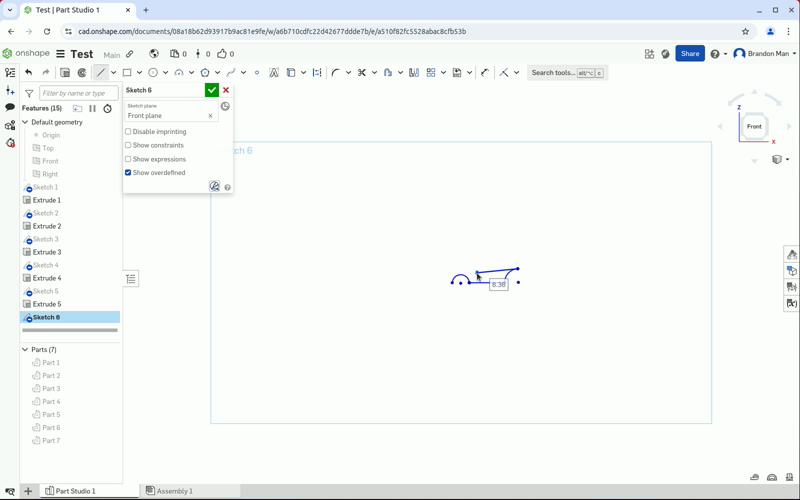
key(a)
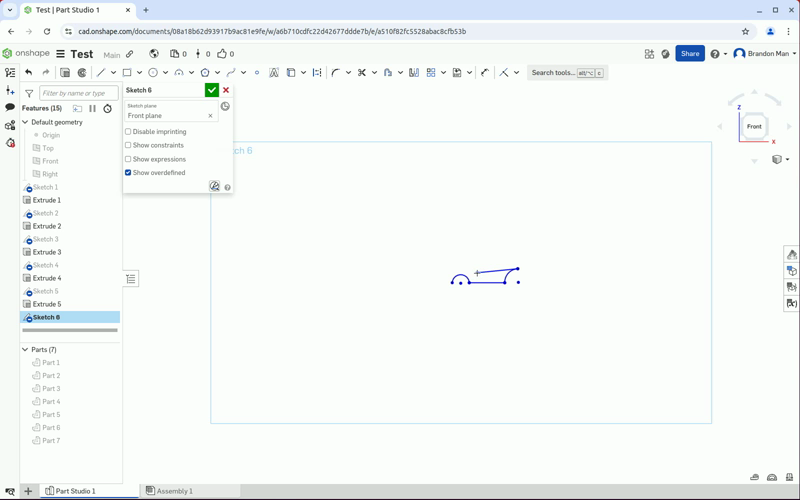
mouse_move(477, 272)
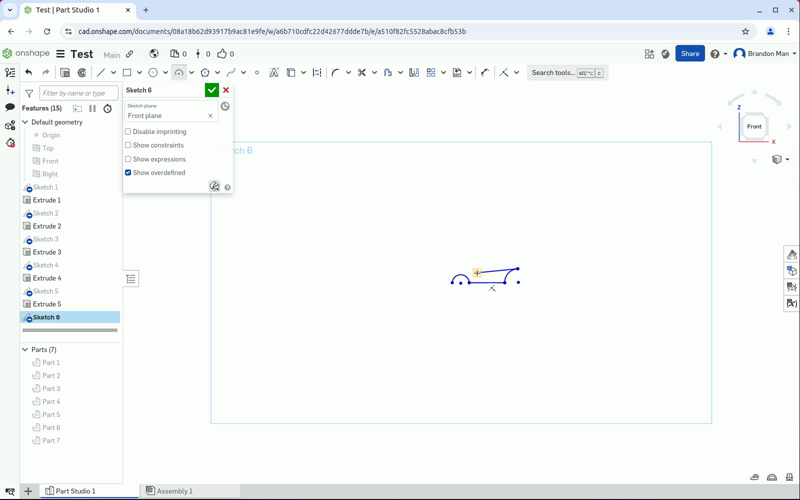
click(477, 272)
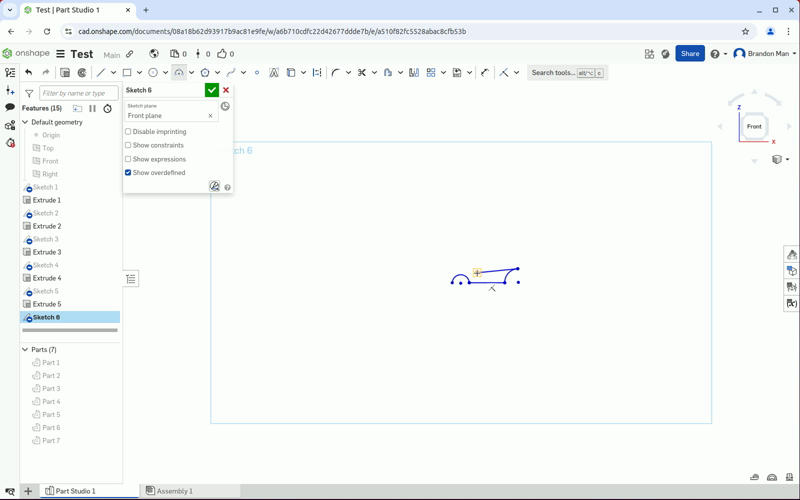
key_down(shift)
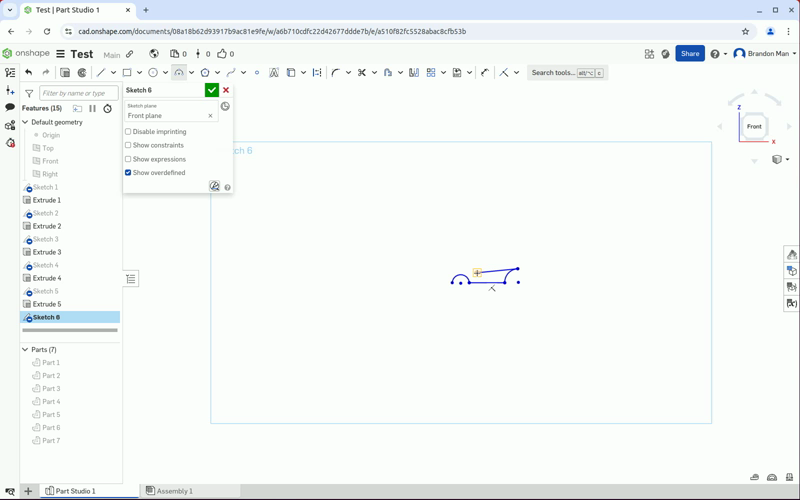
mouse_move(468, 265)
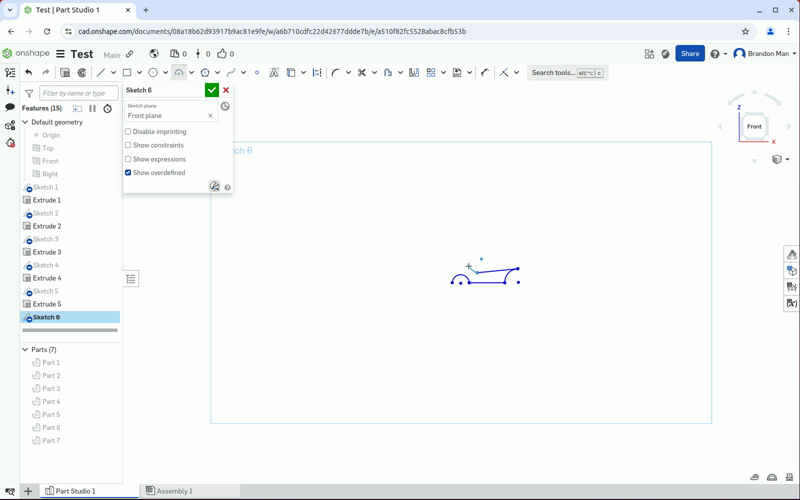
click(468, 265)
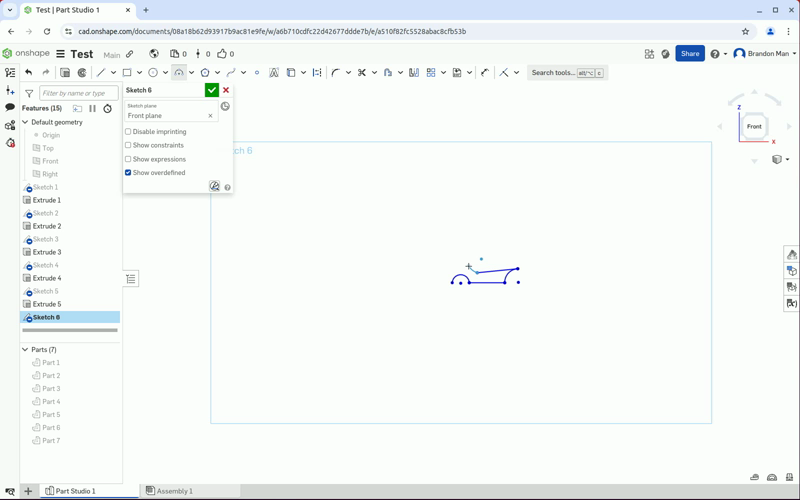
mouse_move(471, 270)
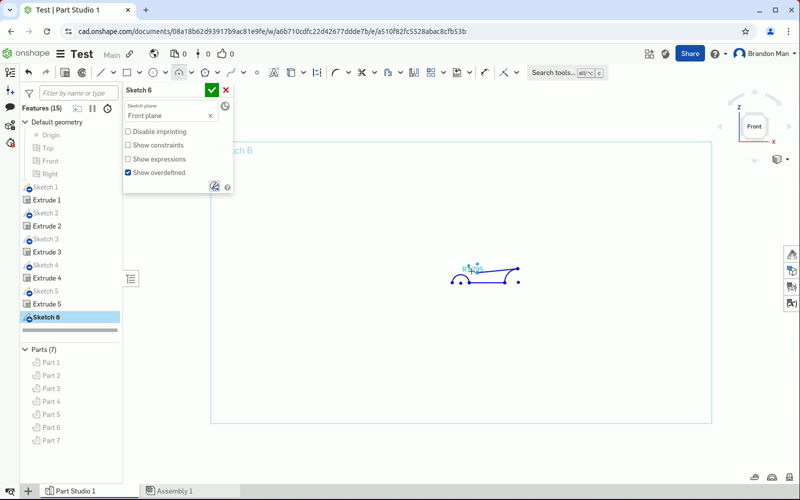
click(471, 270)
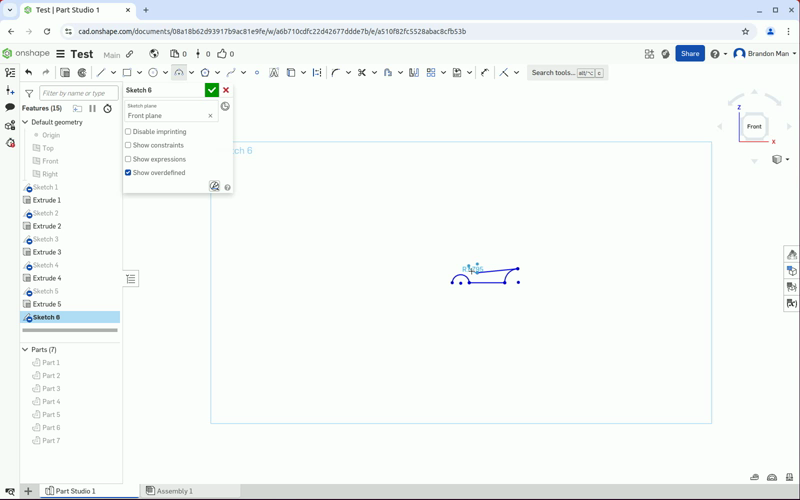
key_up(shift)
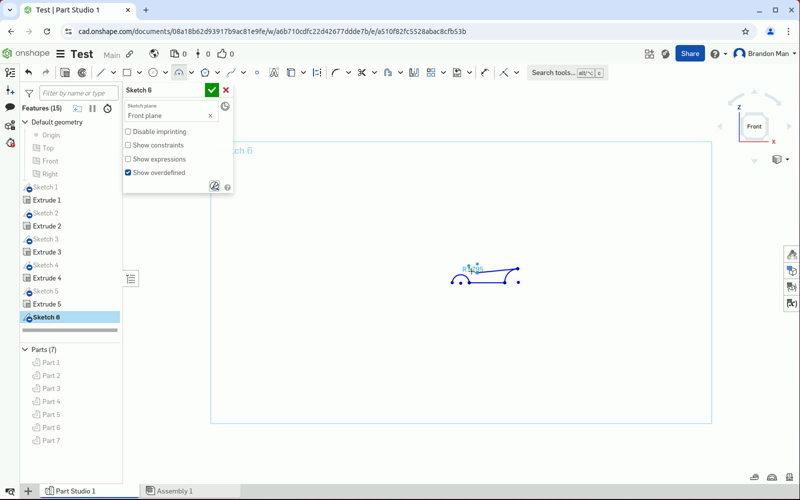
key(esc)
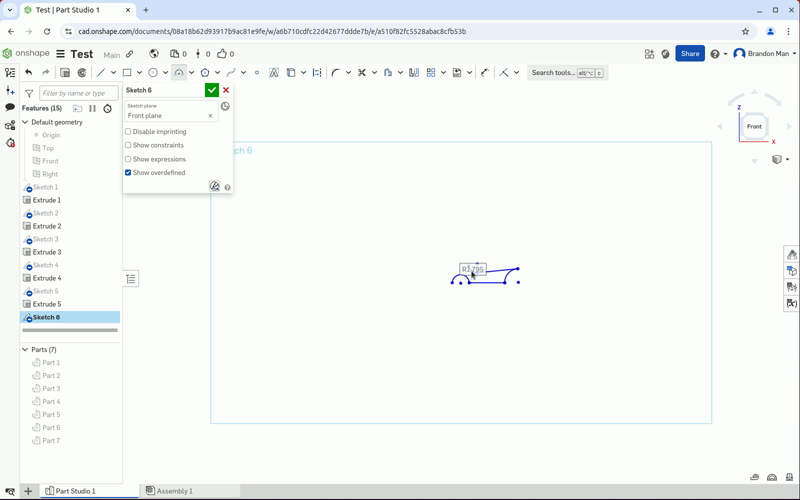
key(l)
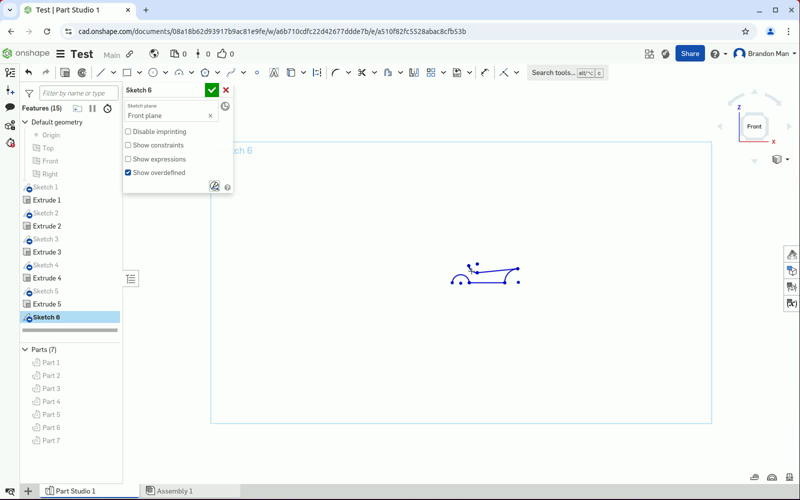
mouse_move(468, 265)
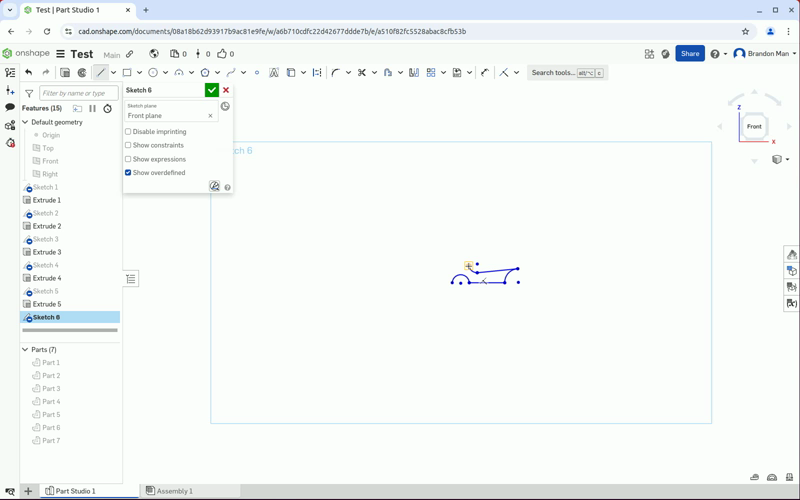
click(468, 265)
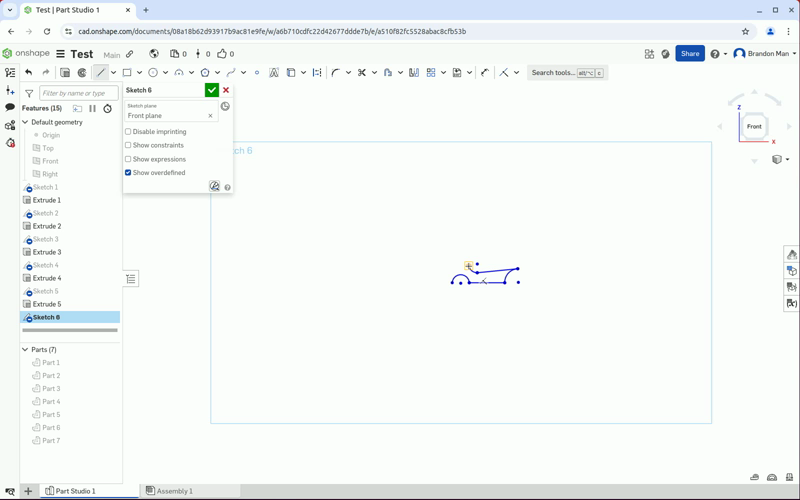
key_down(shift)
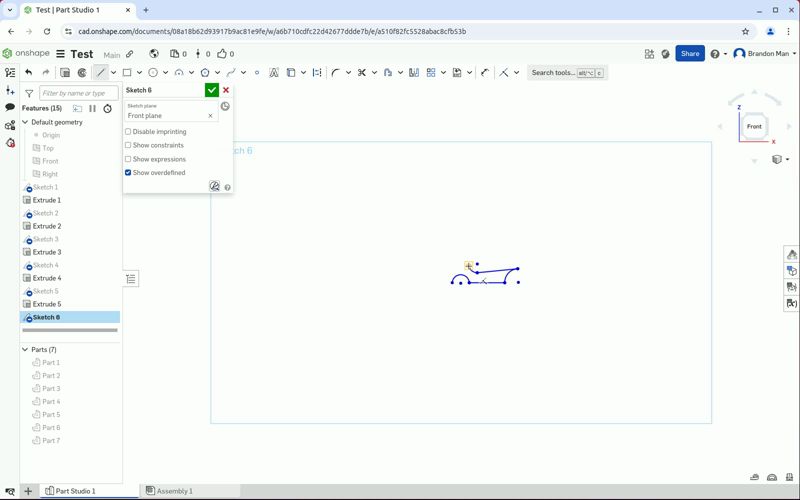
mouse_move(498, 265)
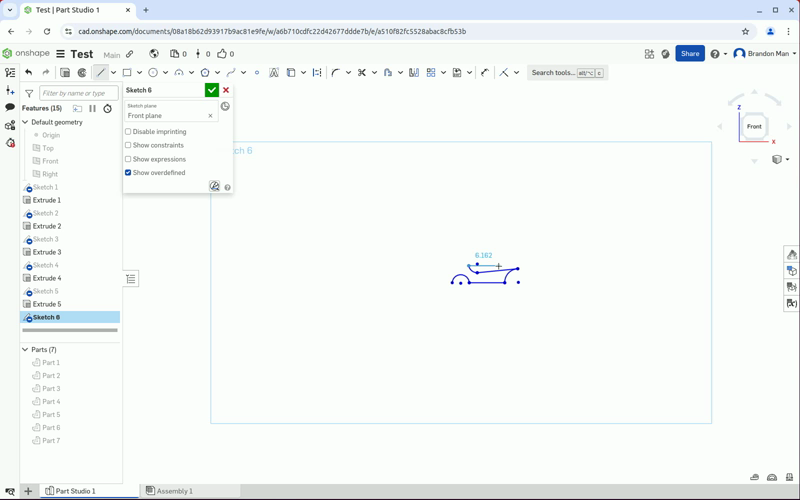
mouse_move(468, 242)
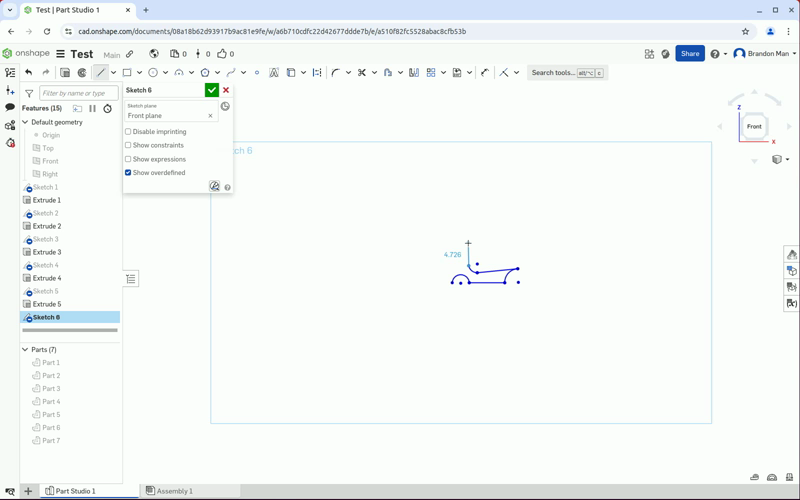
click(468, 242)
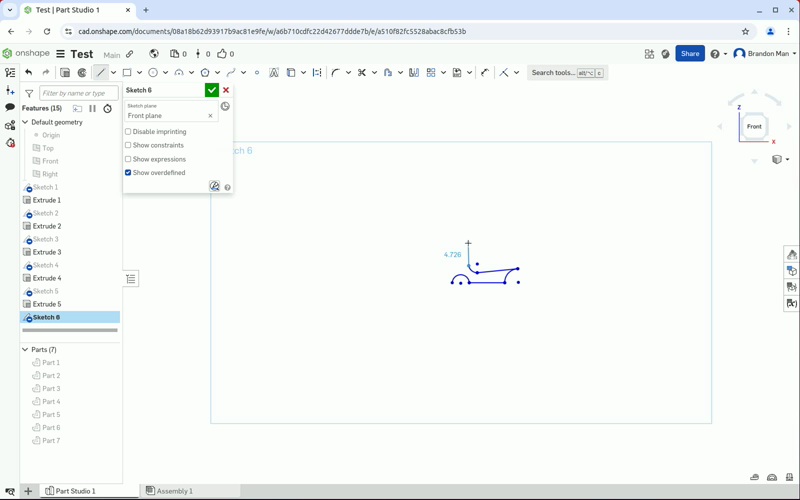
key_up(shift)
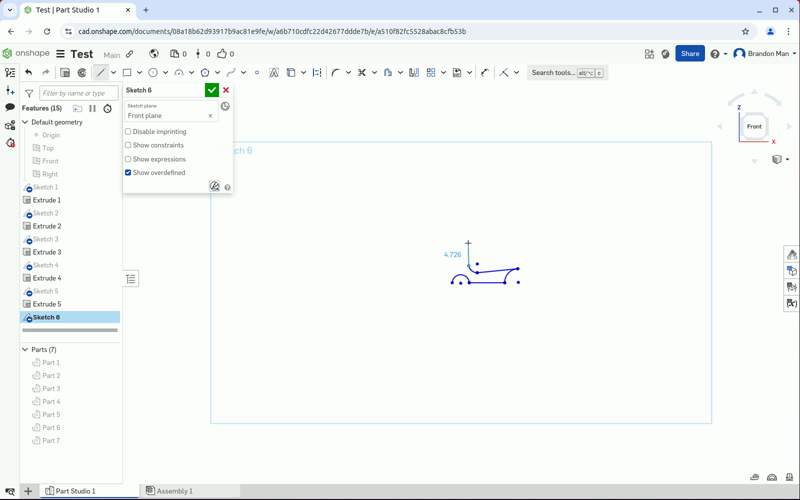
key(esc)
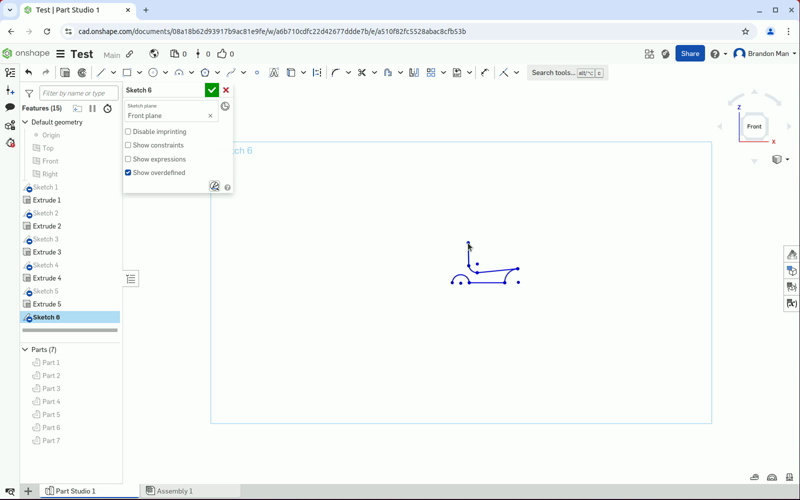
key(a)
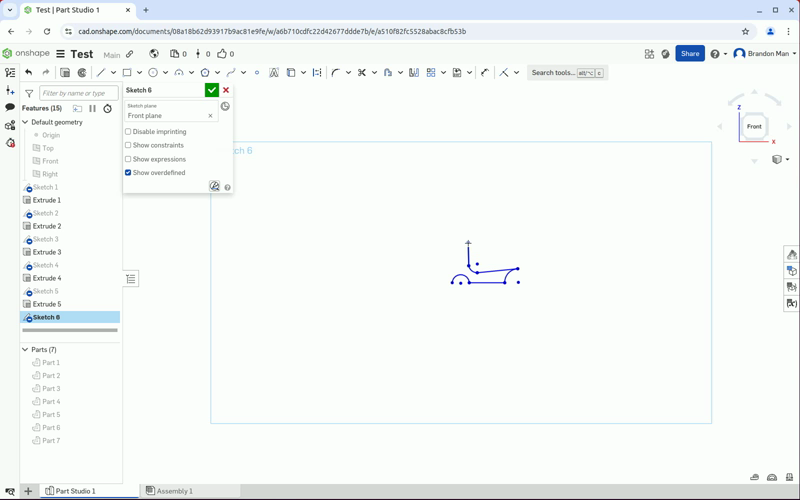
mouse_move(468, 242)
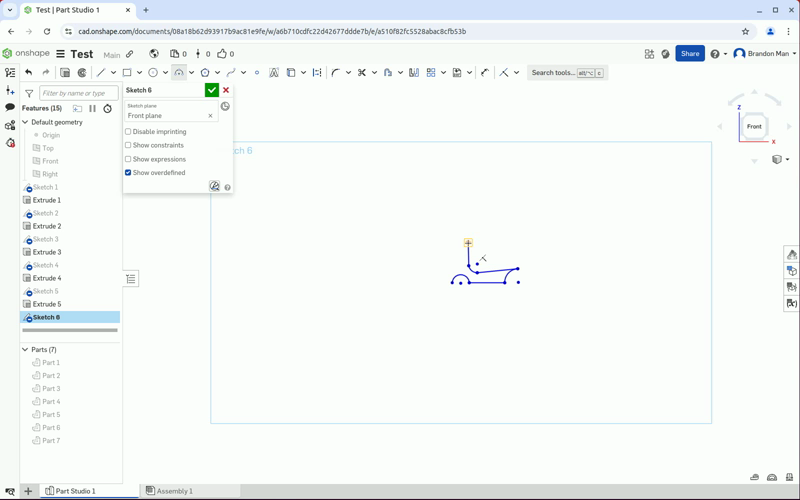
click(468, 242)
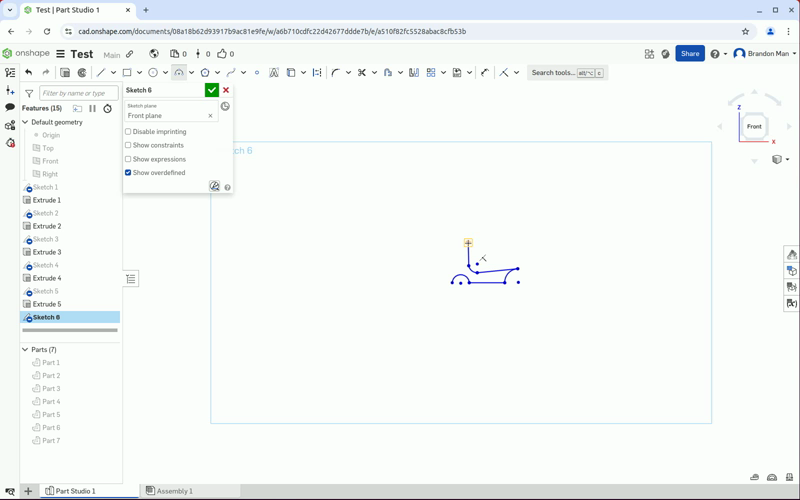
key_down(shift)
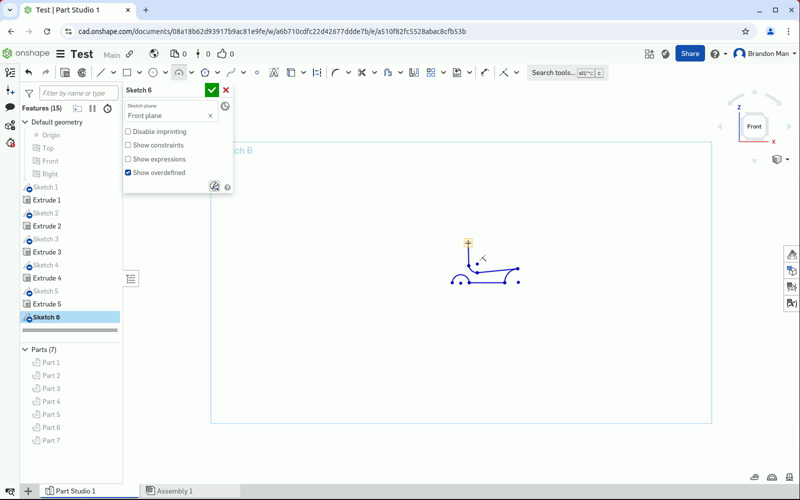
mouse_move(453, 242)
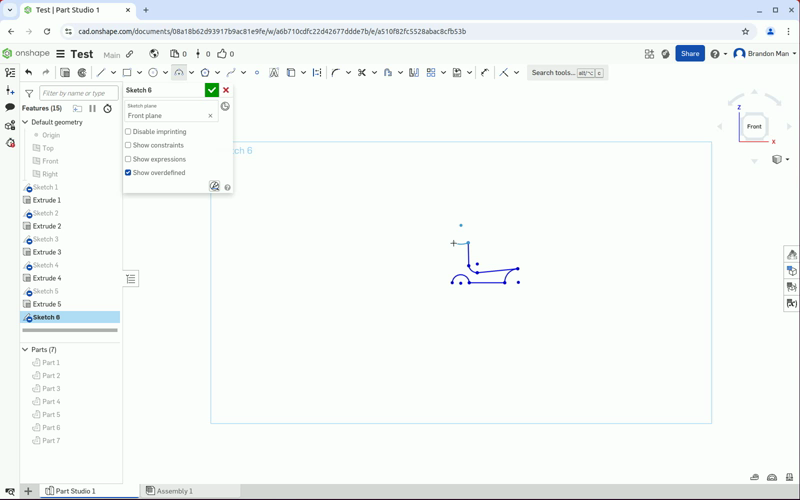
click(453, 242)
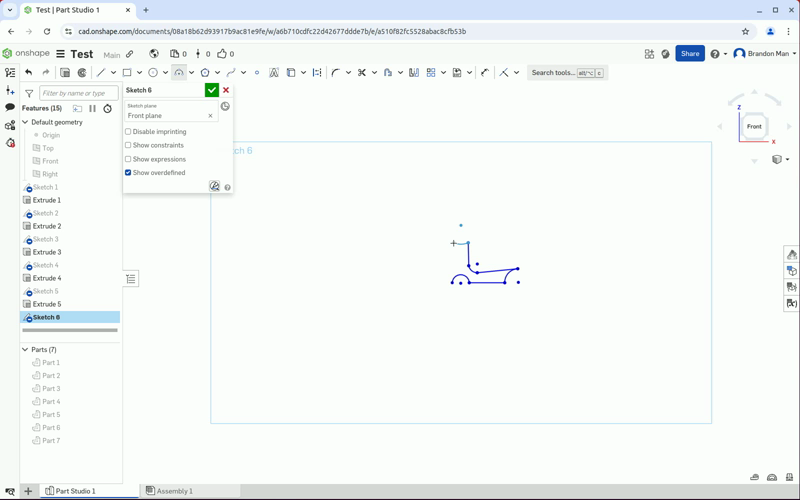
mouse_move(461, 249)
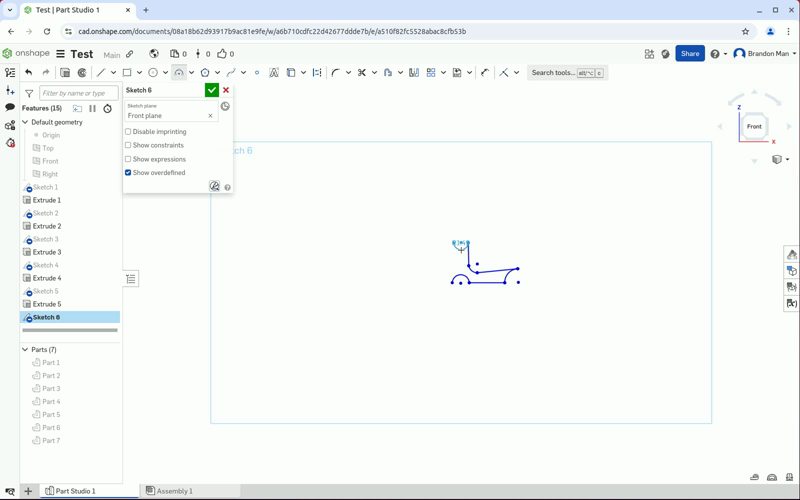
click(461, 249)
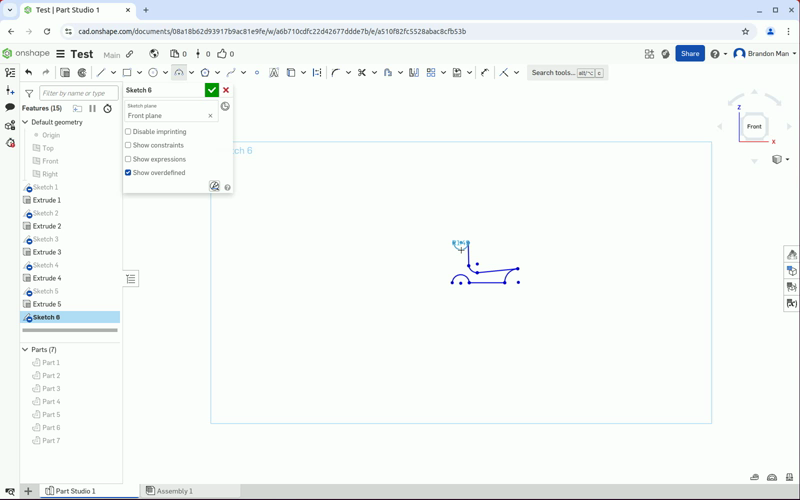
key_up(shift)
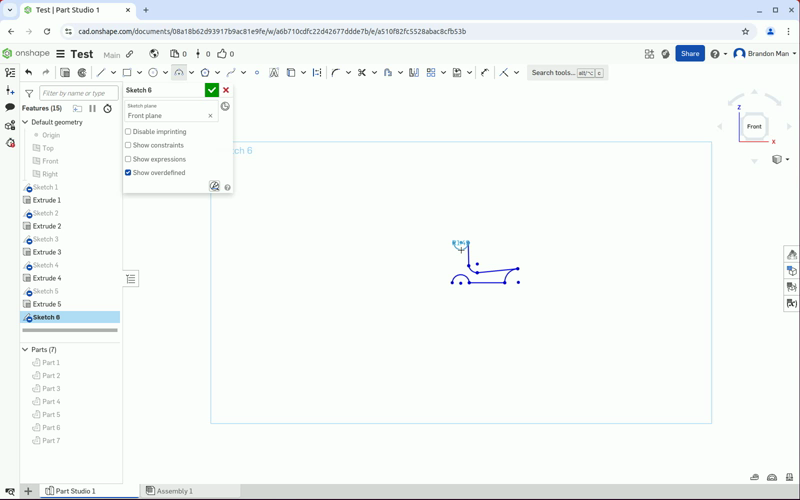
key(esc)
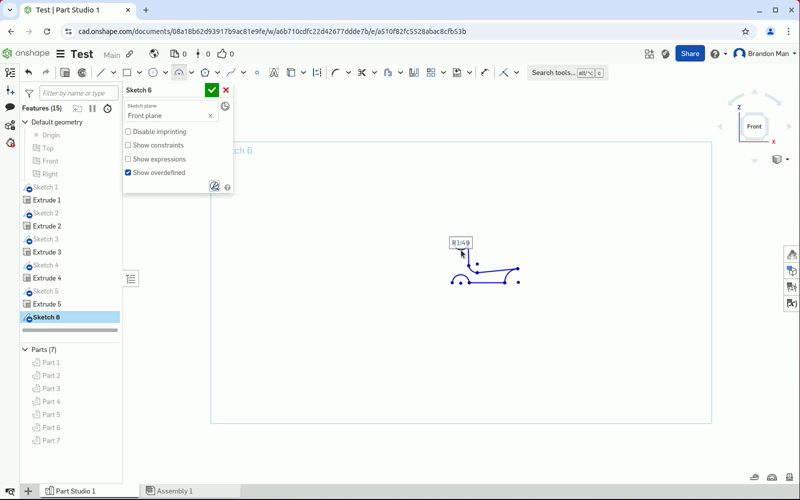
key(l)
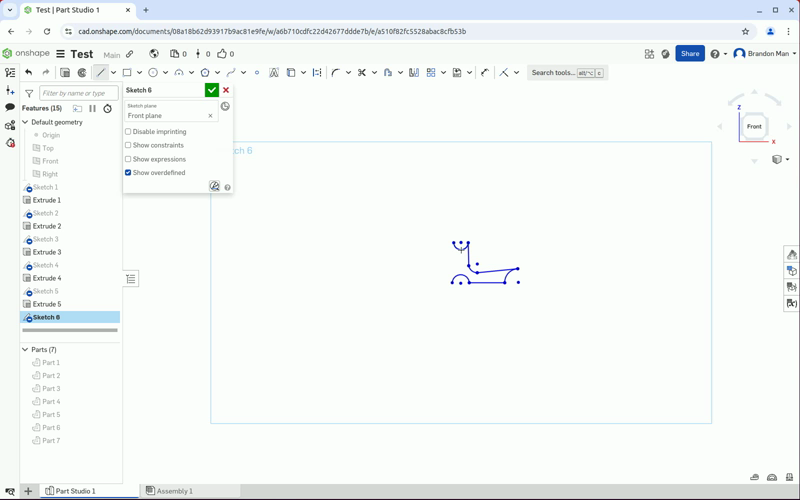
mouse_move(453, 242)
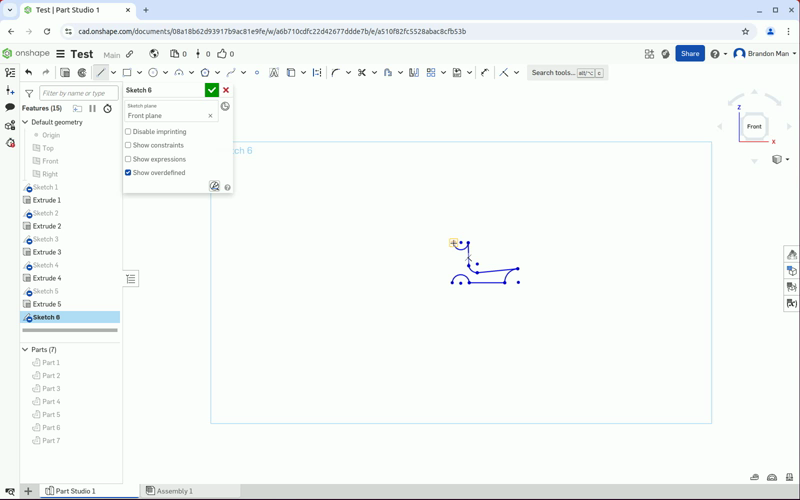
click(453, 242)
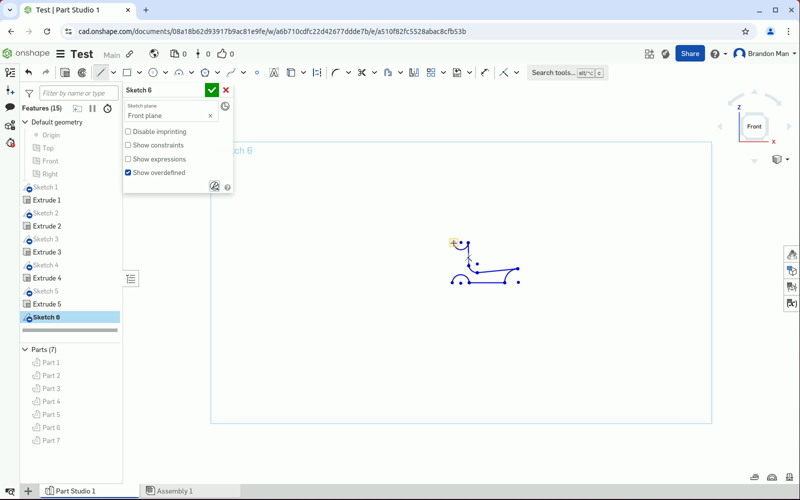
mouse_move(483, 242)
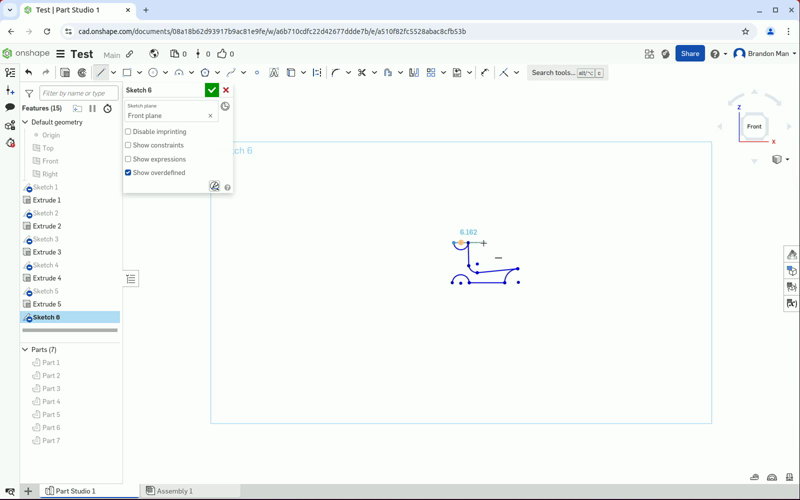
key_down(shift)
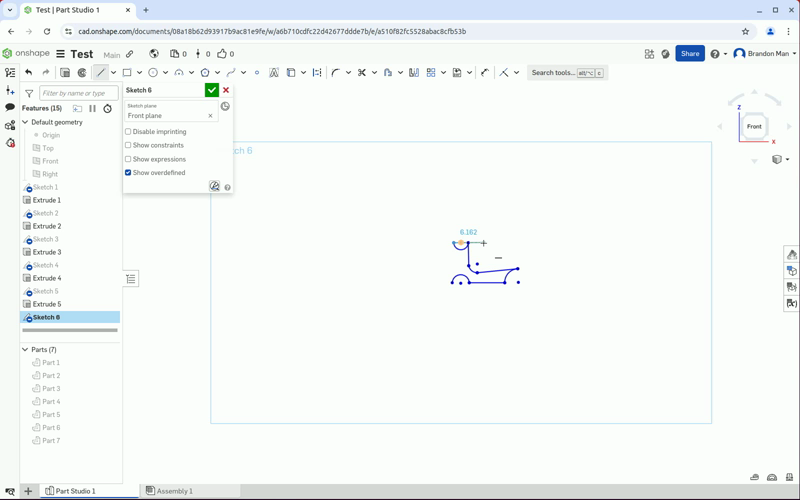
mouse_move(452, 282)
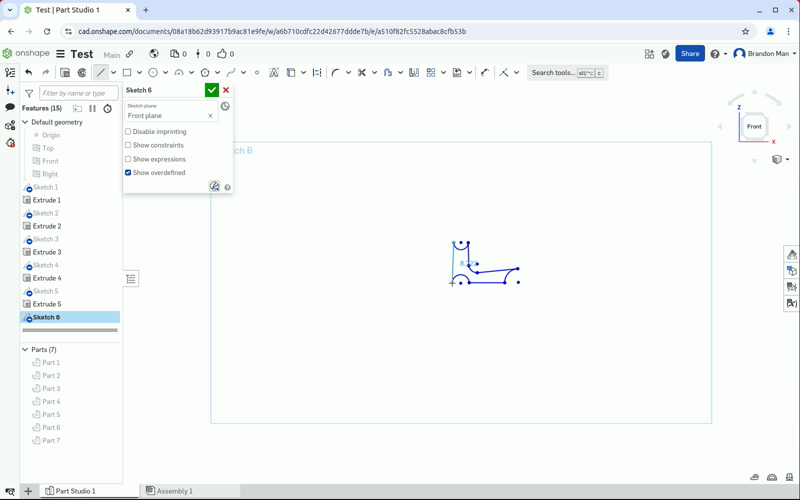
key_up(shift)
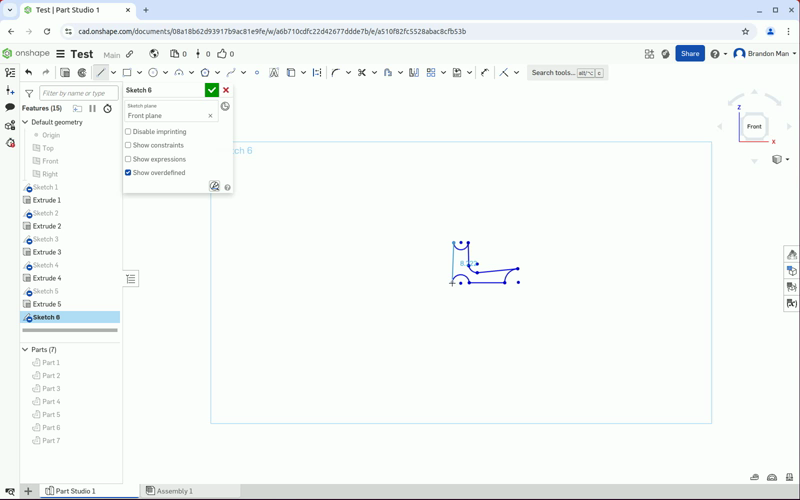
click(452, 282)
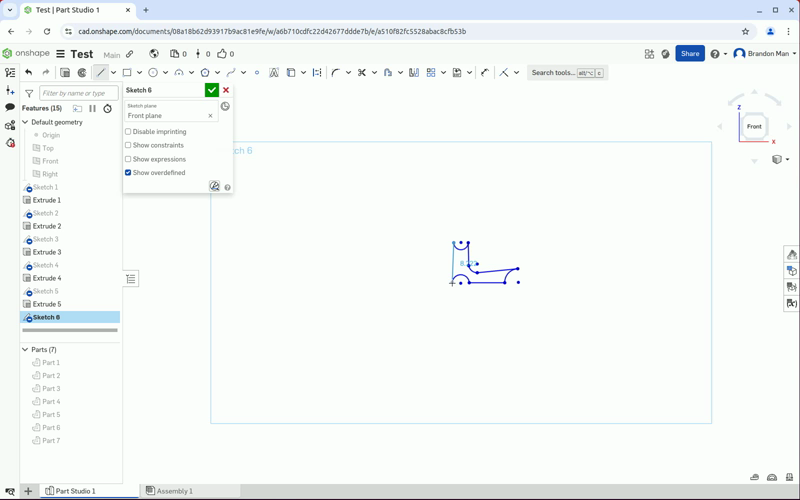
key(esc)
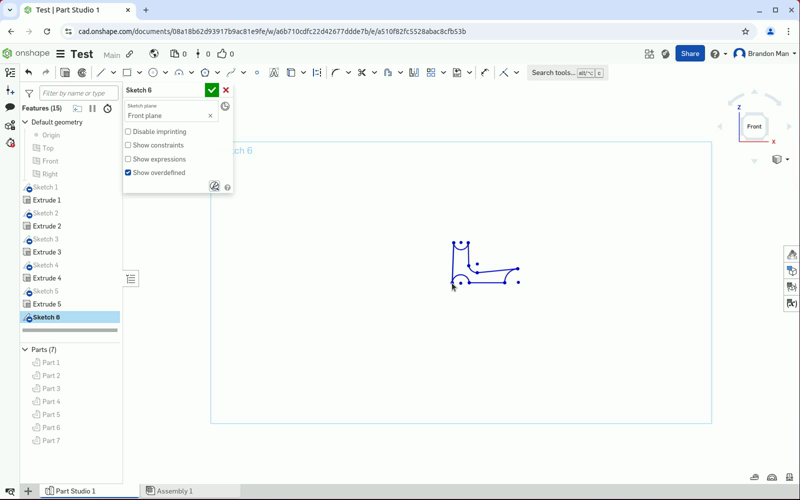
mouse_move(463, 254)
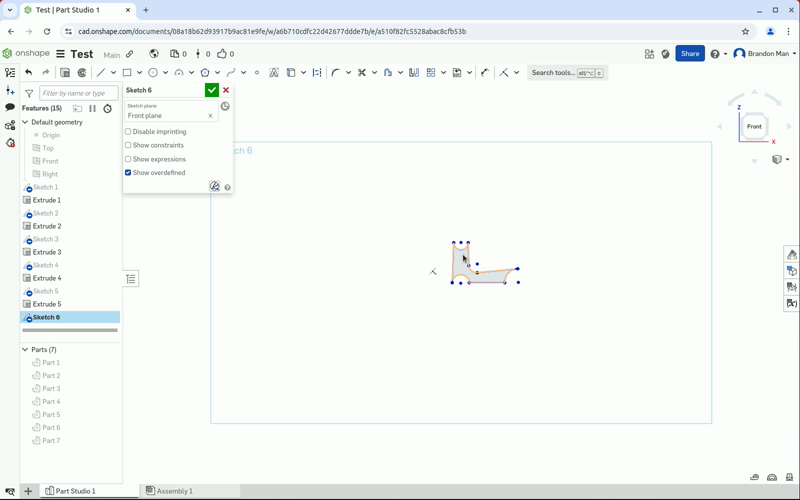
scroll(6)
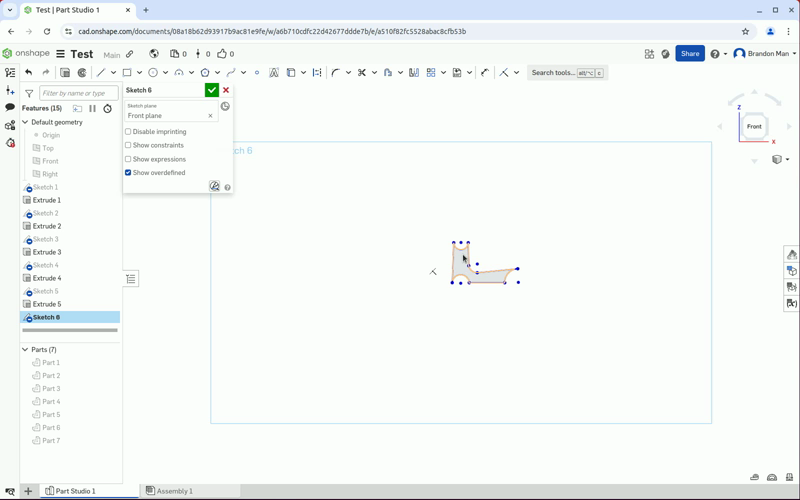
scroll(6)
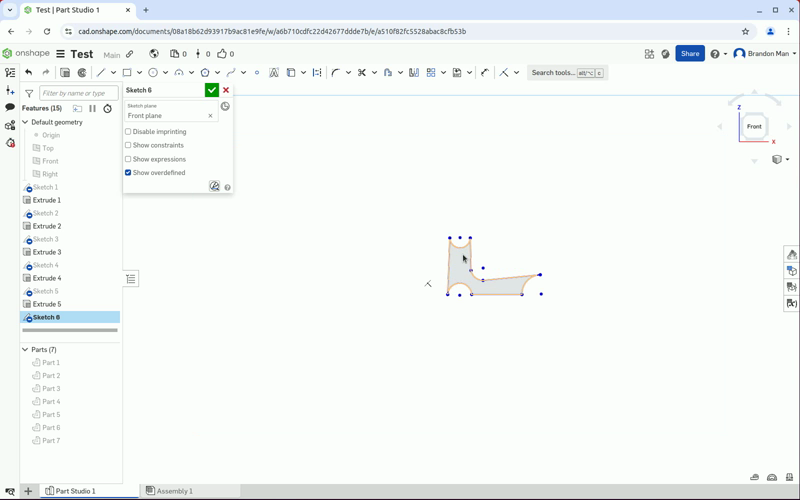
scroll(6)
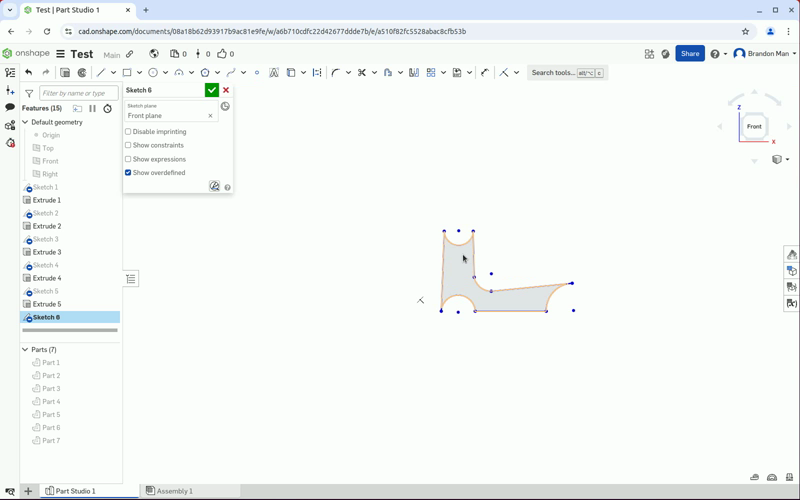
scroll(6)
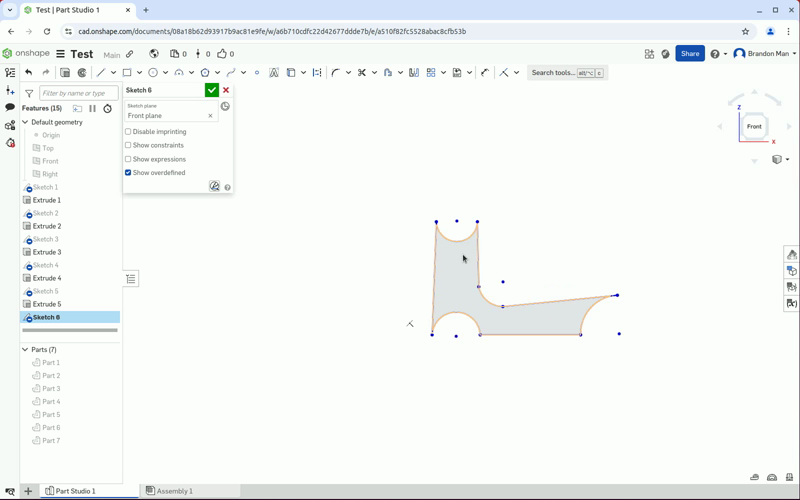
scroll(6)
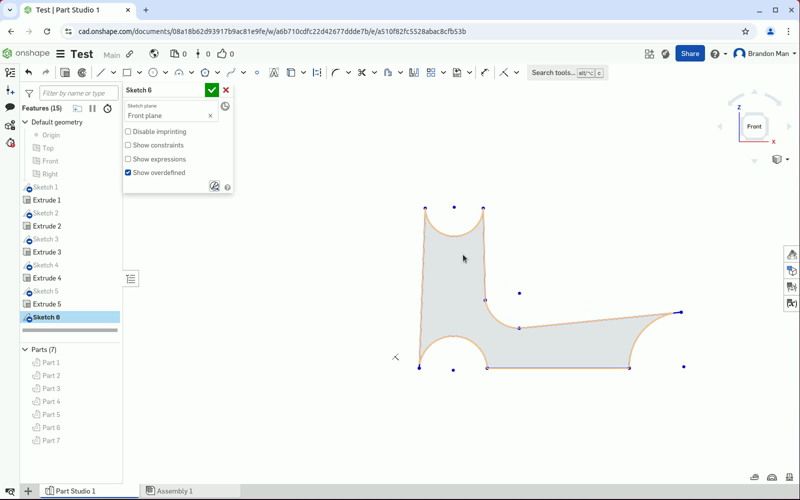
scroll(6)
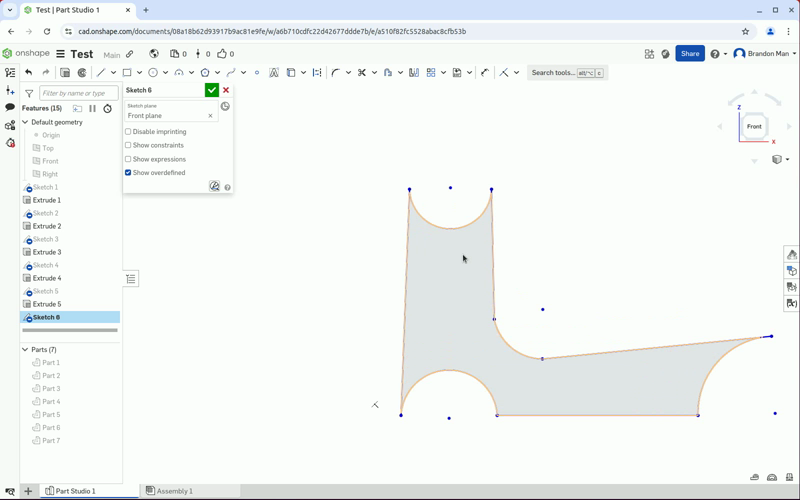
scroll(6)
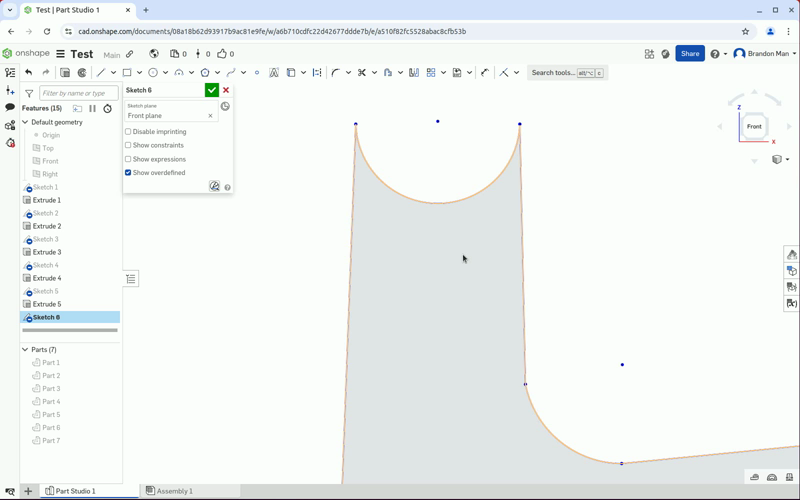
click(463, 254)
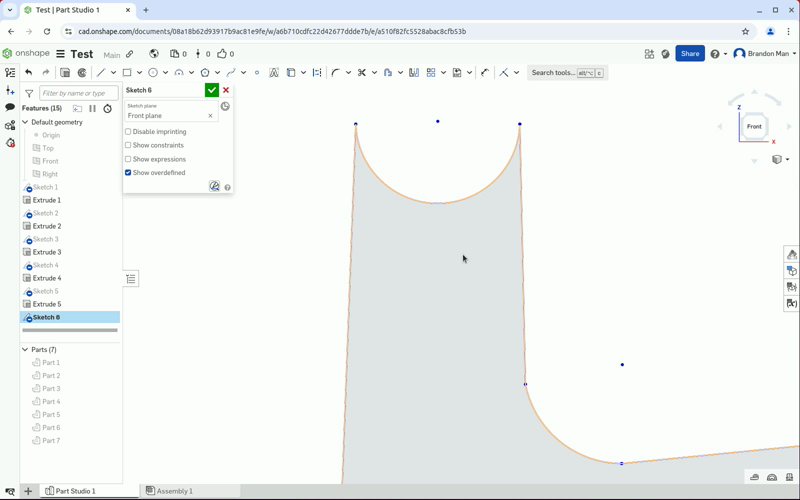
scroll(-6)
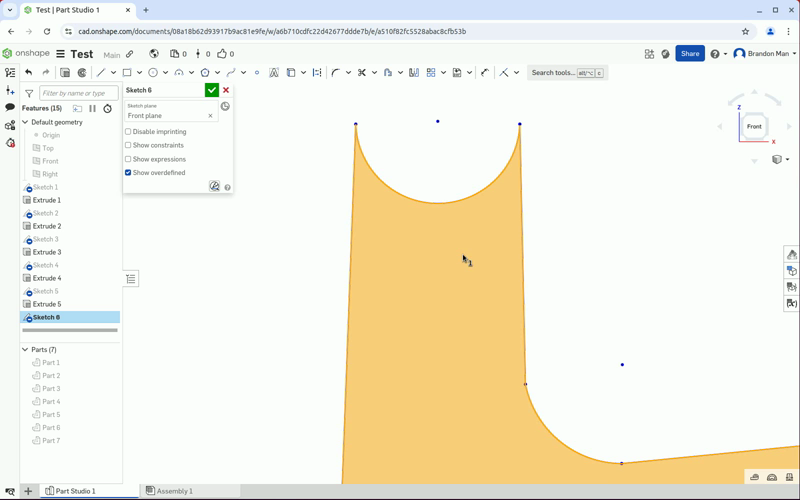
scroll(-6)
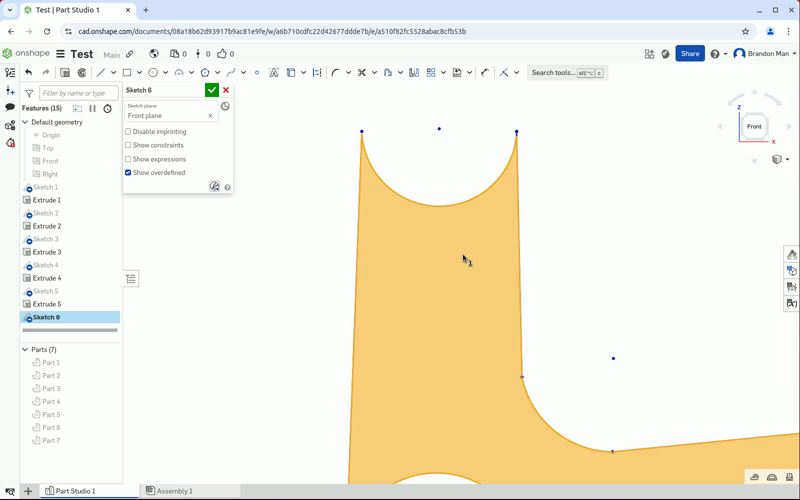
scroll(-6)
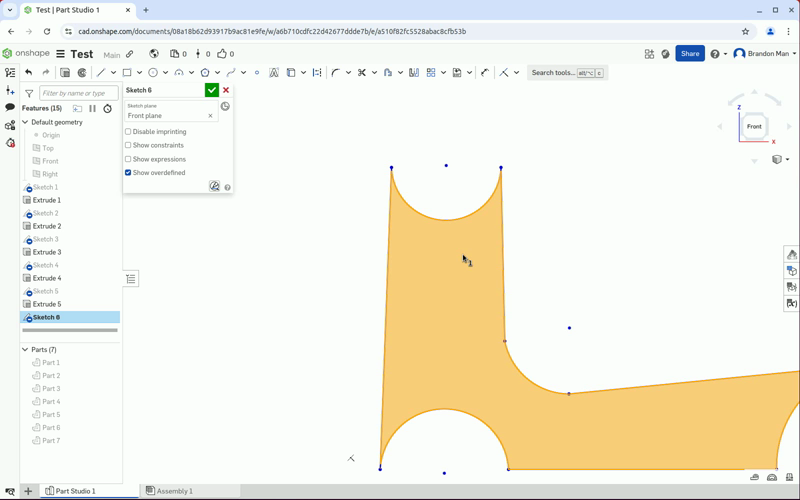
scroll(-6)
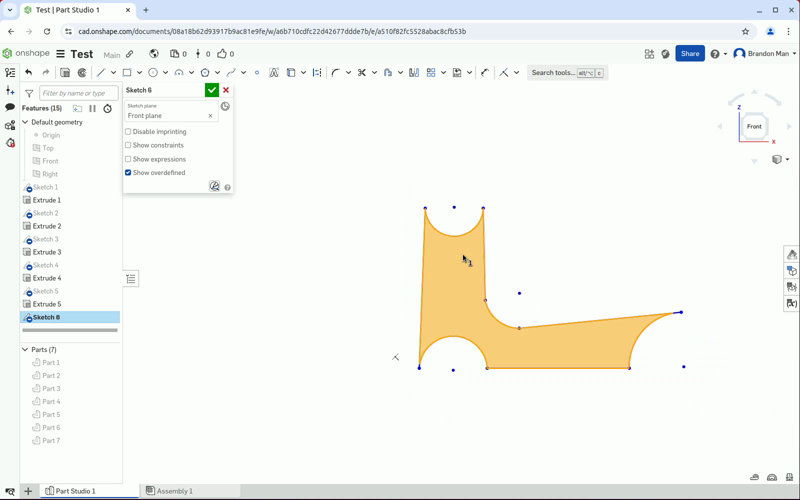
scroll(-6)
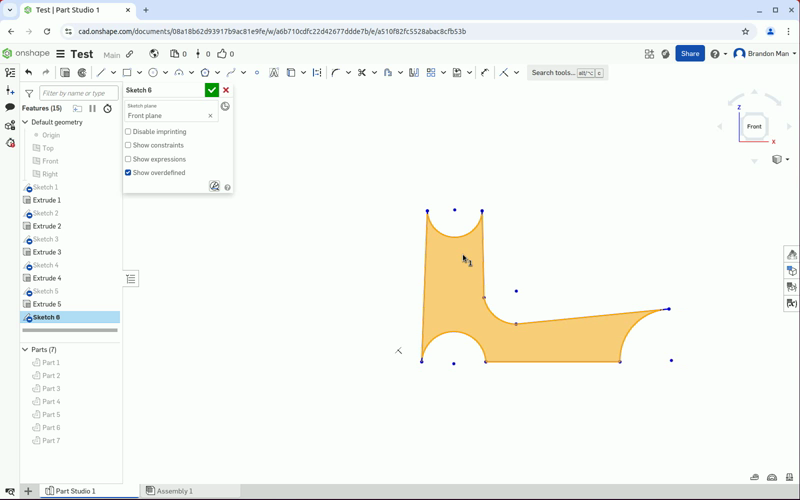
scroll(-6)
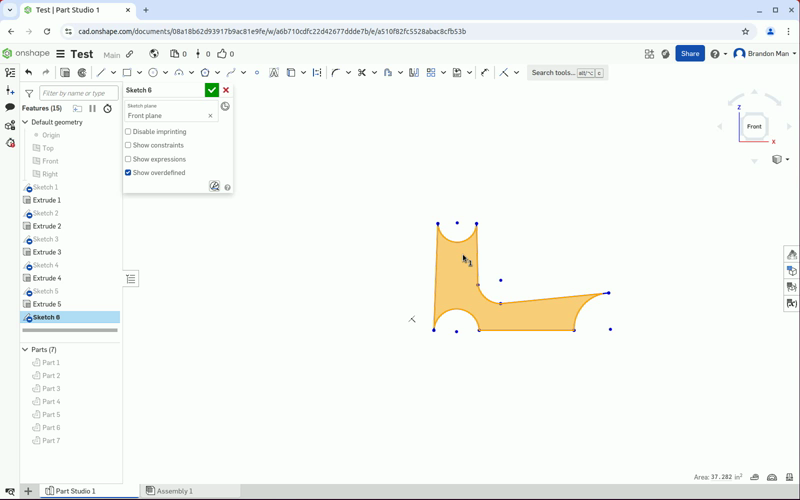
scroll(-6)
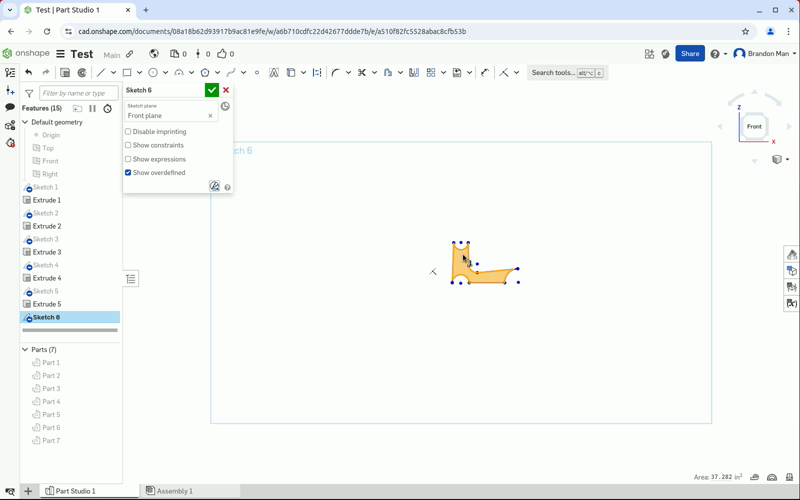
mouse_move(73, 352)
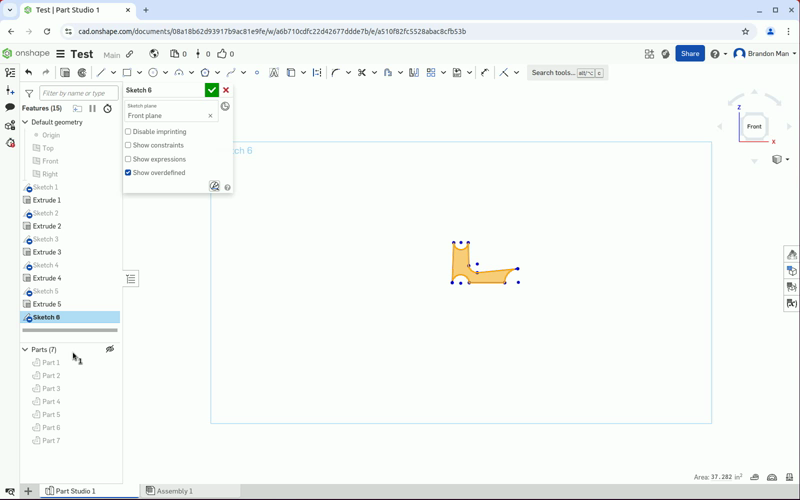
key(shift+y)
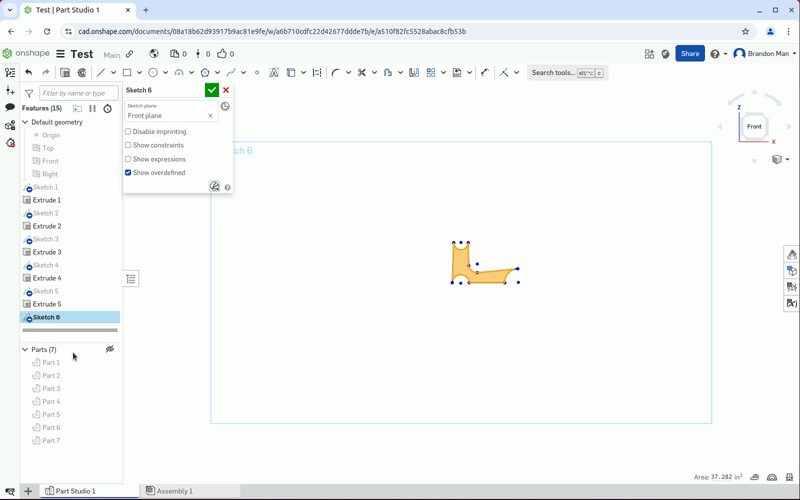
key(shift+e)
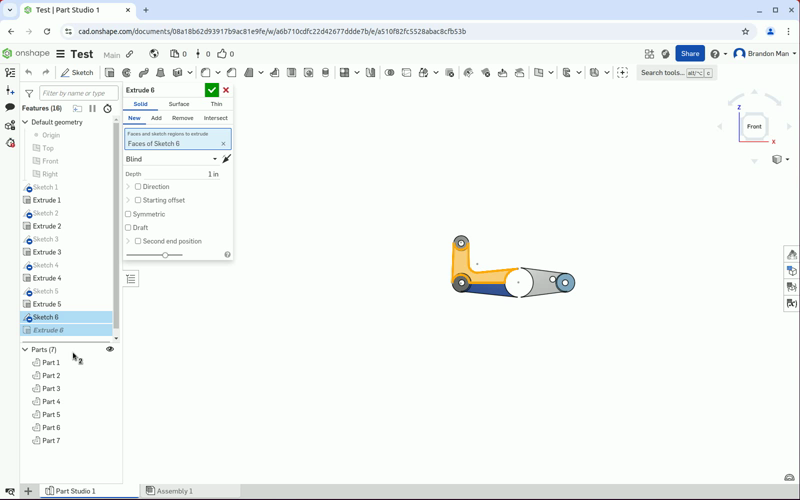
mouse_move(143, 106)
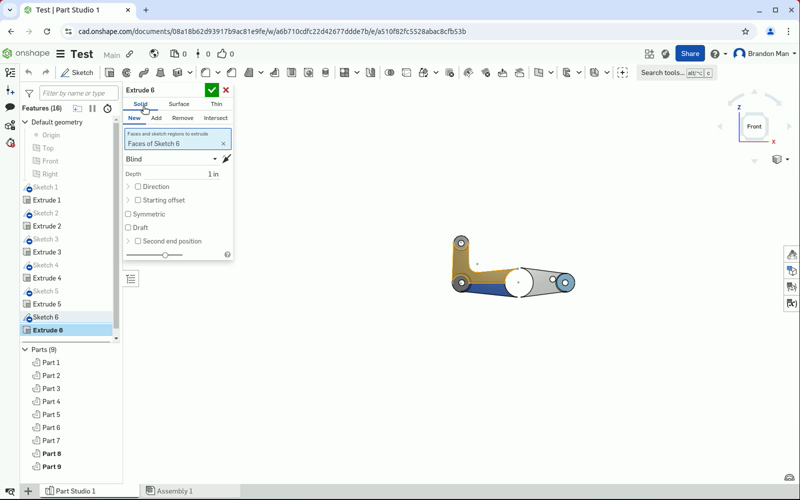
click(143, 106)
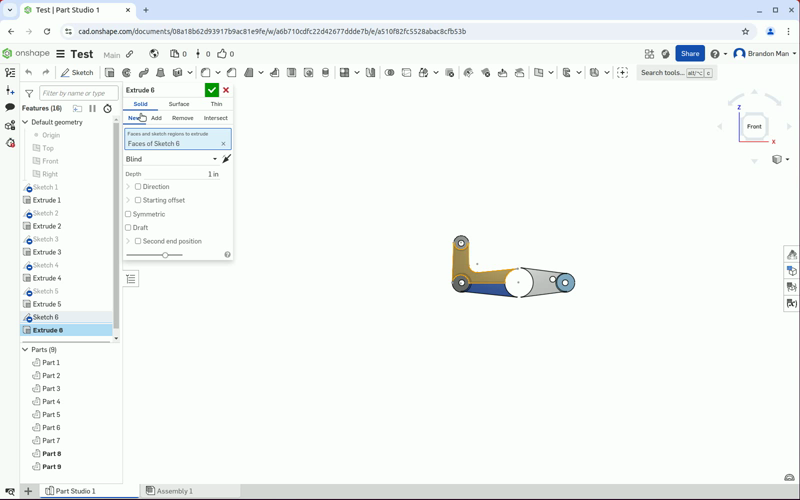
mouse_move(137, 120)
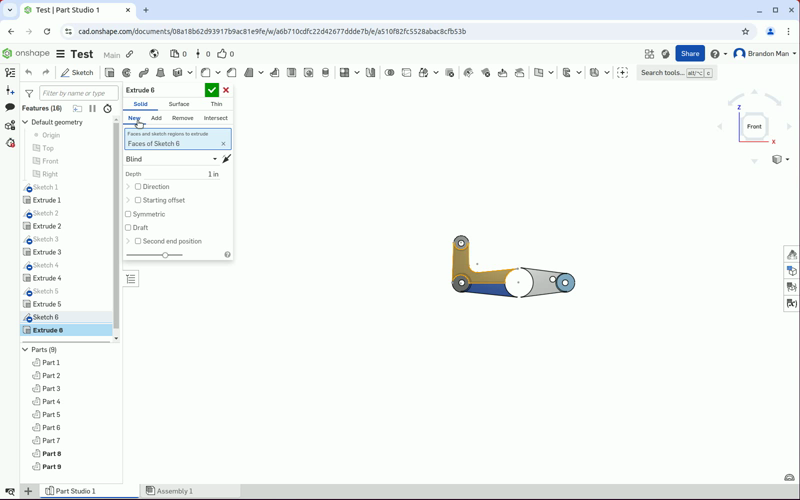
click(137, 120)
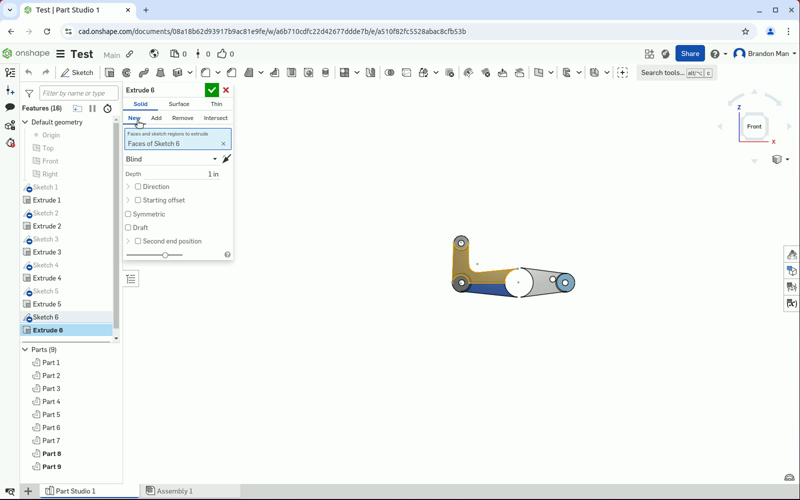
key(tab, 4)
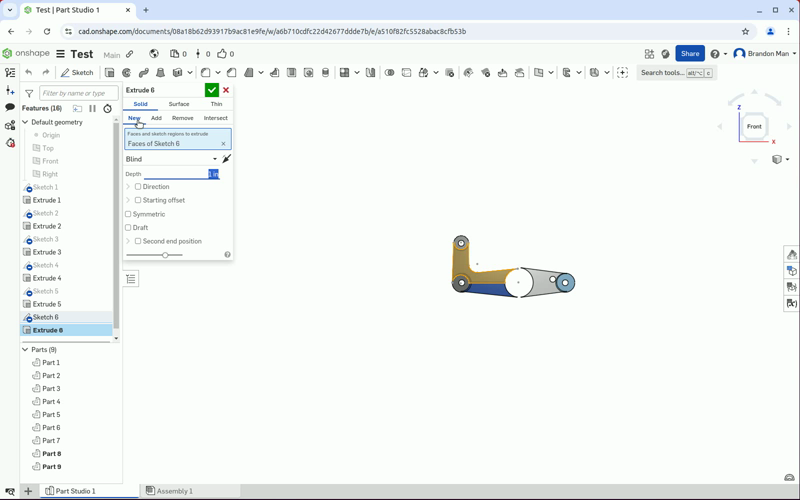
text(0.481)
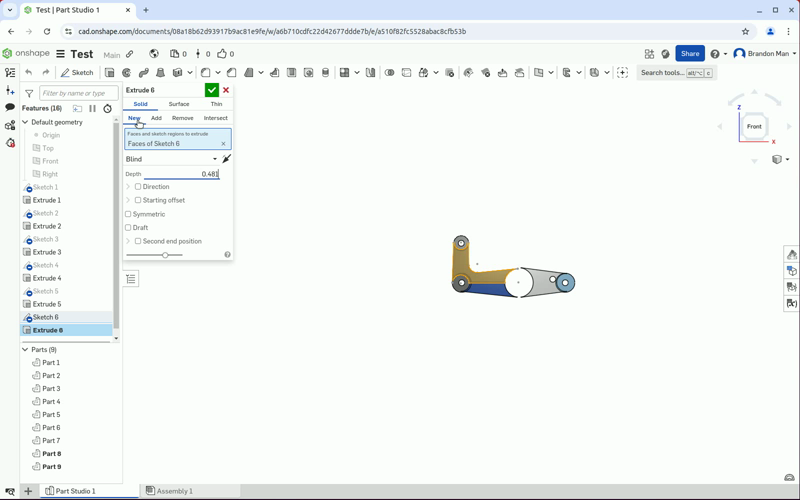
key(enter)
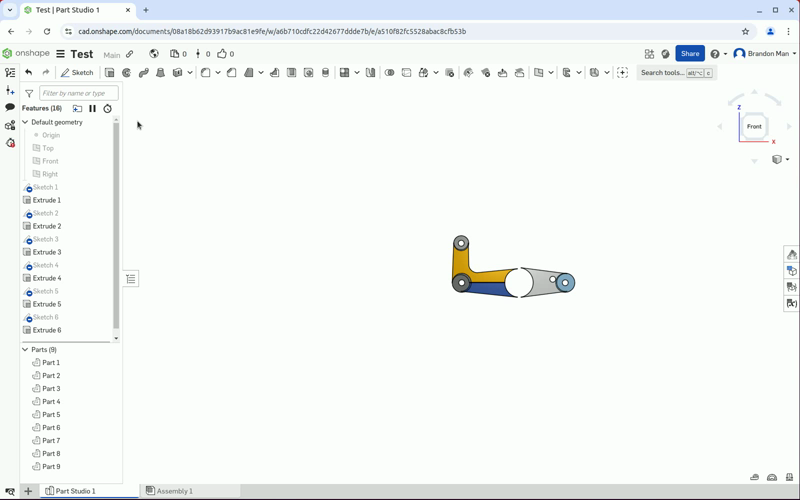
key(shift+h)
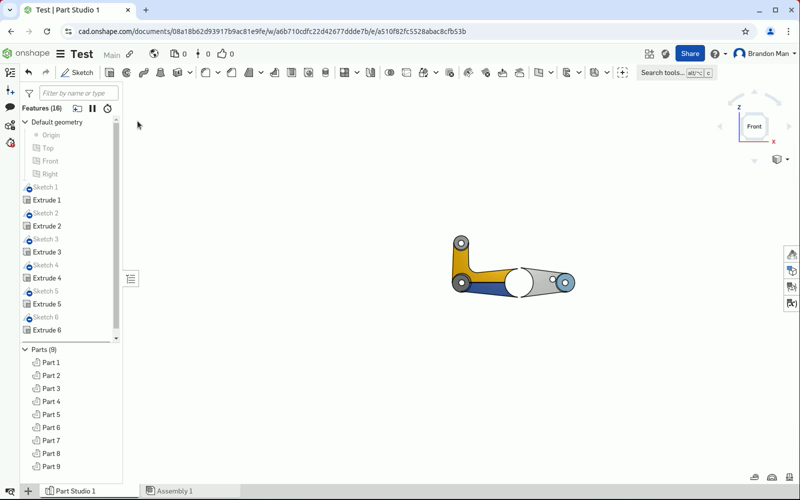
key(shift+h)
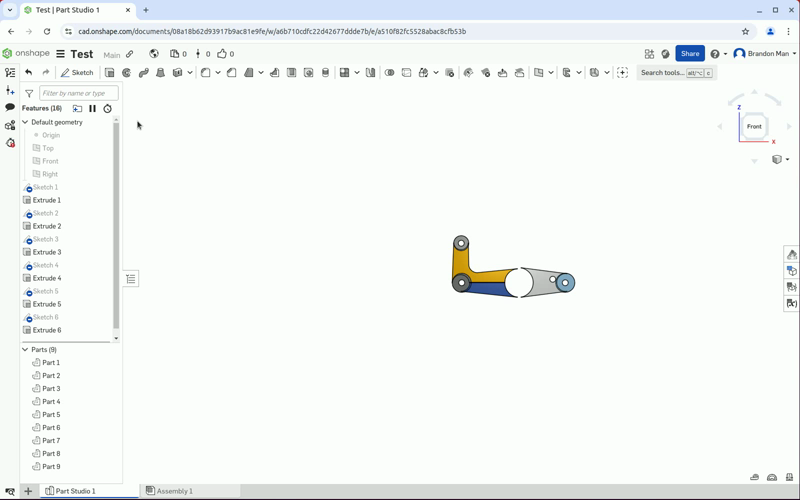
mouse_move(69, 189)
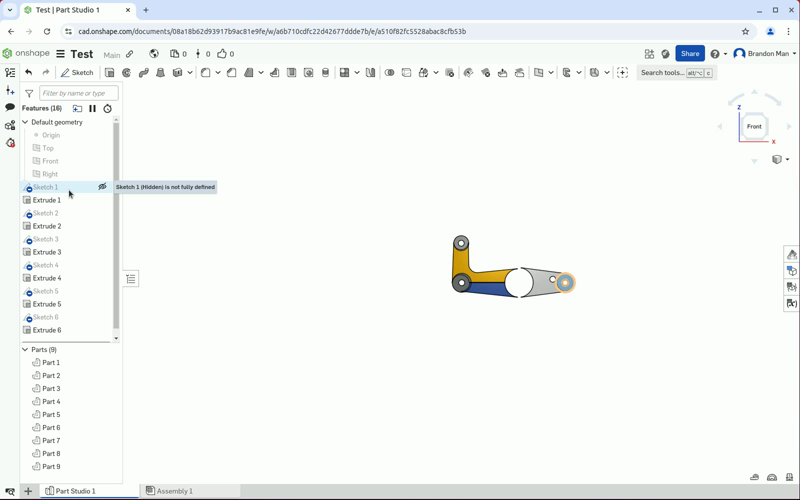
click(69, 189)
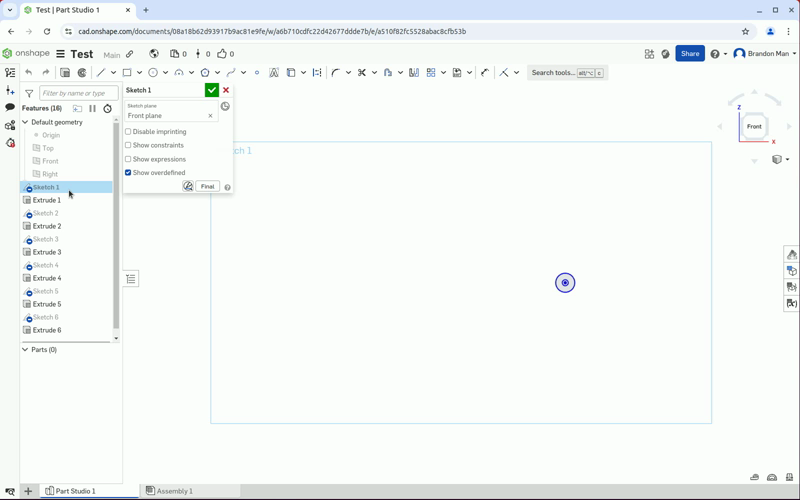
mouse_move(229, 92)
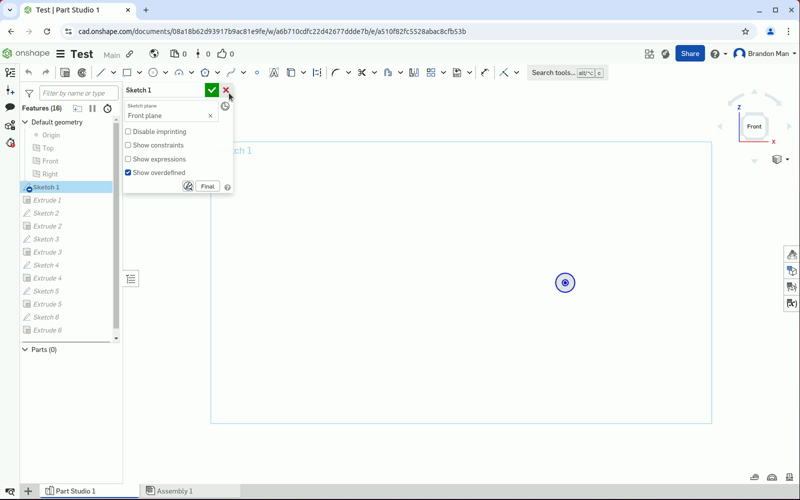
click(229, 92)
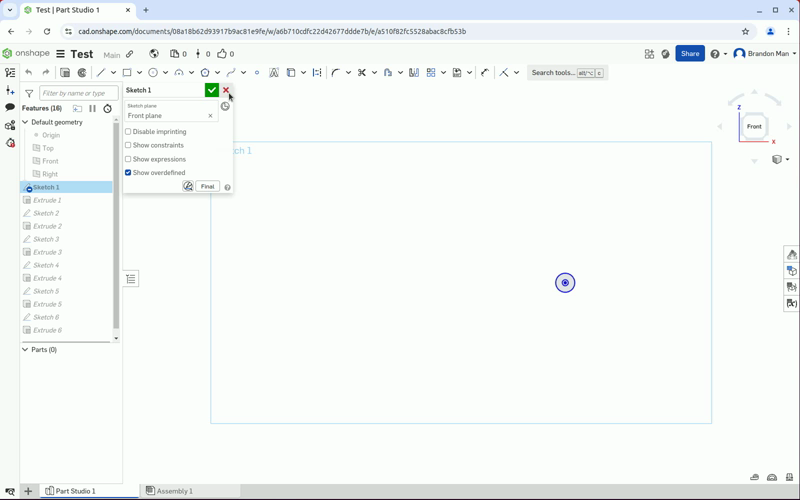
key(shift+s)
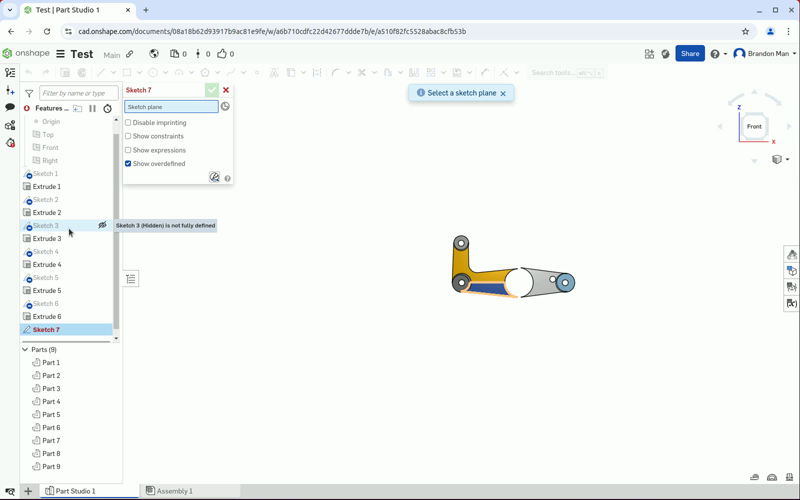
scroll(3)
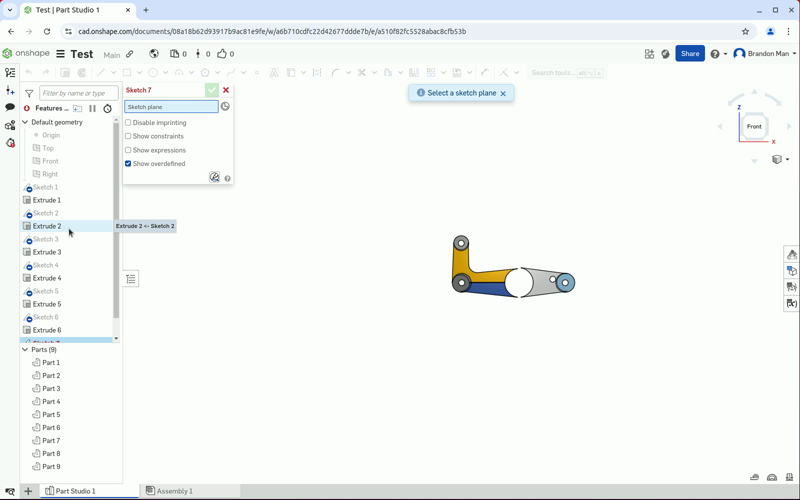
mouse_move(69, 163)
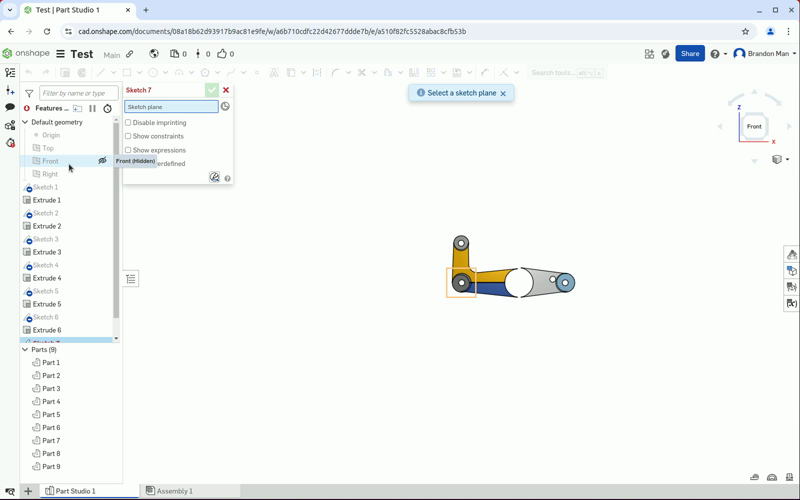
click(69, 163)
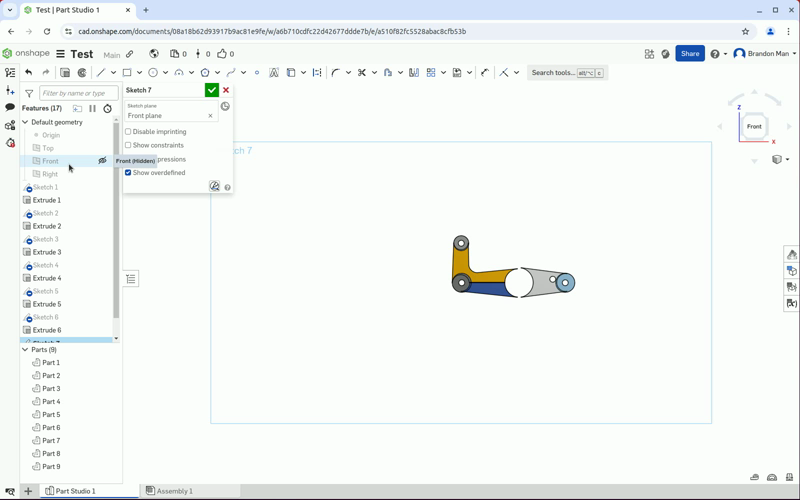
mouse_move(73, 352)
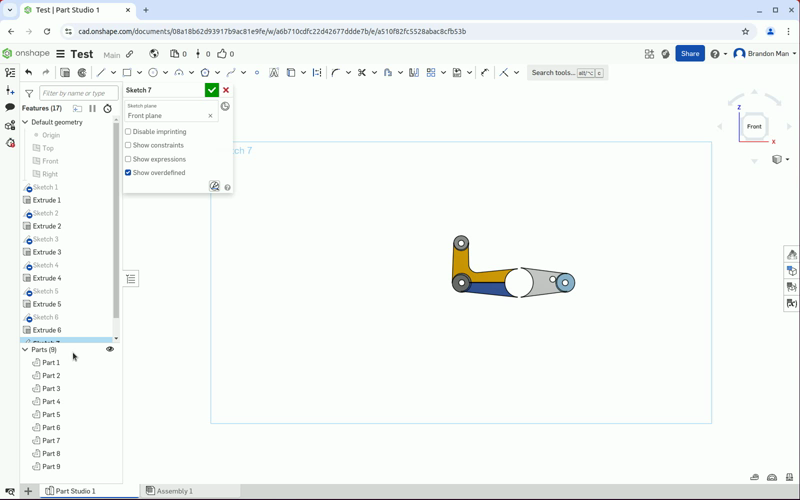
key(y)
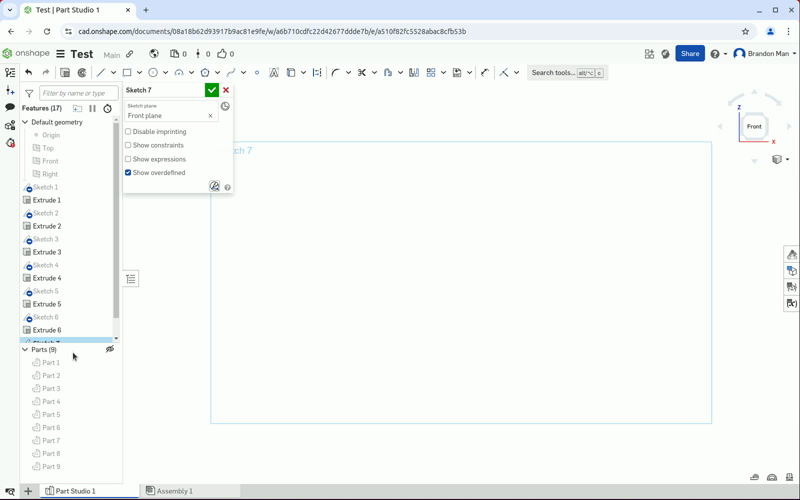
key(c)
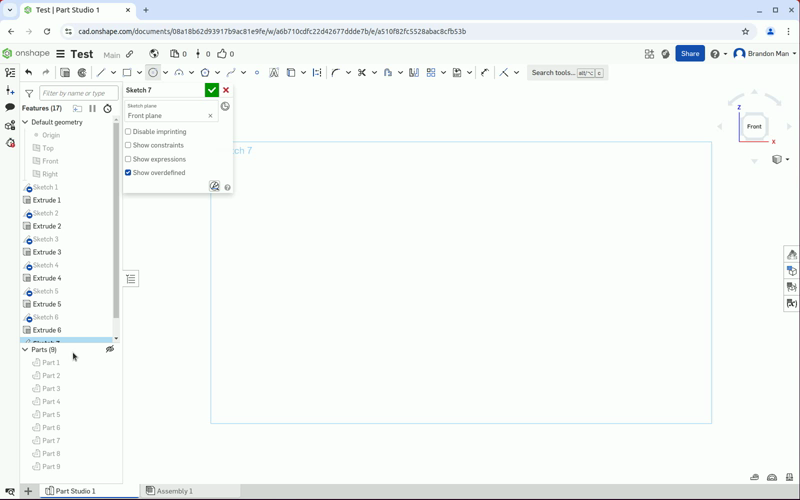
key_down(shift)
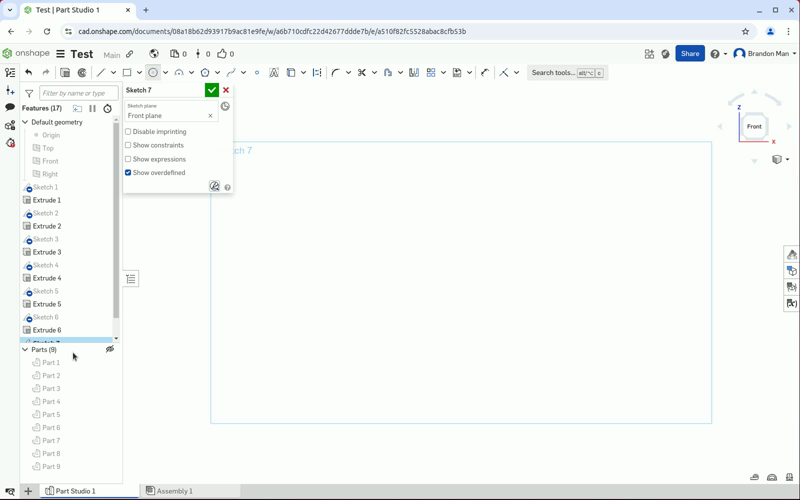
mouse_move(519, 282)
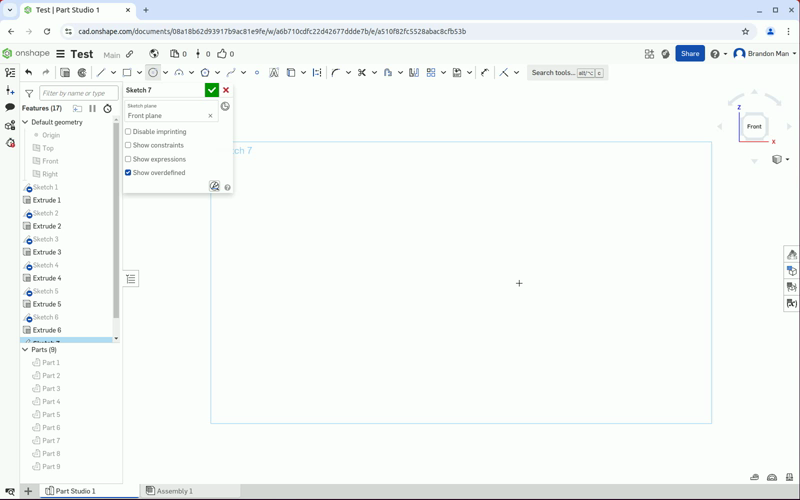
click(519, 282)
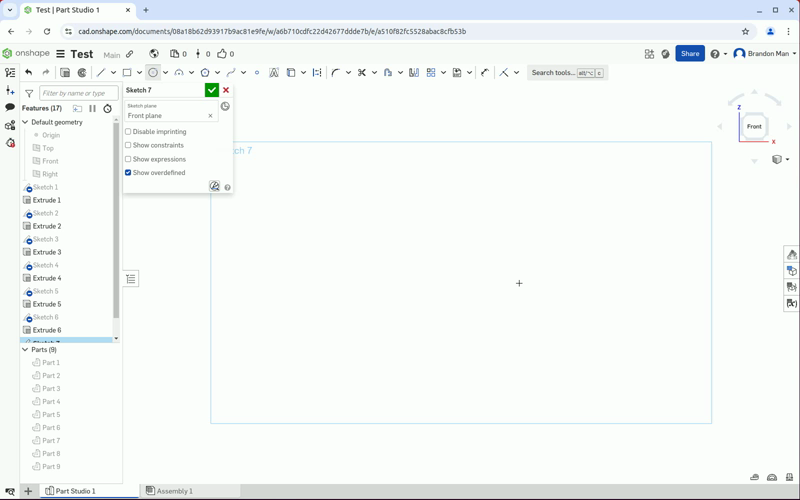
key_up(shift)
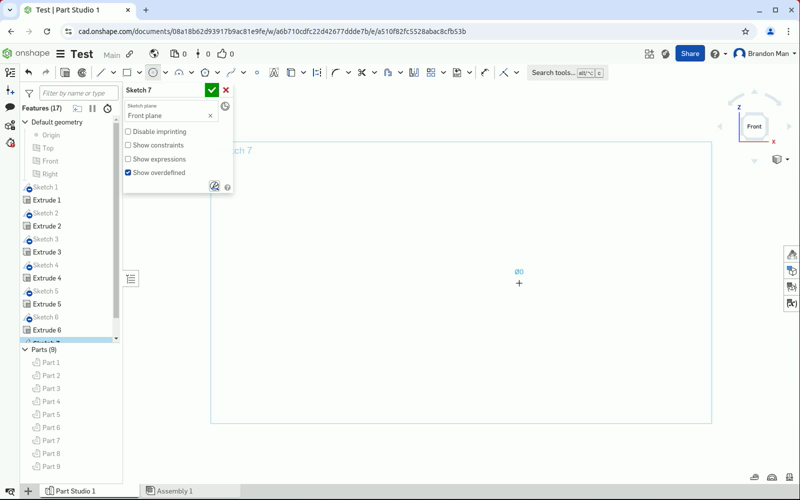
mouse_move(534, 282)
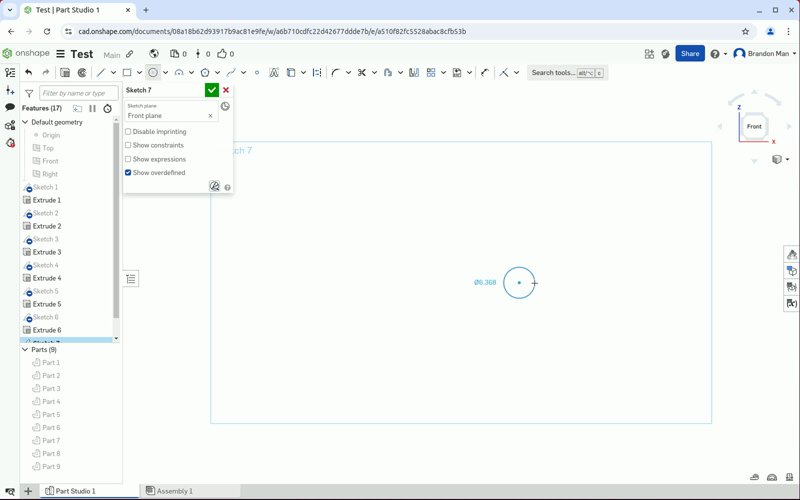
click(534, 282)
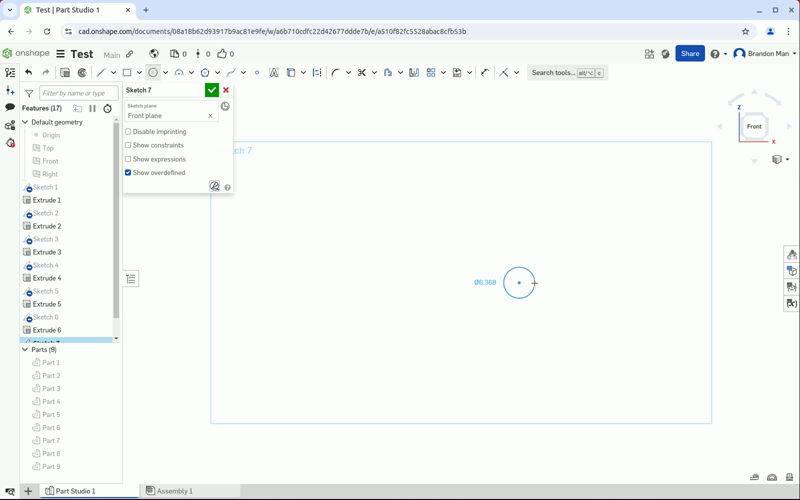
key(esc)
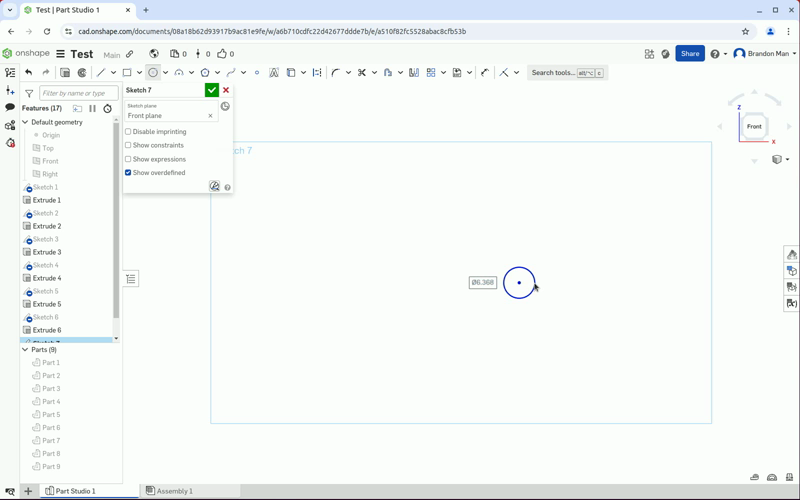
key(c)
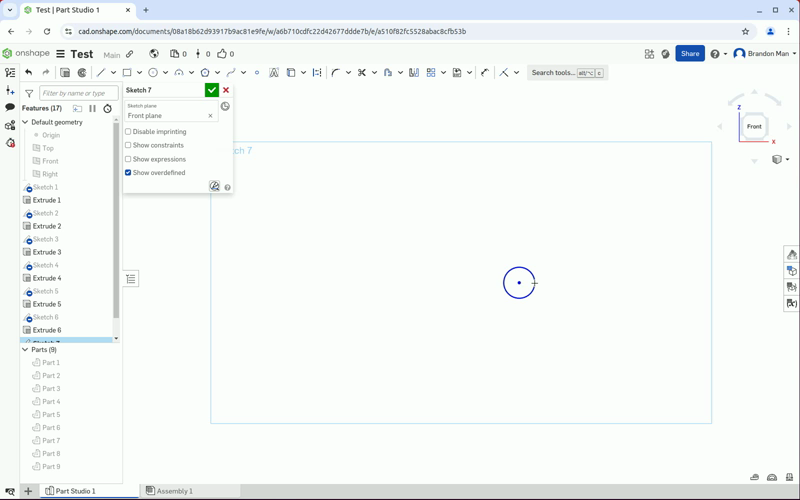
key_down(shift)
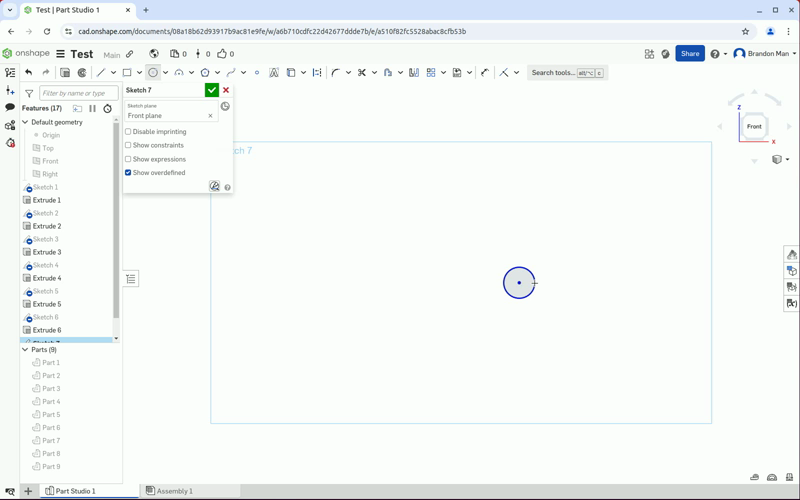
mouse_move(519, 282)
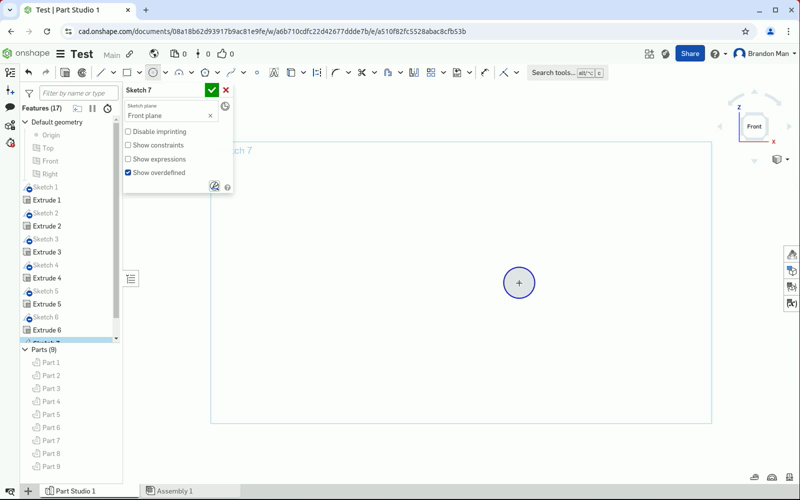
click(519, 282)
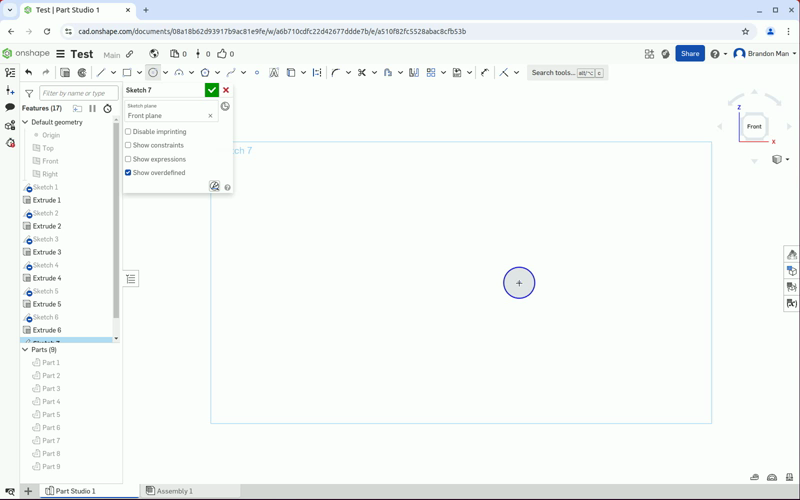
key_up(shift)
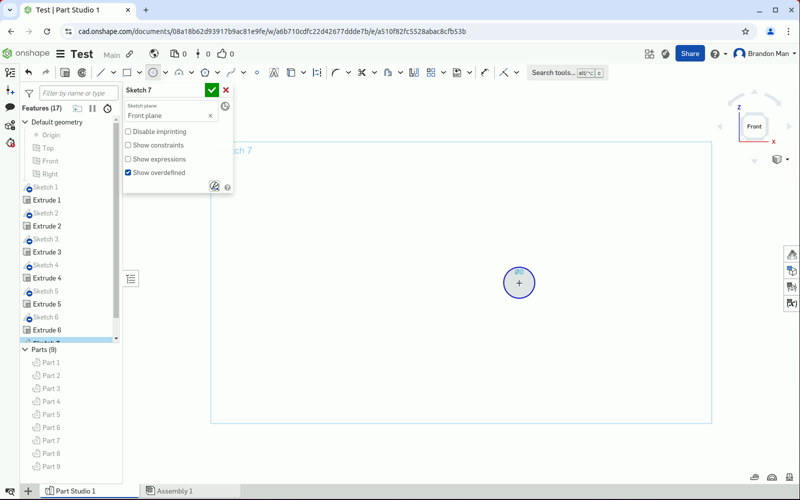
mouse_move(522, 282)
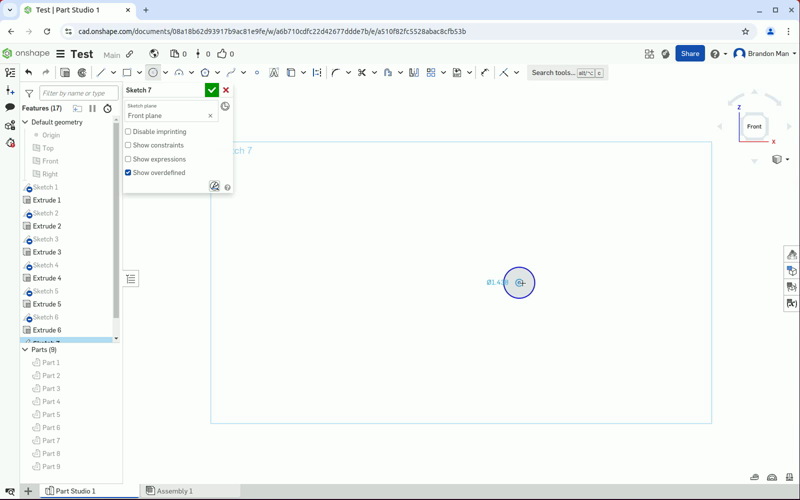
scroll(6)
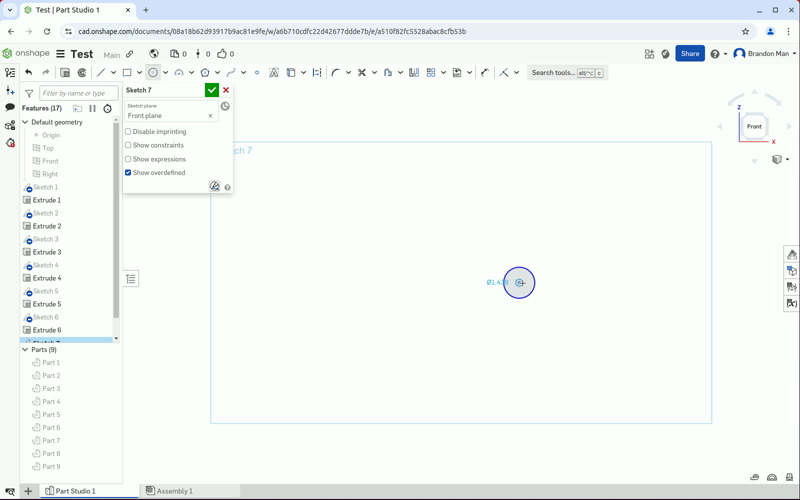
scroll(6)
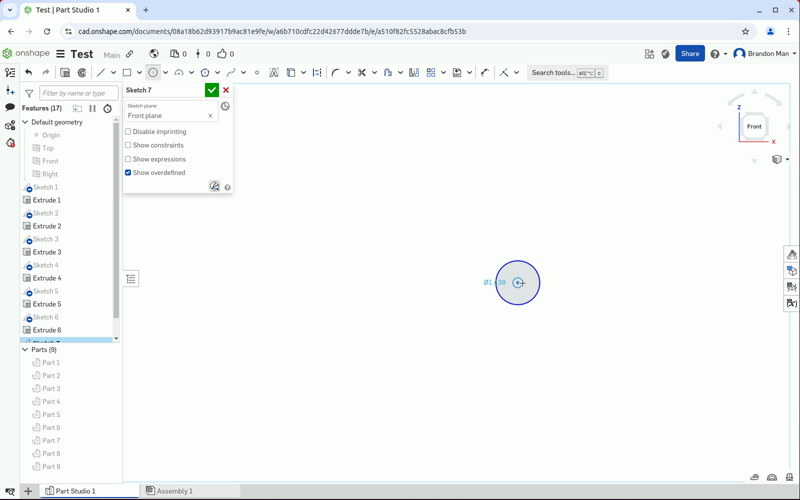
scroll(6)
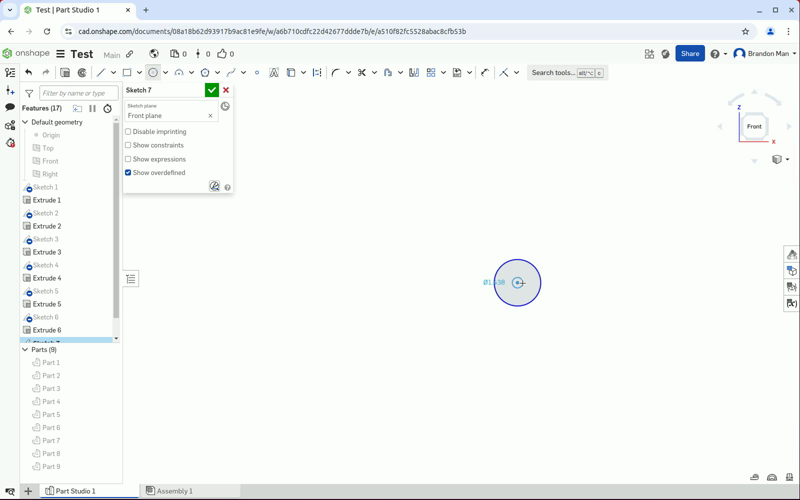
scroll(6)
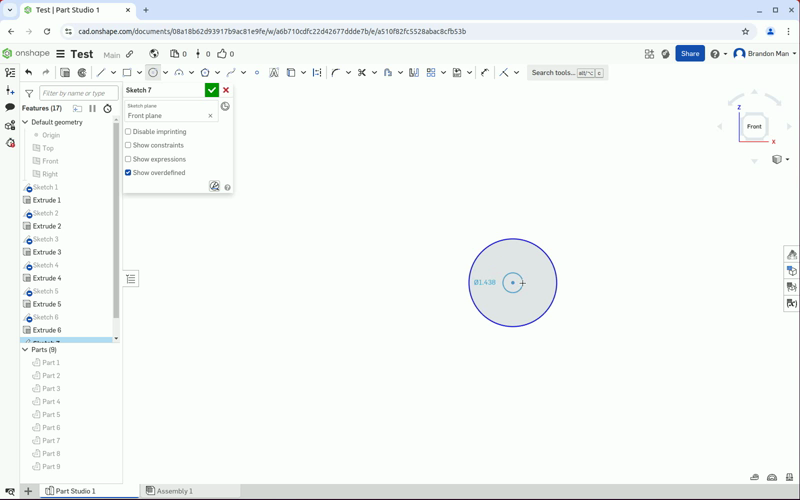
scroll(6)
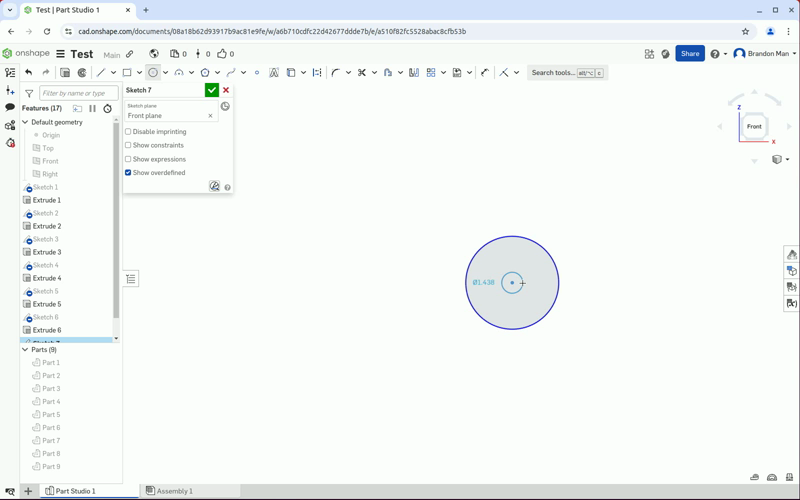
scroll(6)
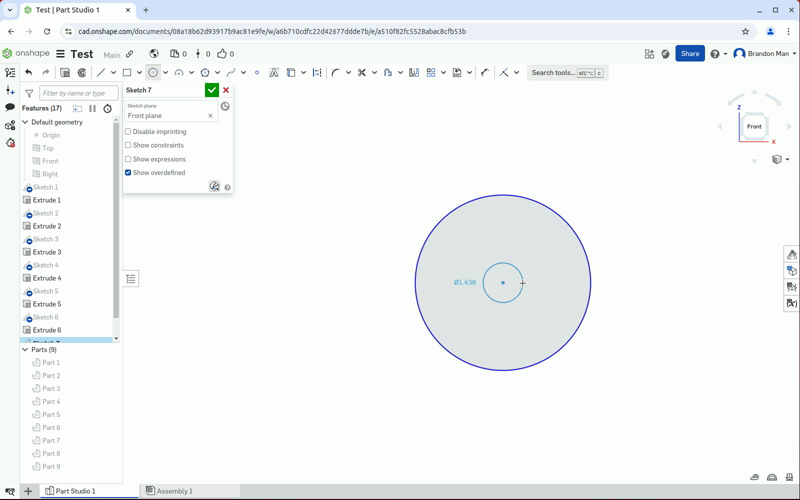
scroll(6)
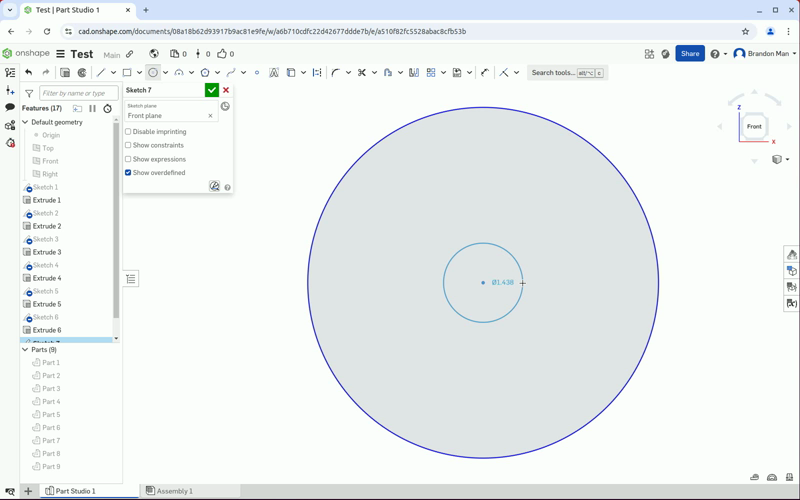
click(522, 282)
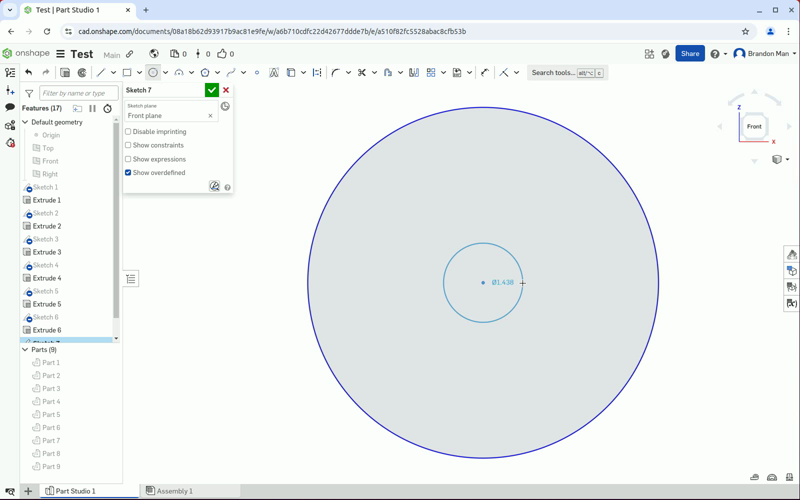
scroll(-6)
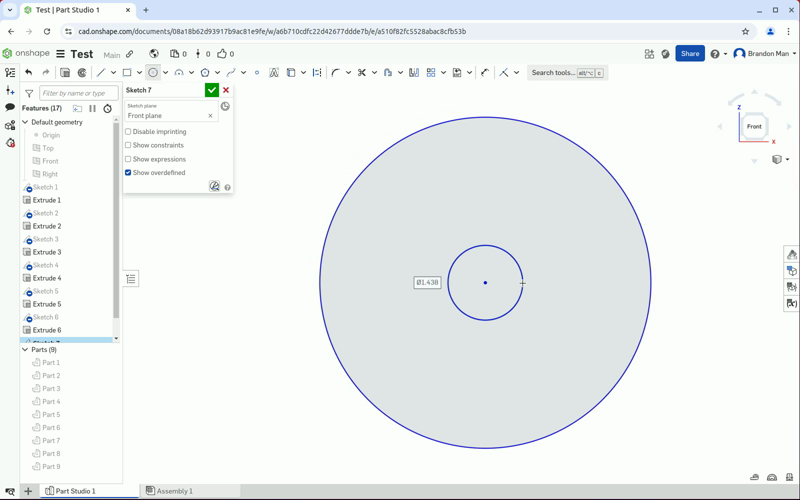
scroll(-6)
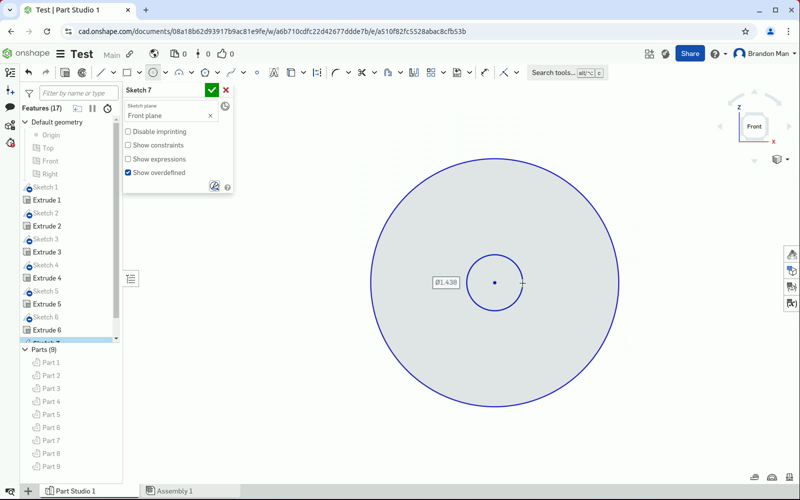
scroll(-6)
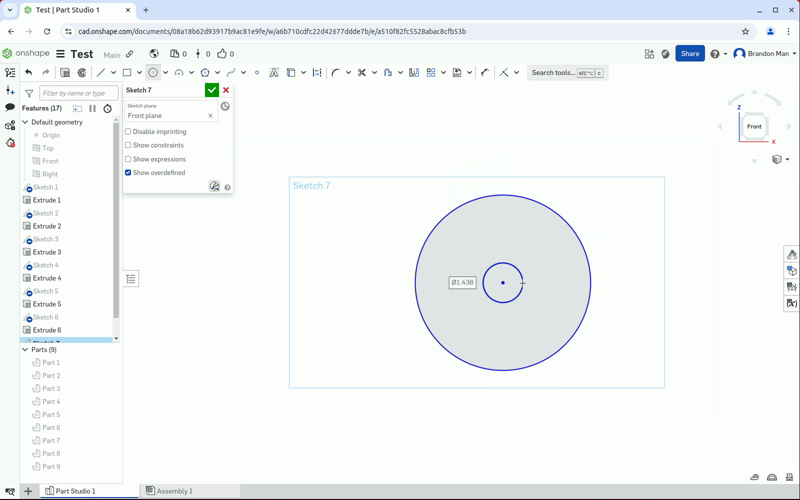
scroll(-6)
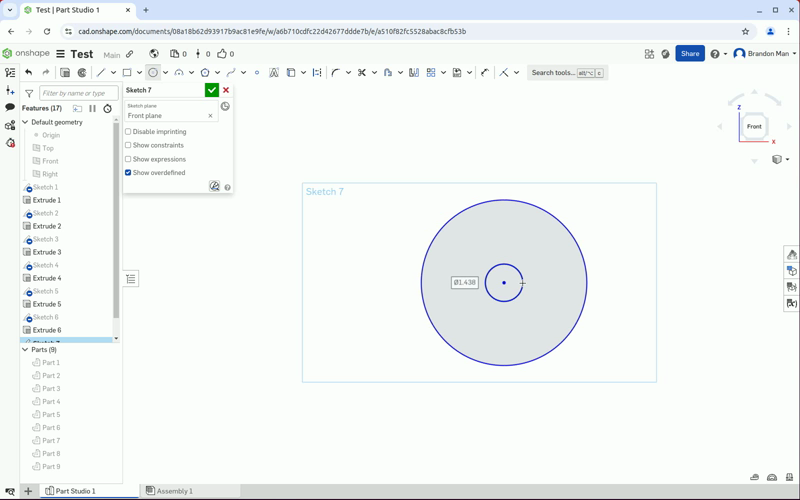
scroll(-6)
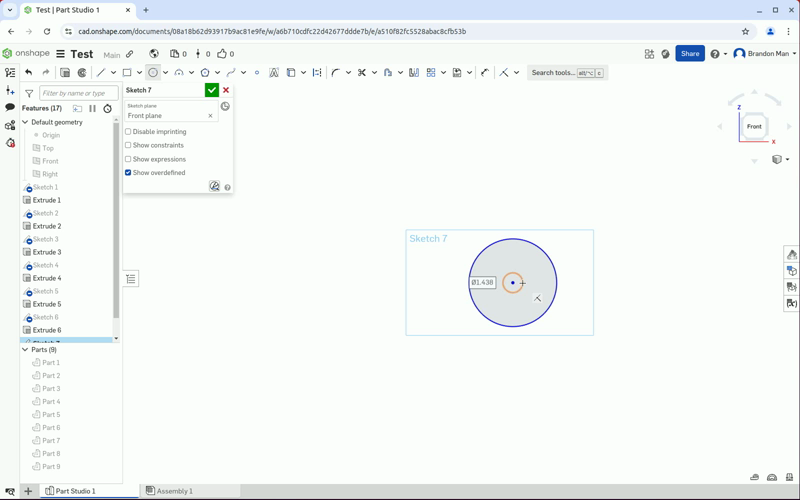
scroll(-6)
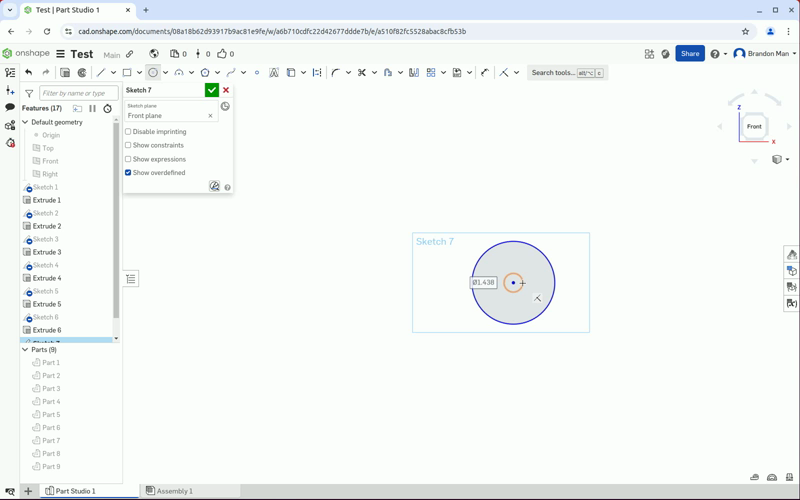
scroll(-6)
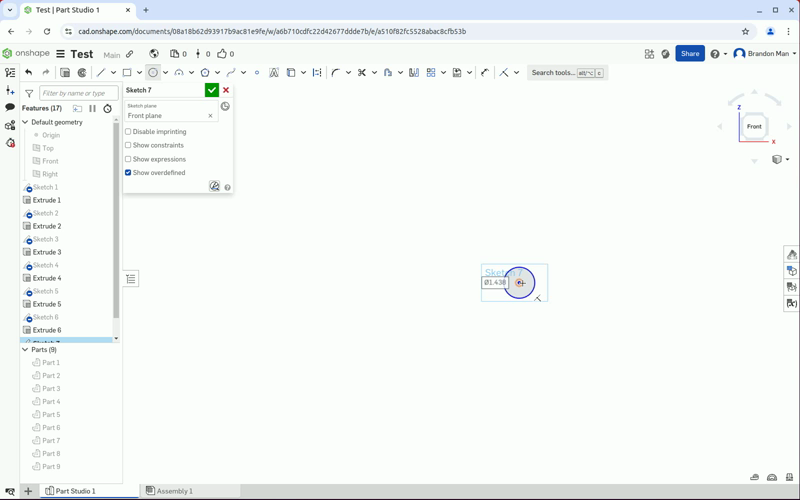
key(esc)
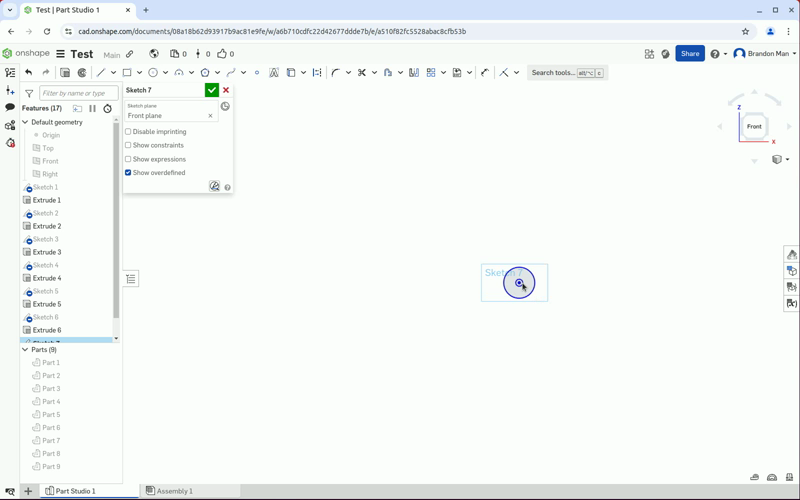
mouse_move(531, 277)
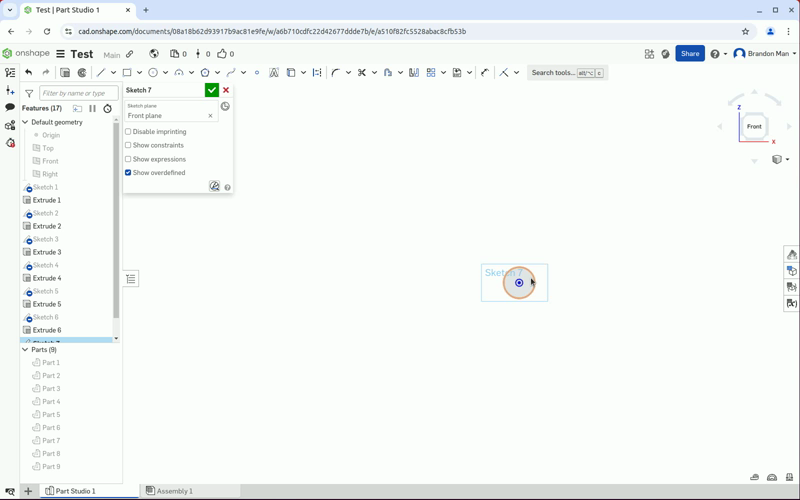
scroll(6)
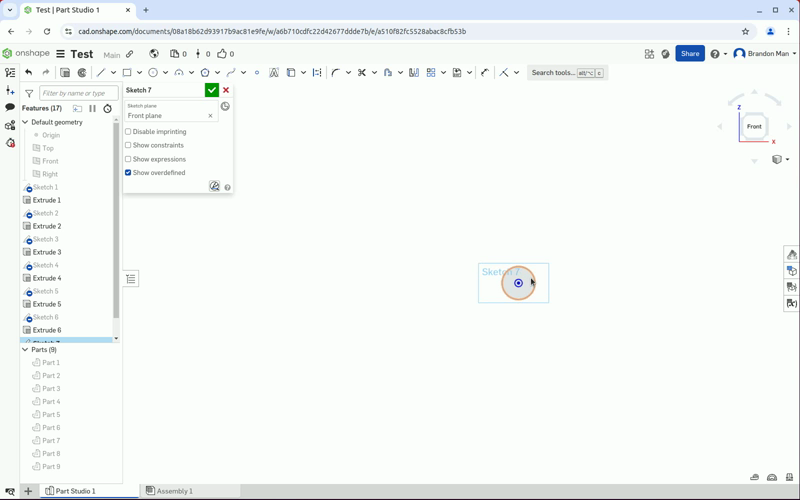
scroll(6)
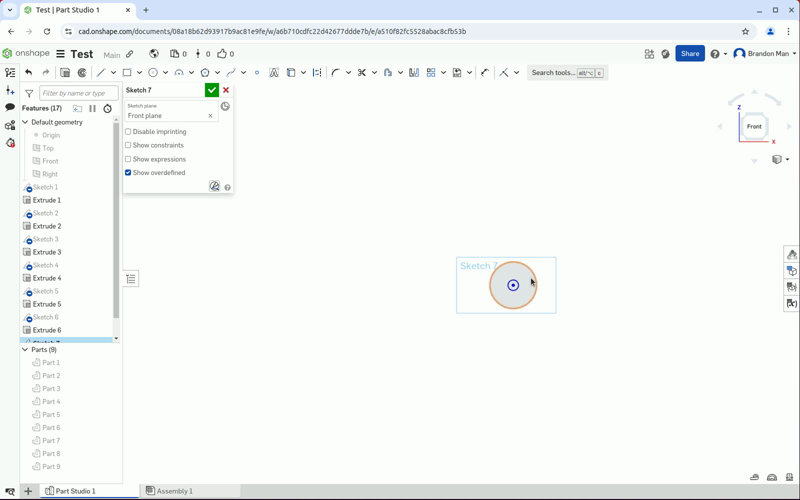
scroll(6)
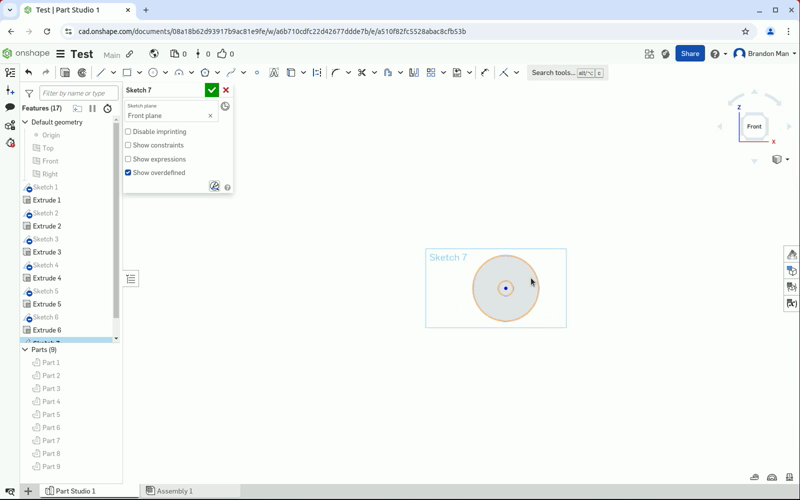
scroll(6)
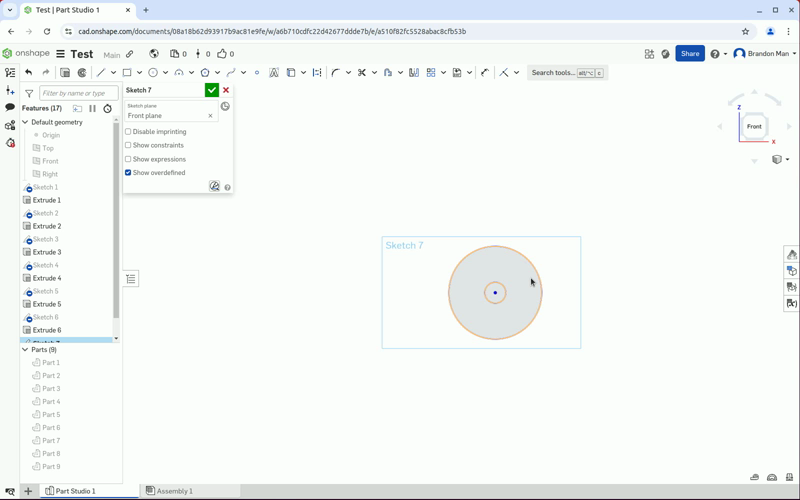
scroll(6)
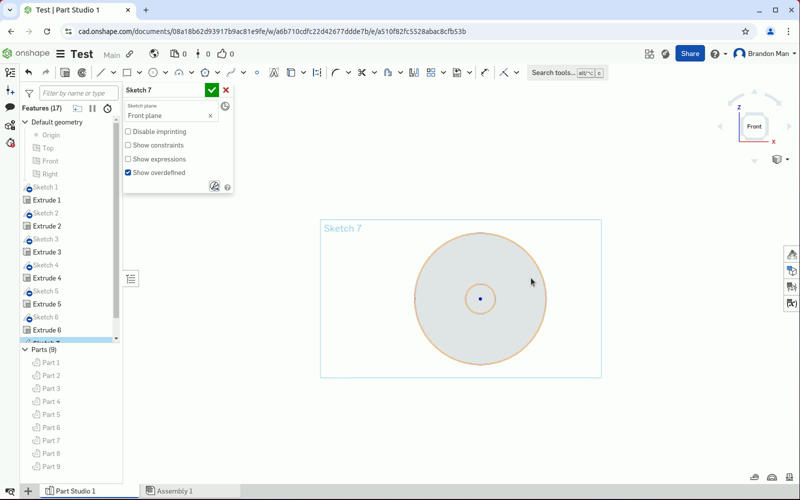
scroll(6)
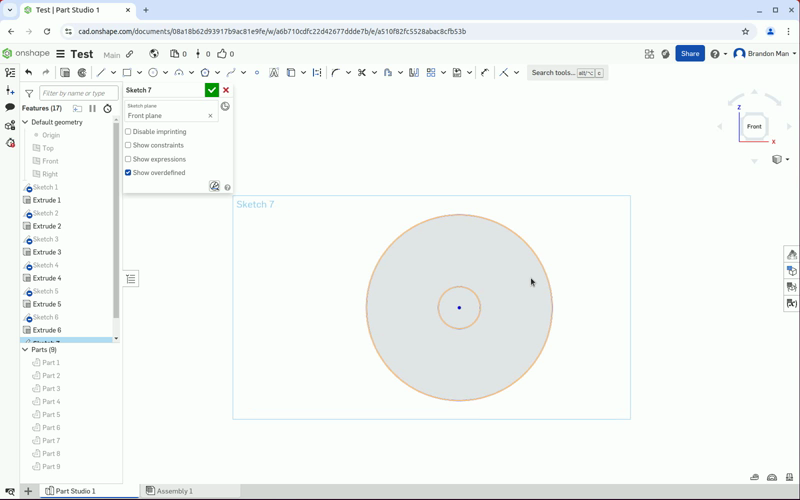
scroll(6)
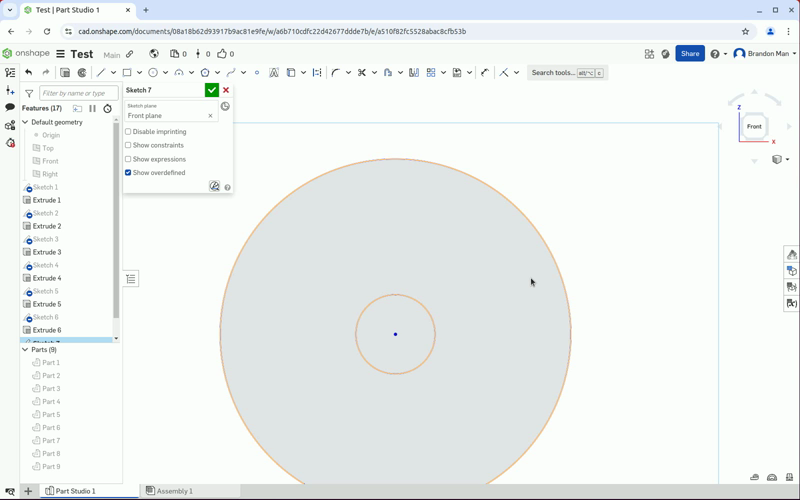
click(531, 277)
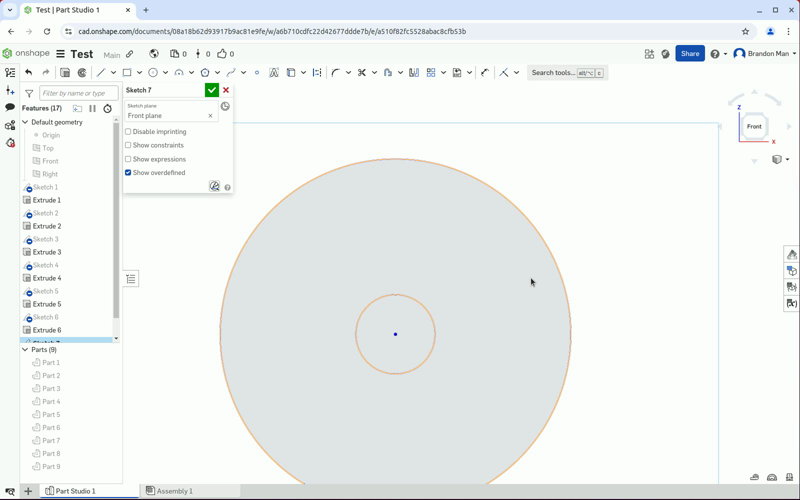
scroll(-6)
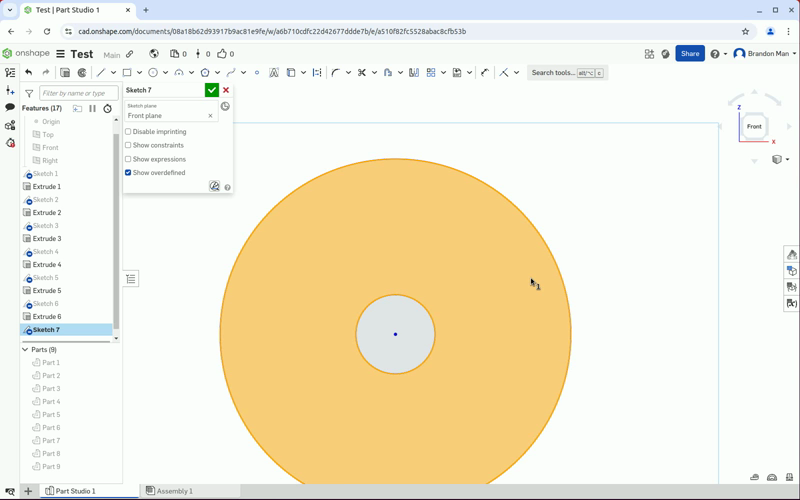
scroll(-6)
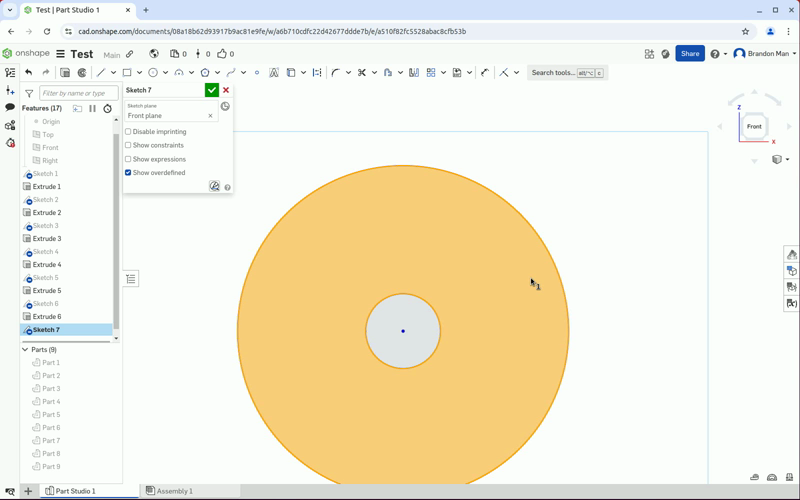
scroll(-6)
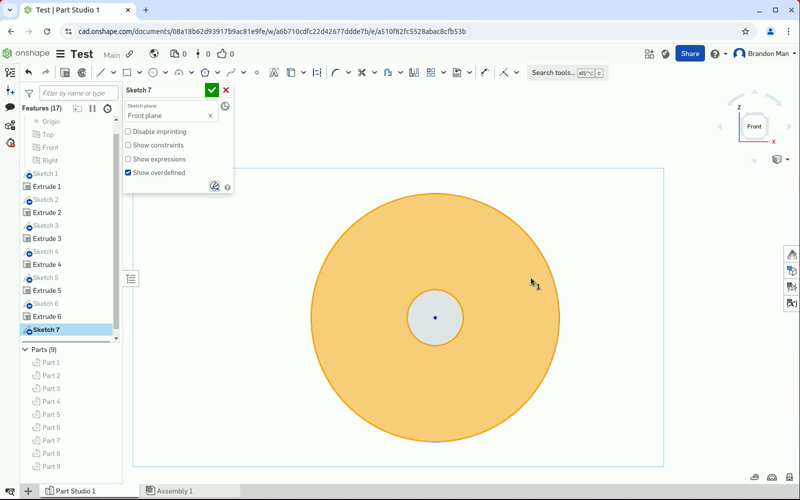
scroll(-6)
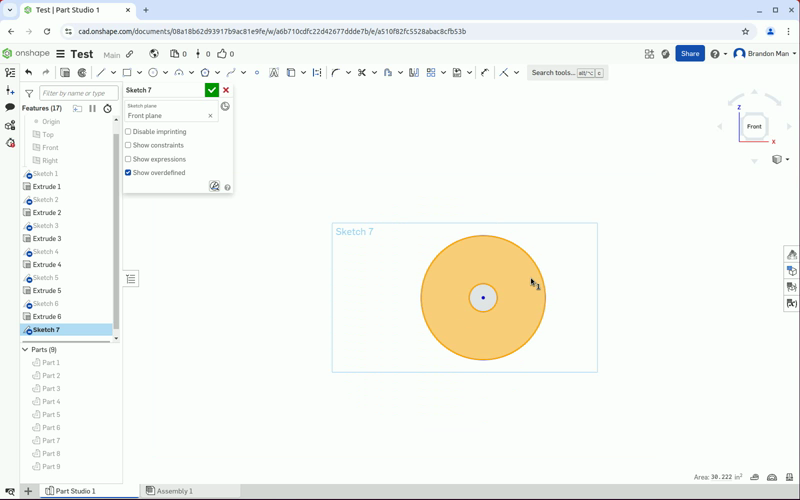
scroll(-6)
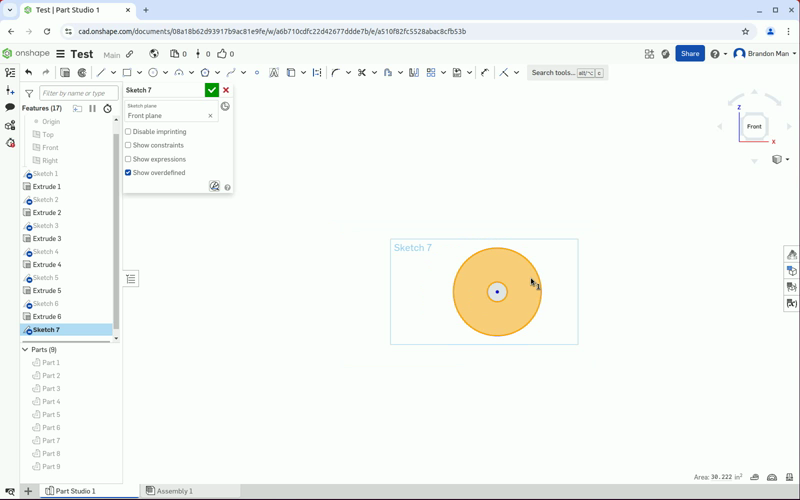
scroll(-6)
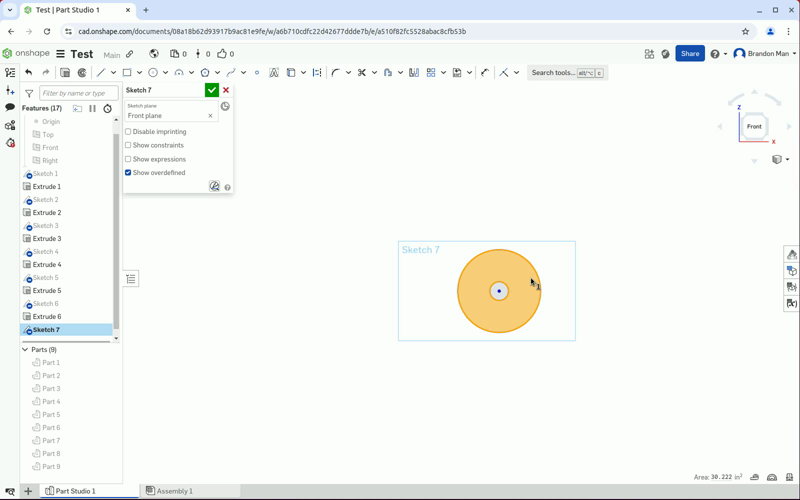
scroll(-6)
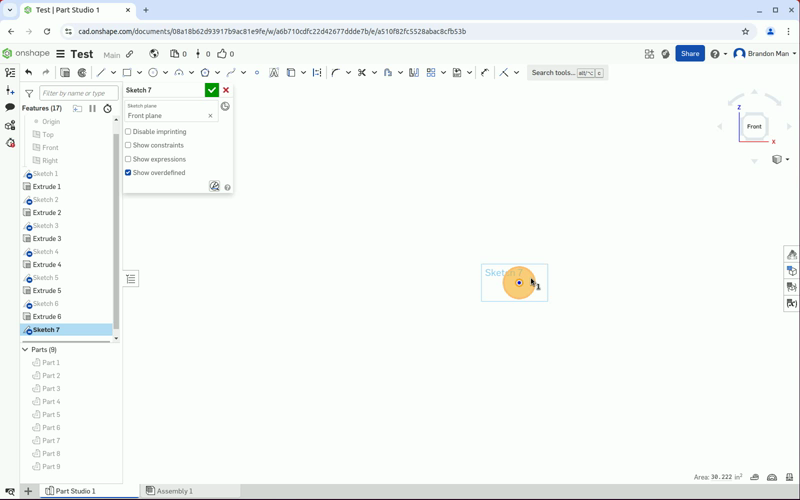
mouse_move(73, 352)
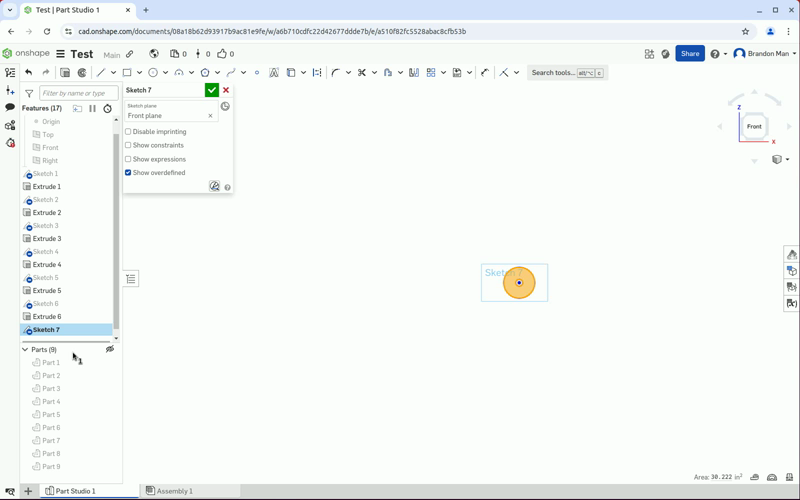
key(shift+y)
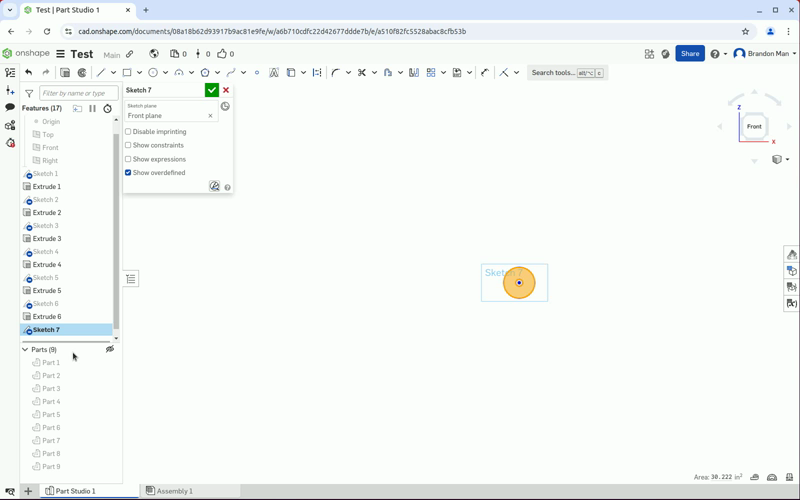
key(shift+e)
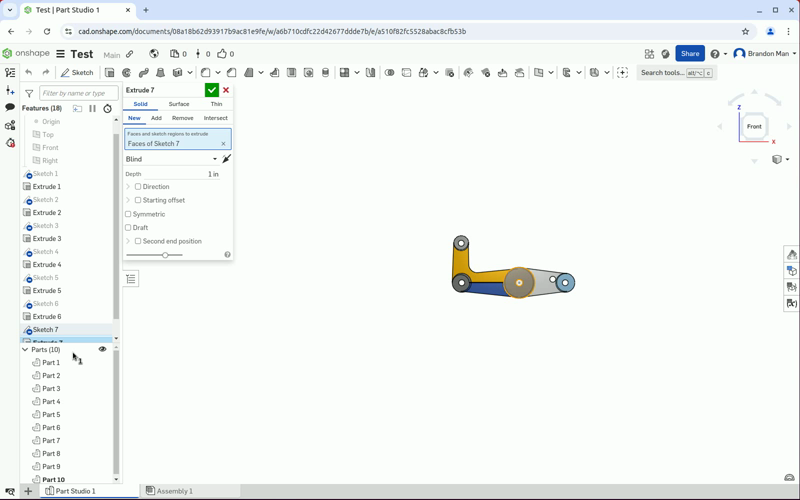
mouse_move(143, 106)
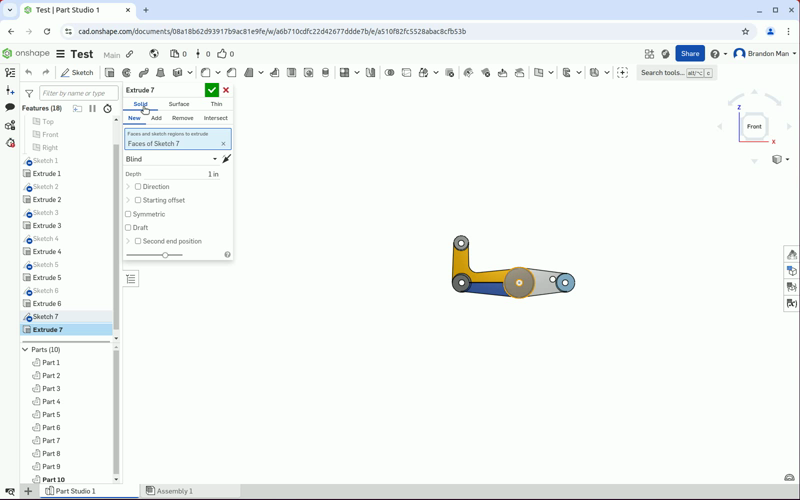
click(143, 106)
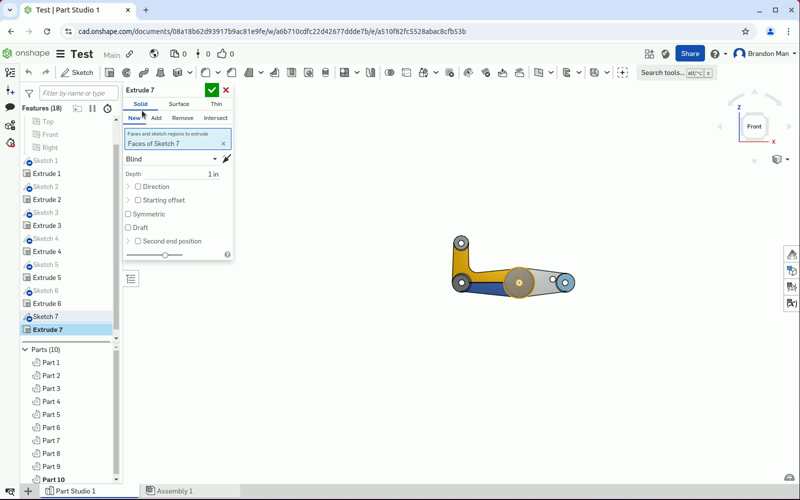
mouse_move(137, 120)
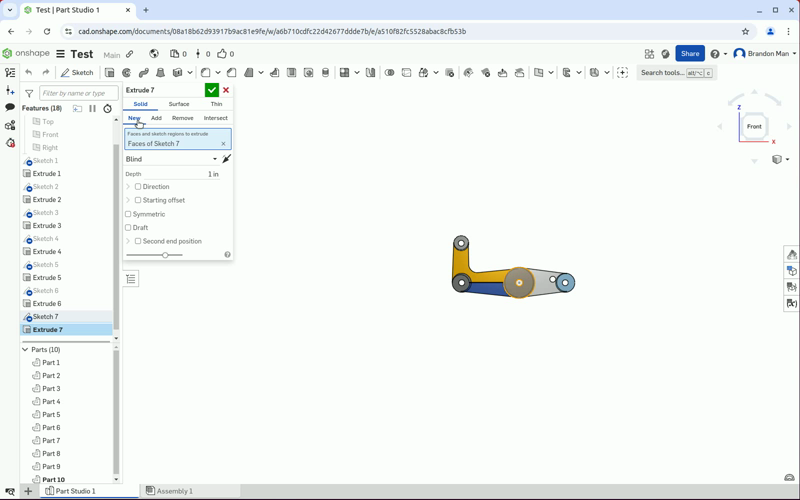
click(137, 120)
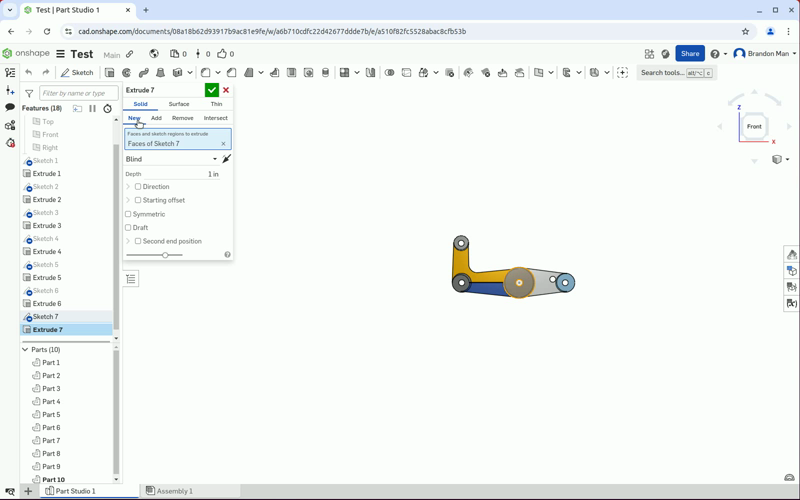
key(tab, 4)
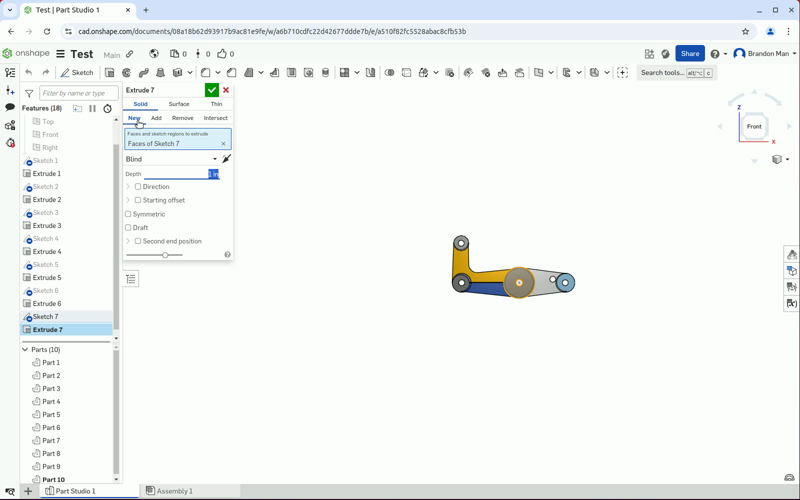
text(0.481)
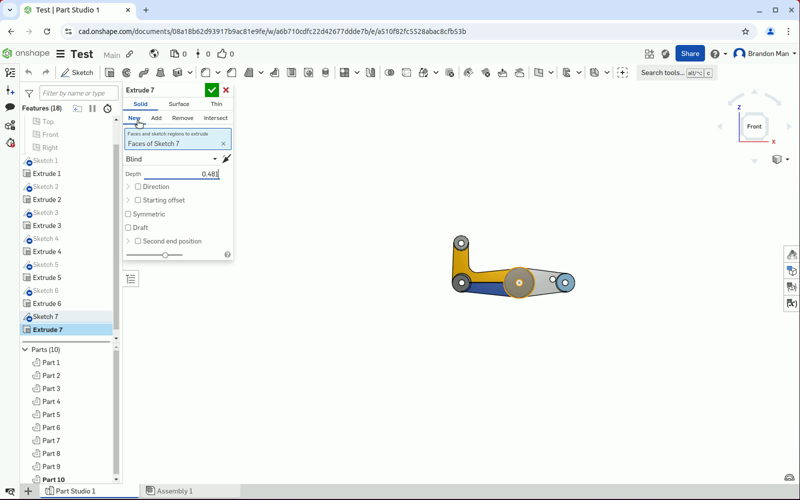
key(enter)
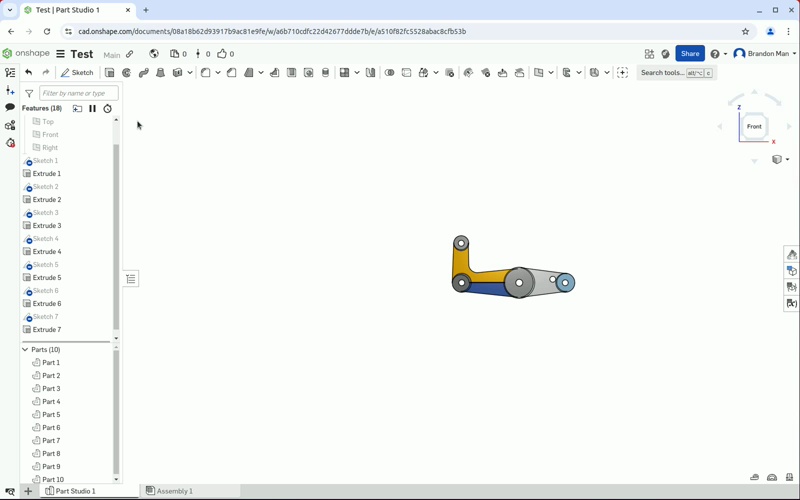
key(shift+h)
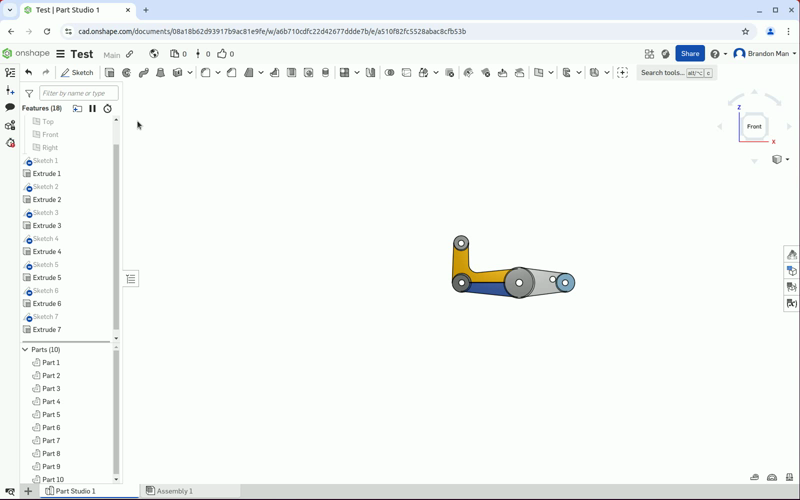
key(shift+h)
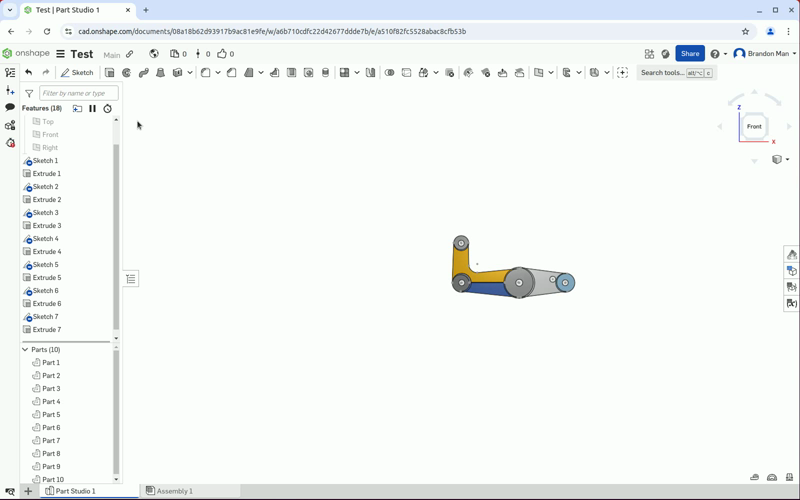
key(shift+7)
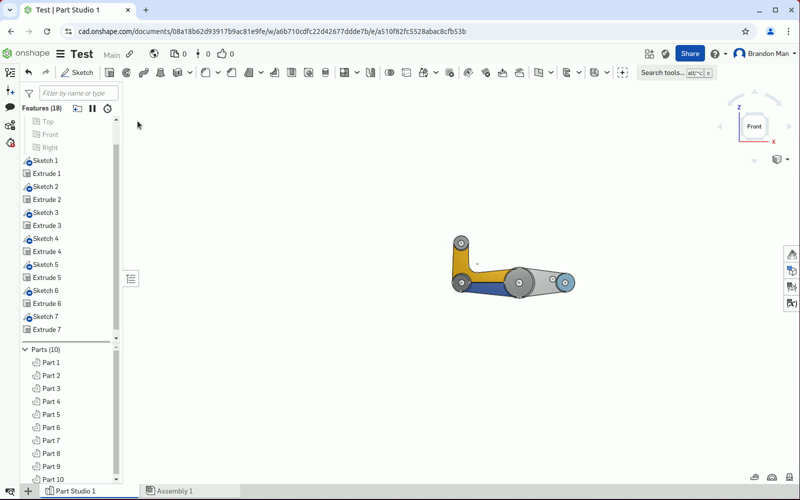
key(left, 2)
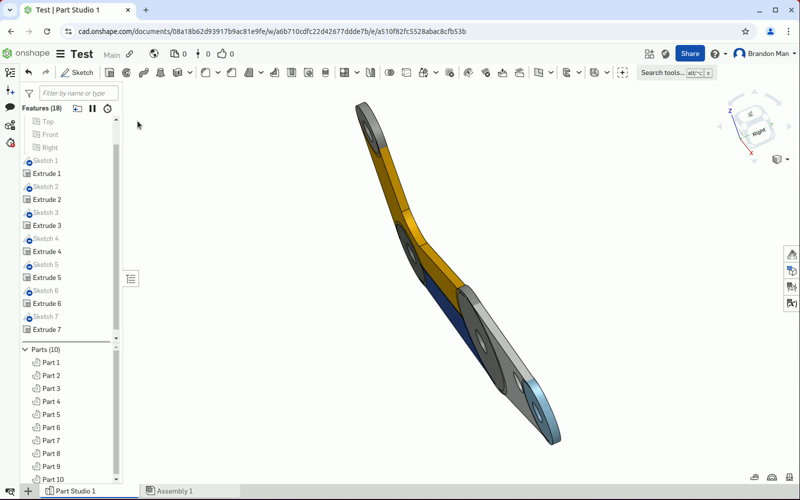
key(down, 2)
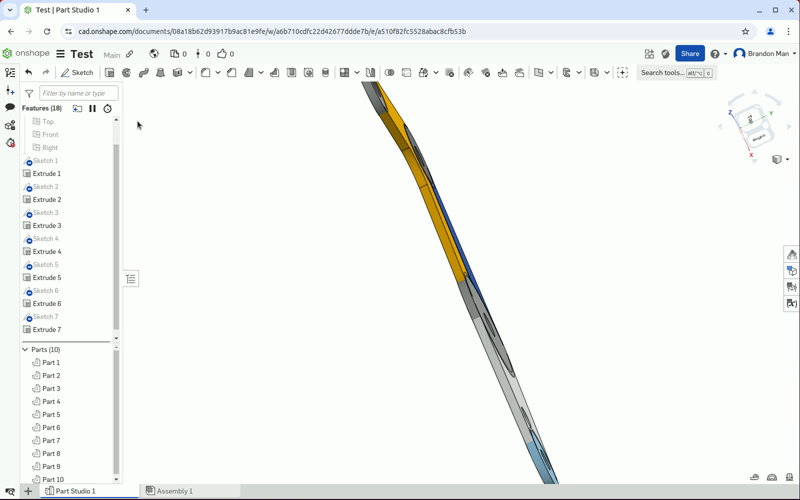
key(up, 2)
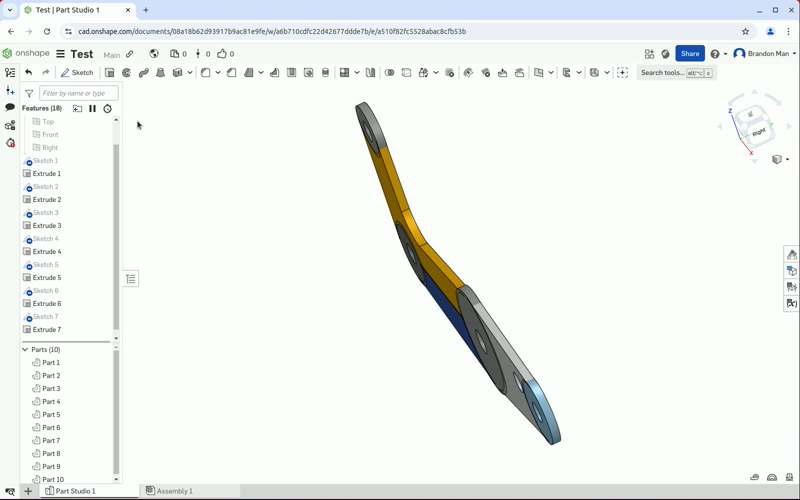
key(right, 2)
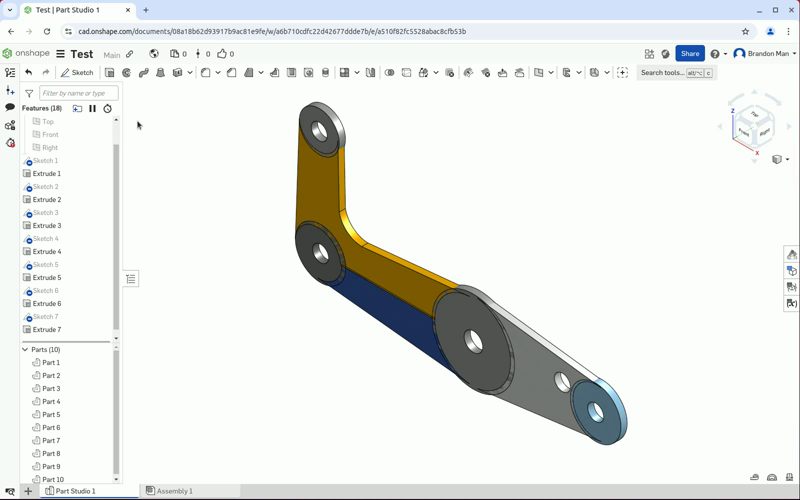
mouse_move(69, 163)
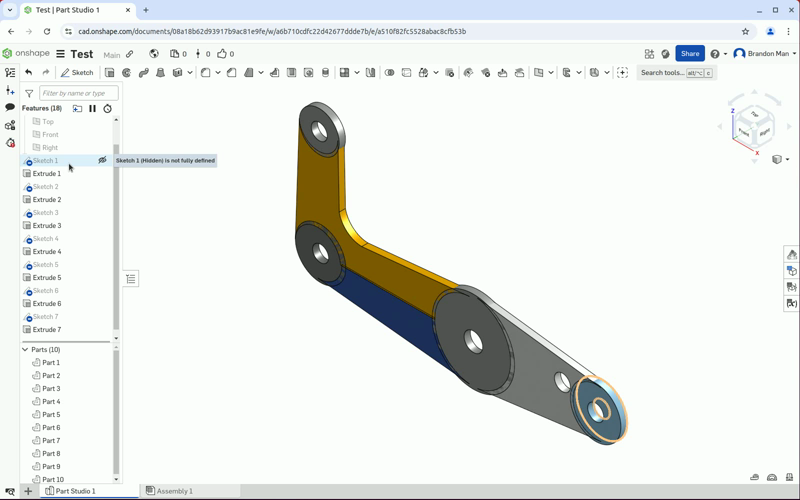
click(69, 163)